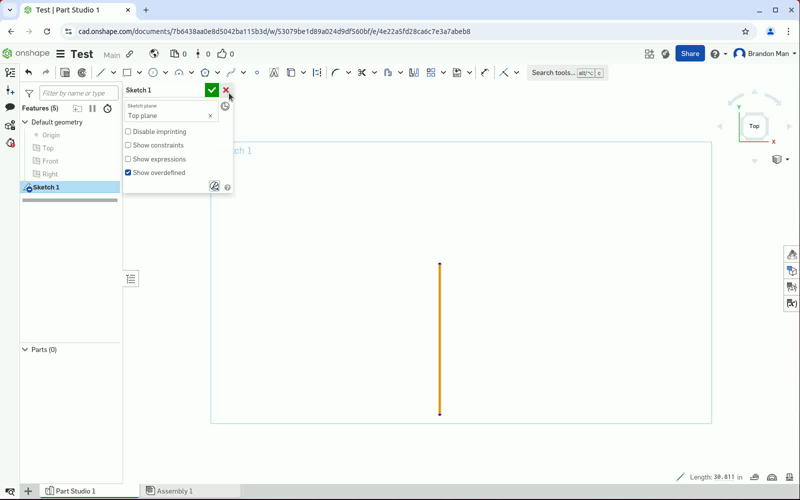
key(shift+h)
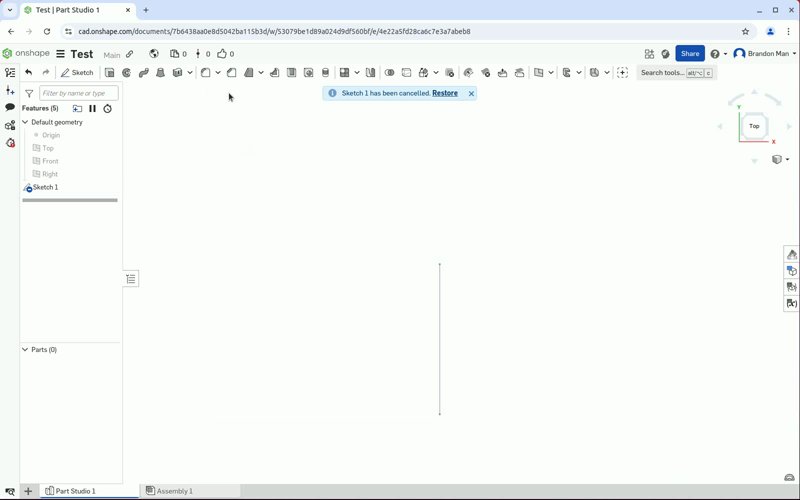
key(shift+s)
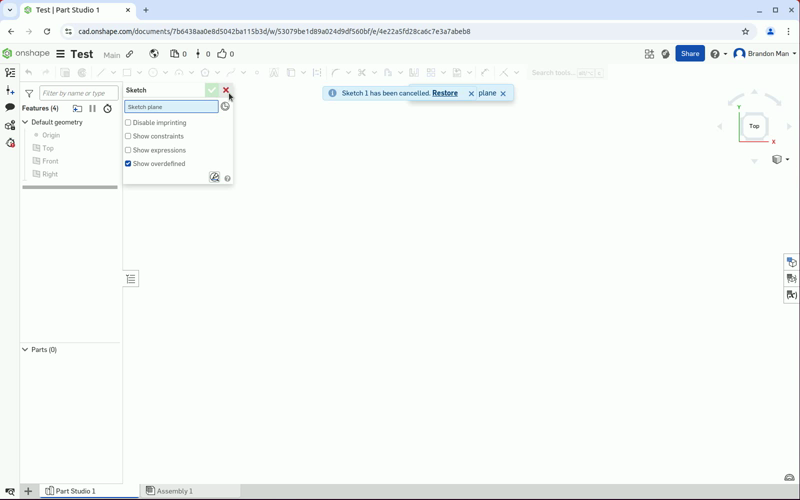
mouse_move(73, 150)
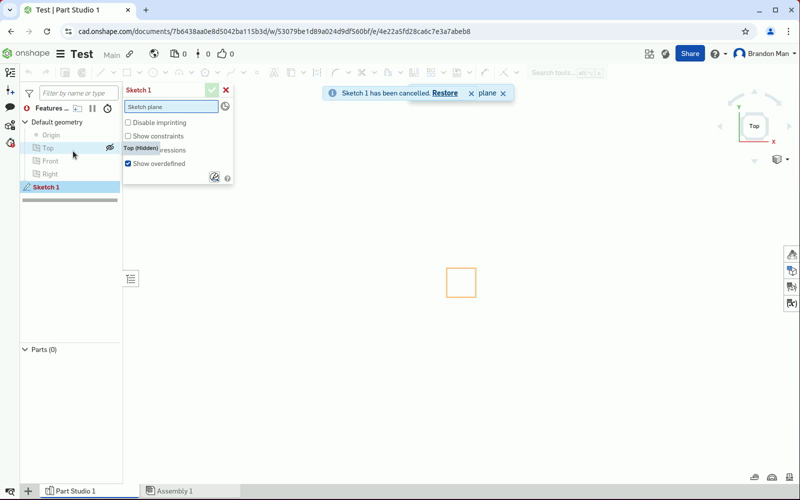
click(73, 150)
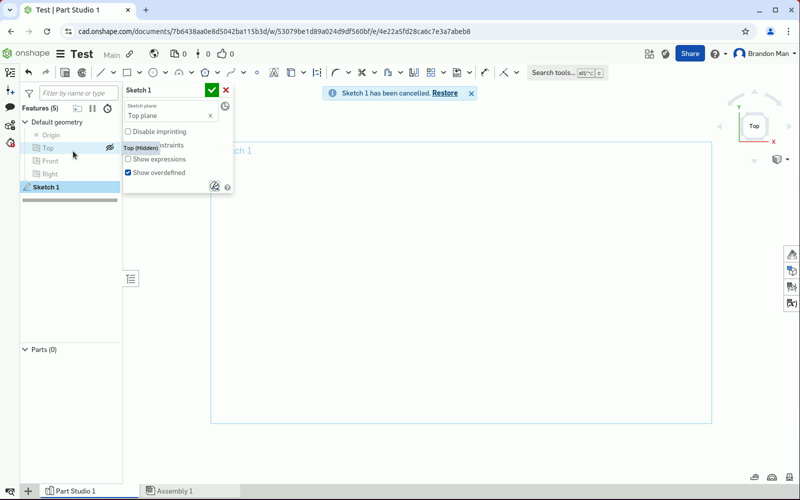
mouse_move(73, 352)
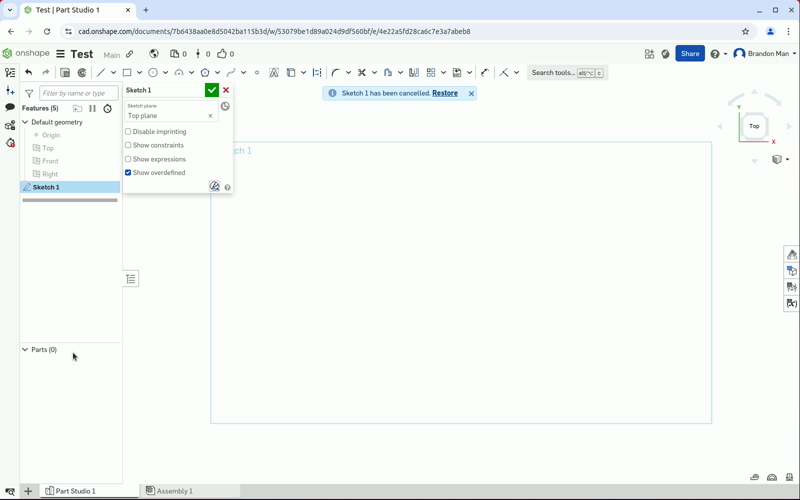
key(y)
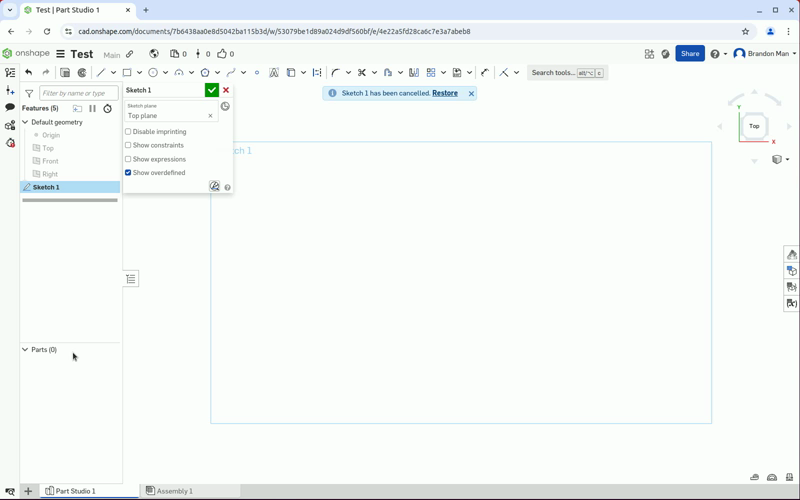
key(l)
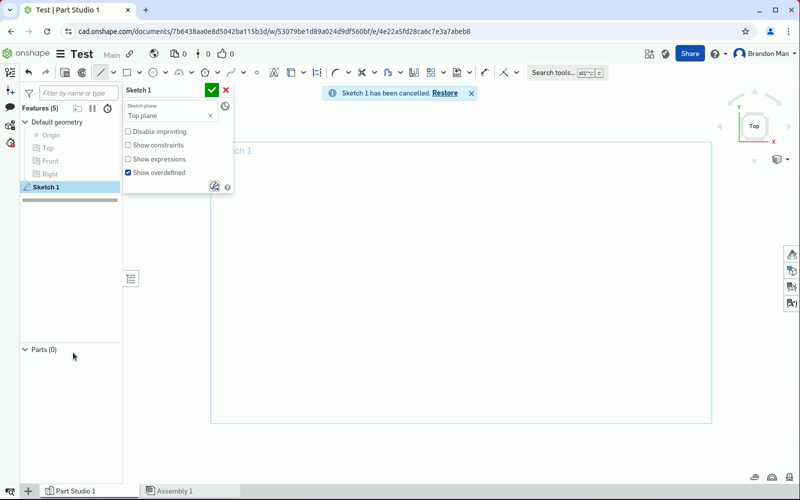
key_down(shift)
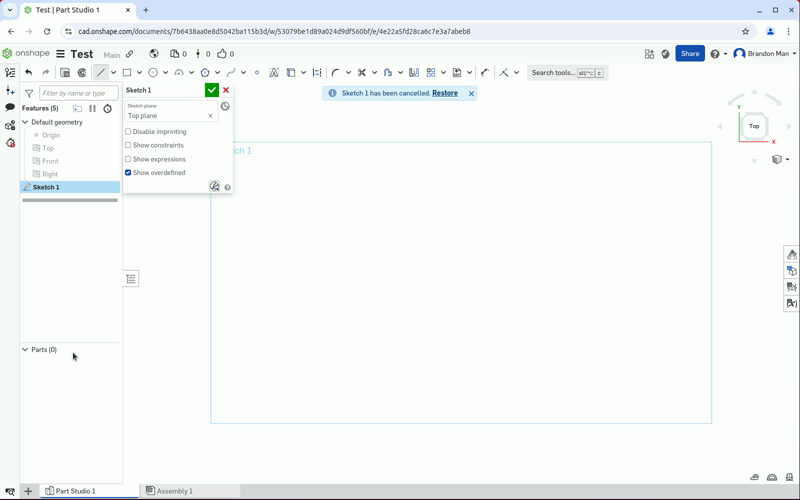
mouse_move(348, 321)
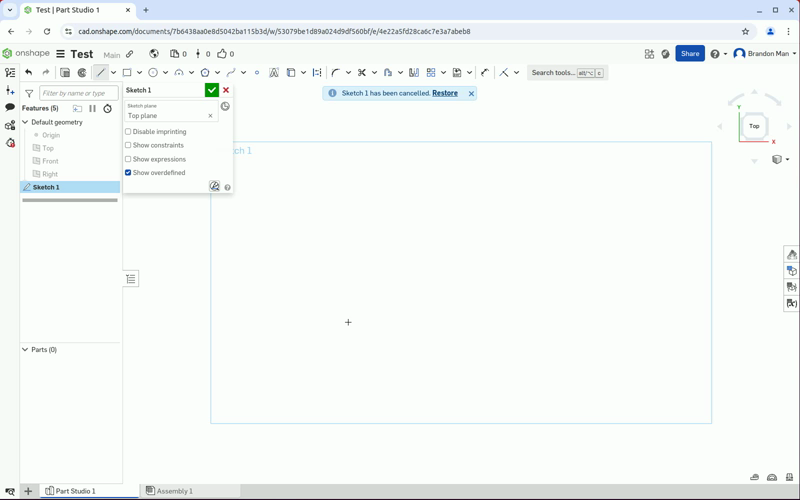
click(348, 321)
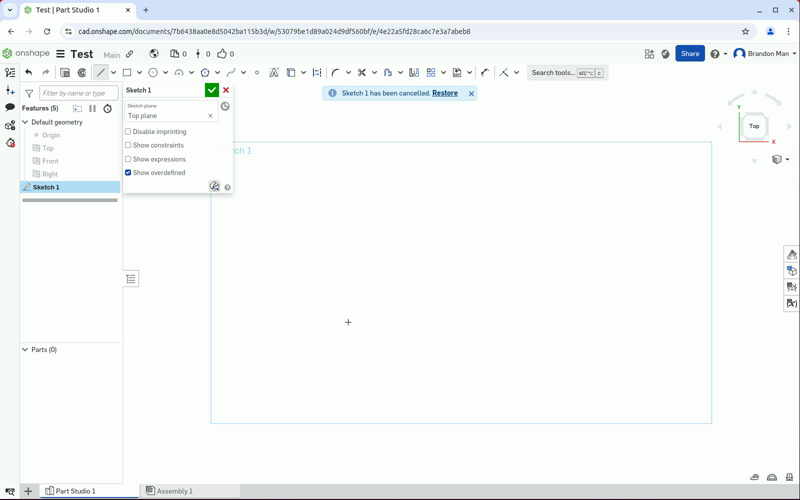
key_up(shift)
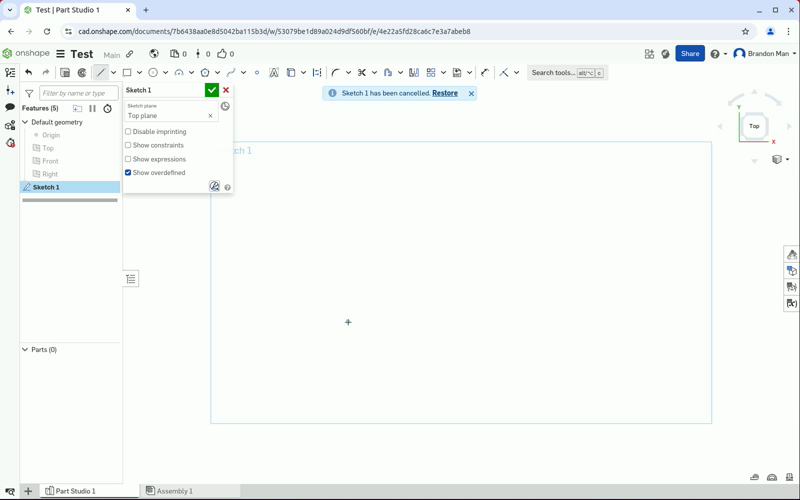
key_down(shift)
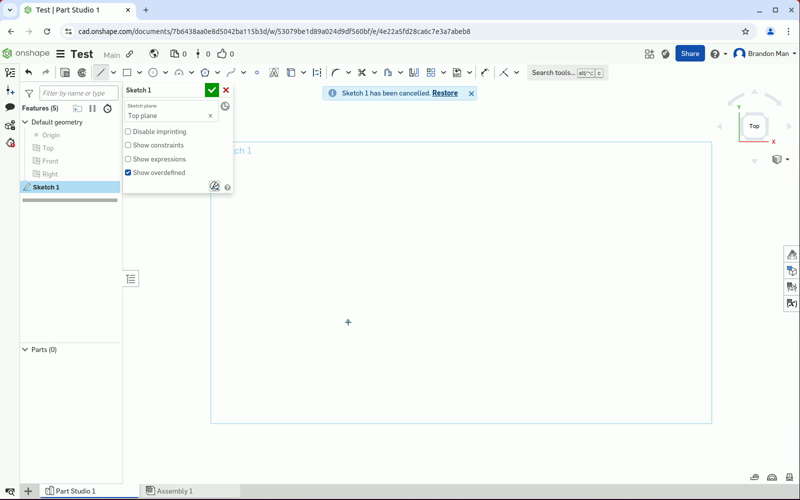
mouse_move(378, 321)
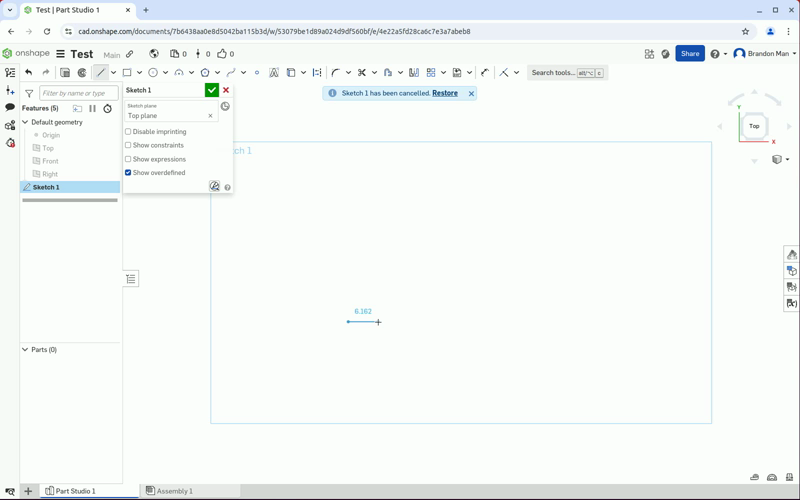
mouse_move(391, 321)
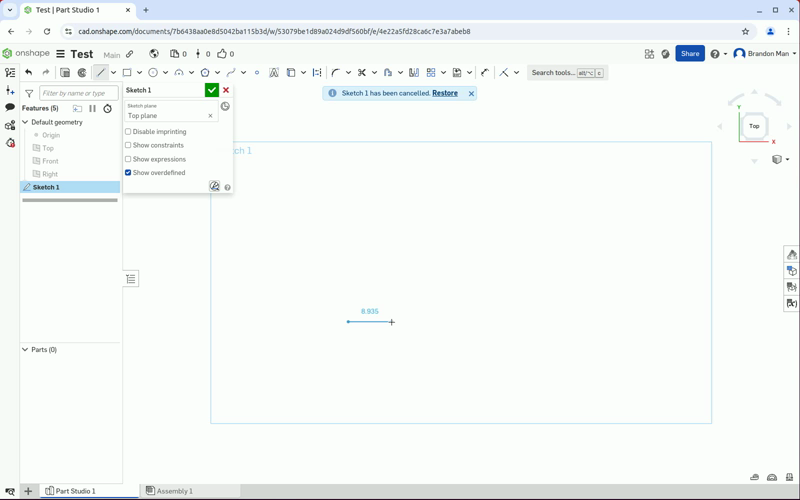
click(391, 321)
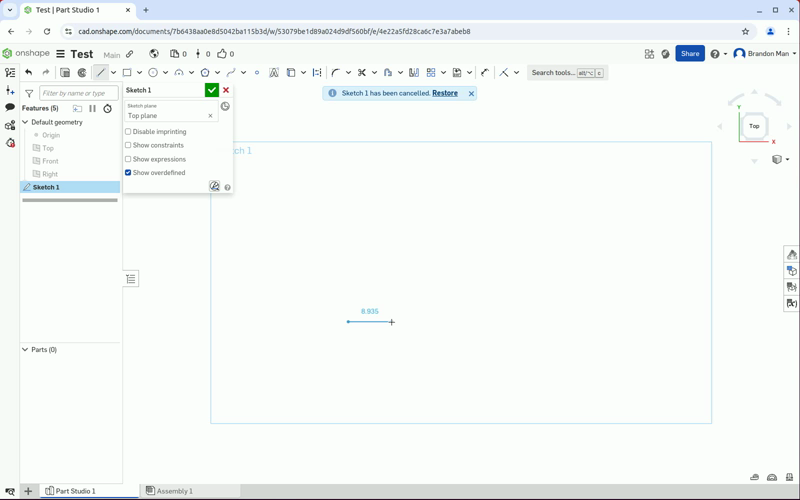
key_up(shift)
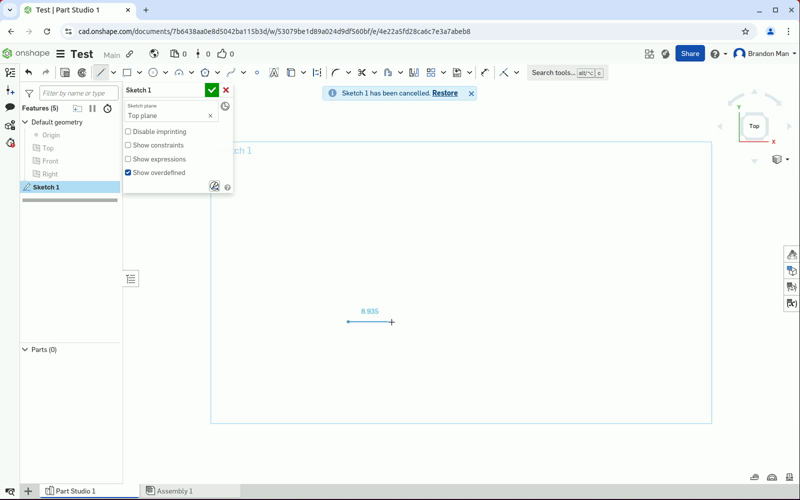
key_down(shift)
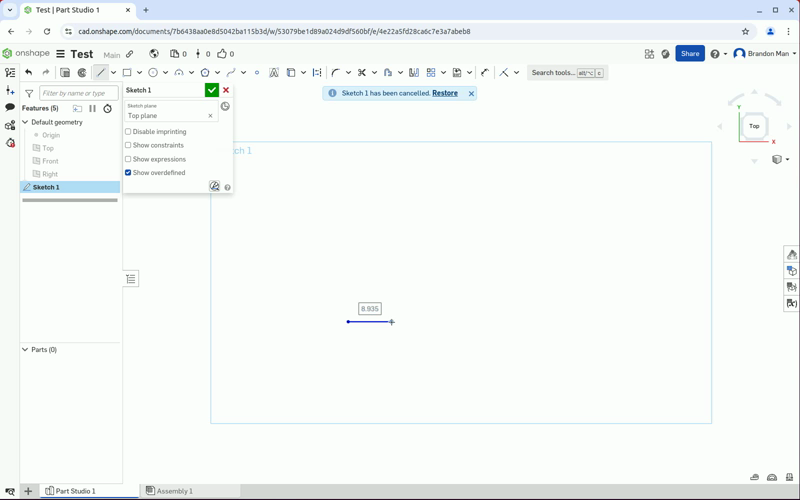
mouse_move(391, 192)
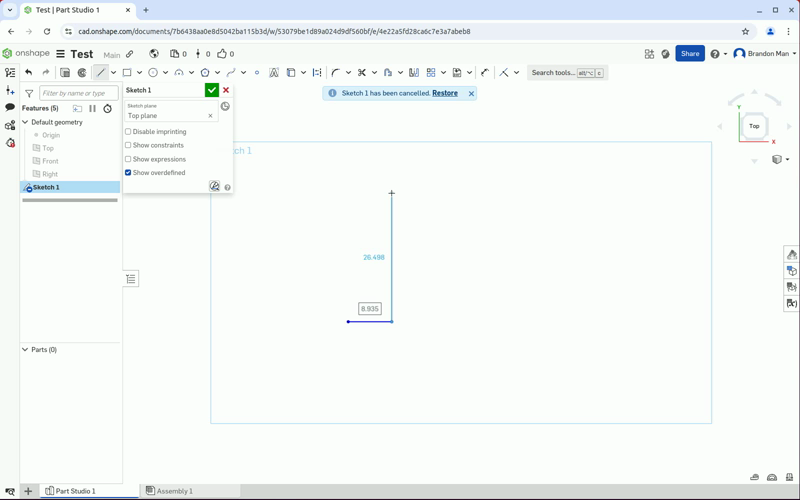
click(391, 192)
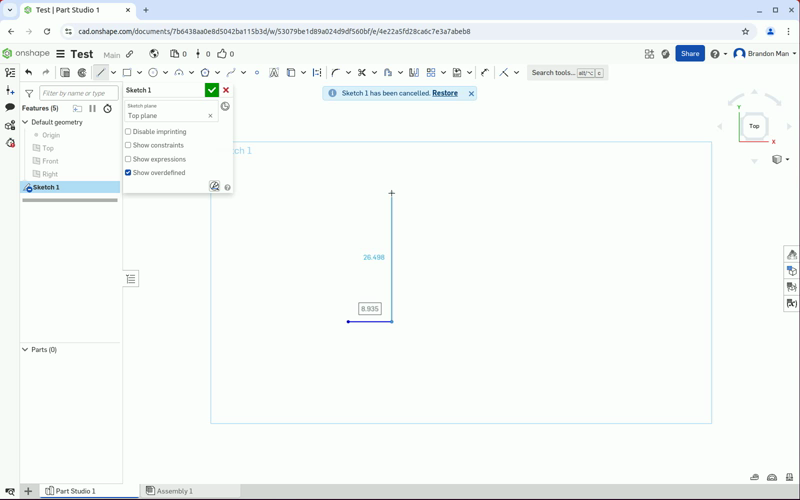
key_up(shift)
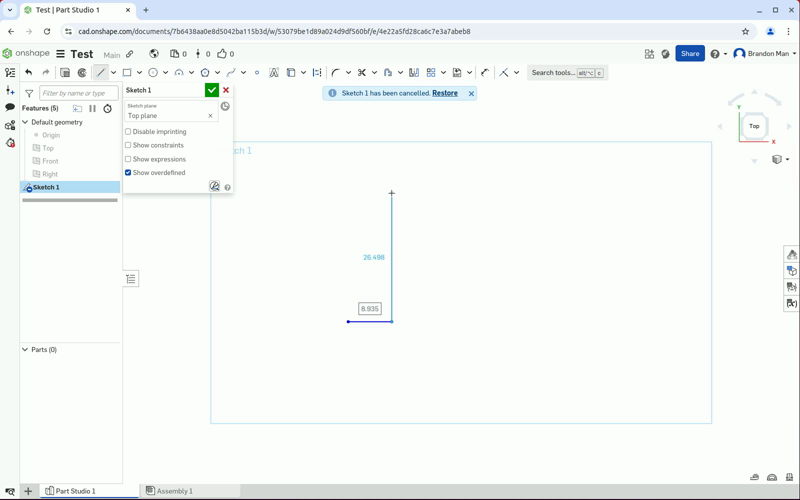
key_down(shift)
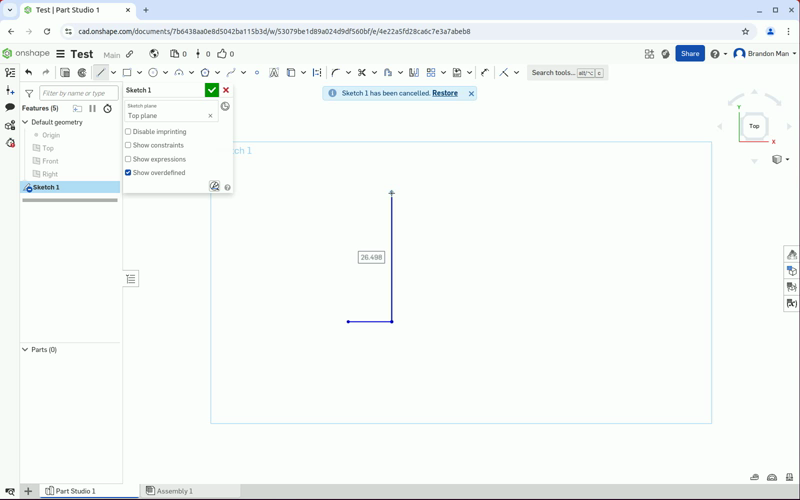
mouse_move(421, 192)
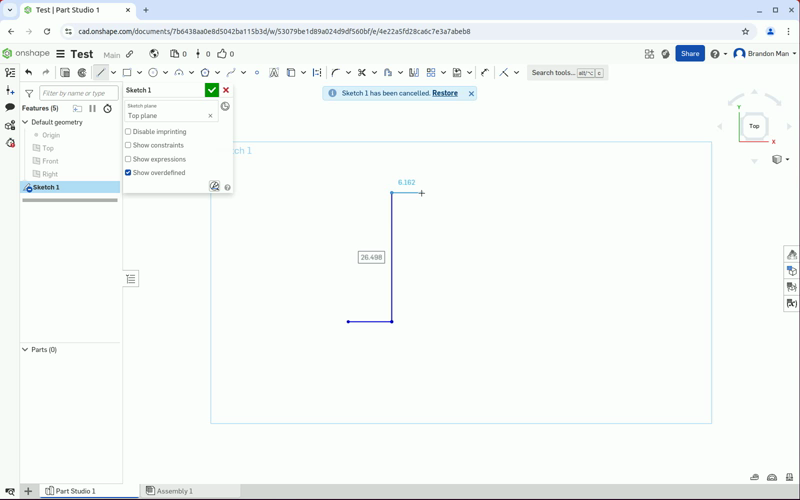
mouse_move(348, 192)
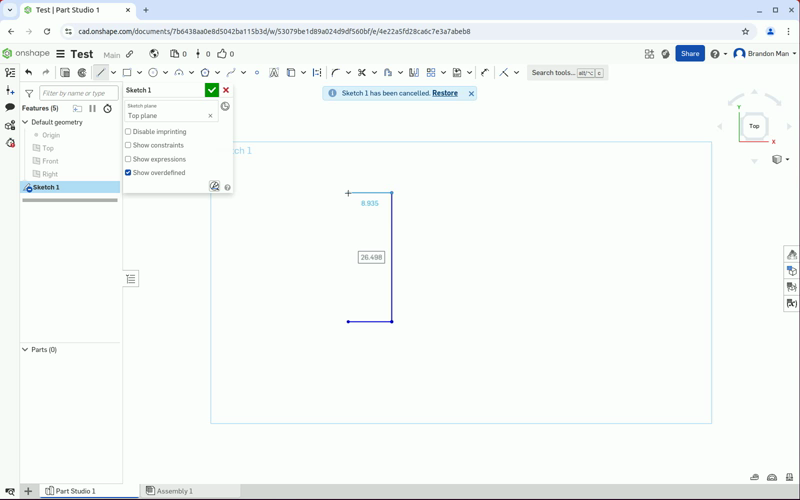
click(348, 192)
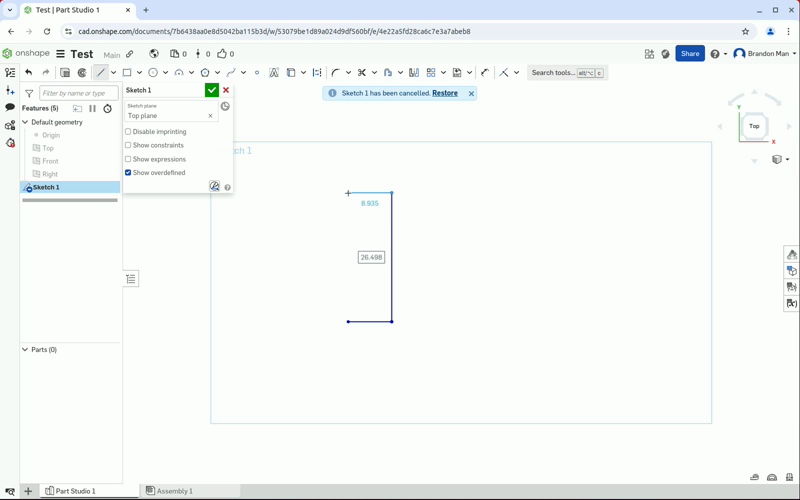
key_up(shift)
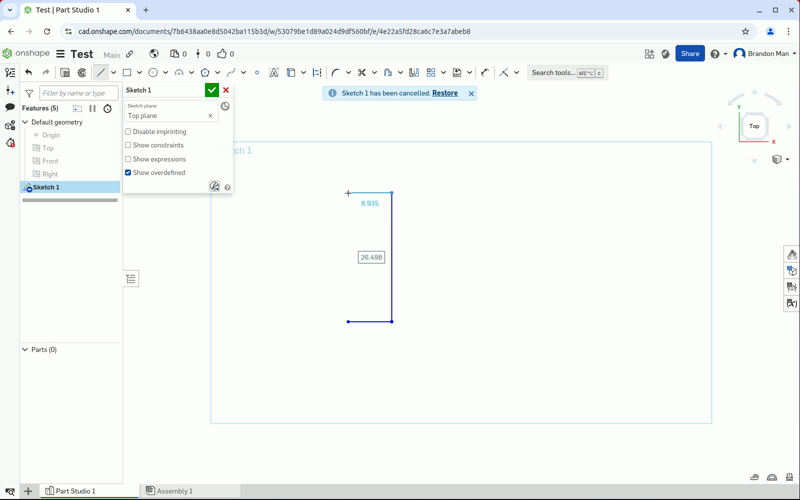
key_down(shift)
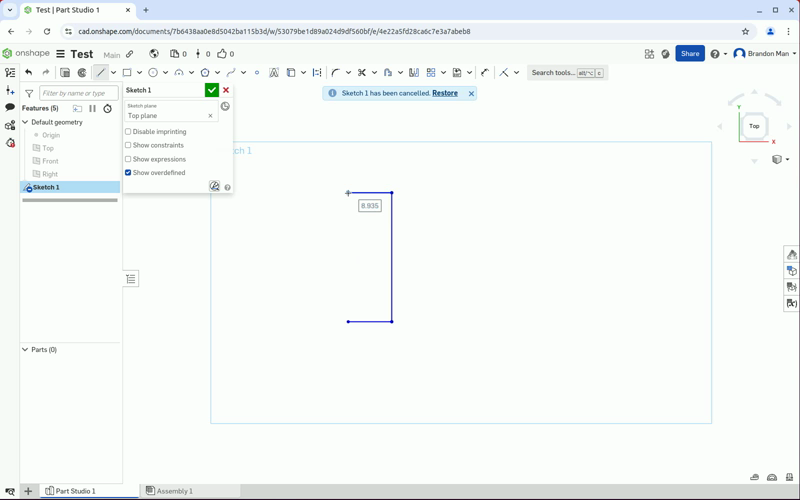
mouse_move(348, 321)
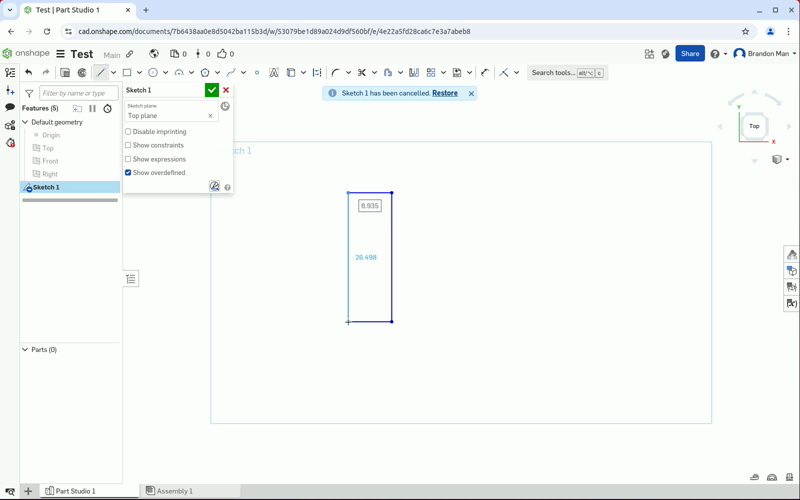
key_up(shift)
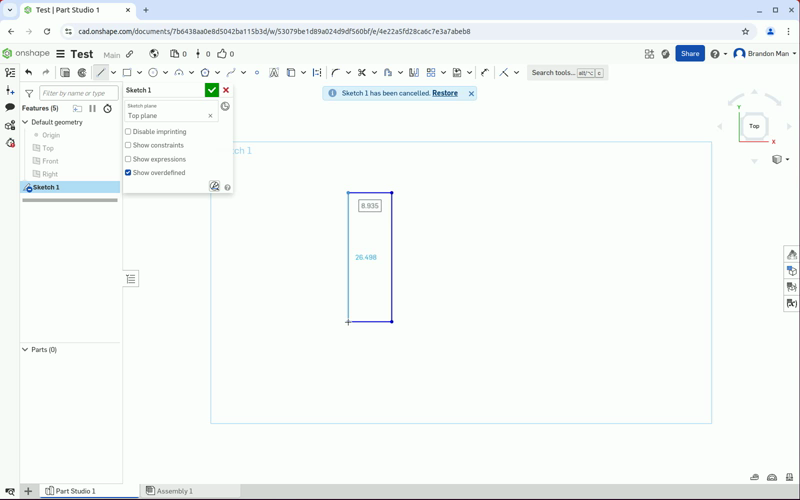
click(348, 321)
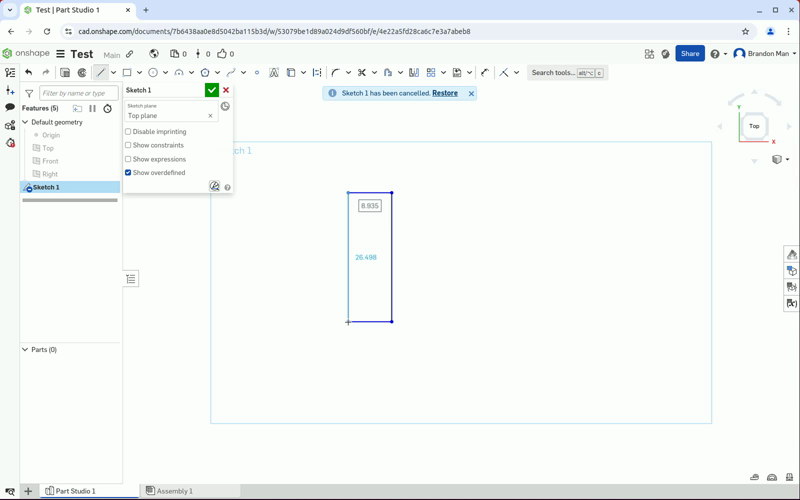
key(esc)
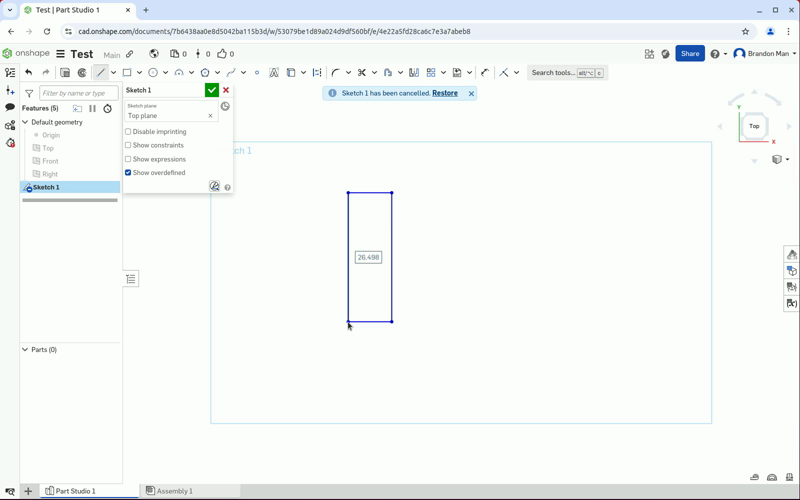
mouse_move(381, 272)
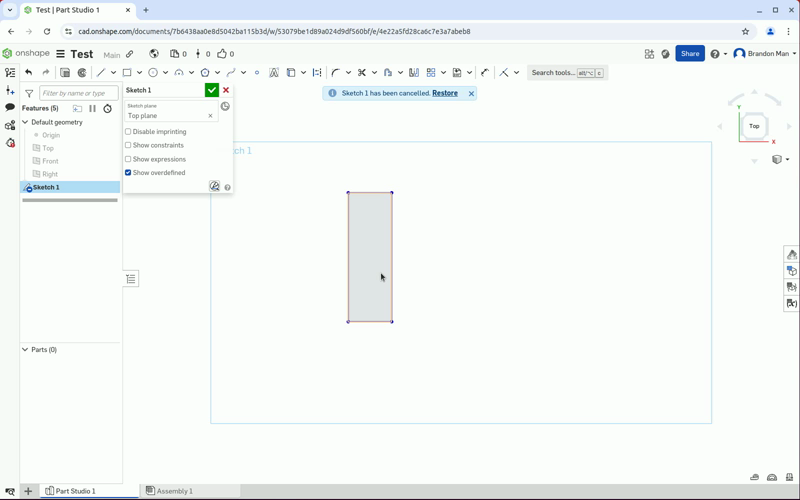
click(381, 272)
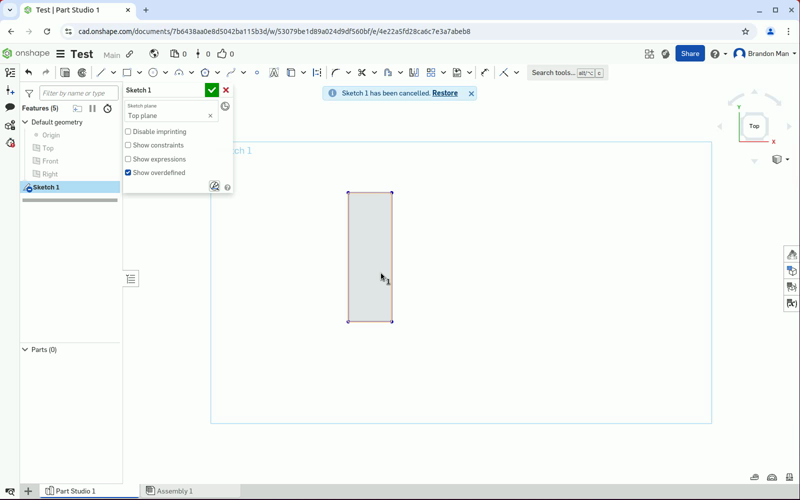
mouse_move(73, 352)
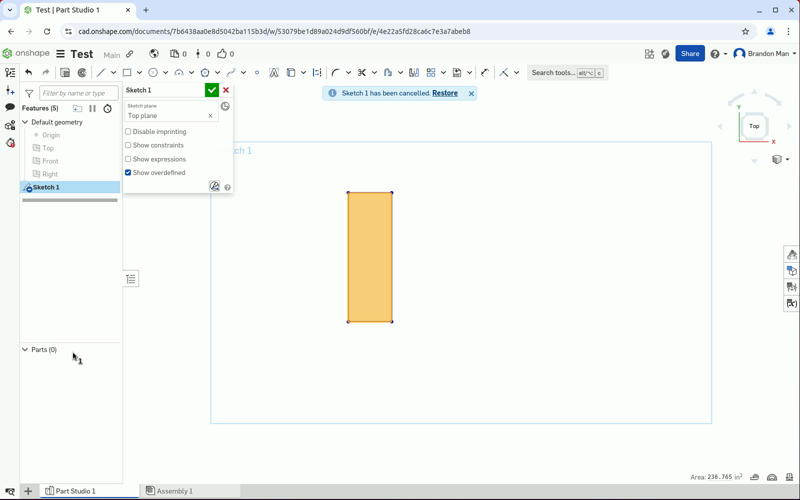
key(shift+y)
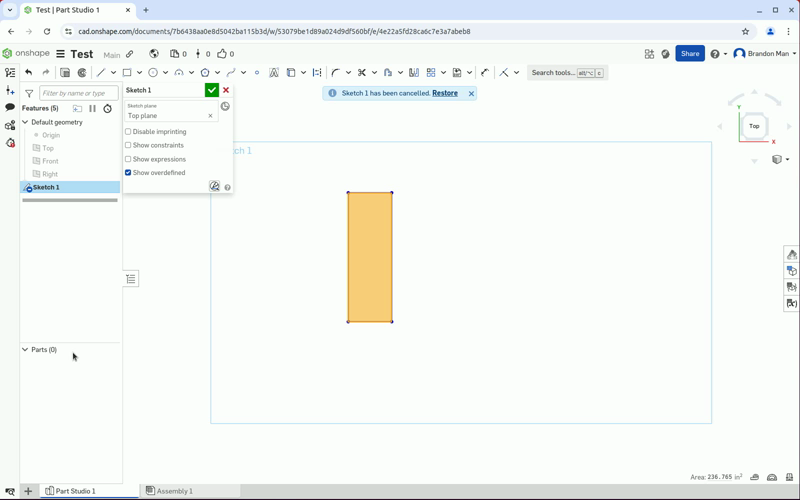
key(shift+e)
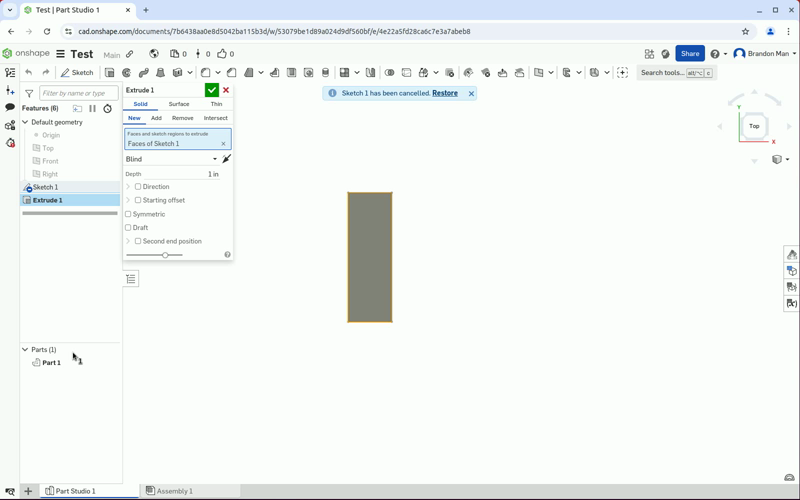
mouse_move(143, 106)
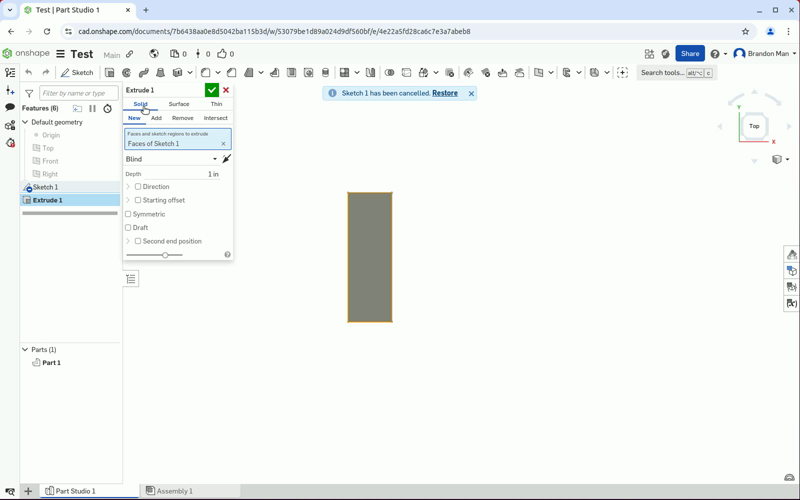
click(143, 106)
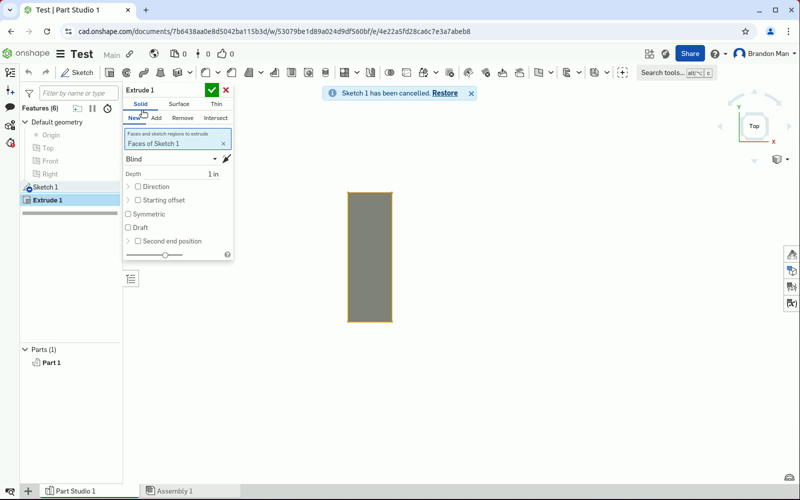
mouse_move(137, 120)
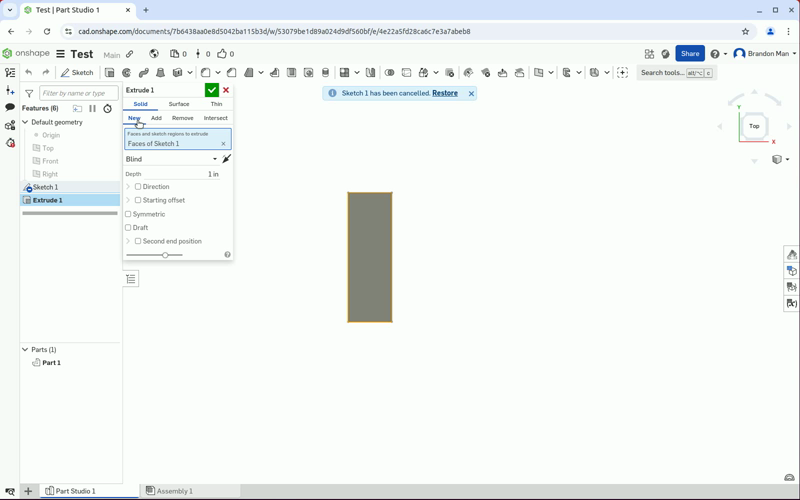
click(137, 120)
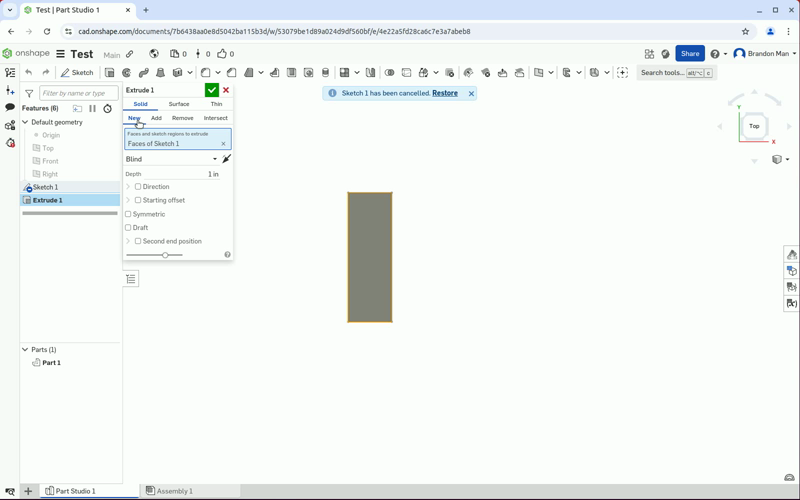
key(tab, 4)
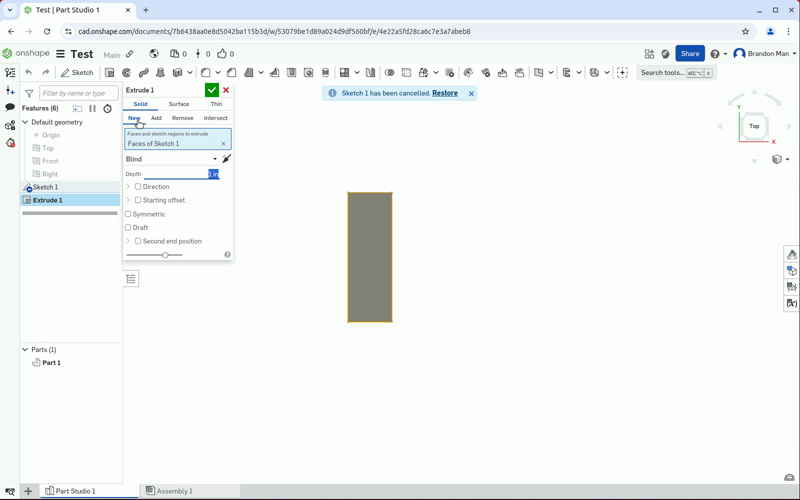
text(-10.832)
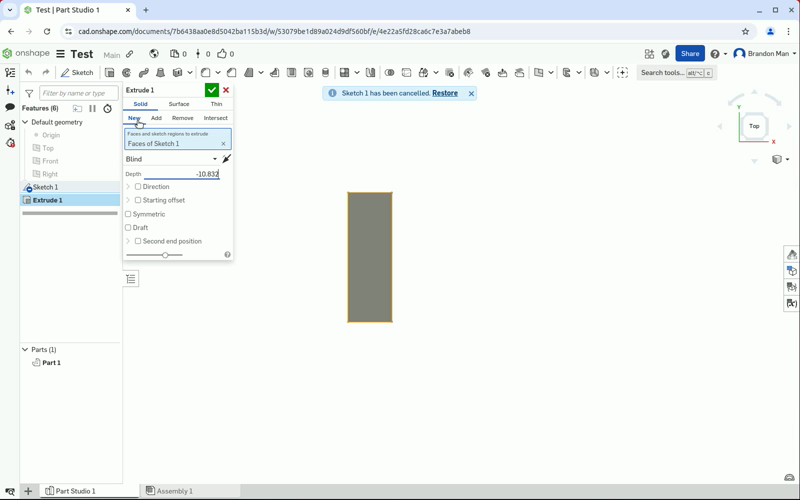
key(enter)
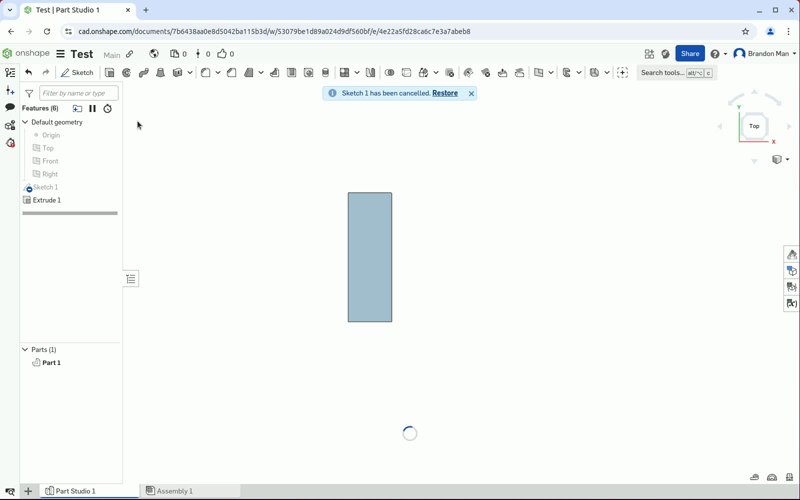
key(shift+h)
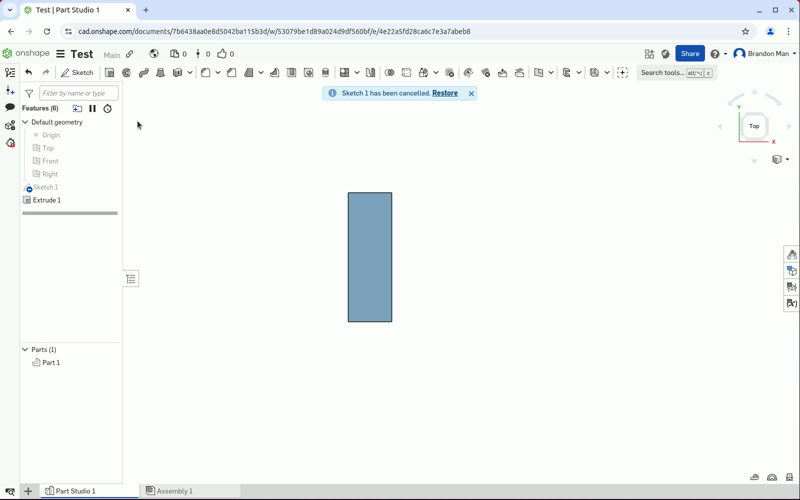
key(shift+h)
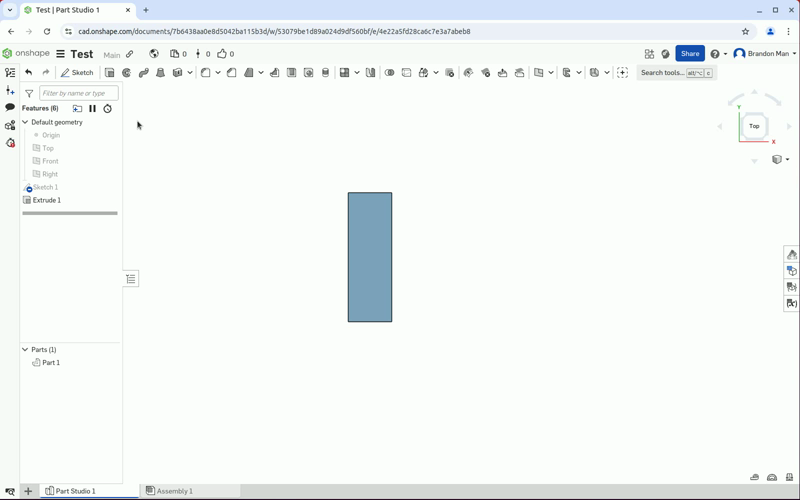
mouse_move(73, 189)
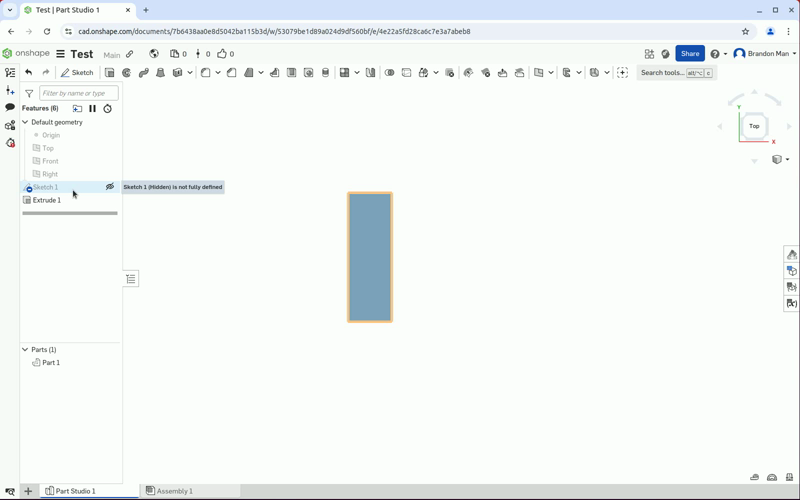
click(73, 189)
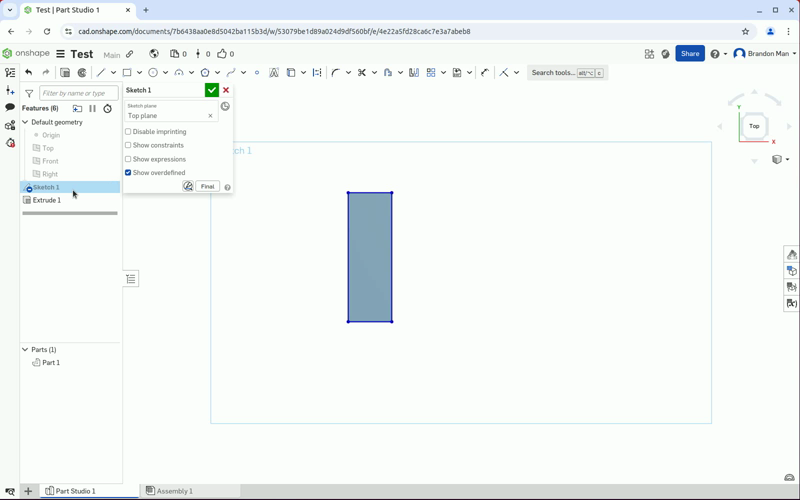
mouse_move(229, 92)
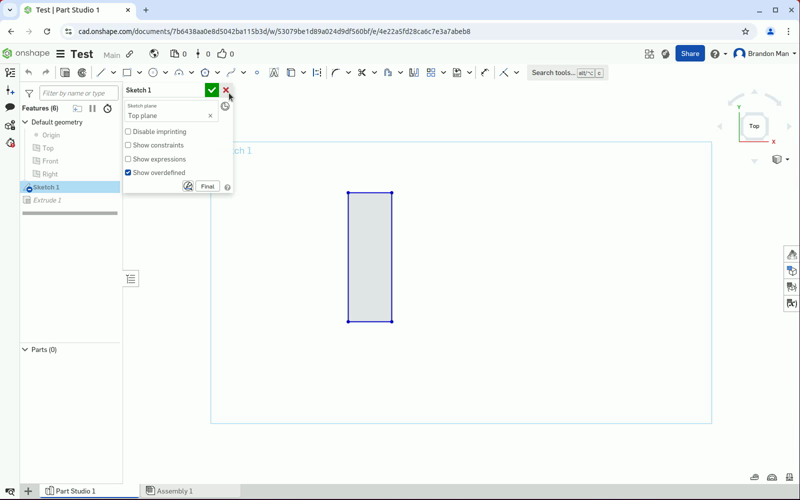
click(229, 92)
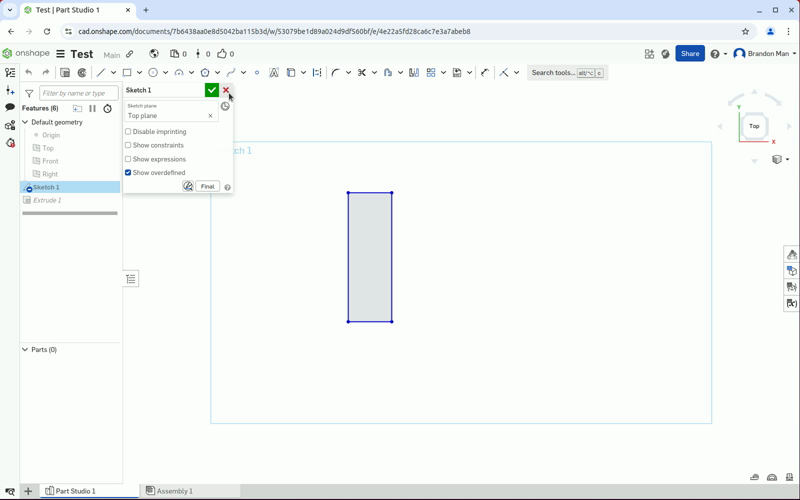
key(shift+s)
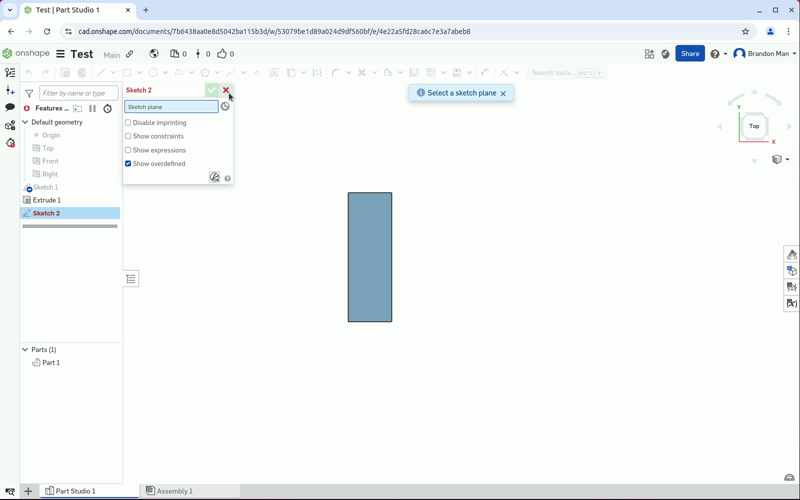
mouse_move(73, 150)
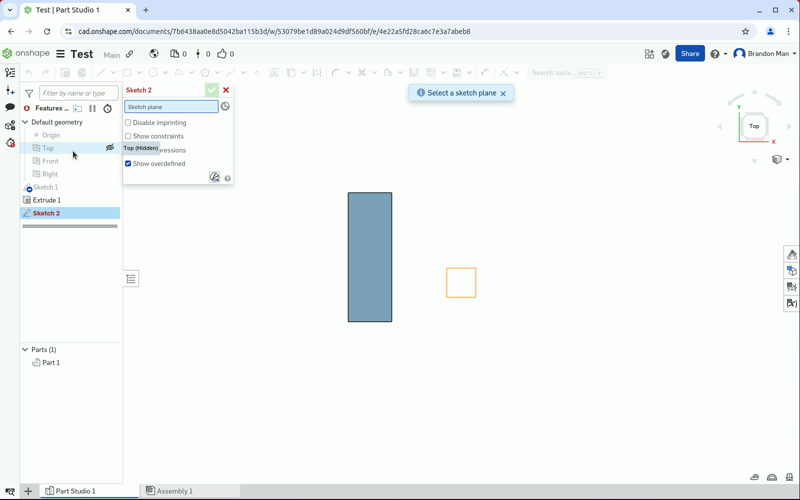
click(73, 150)
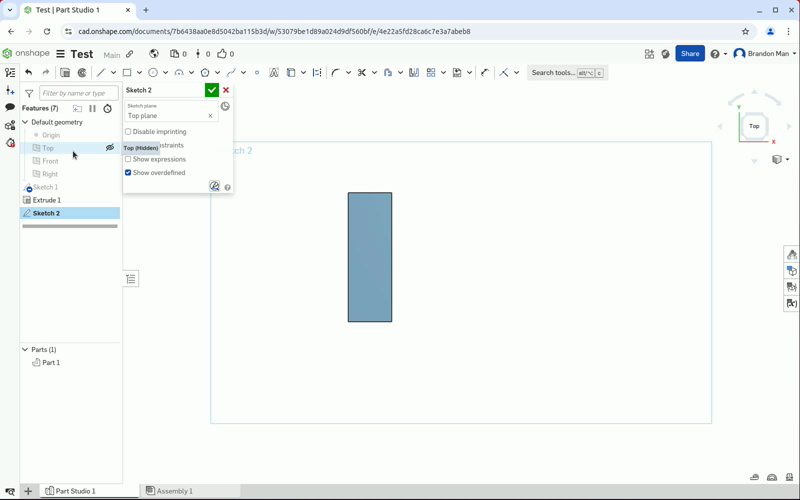
mouse_move(73, 352)
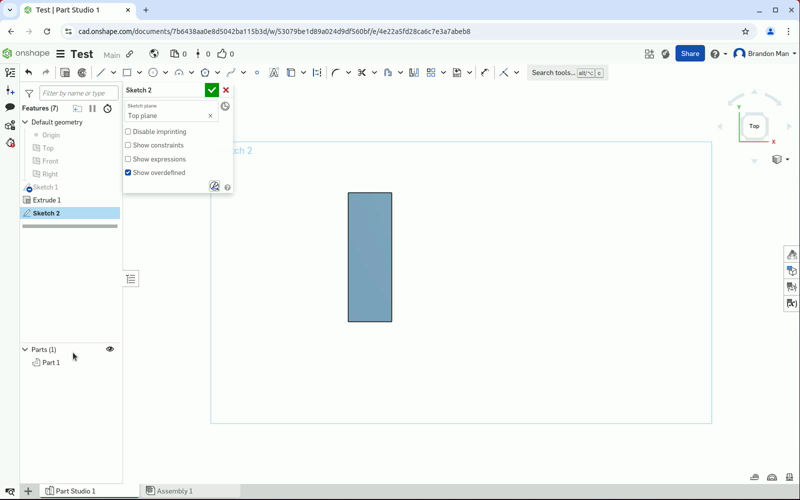
key(y)
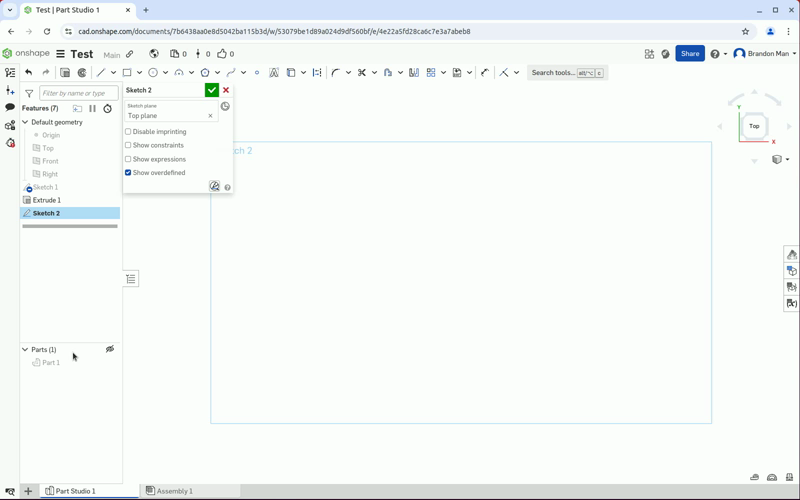
key(l)
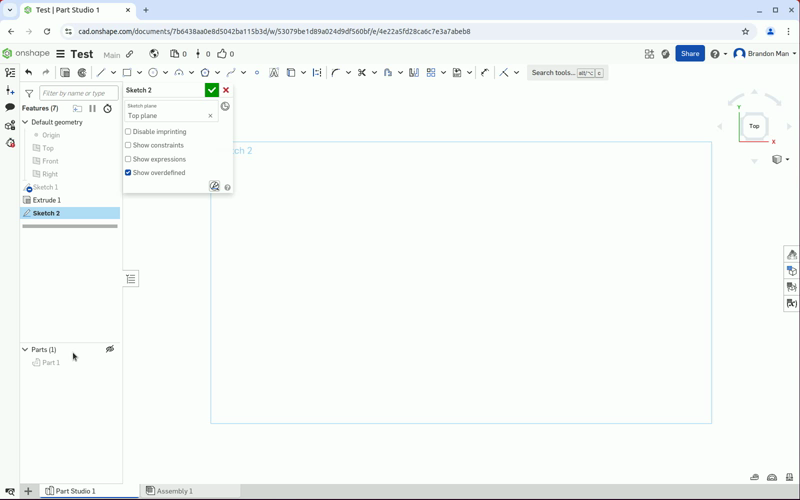
key_down(shift)
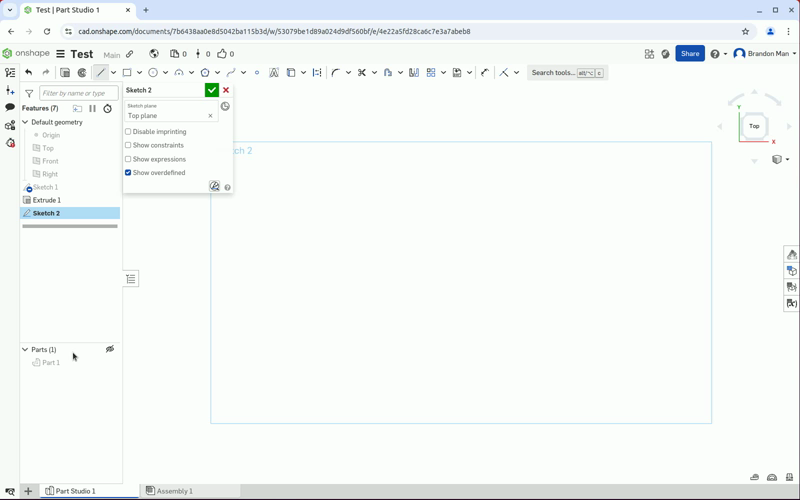
mouse_move(519, 321)
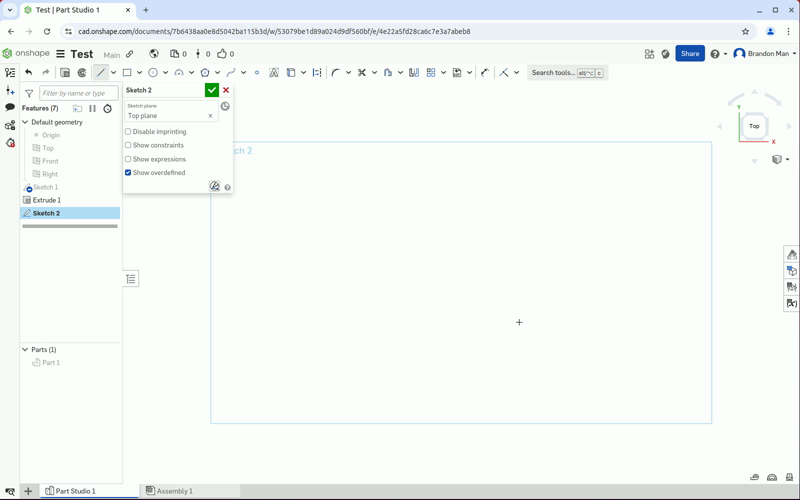
click(519, 321)
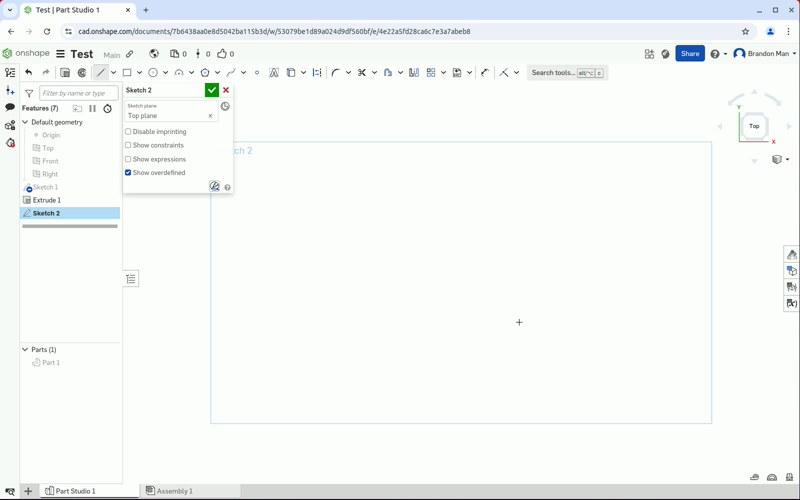
key_up(shift)
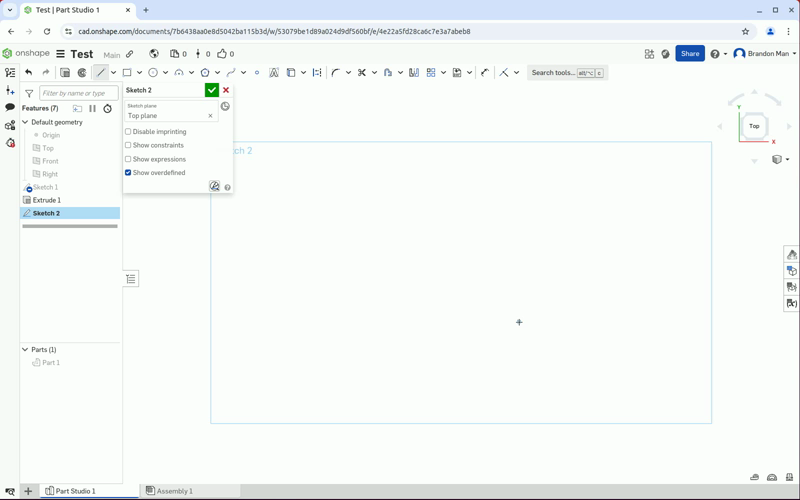
key_down(shift)
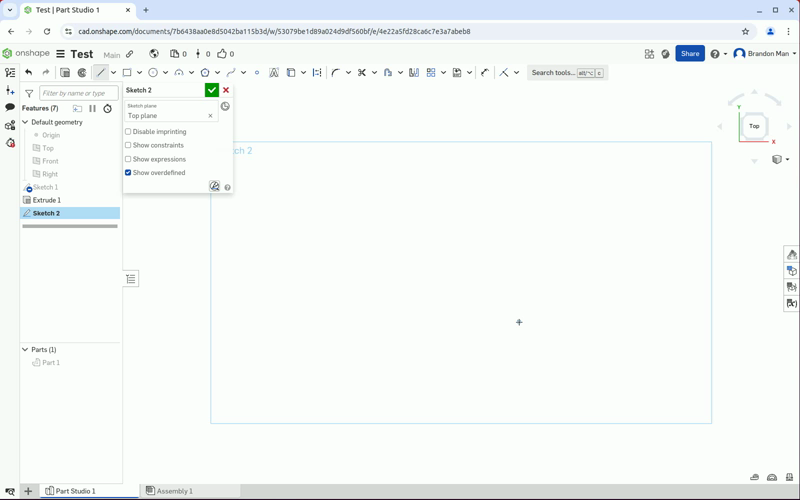
mouse_move(549, 321)
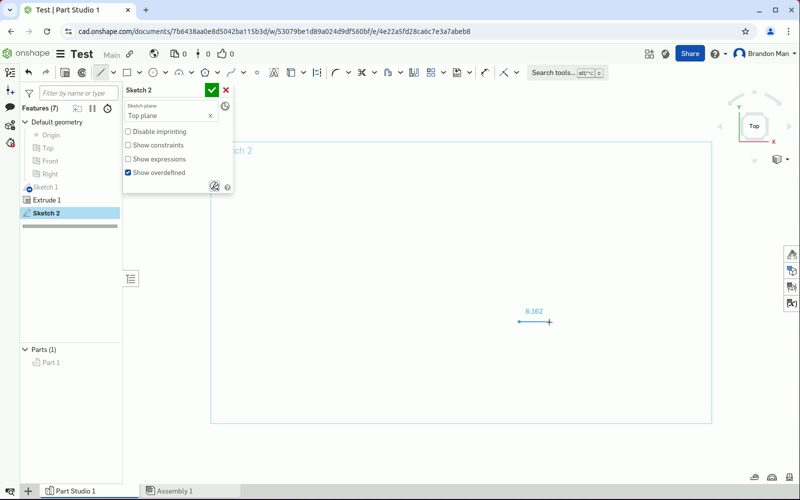
mouse_move(562, 321)
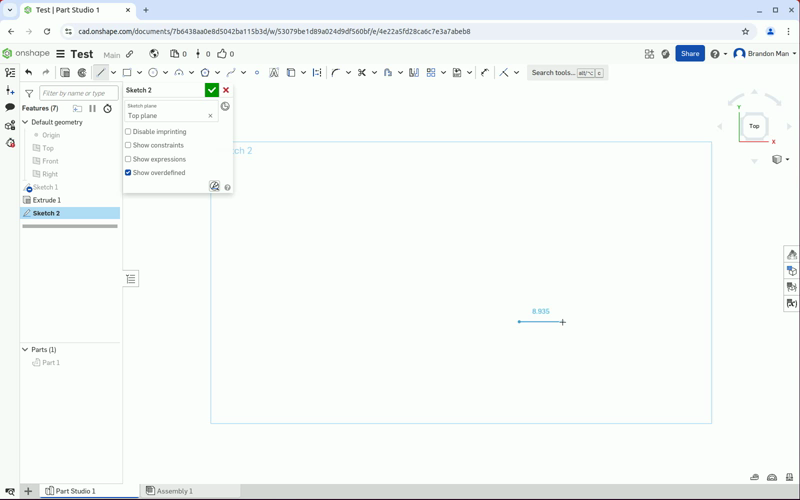
click(562, 321)
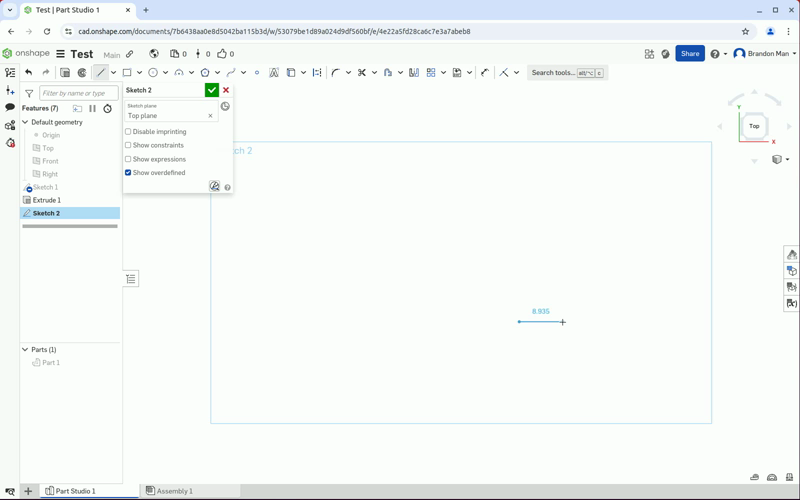
key_up(shift)
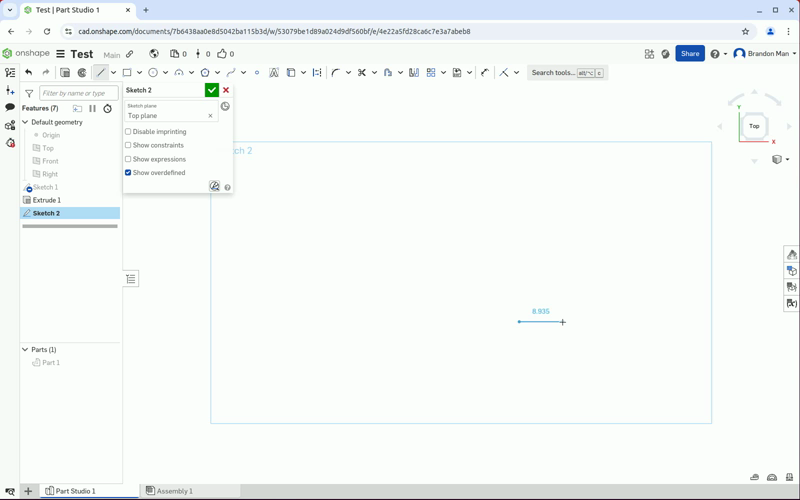
key_down(shift)
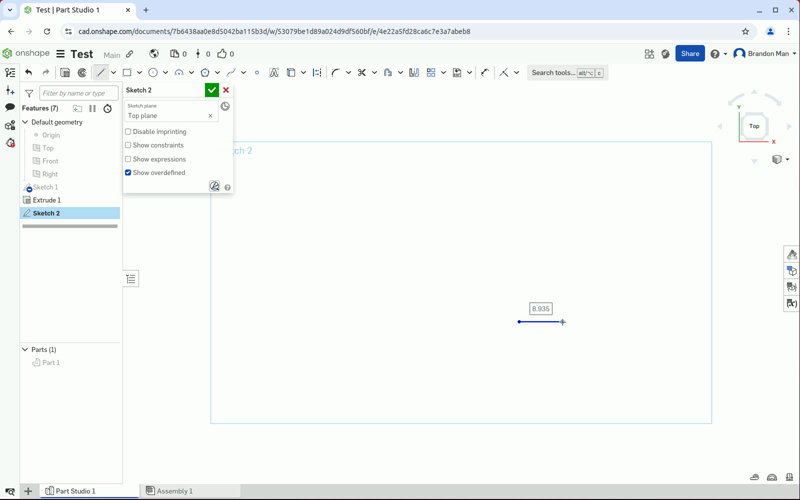
mouse_move(562, 192)
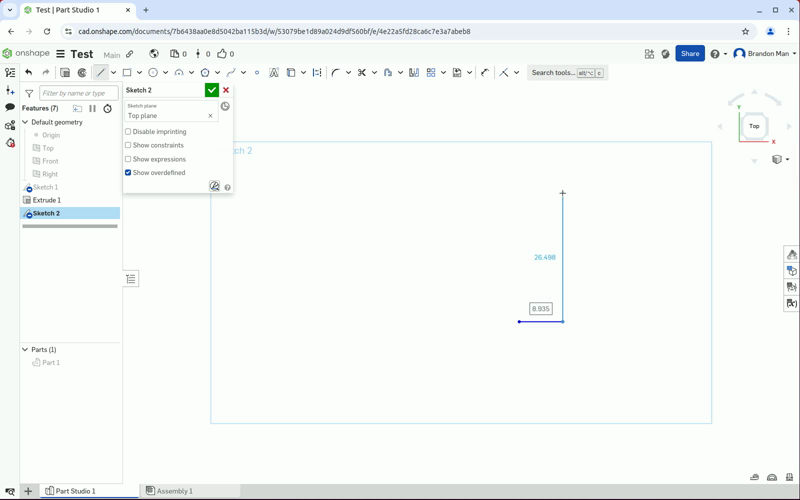
click(562, 192)
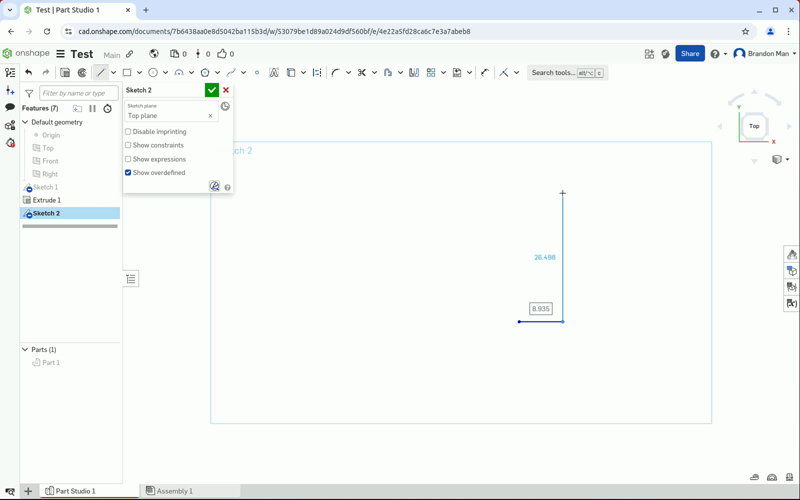
key_up(shift)
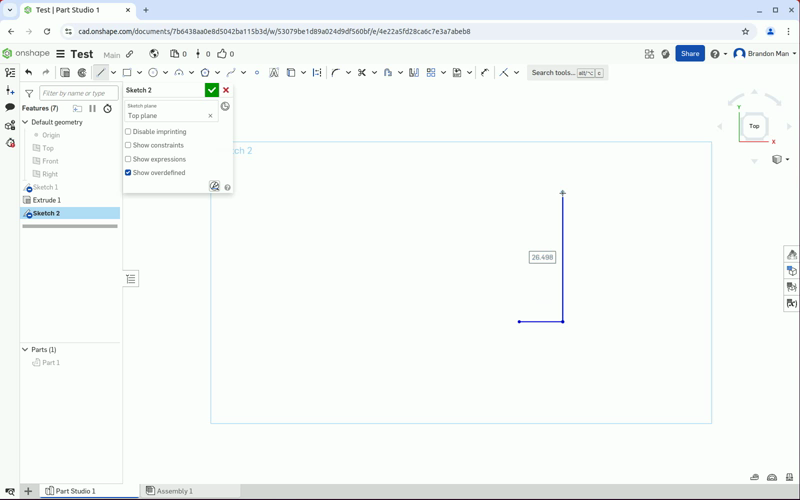
key_down(shift)
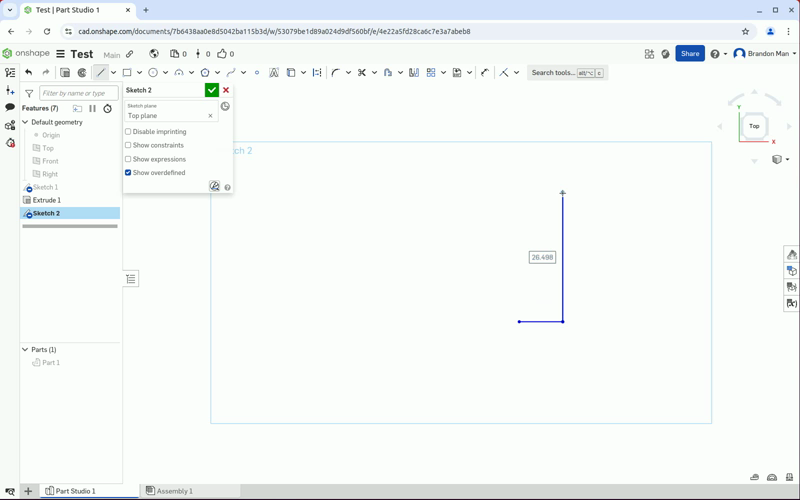
mouse_move(589, 192)
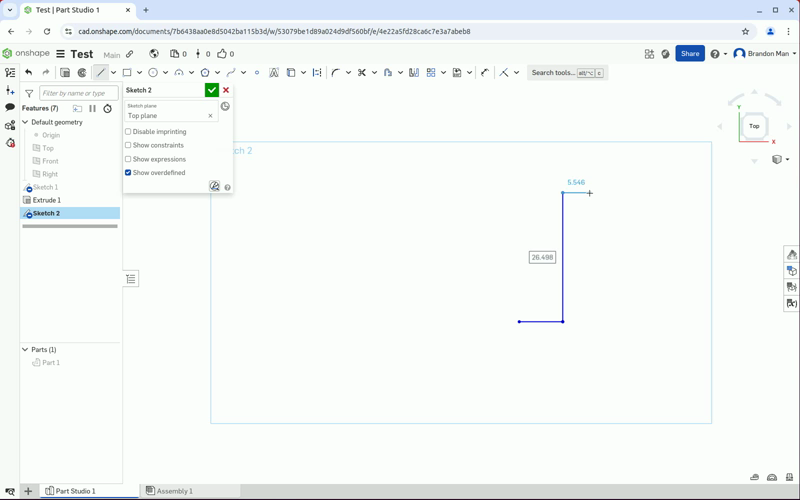
mouse_move(519, 192)
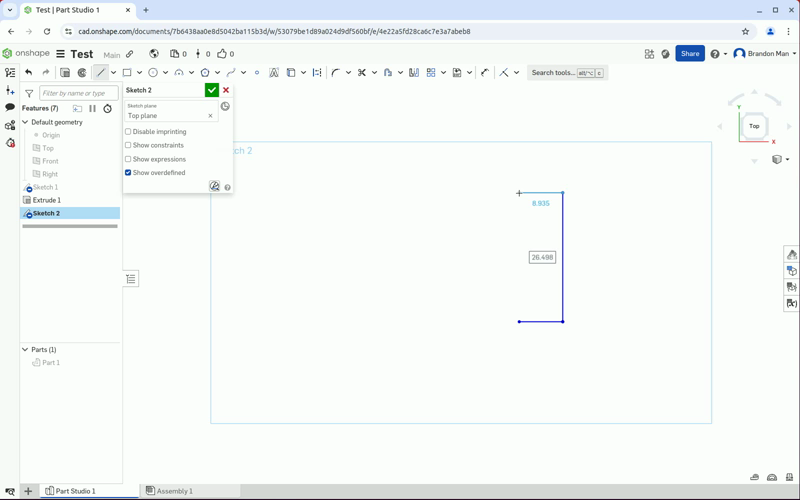
click(519, 192)
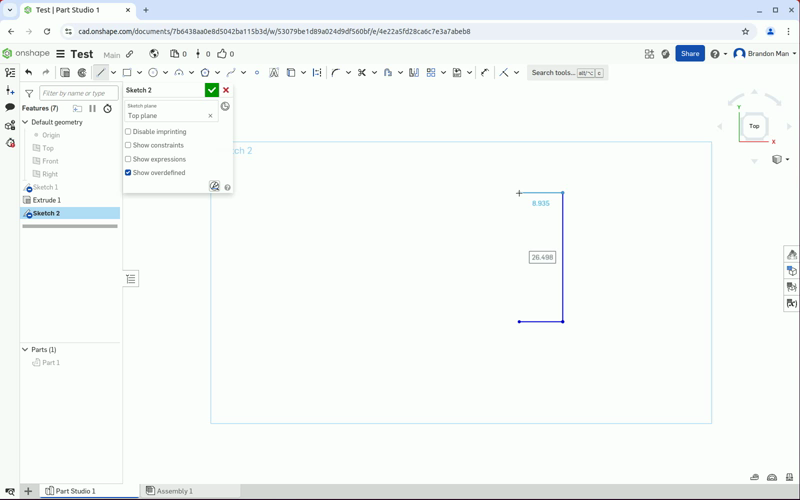
key_up(shift)
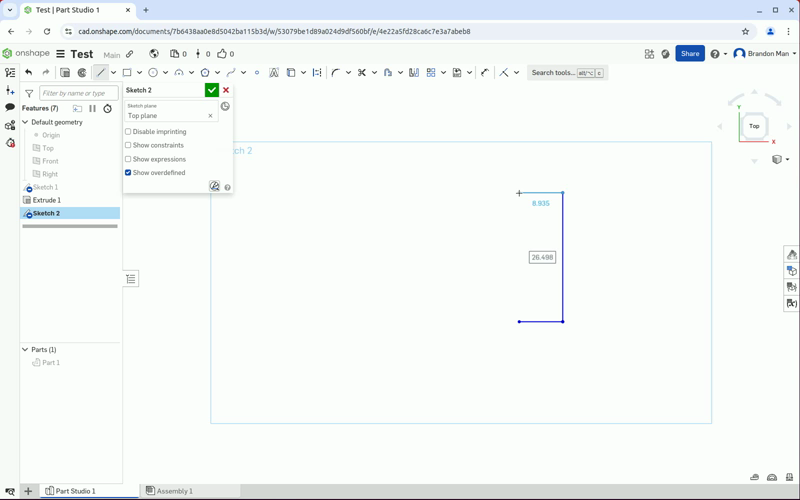
key_down(shift)
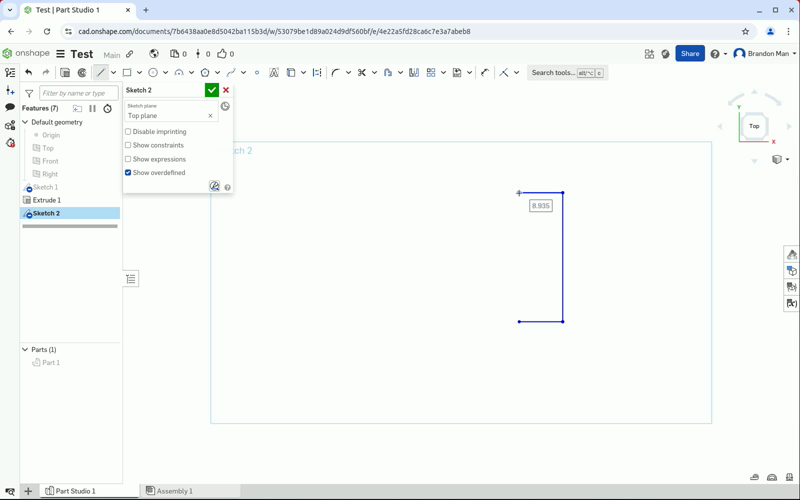
mouse_move(519, 321)
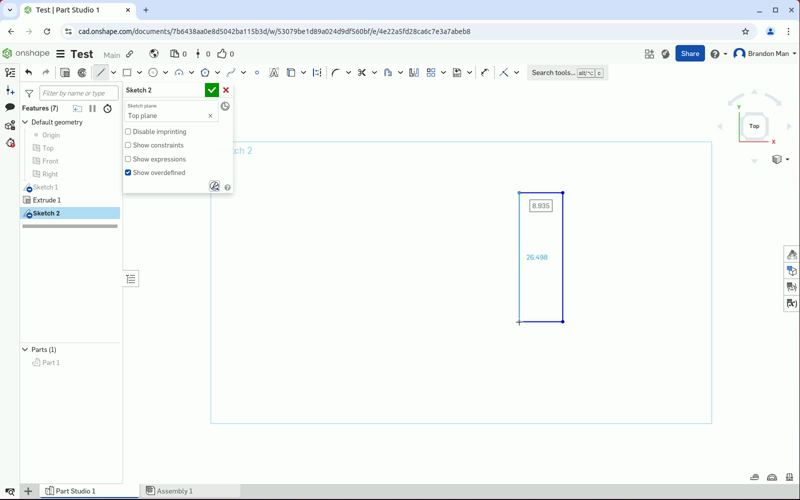
key_up(shift)
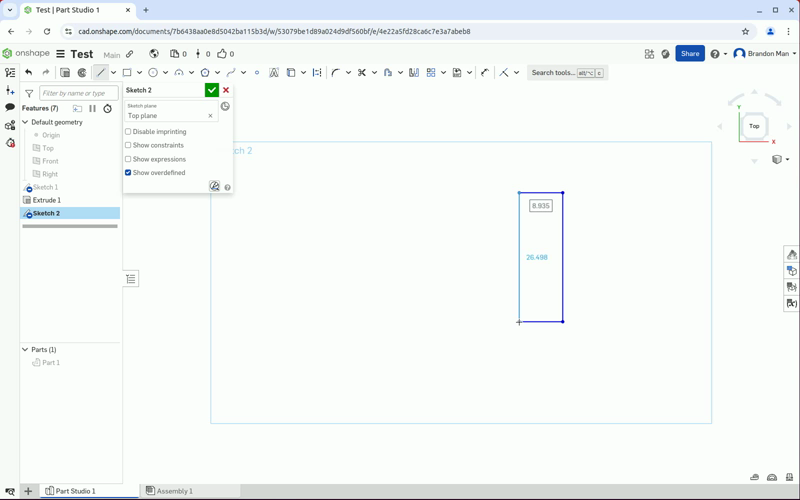
click(519, 321)
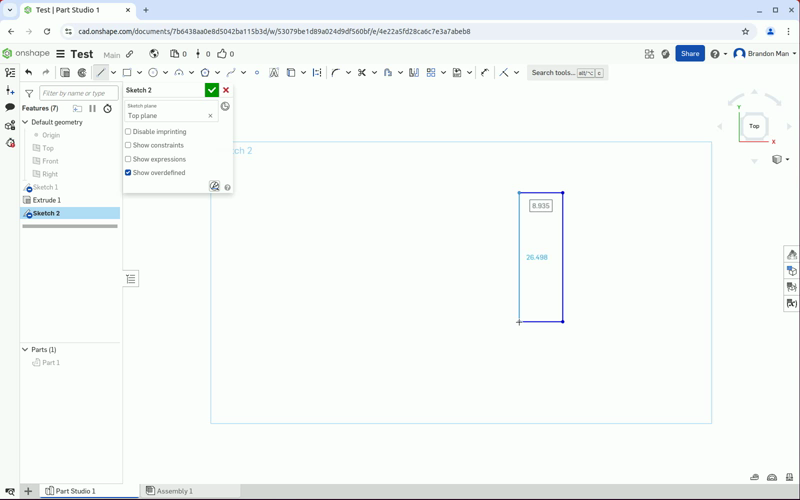
key(esc)
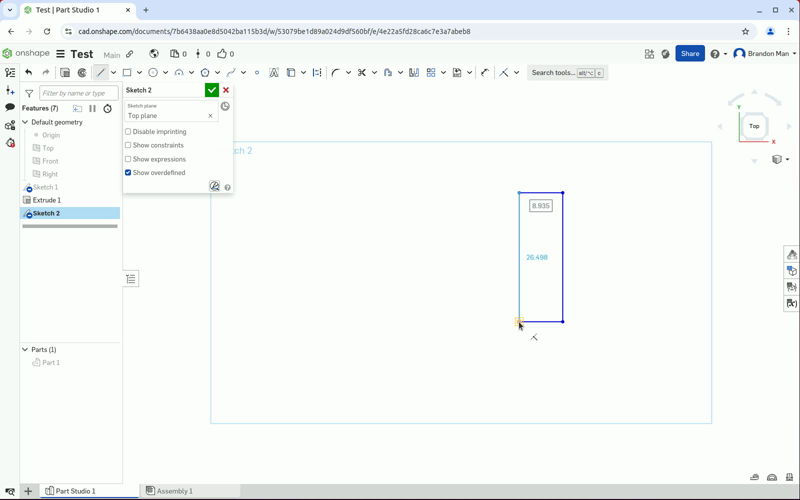
mouse_move(523, 214)
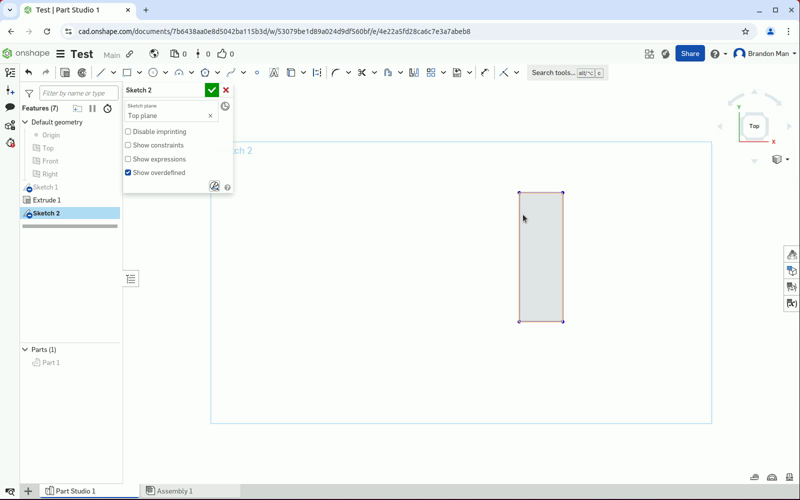
click(523, 214)
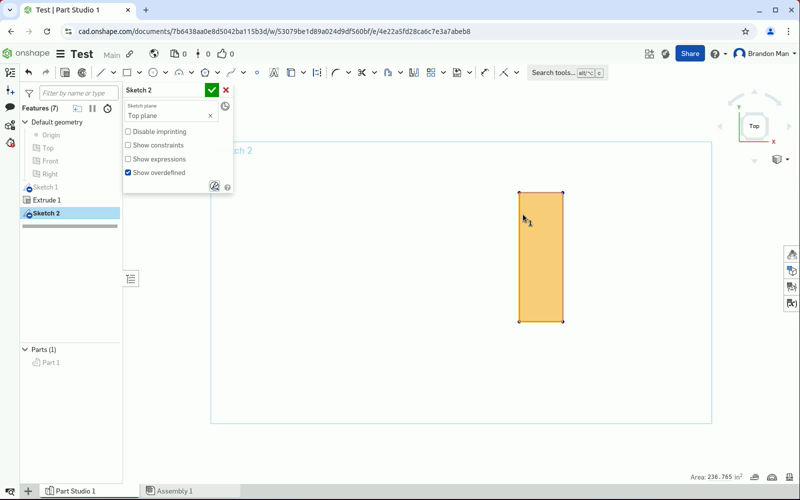
mouse_move(73, 352)
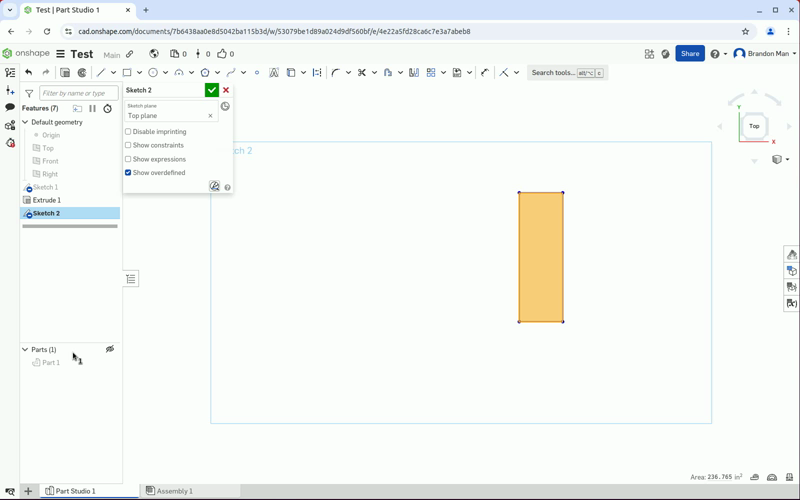
key(shift+y)
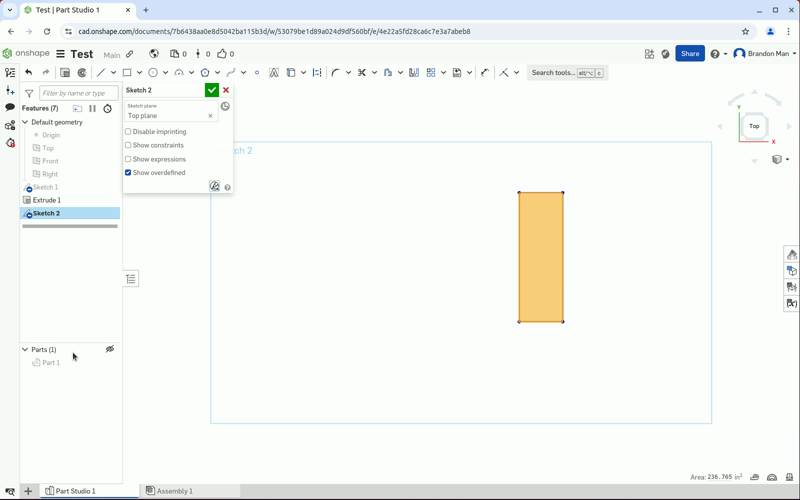
key(shift+e)
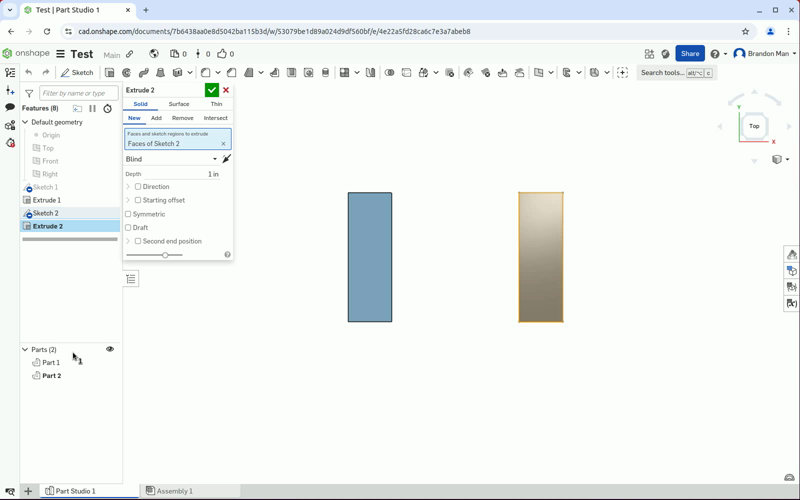
mouse_move(143, 106)
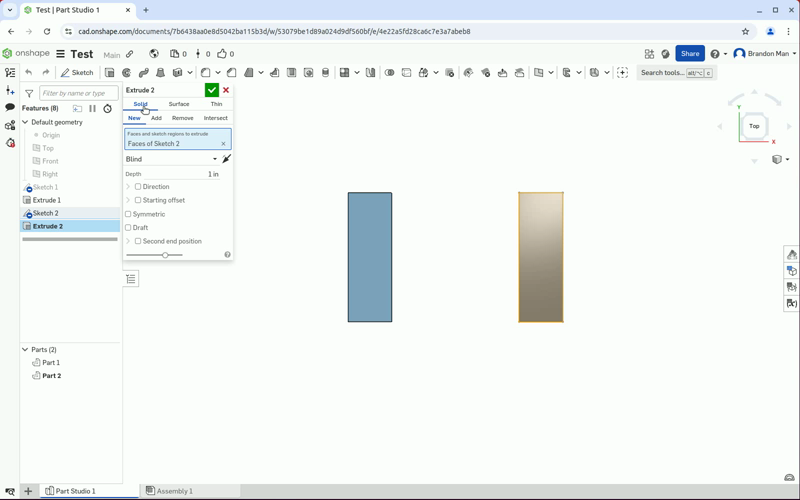
click(143, 106)
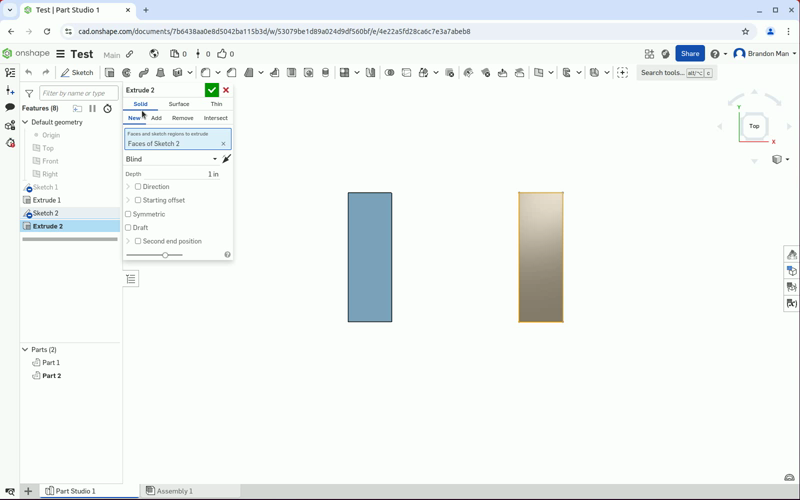
mouse_move(137, 120)
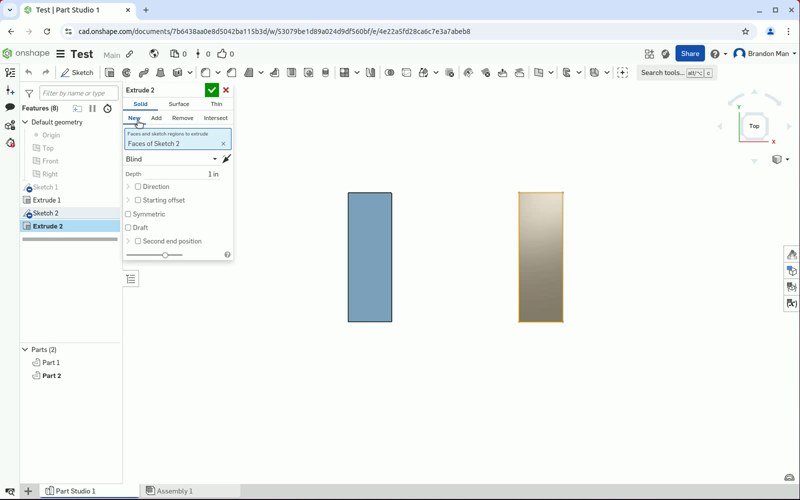
click(137, 120)
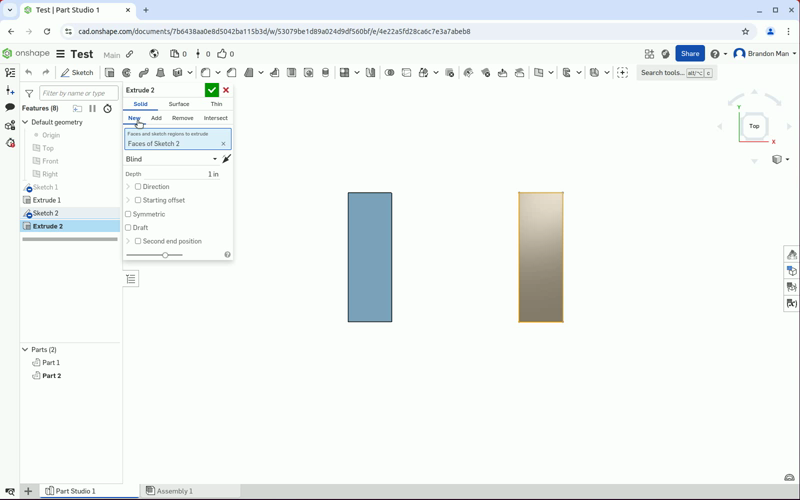
key(tab, 4)
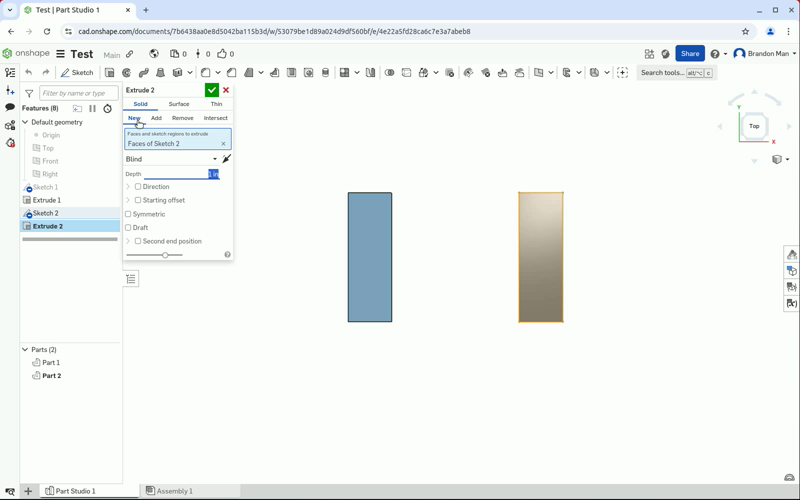
text(-10.832)
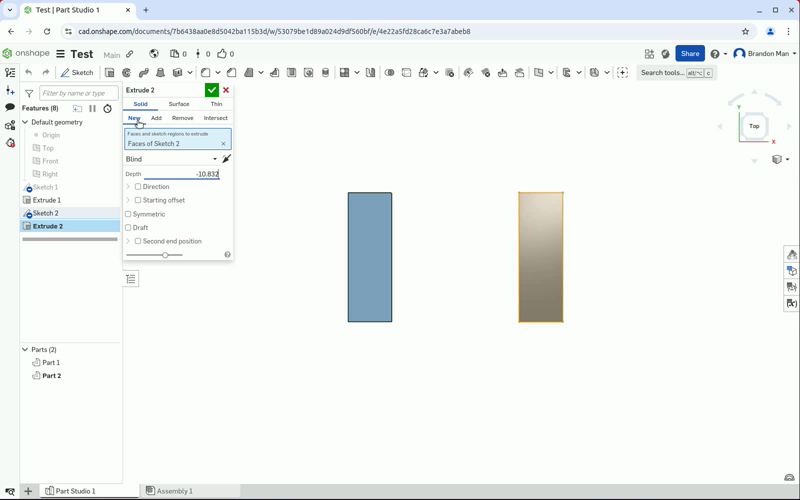
key(enter)
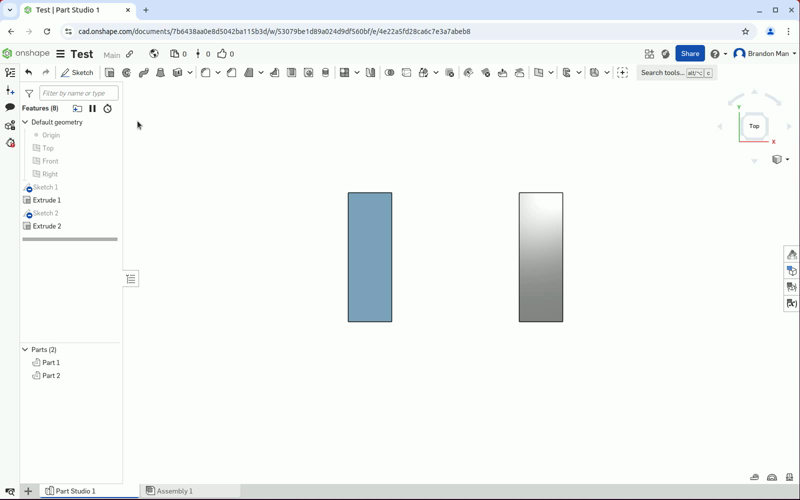
key(shift+h)
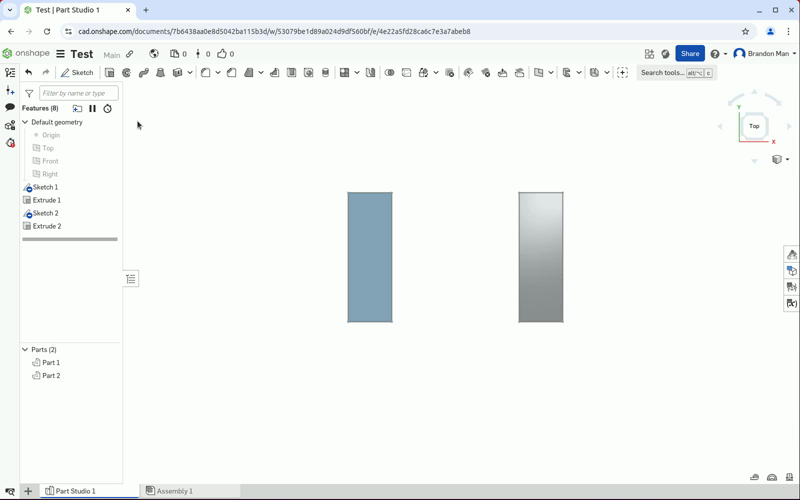
key(shift+h)
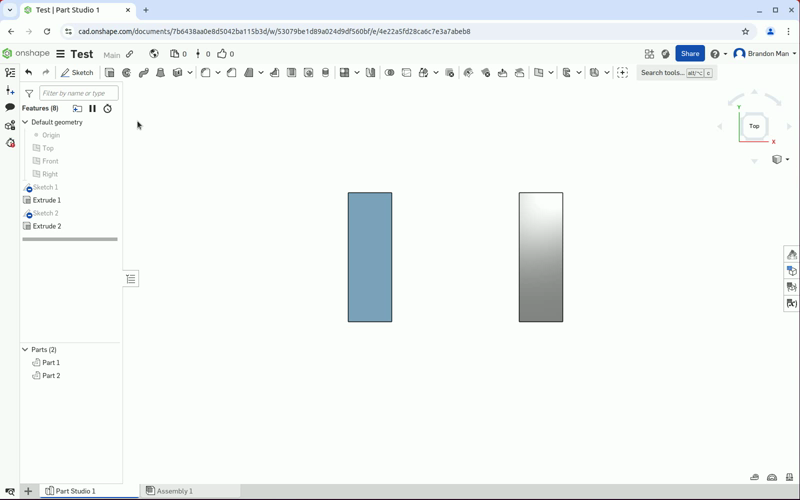
mouse_move(73, 189)
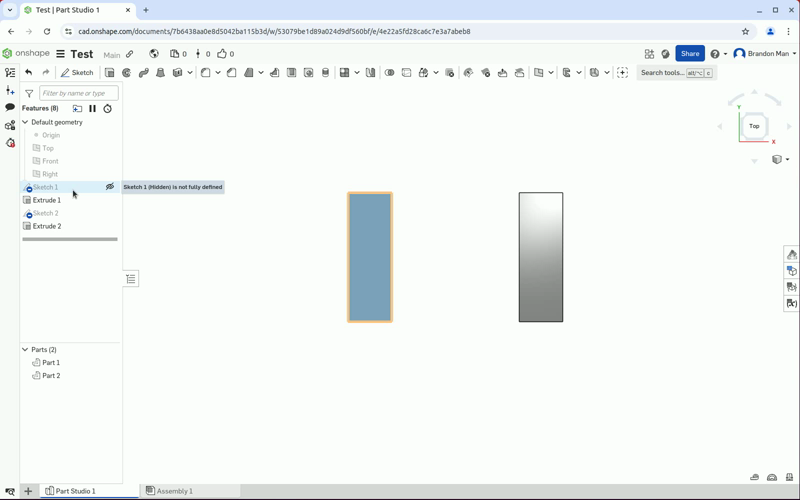
click(73, 189)
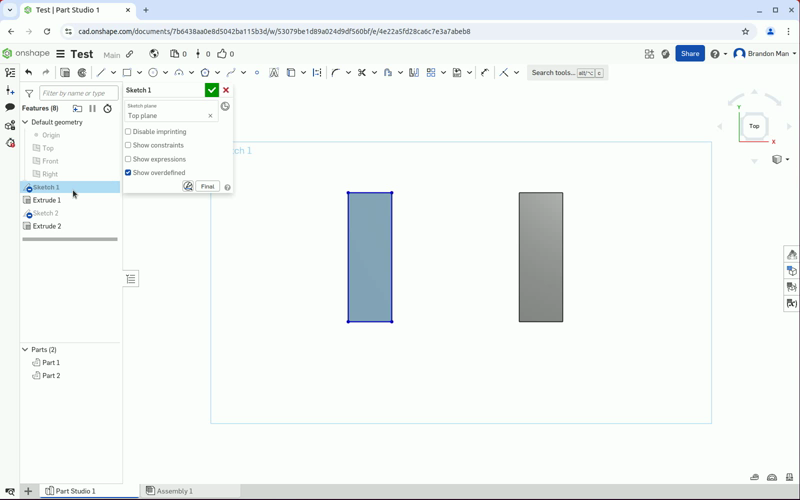
mouse_move(229, 92)
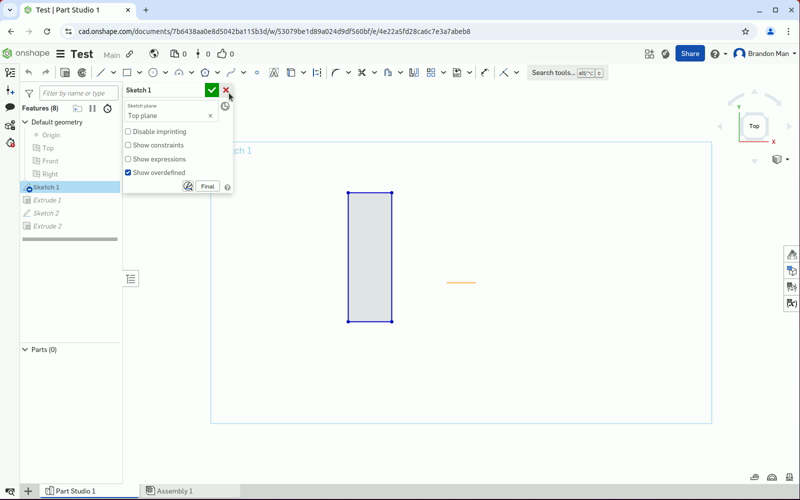
click(229, 92)
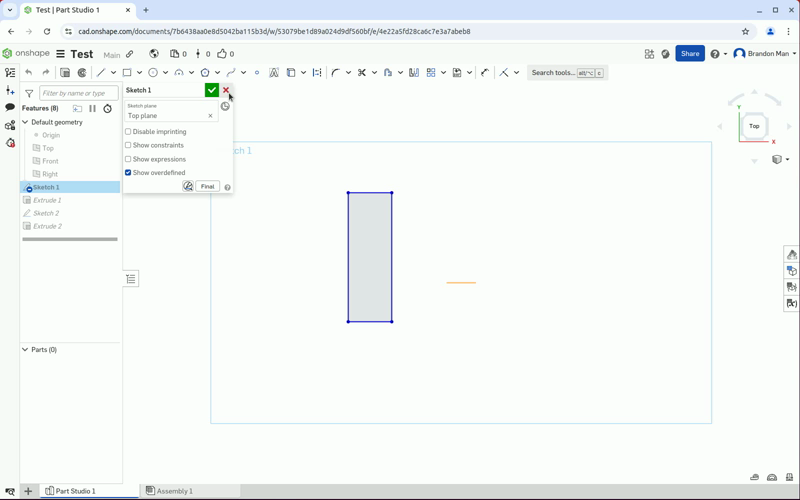
key(shift+s)
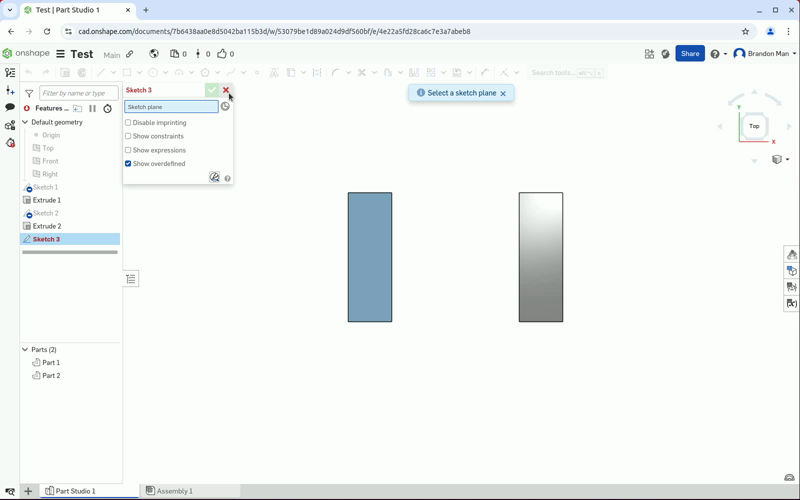
mouse_move(73, 150)
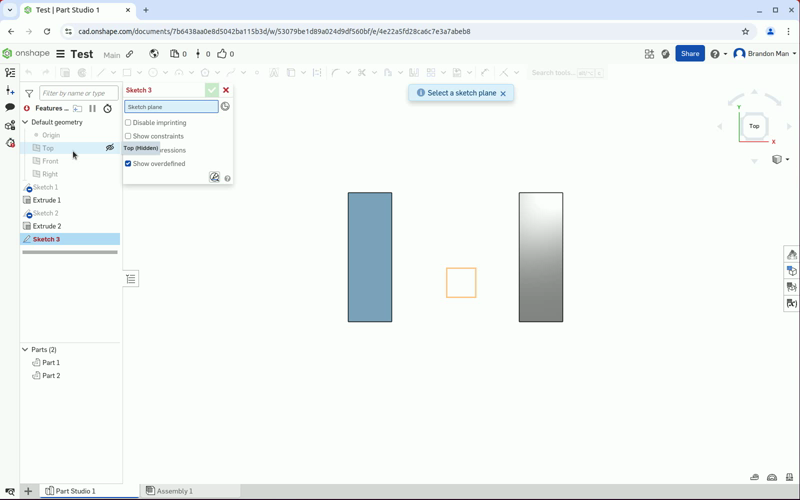
click(73, 150)
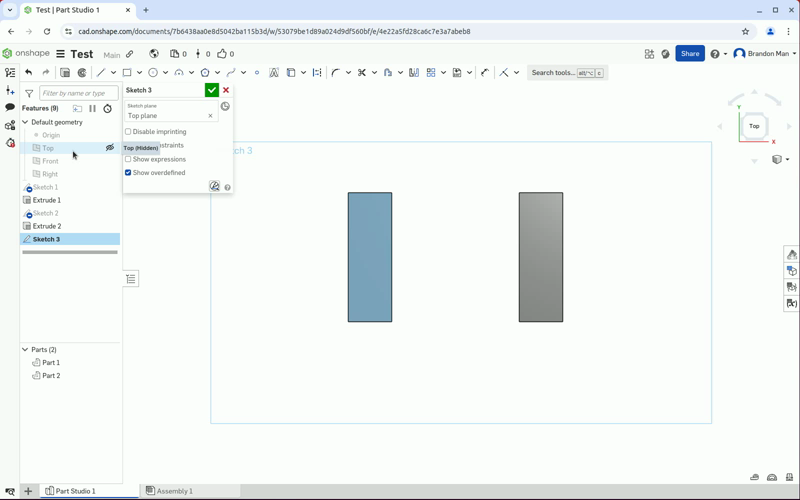
mouse_move(73, 352)
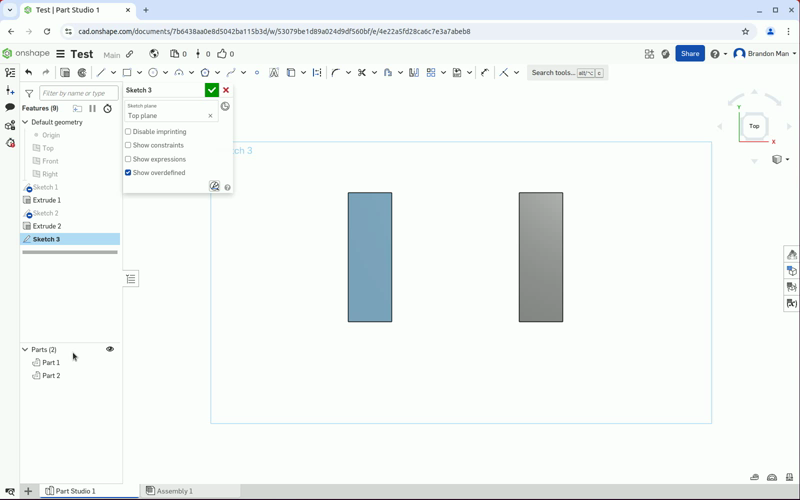
key(y)
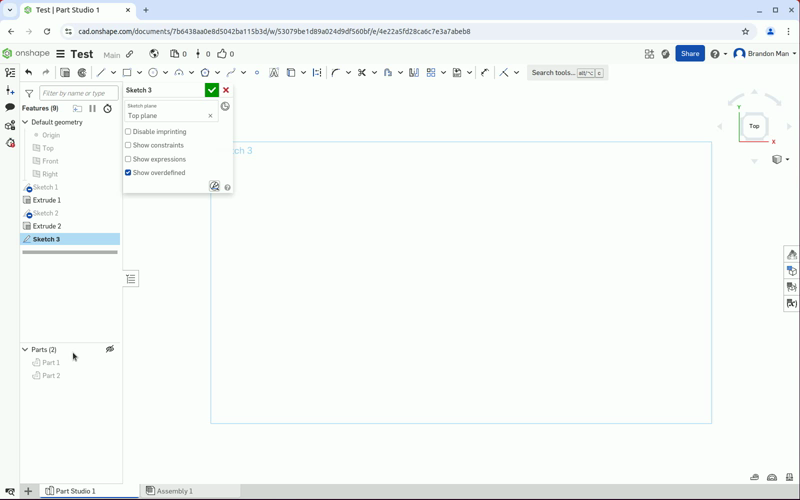
key(l)
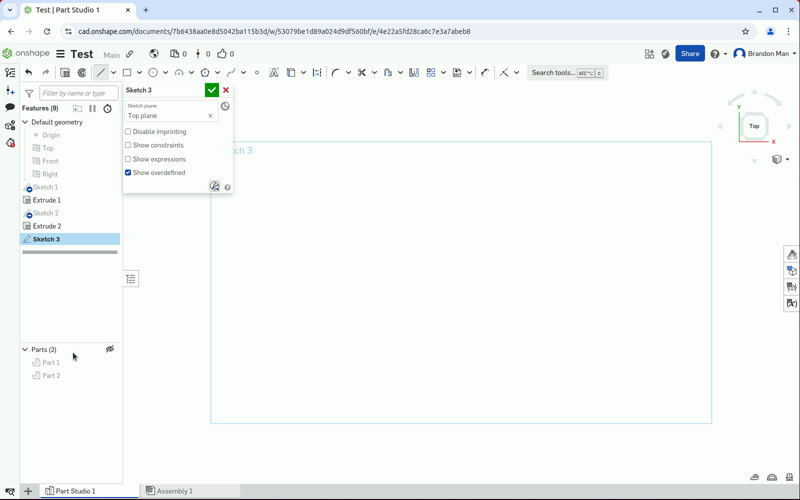
key_down(shift)
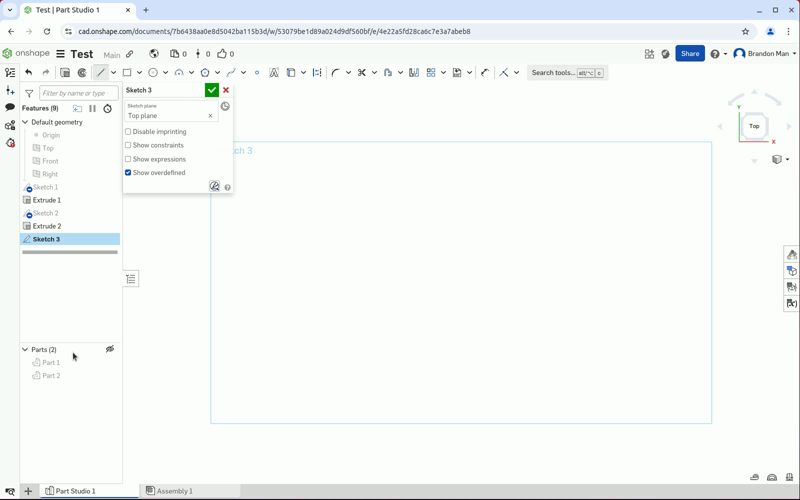
mouse_move(391, 321)
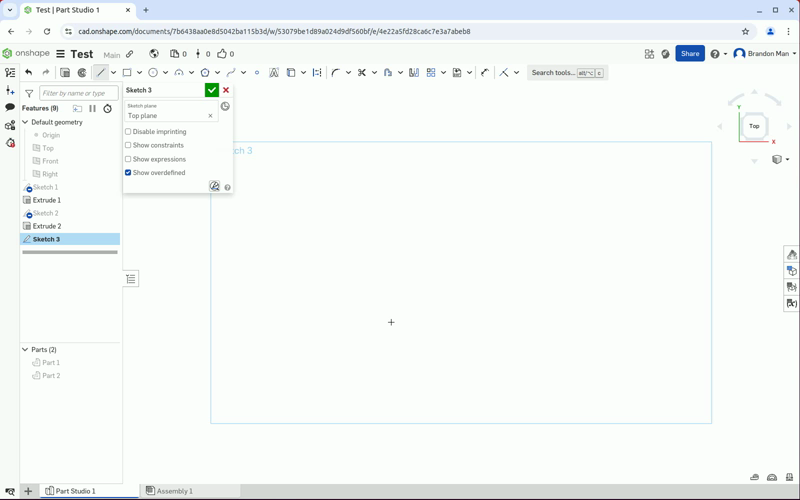
click(391, 321)
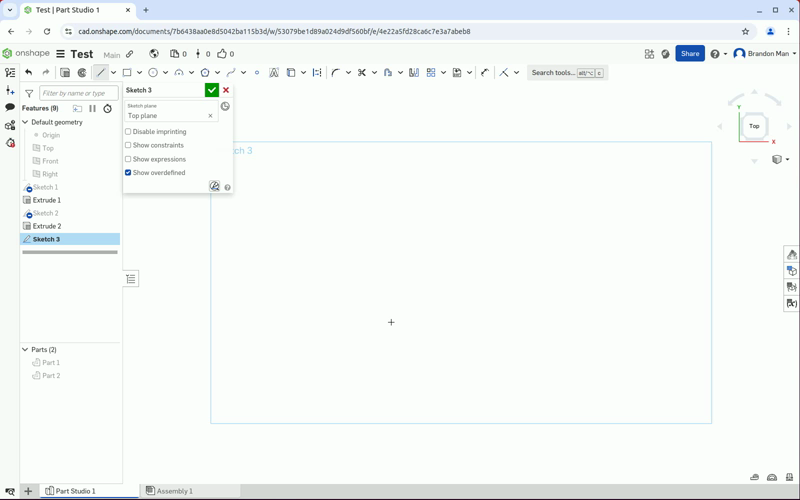
key_up(shift)
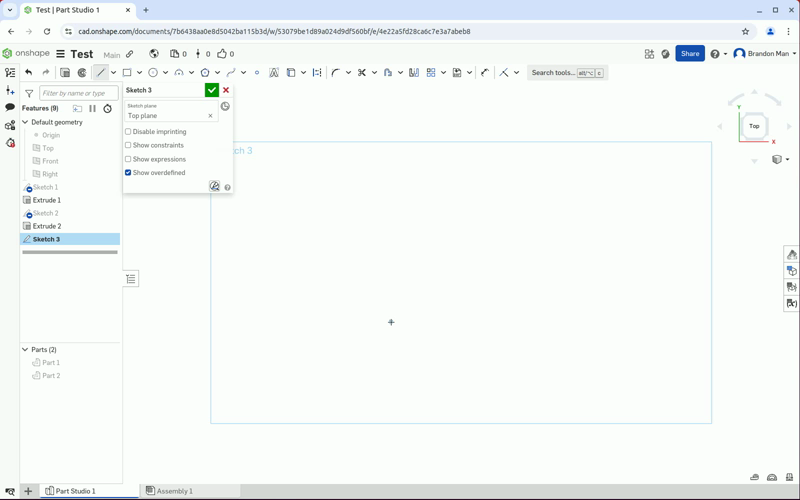
key_down(shift)
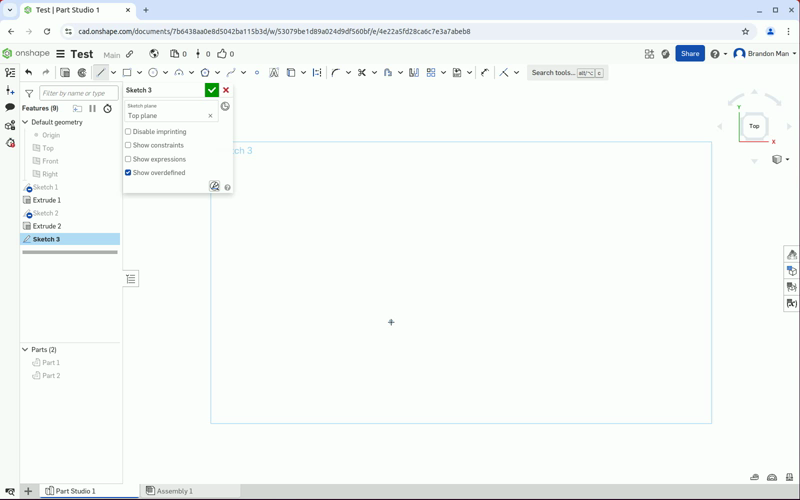
mouse_move(421, 321)
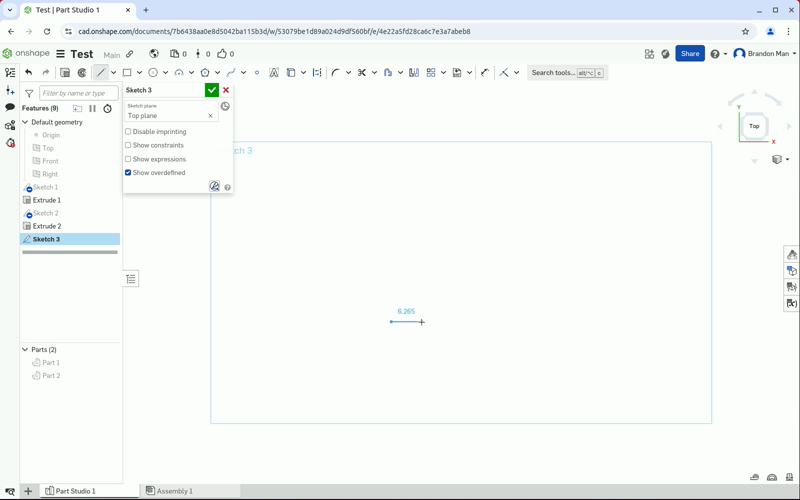
mouse_move(413, 321)
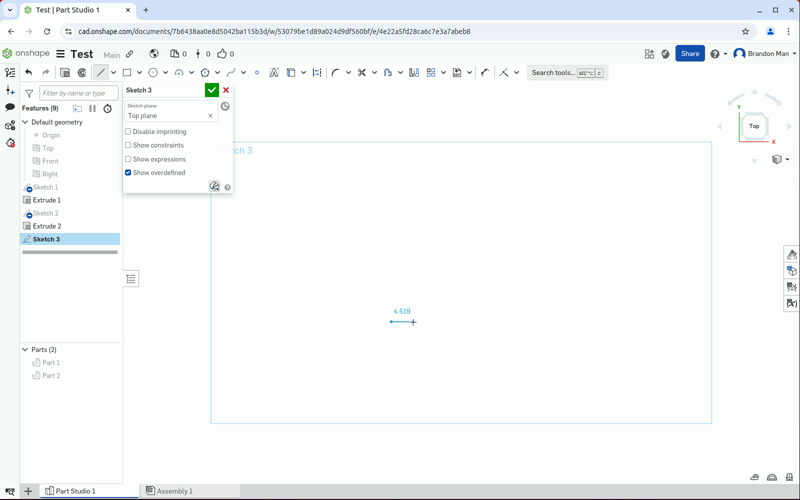
click(413, 321)
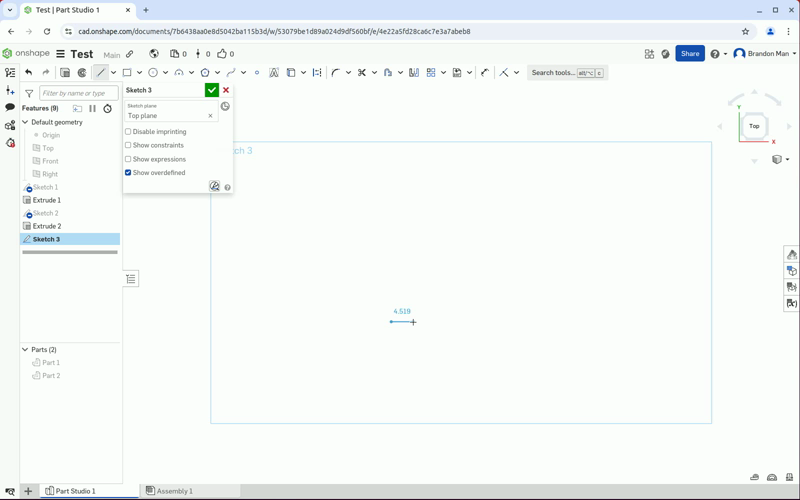
key_up(shift)
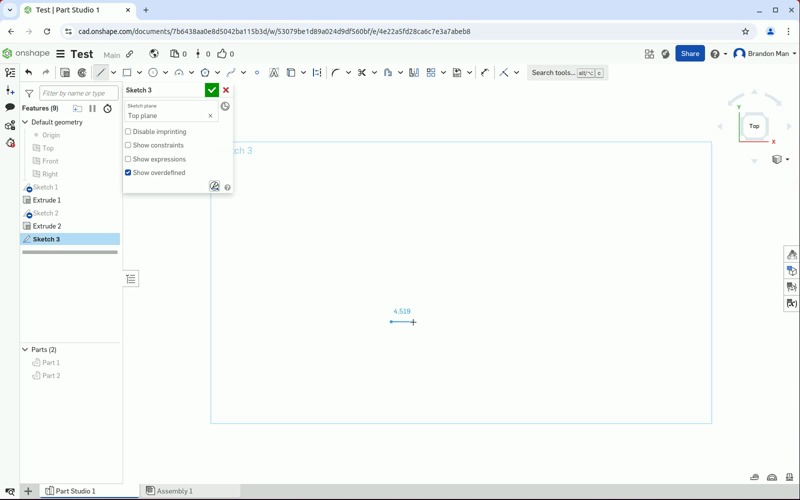
key_down(shift)
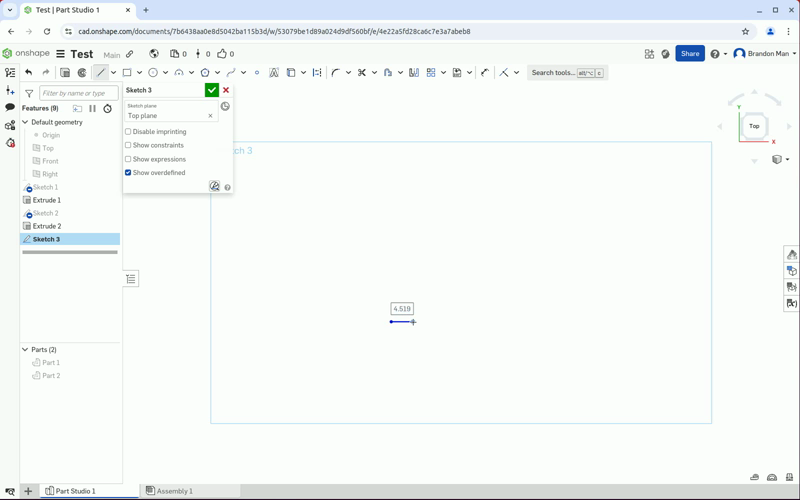
mouse_move(413, 192)
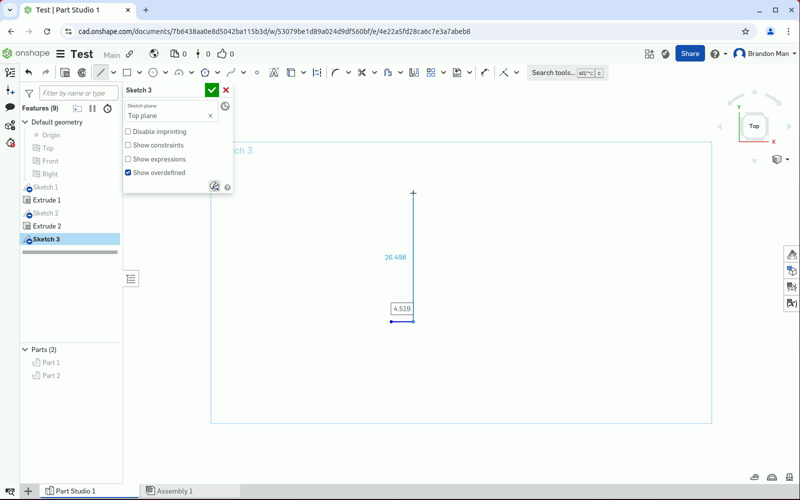
click(413, 192)
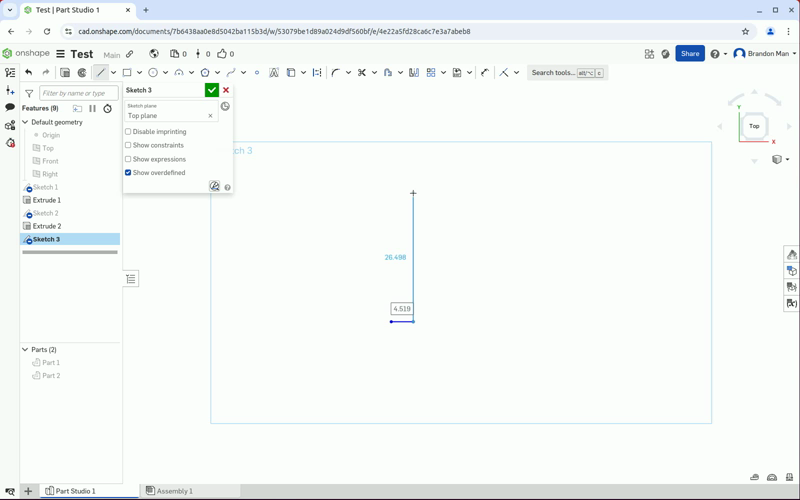
key_up(shift)
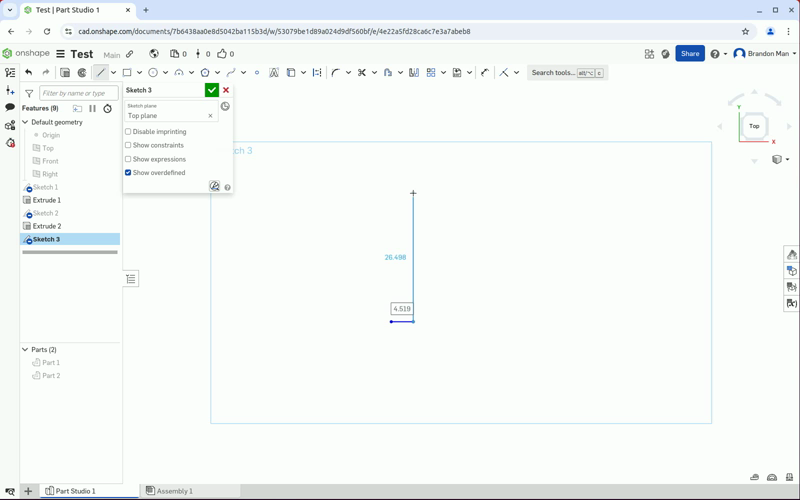
key_down(shift)
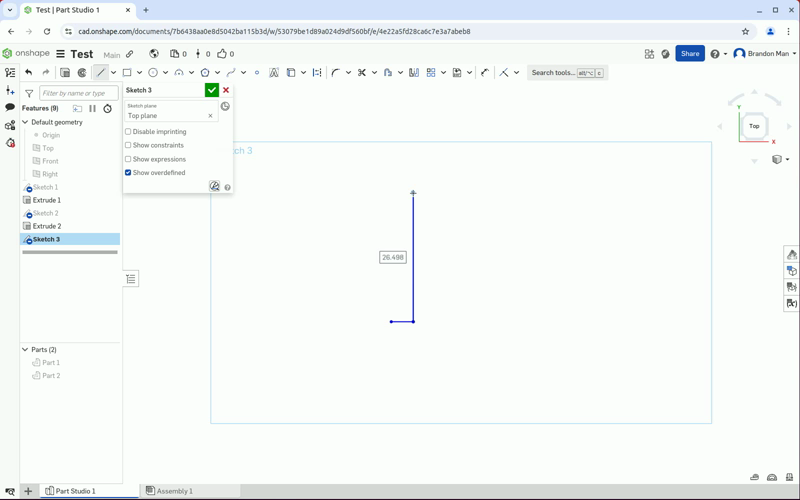
mouse_move(443, 192)
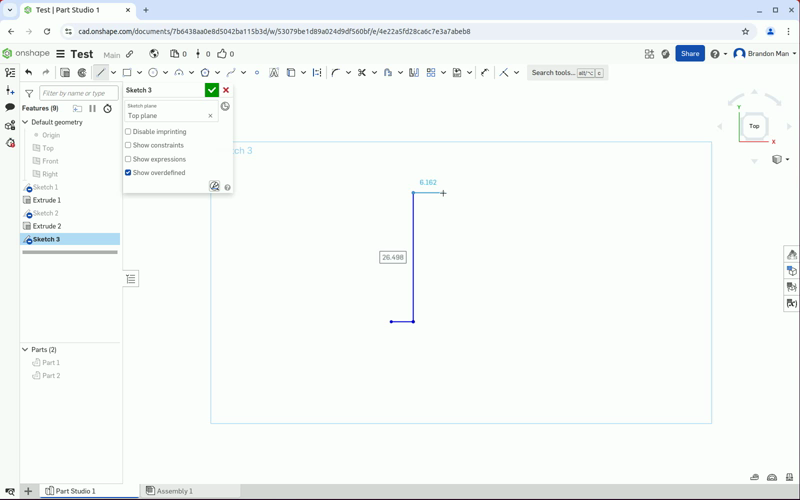
mouse_move(391, 192)
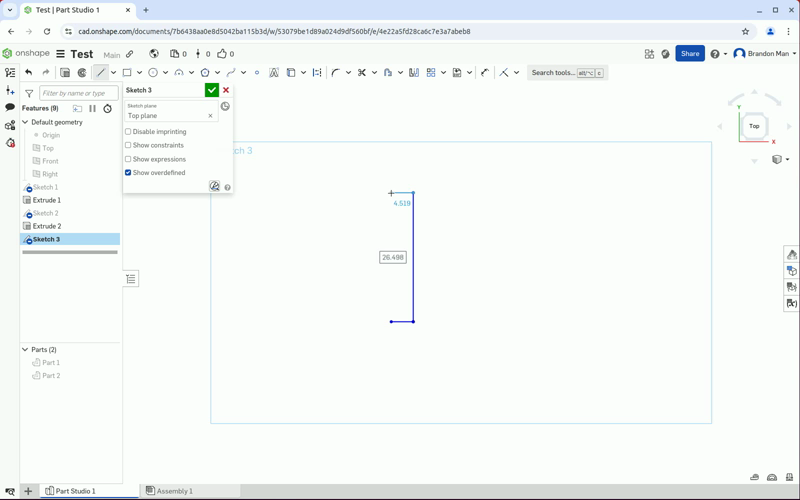
click(391, 192)
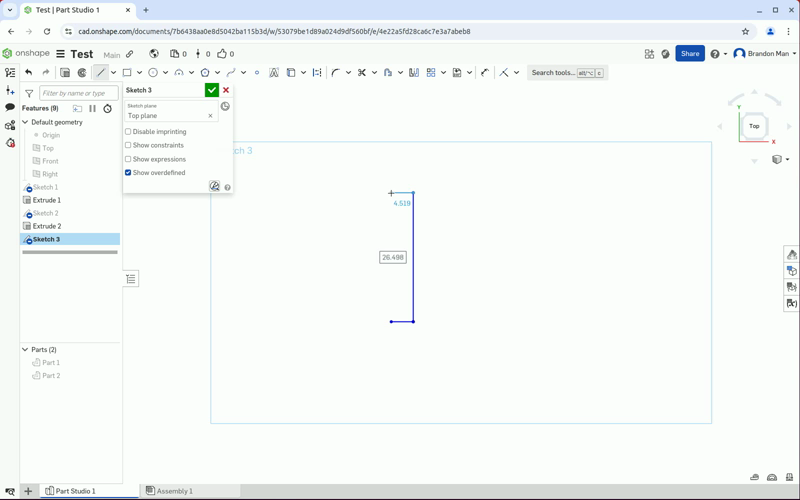
key_up(shift)
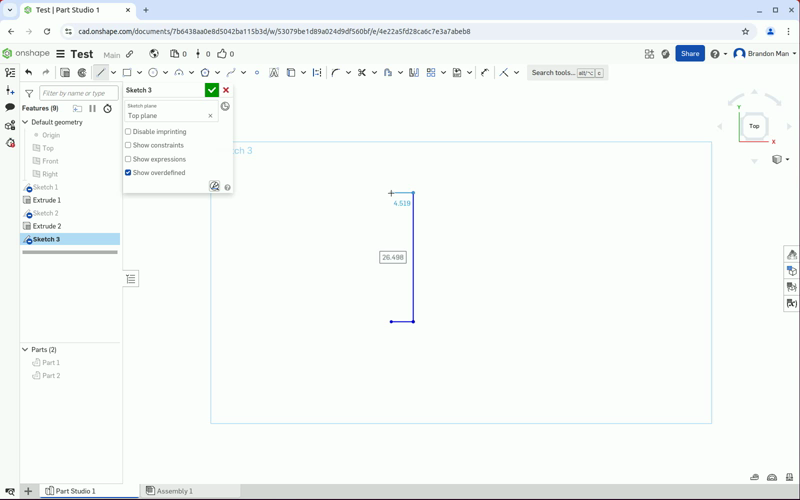
key_down(shift)
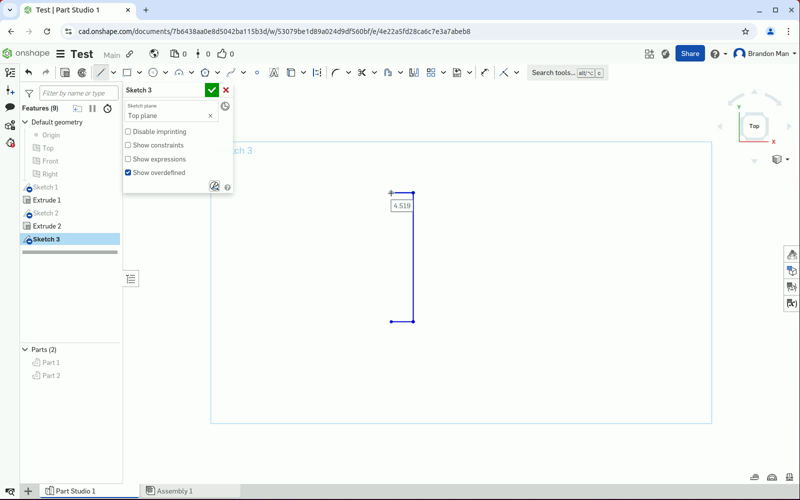
mouse_move(391, 321)
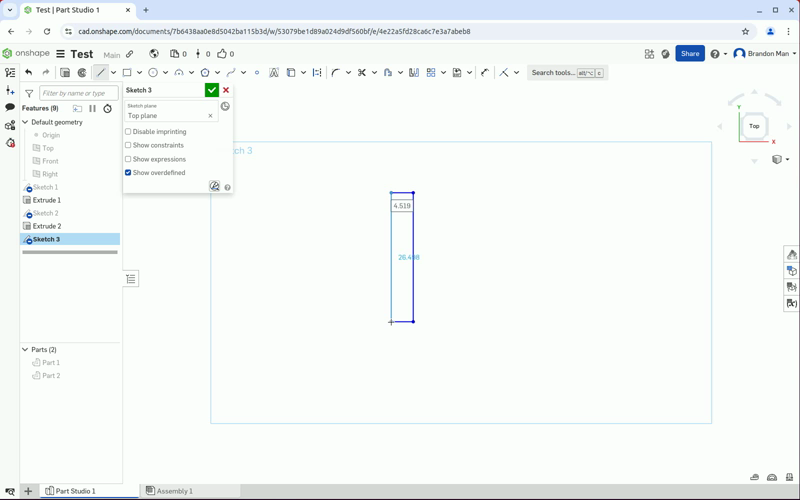
key_up(shift)
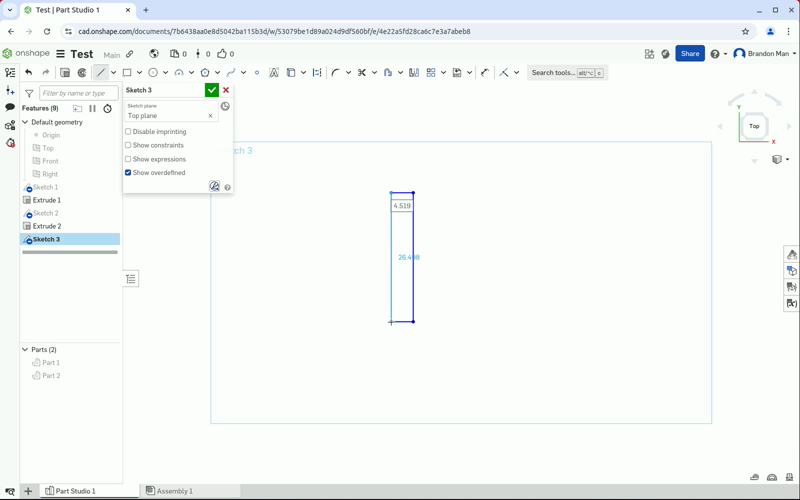
click(391, 321)
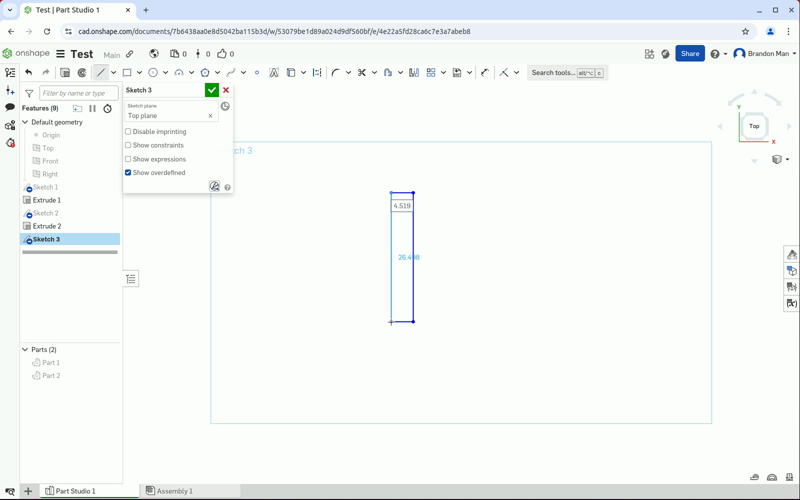
key(esc)
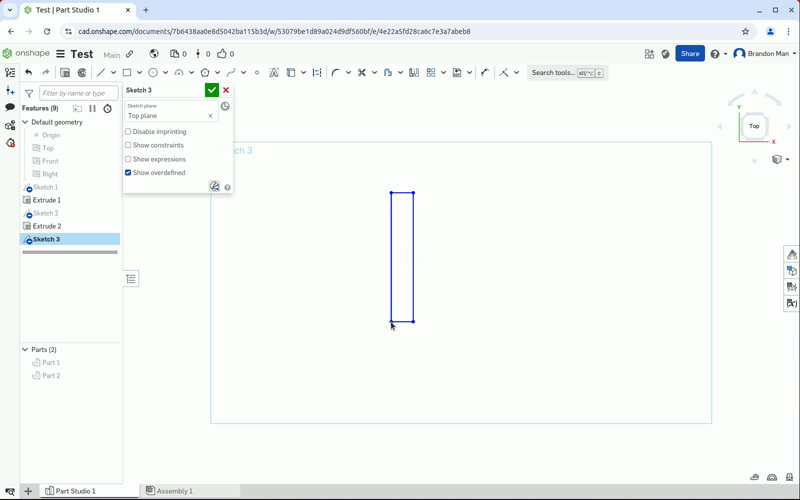
mouse_move(401, 310)
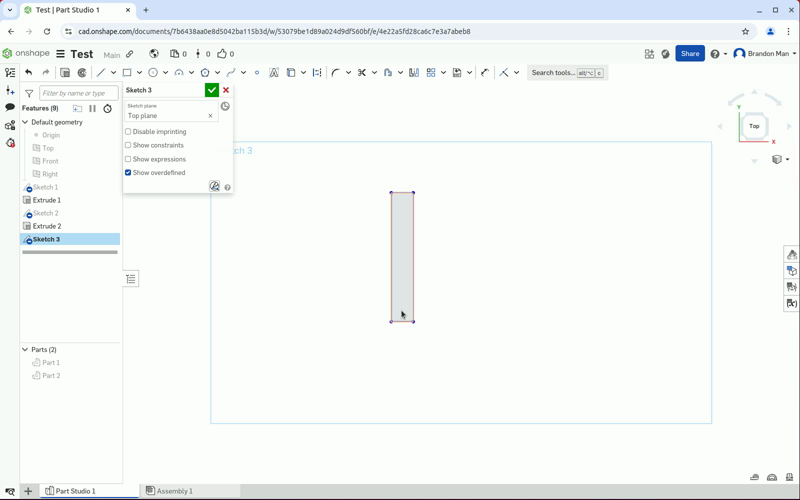
click(401, 310)
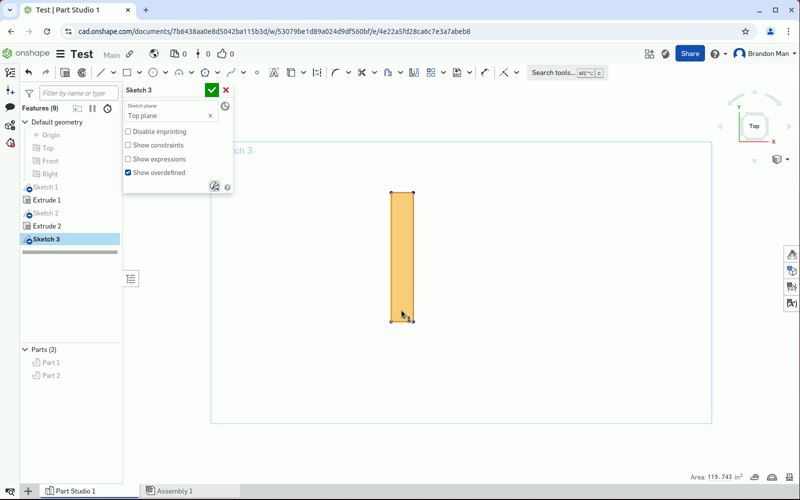
mouse_move(73, 352)
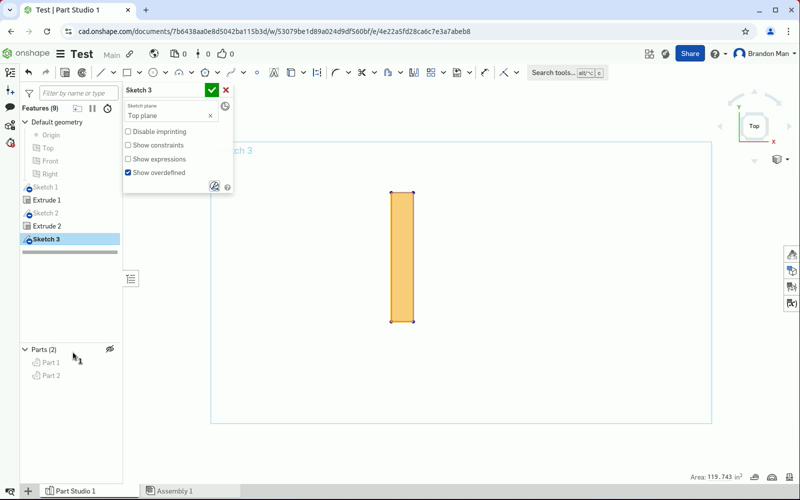
key(shift+y)
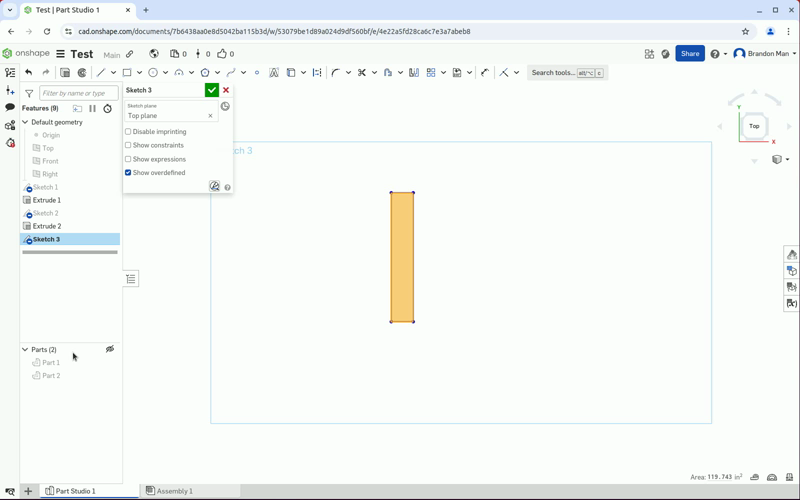
key(shift+e)
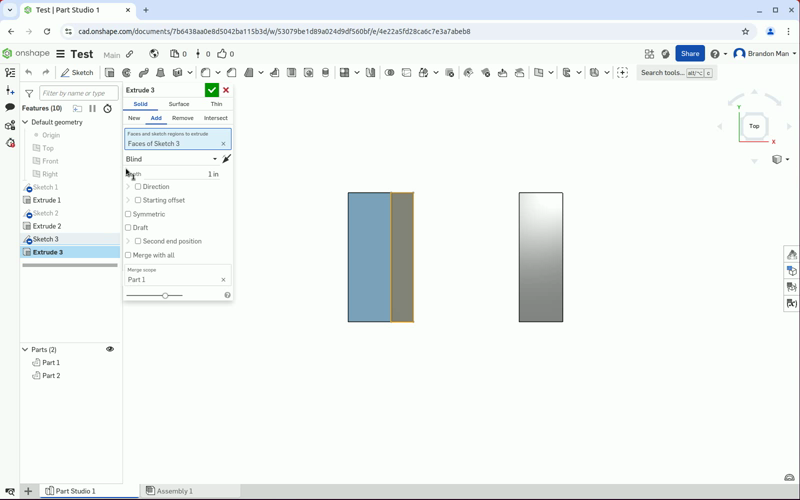
mouse_move(143, 106)
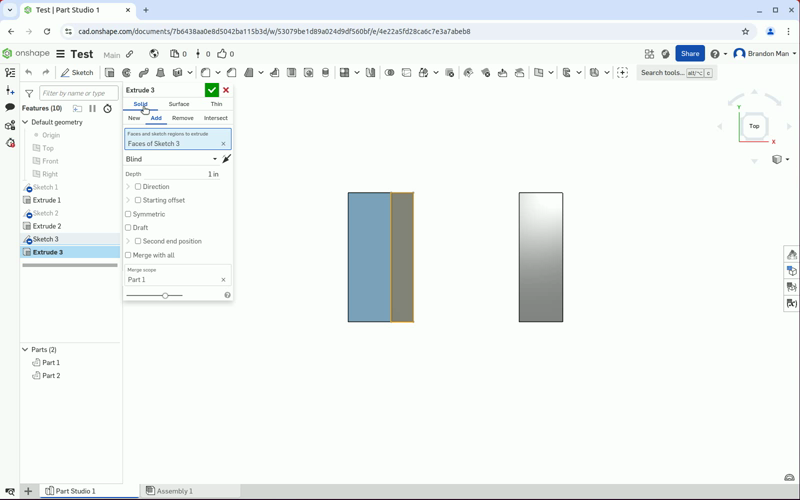
click(143, 106)
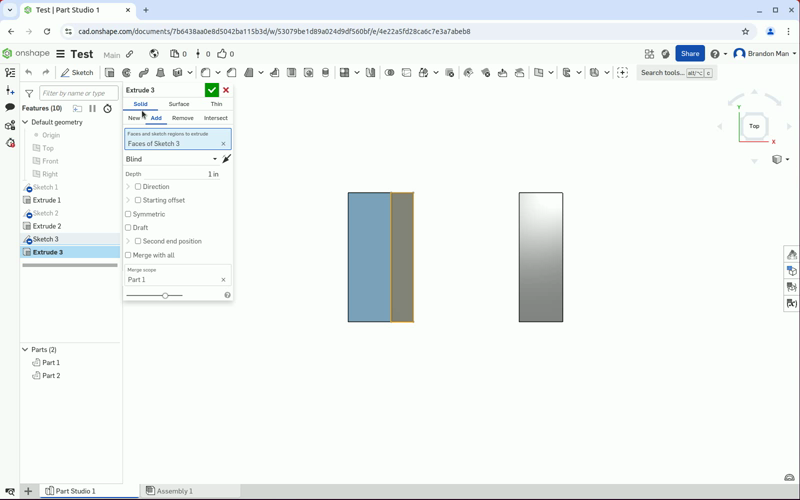
mouse_move(137, 120)
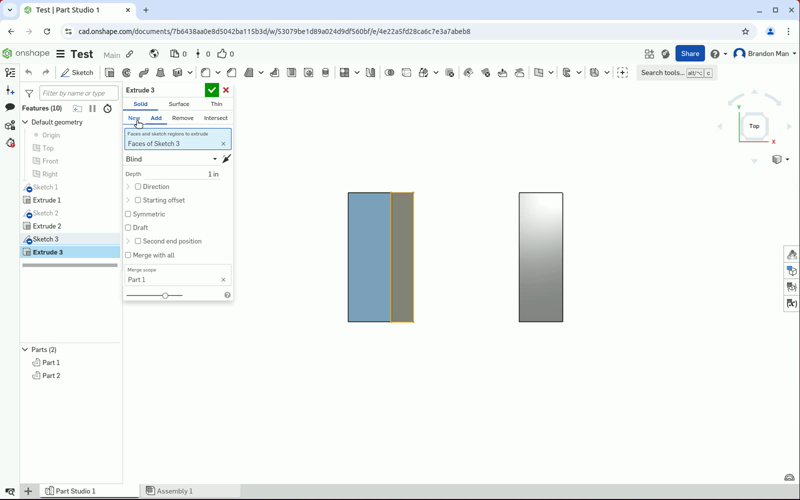
click(137, 120)
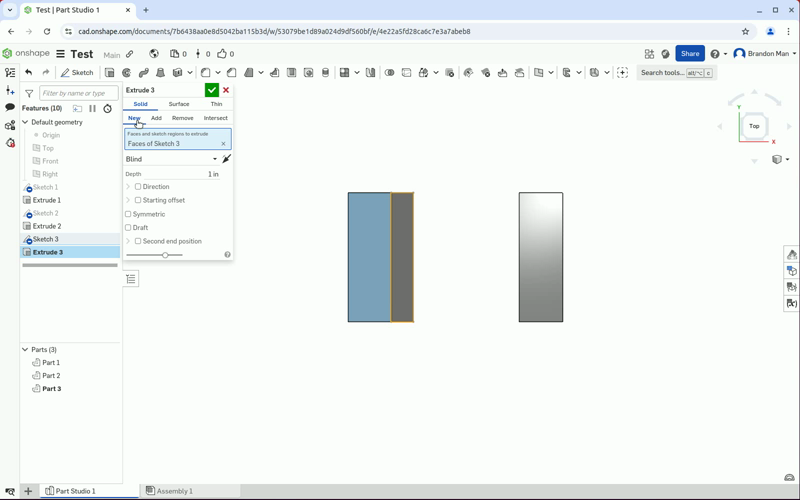
key(tab, 4)
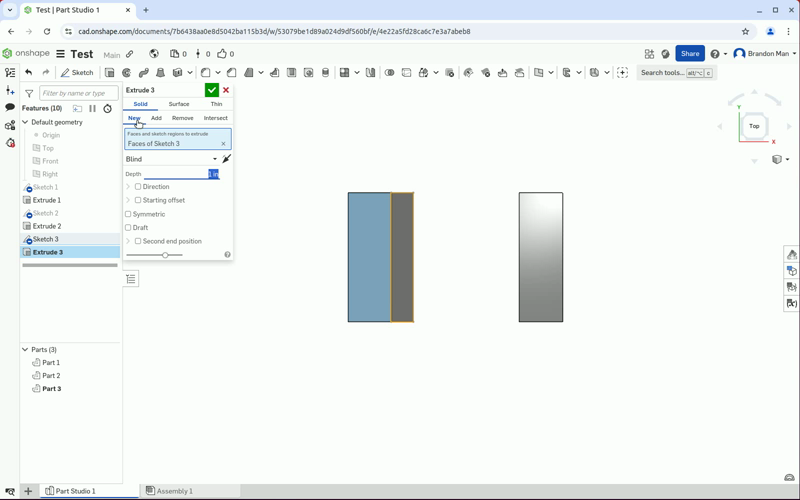
text(-10.832)
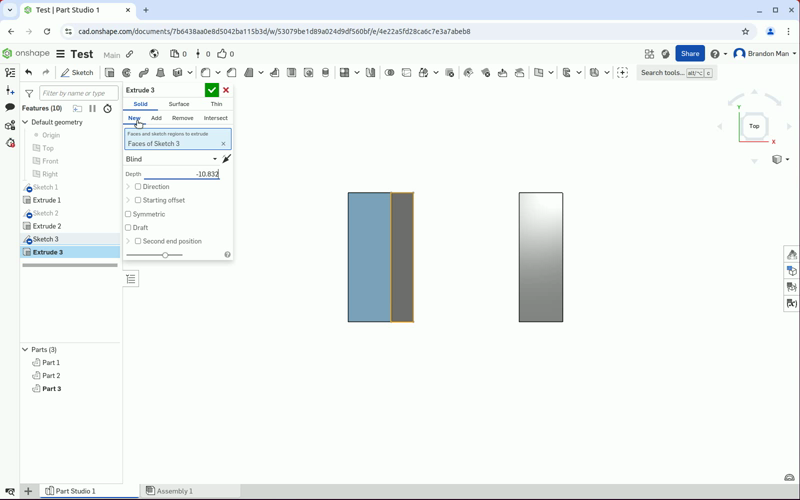
key(enter)
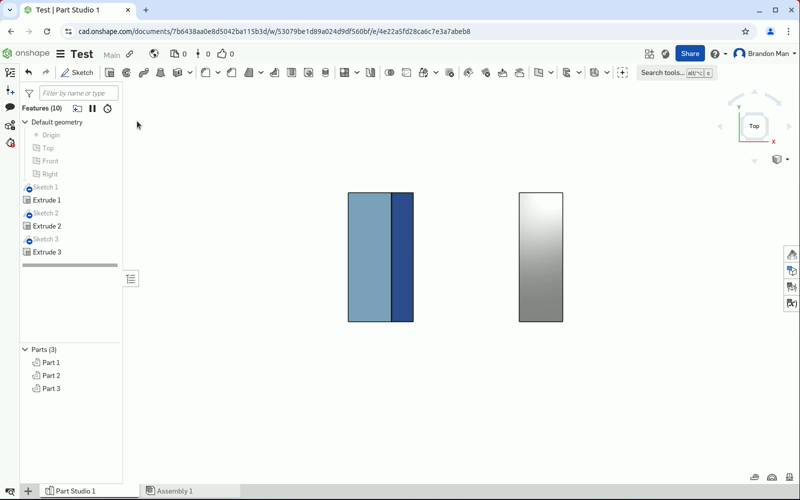
key(shift+h)
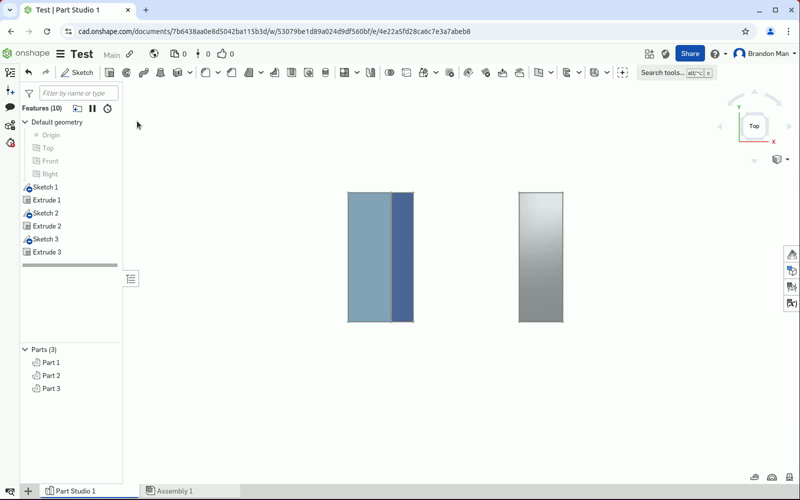
key(shift+h)
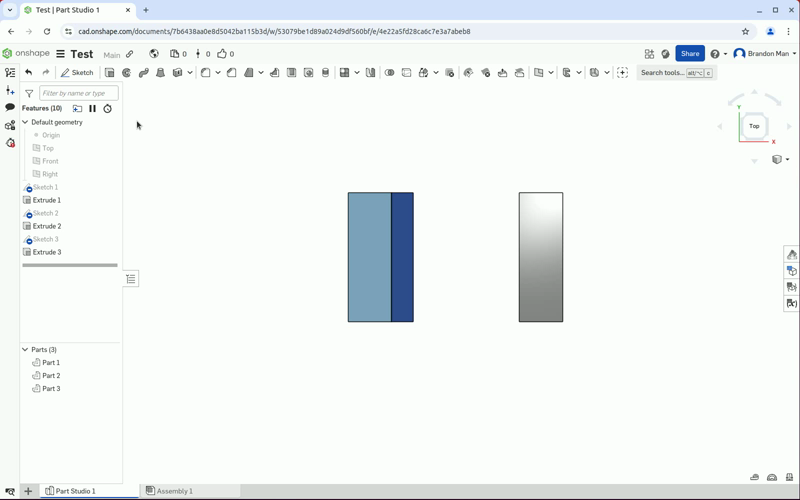
mouse_move(73, 189)
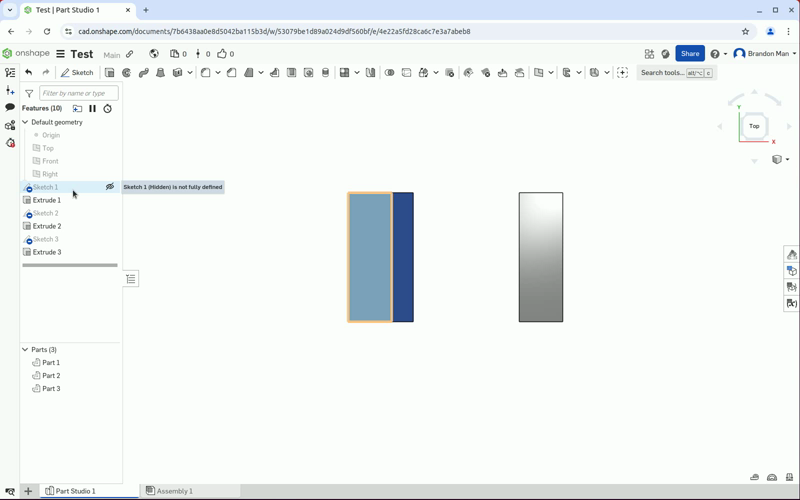
click(73, 189)
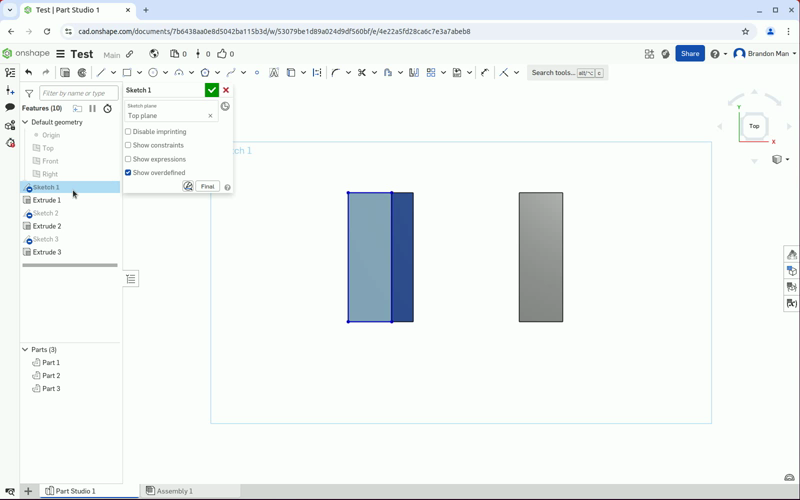
mouse_move(229, 92)
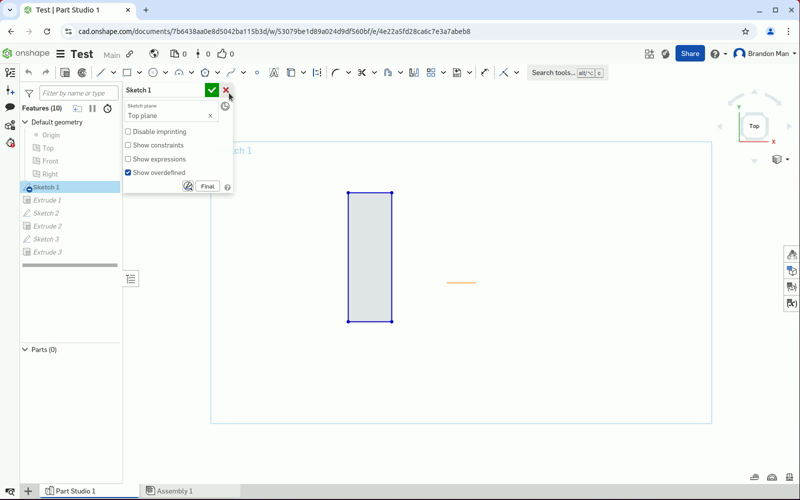
click(229, 92)
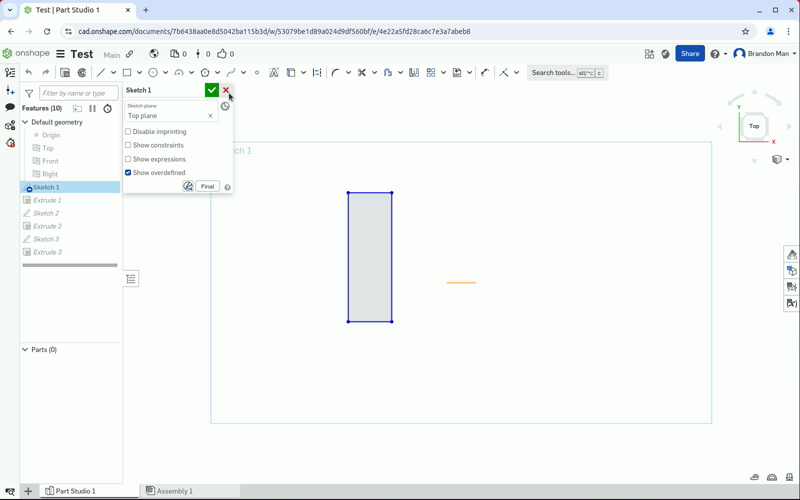
key(shift+s)
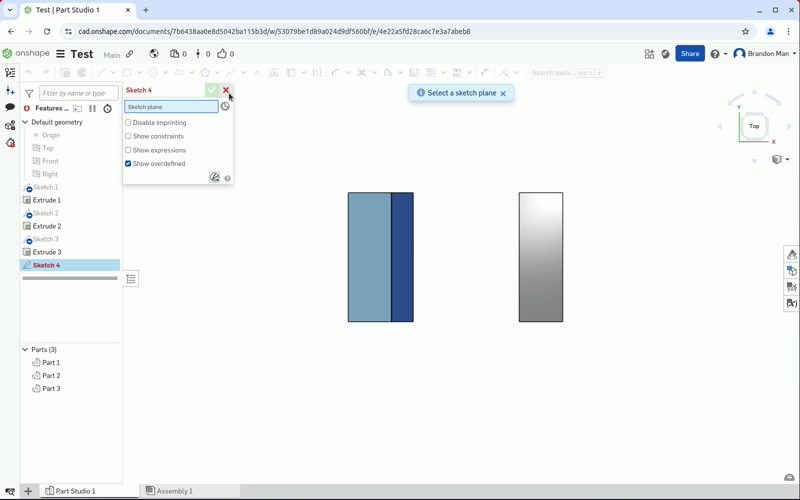
mouse_move(73, 150)
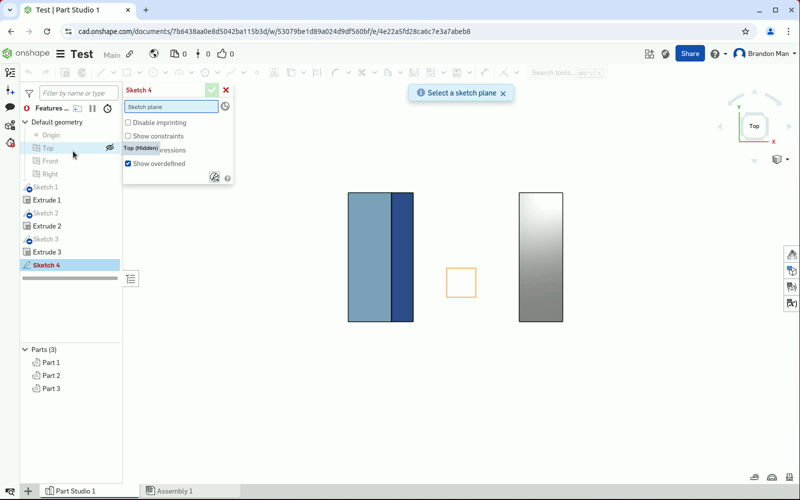
click(73, 150)
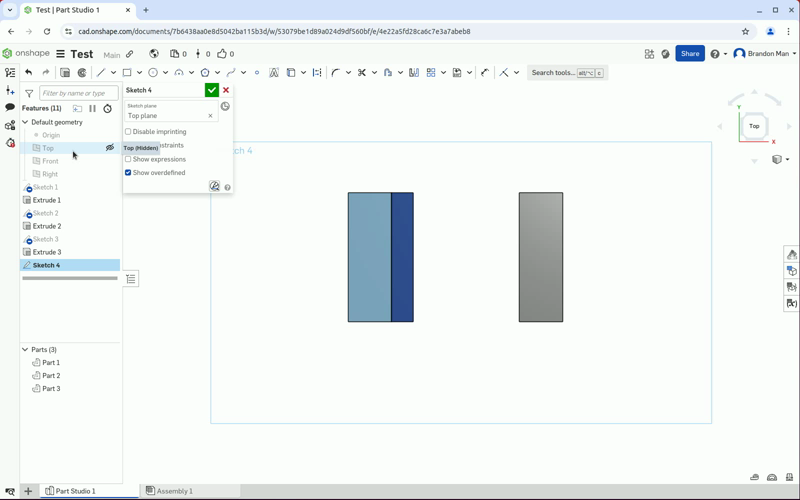
mouse_move(73, 352)
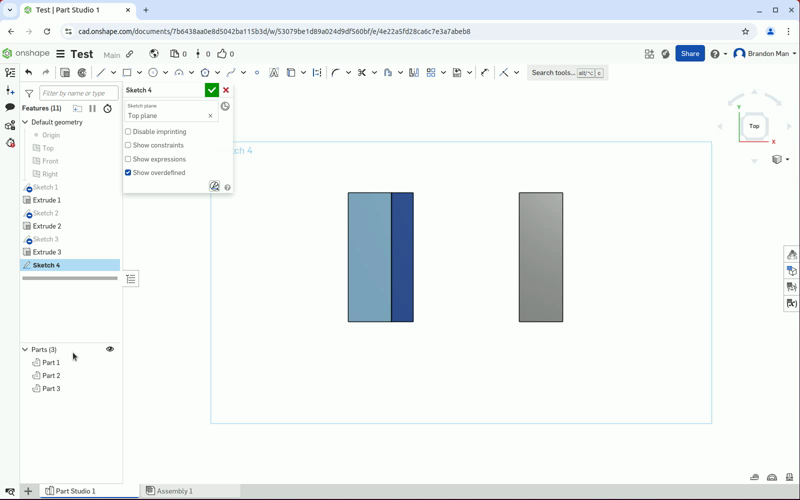
key(y)
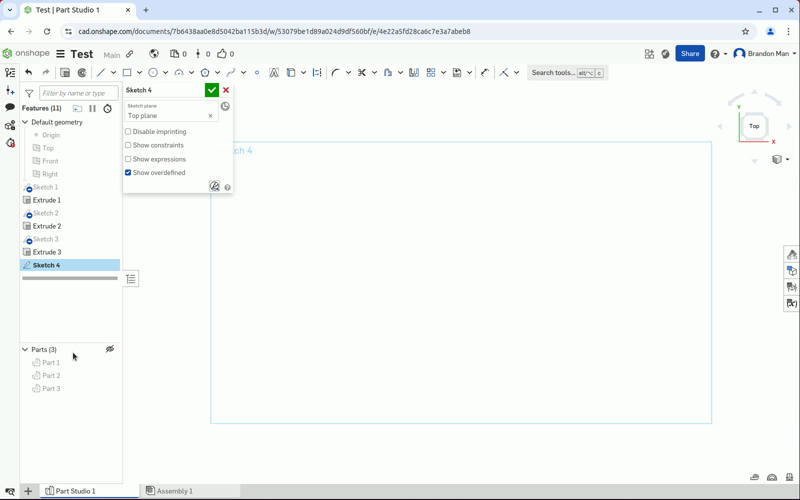
key(l)
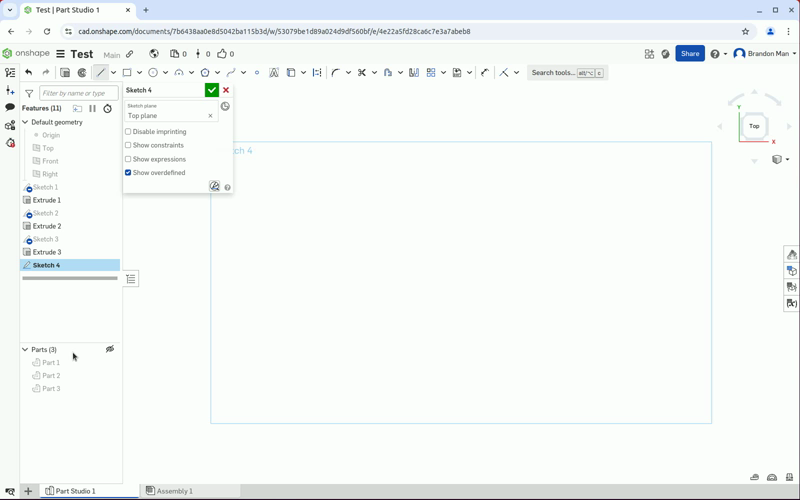
key_down(shift)
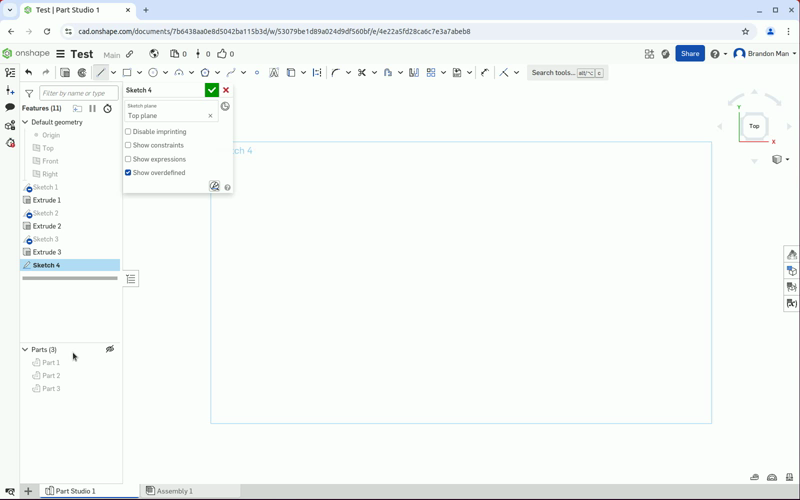
mouse_move(412, 321)
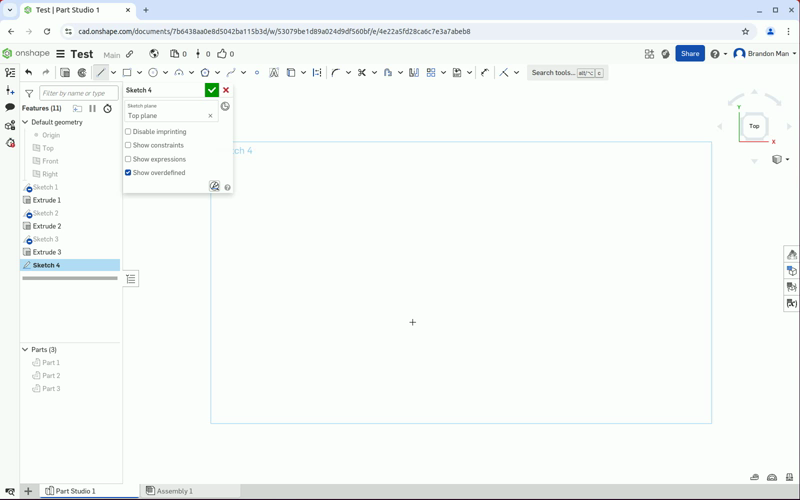
click(412, 321)
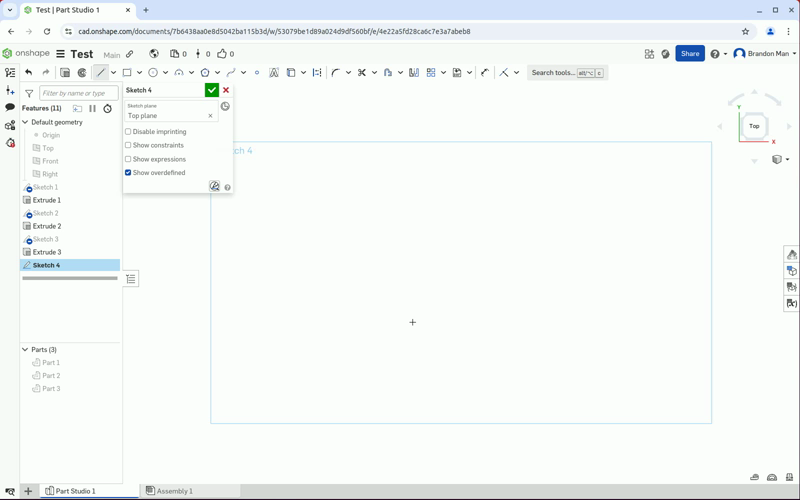
key_up(shift)
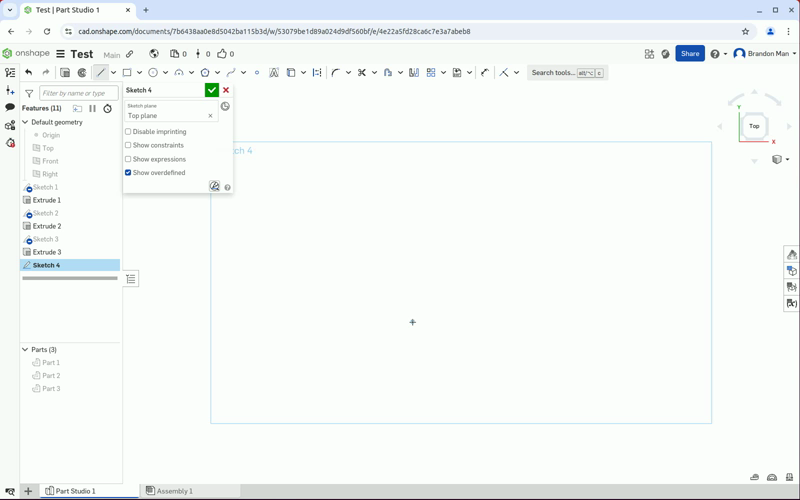
key_down(shift)
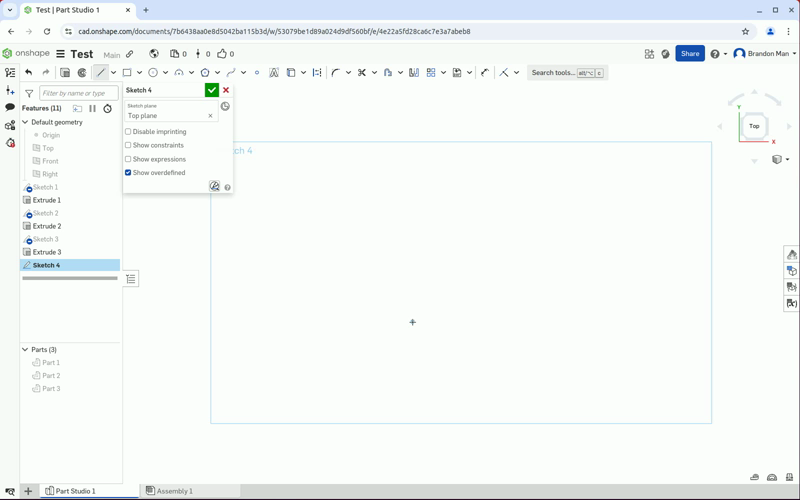
mouse_move(498, 321)
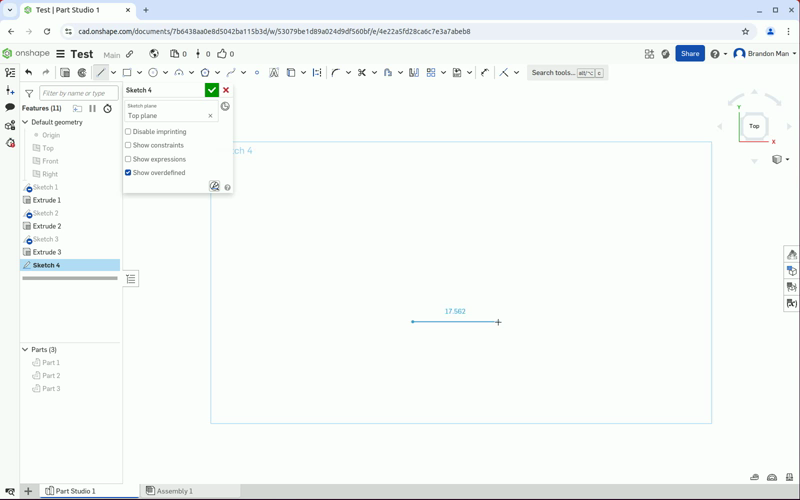
click(498, 321)
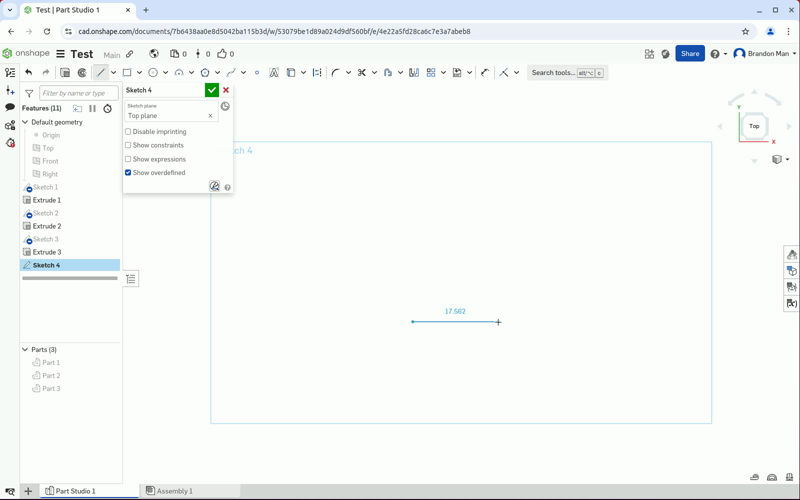
key_up(shift)
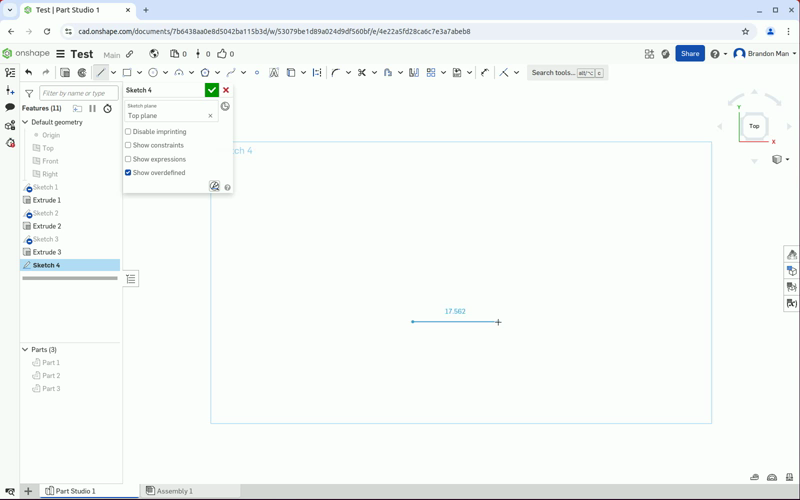
key_down(shift)
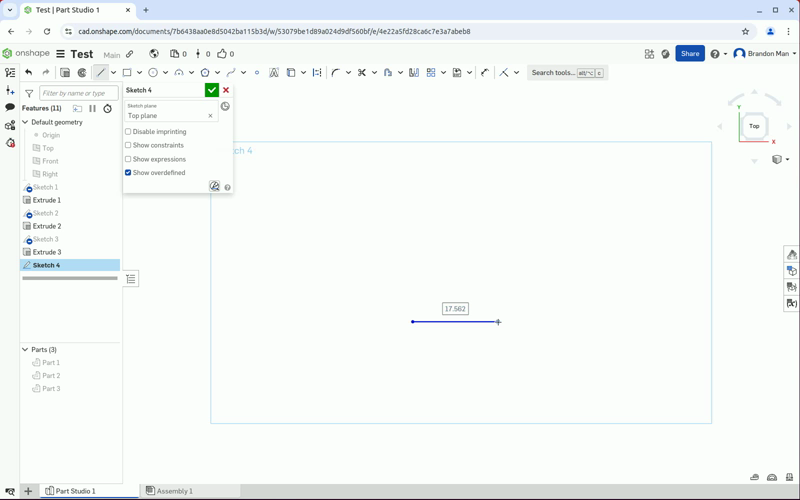
mouse_move(498, 192)
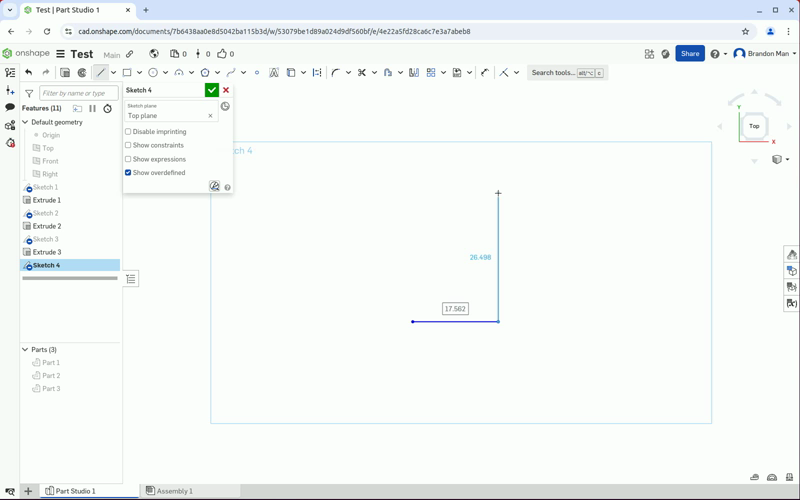
click(498, 192)
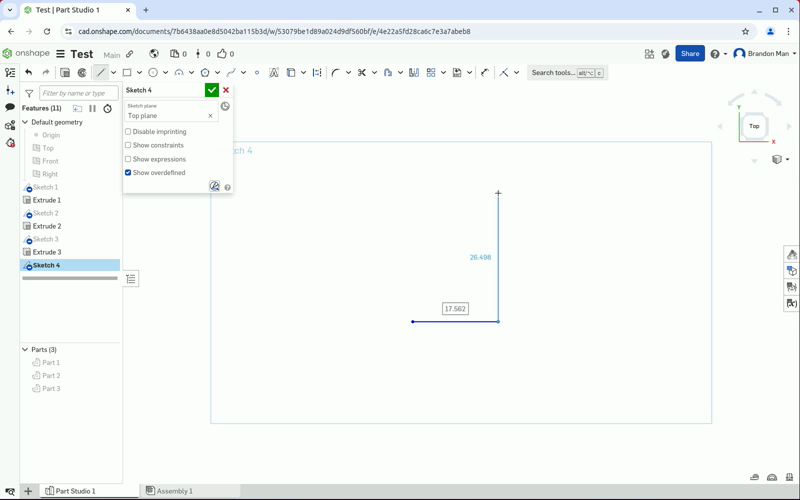
key_up(shift)
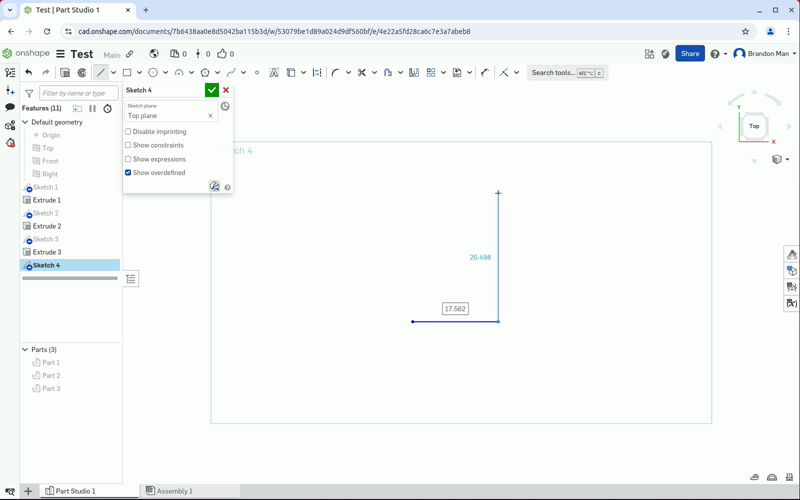
key_down(shift)
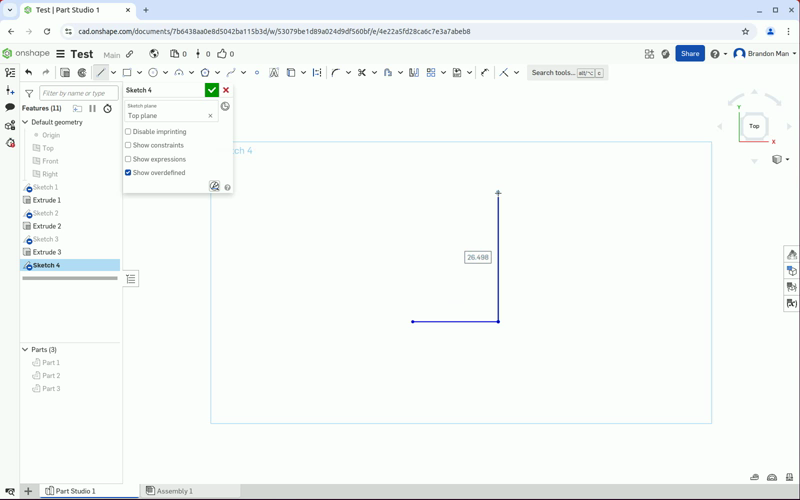
mouse_move(412, 192)
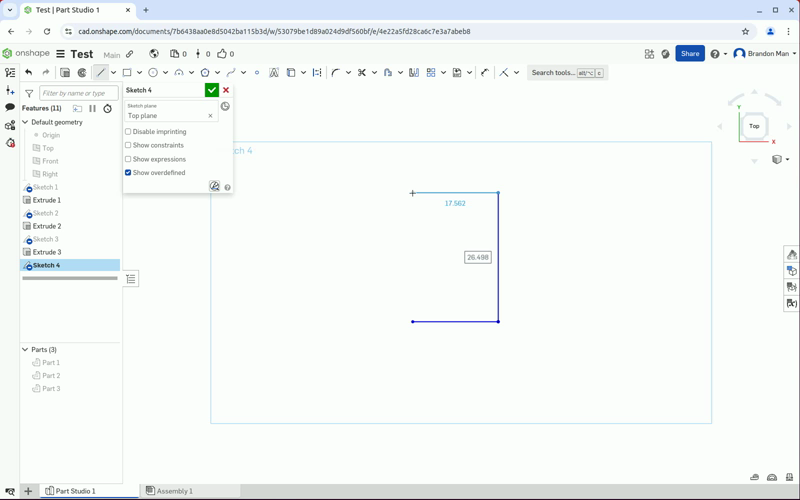
click(412, 192)
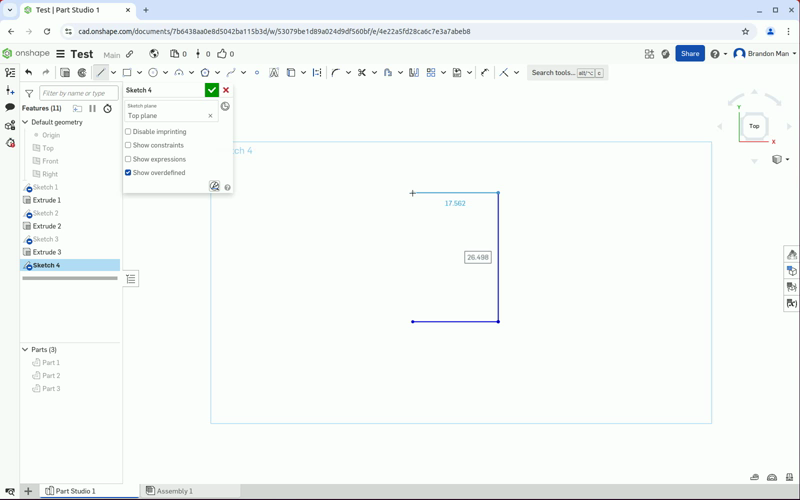
key_up(shift)
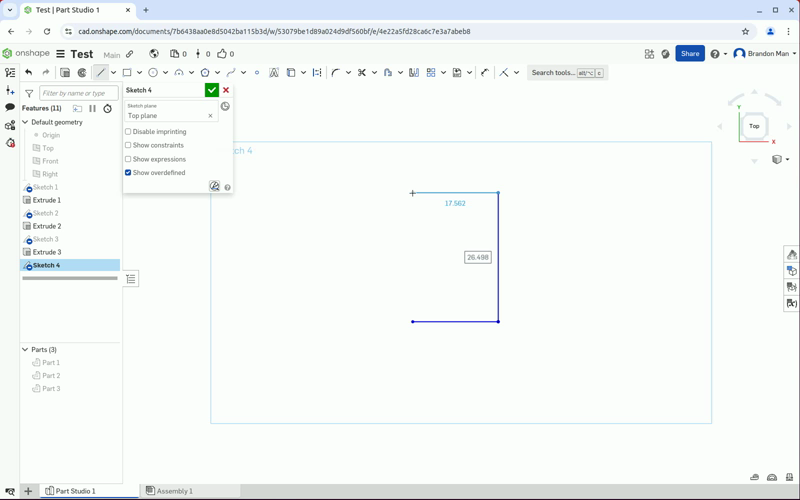
key_down(shift)
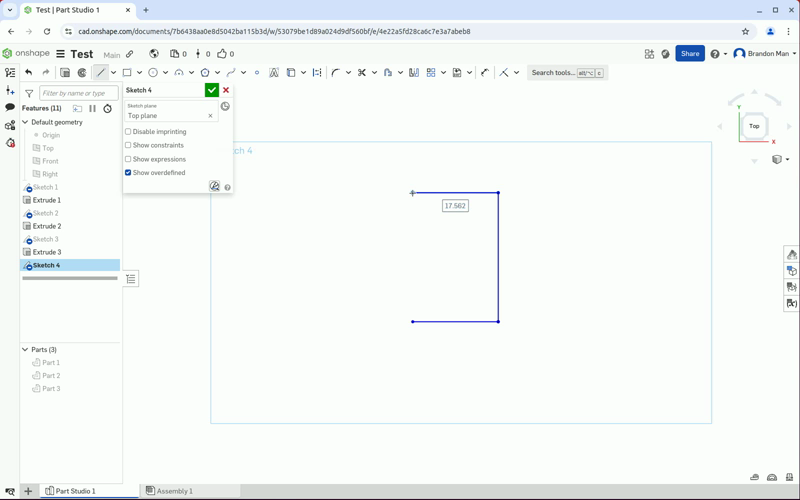
mouse_move(412, 321)
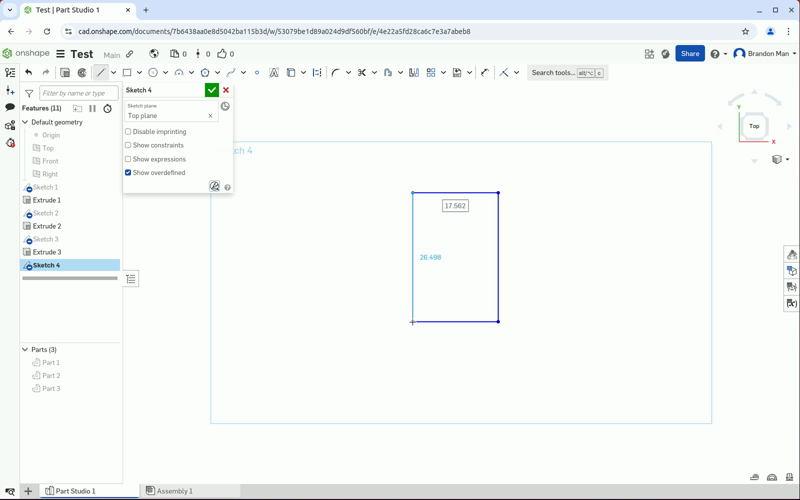
key_up(shift)
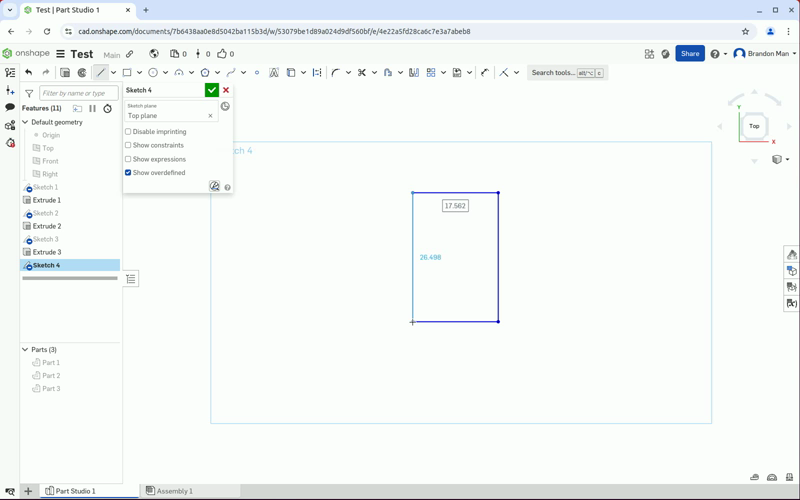
click(412, 321)
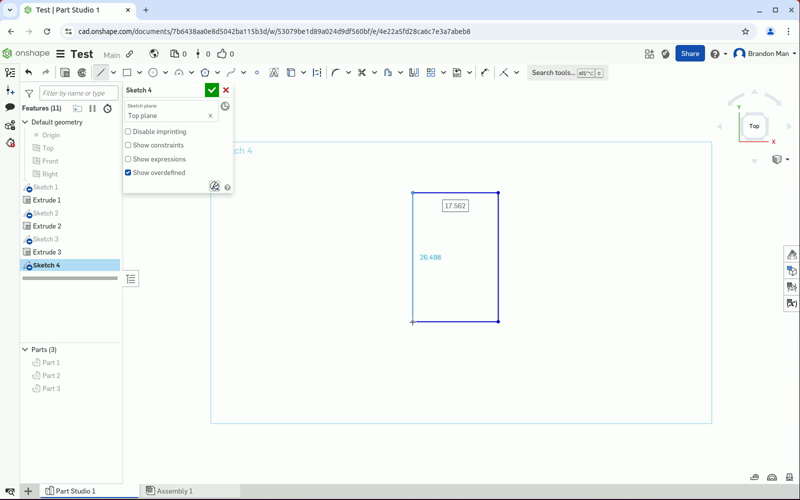
key(esc)
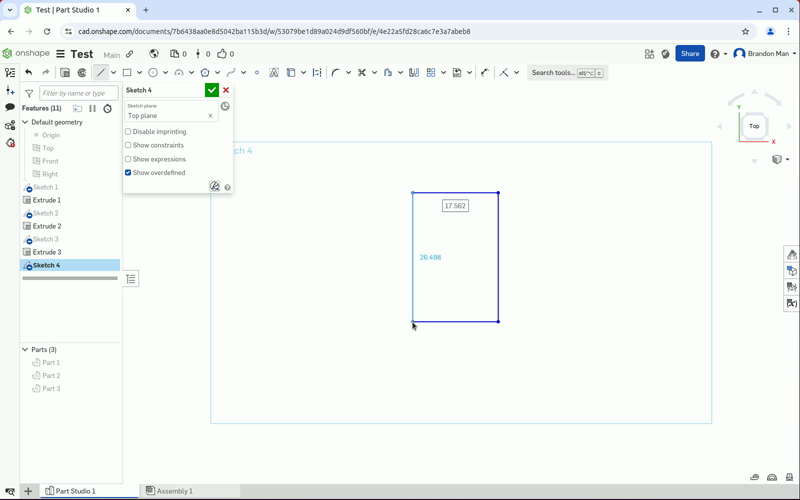
mouse_move(452, 224)
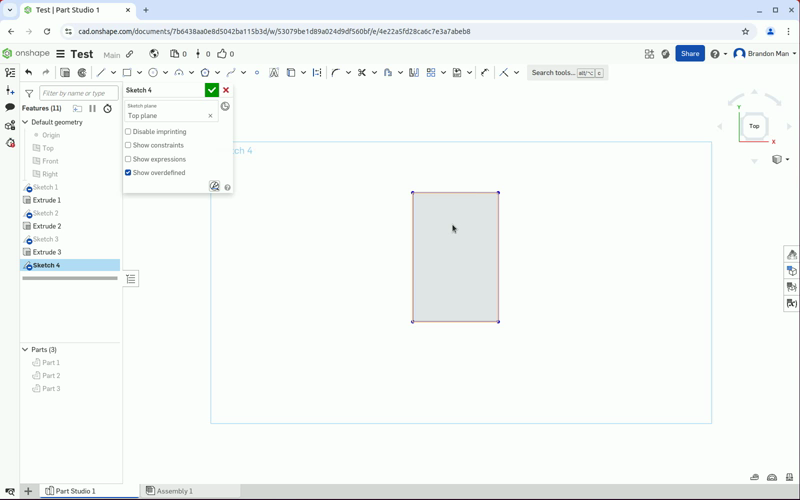
click(452, 224)
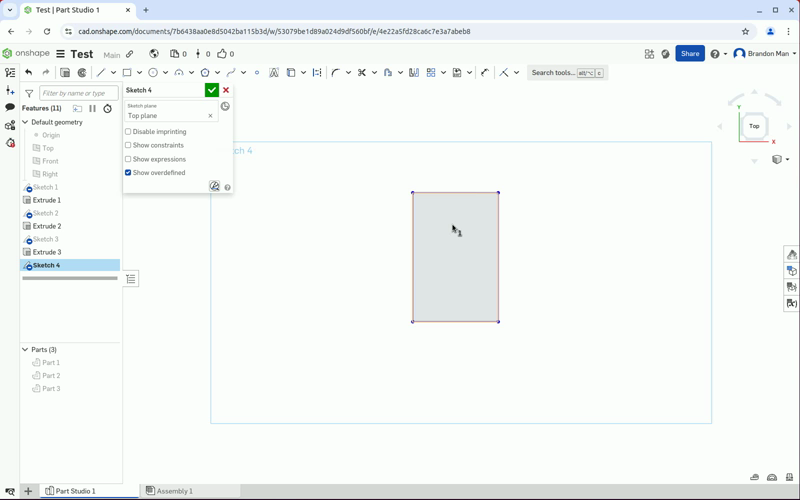
mouse_move(73, 352)
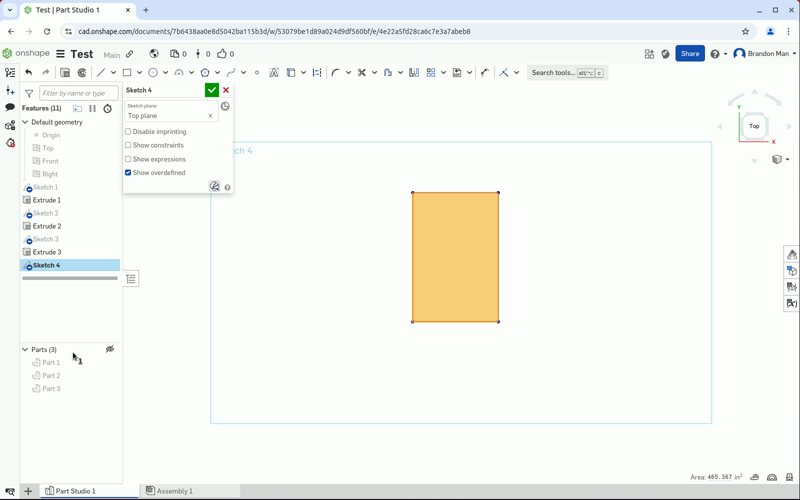
key(shift+y)
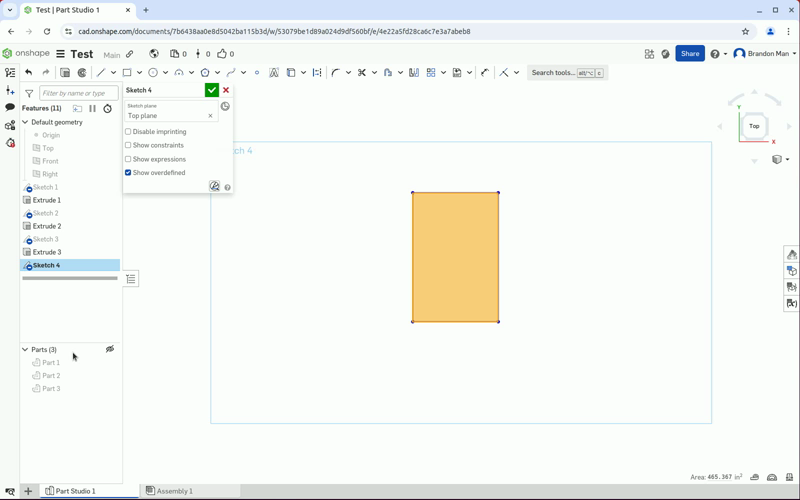
key(shift+e)
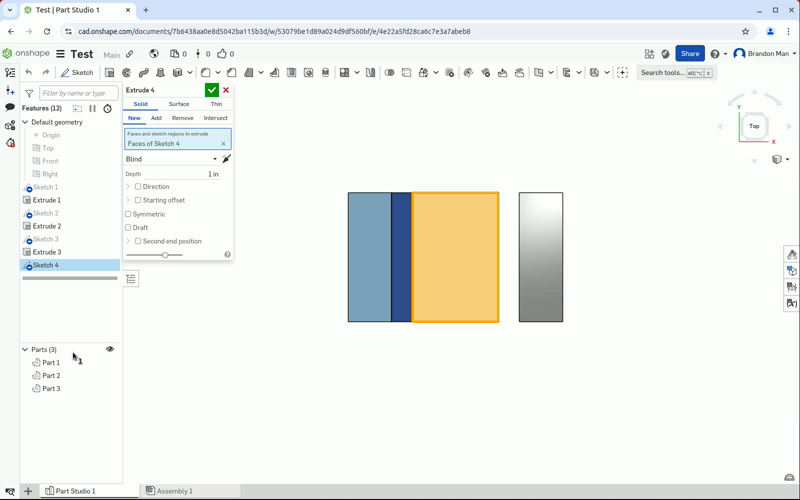
mouse_move(143, 106)
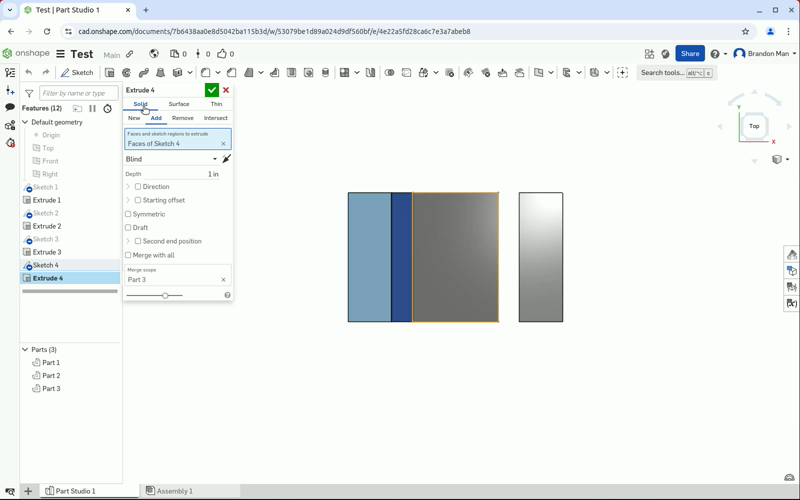
click(143, 106)
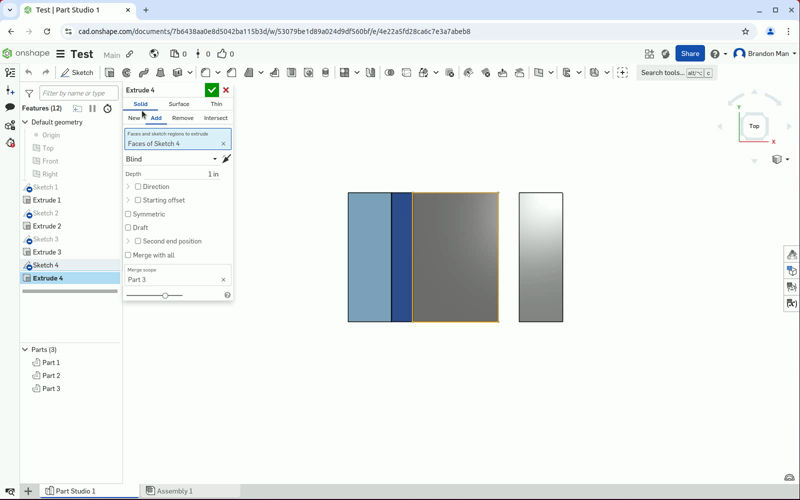
mouse_move(137, 120)
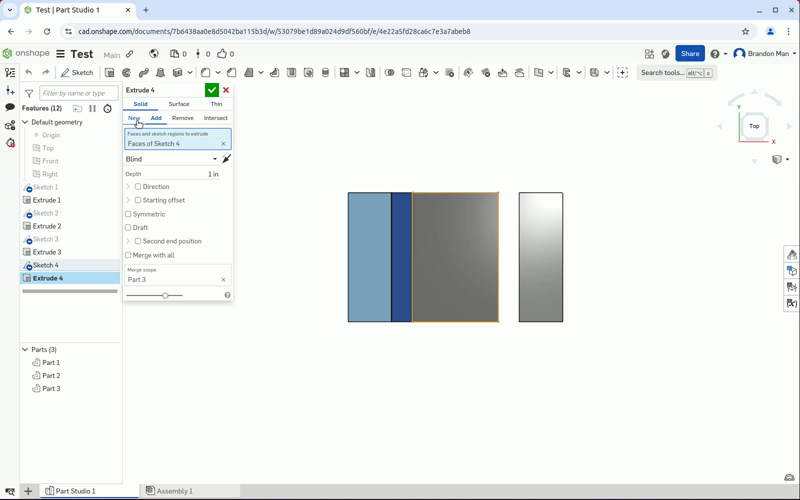
click(137, 120)
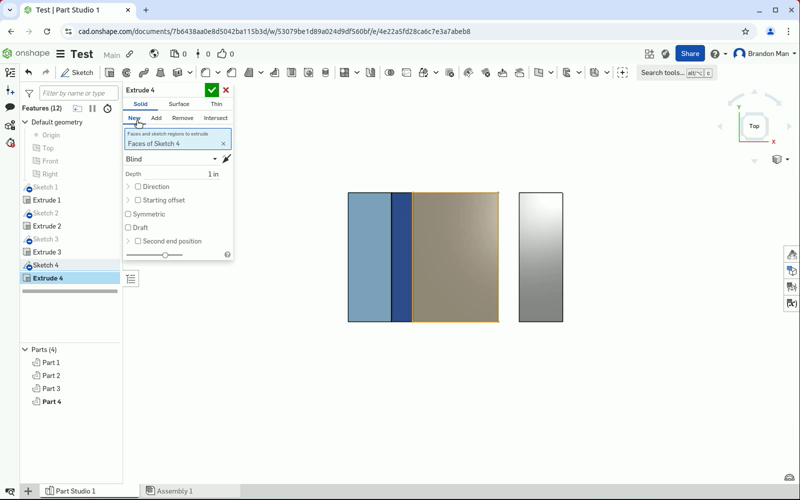
key(tab, 4)
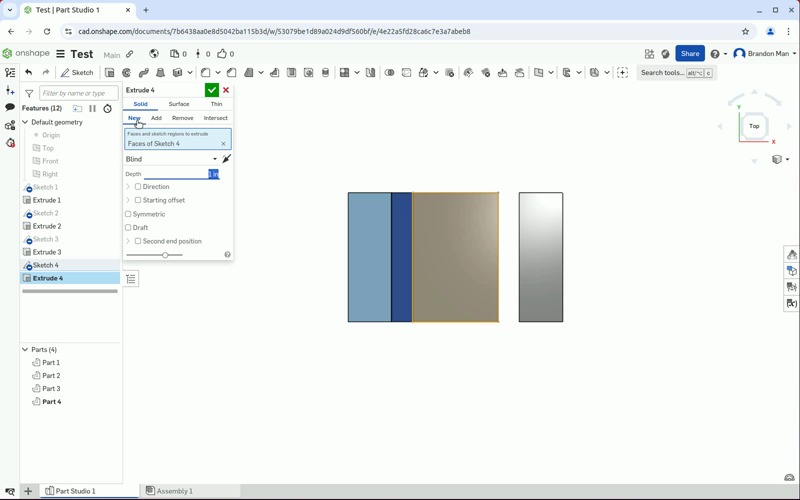
text(-10.832)
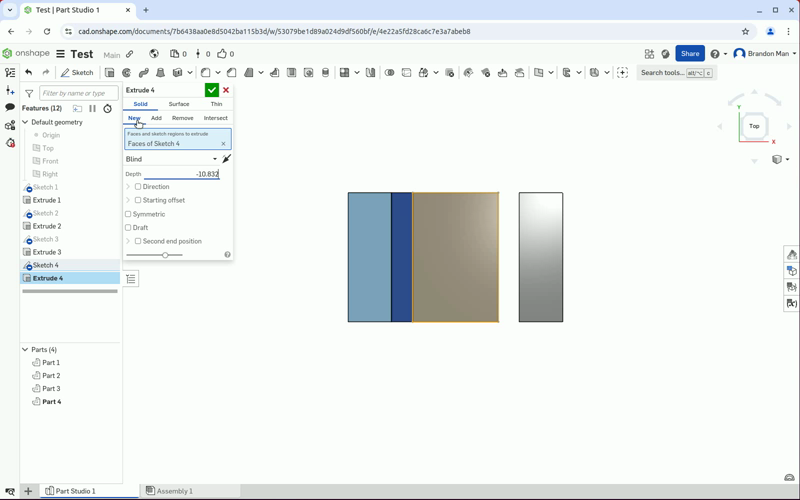
key(enter)
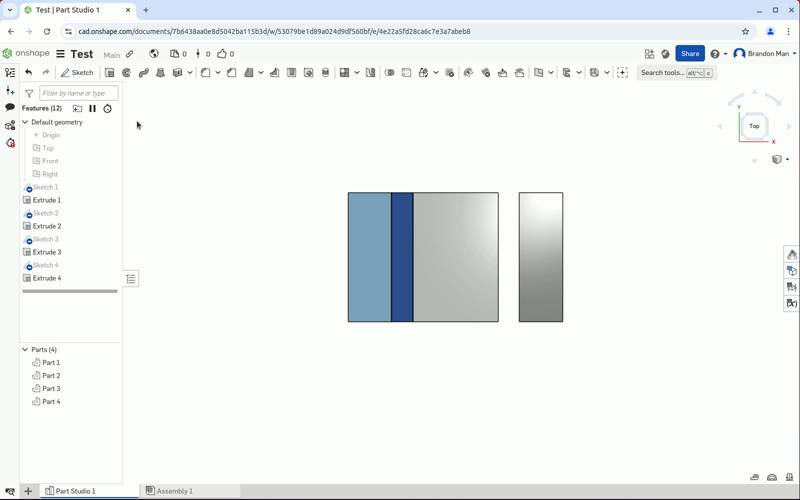
key(shift+h)
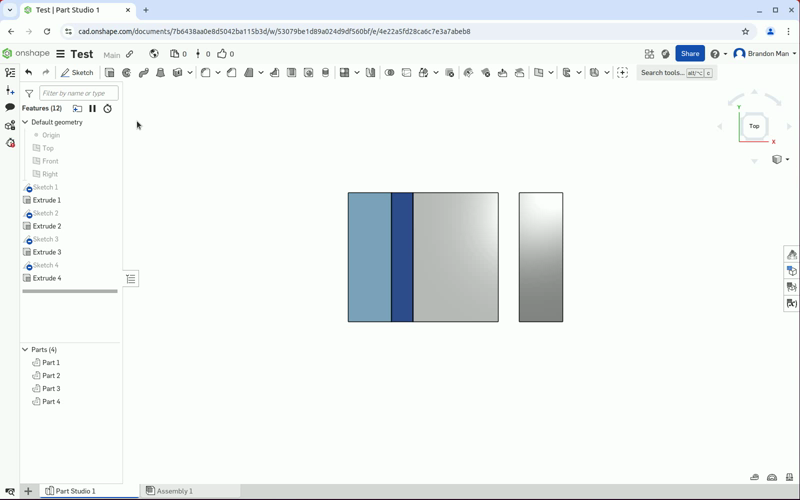
key(shift+h)
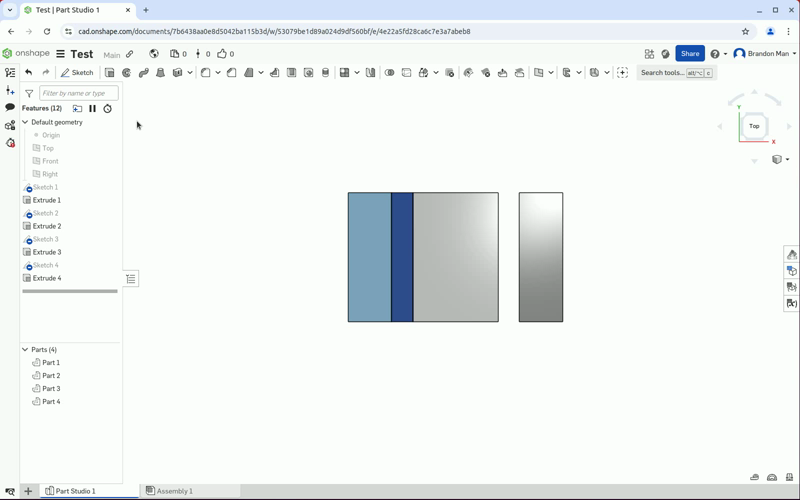
mouse_move(73, 189)
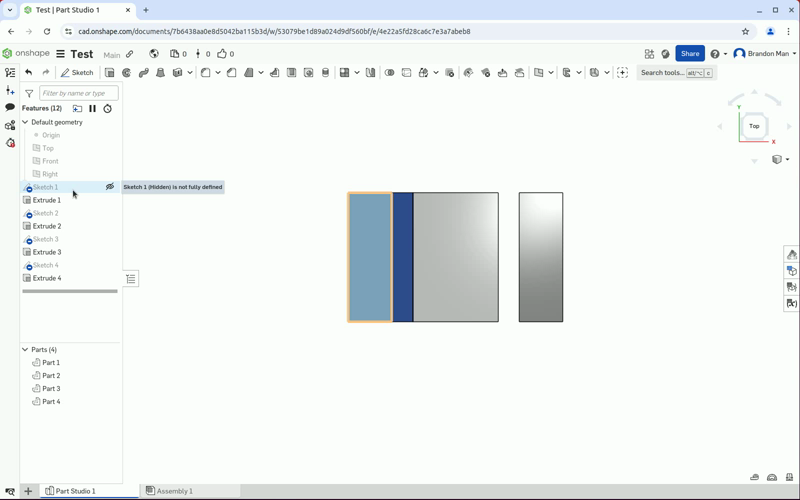
click(73, 189)
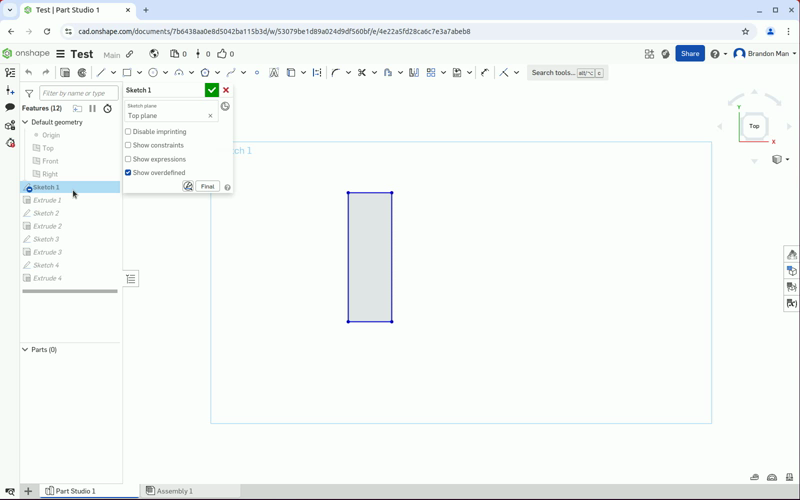
mouse_move(229, 92)
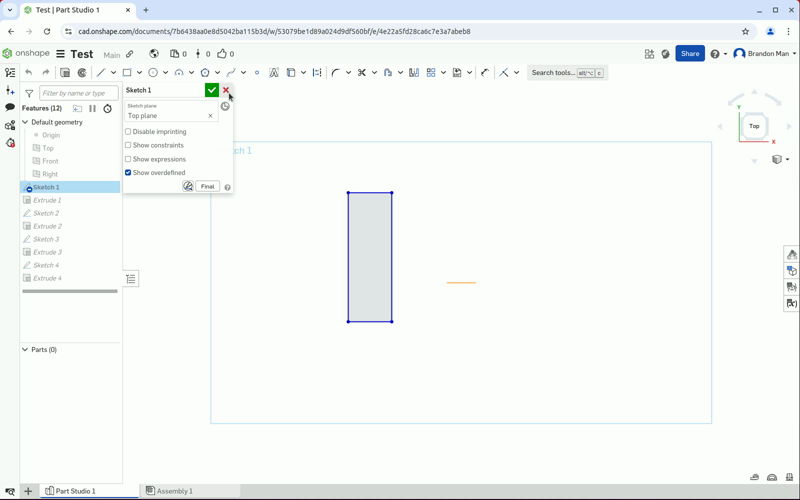
click(229, 92)
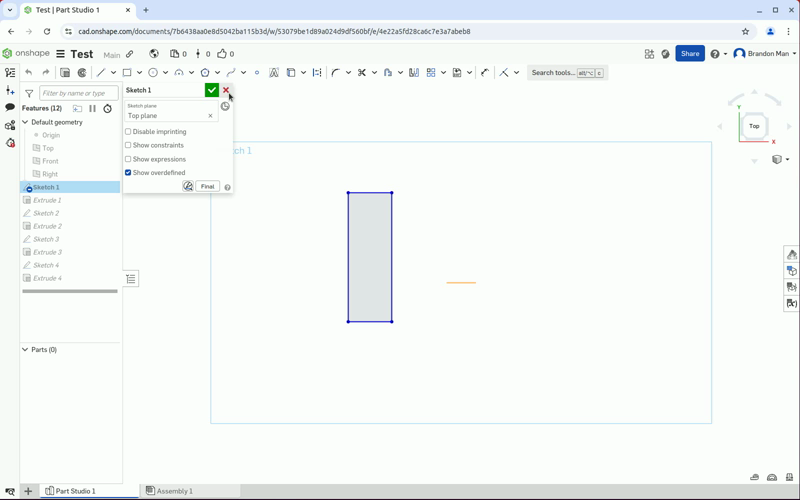
key(shift+s)
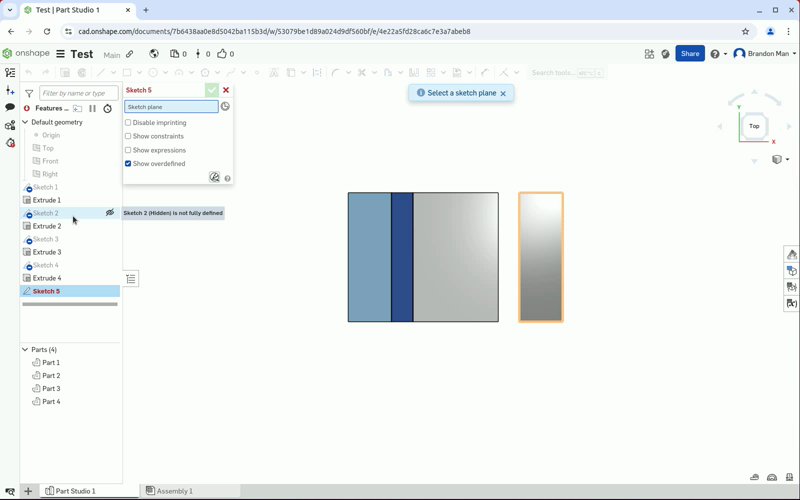
scroll(3)
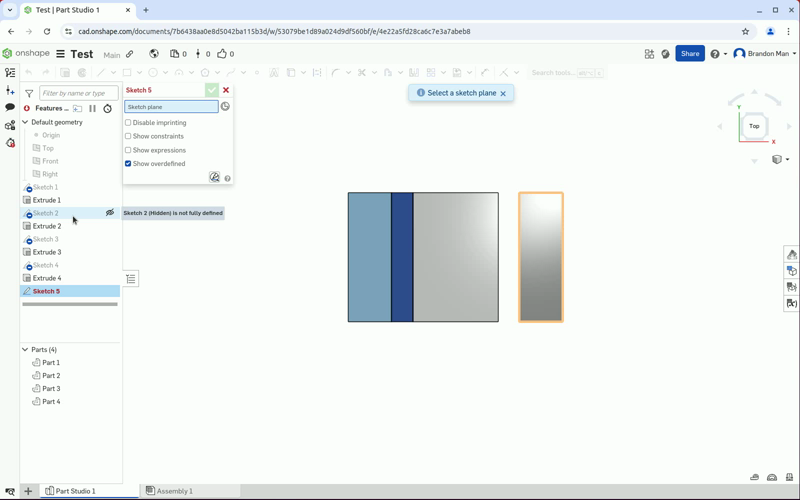
mouse_move(73, 150)
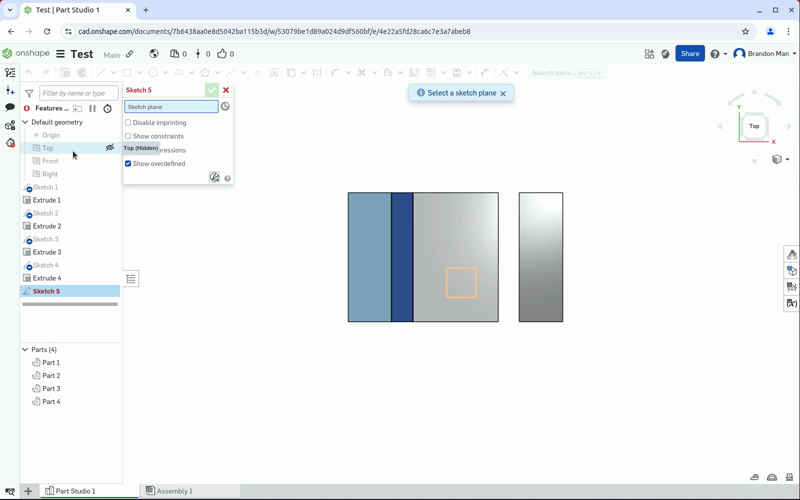
click(73, 150)
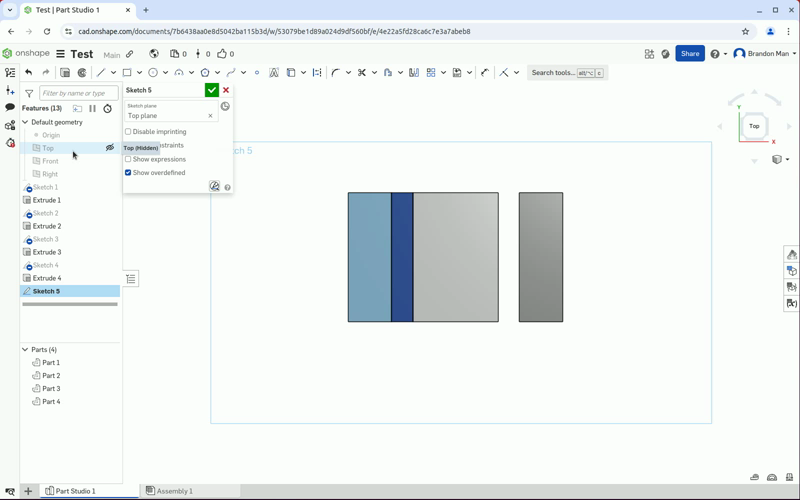
mouse_move(73, 352)
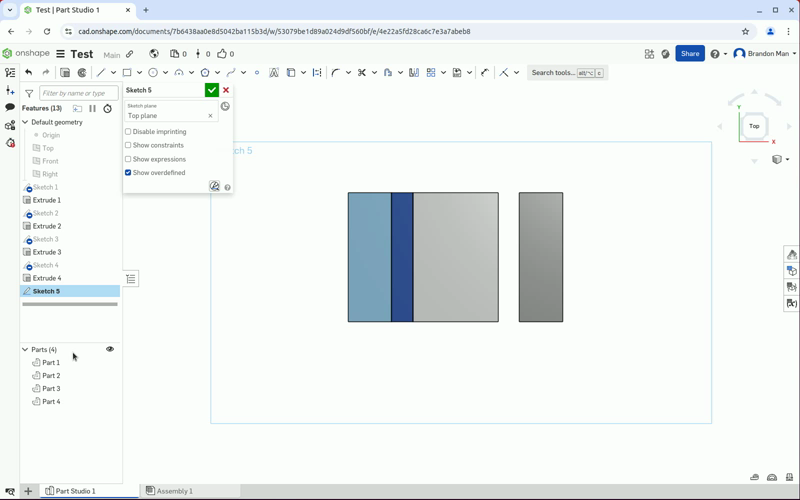
key(y)
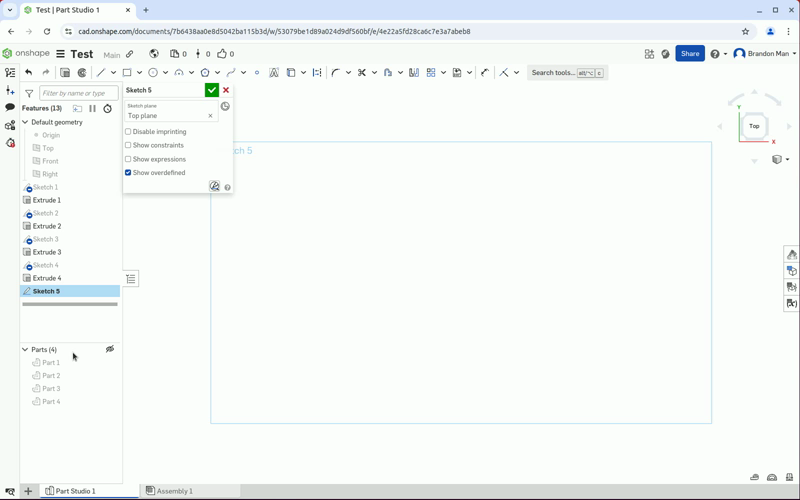
key(l)
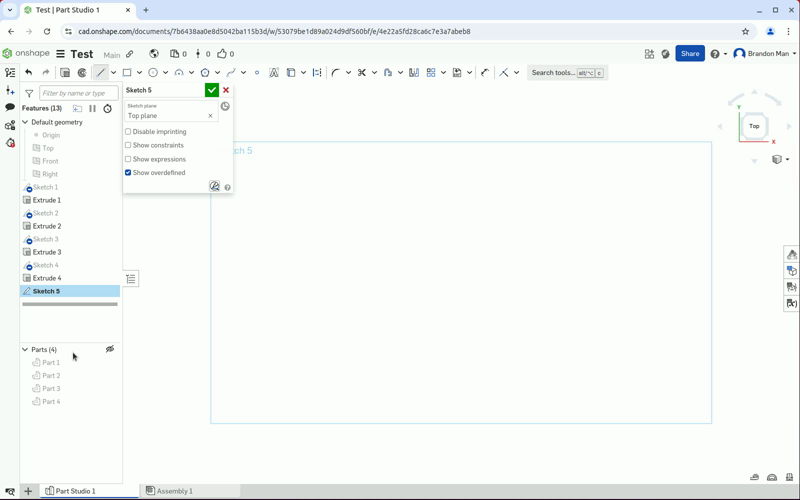
key_down(shift)
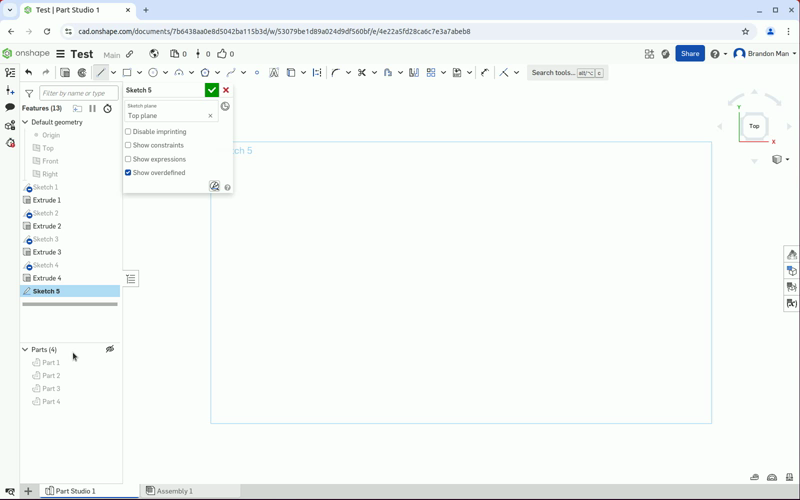
mouse_move(498, 321)
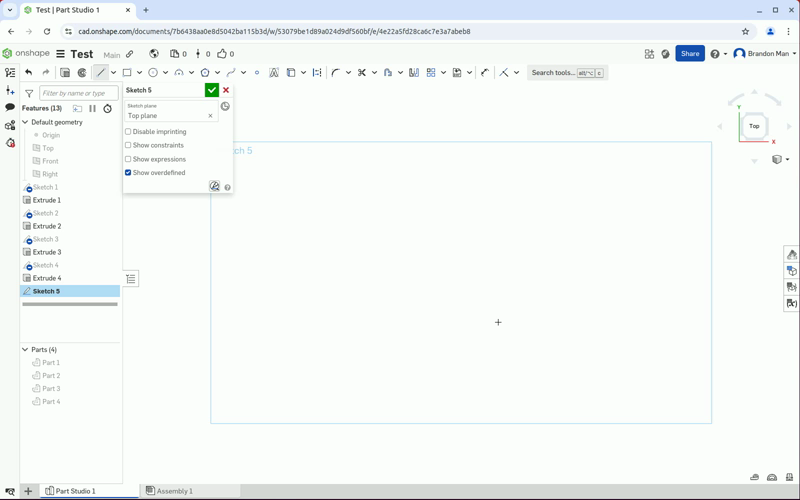
click(498, 321)
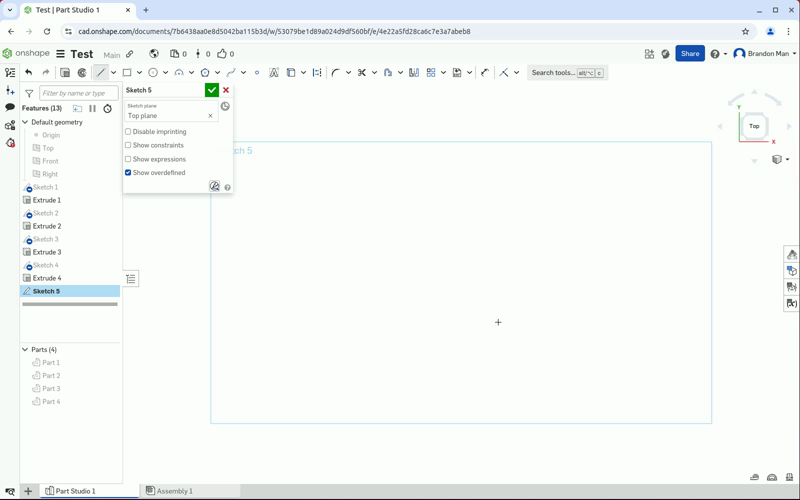
key_up(shift)
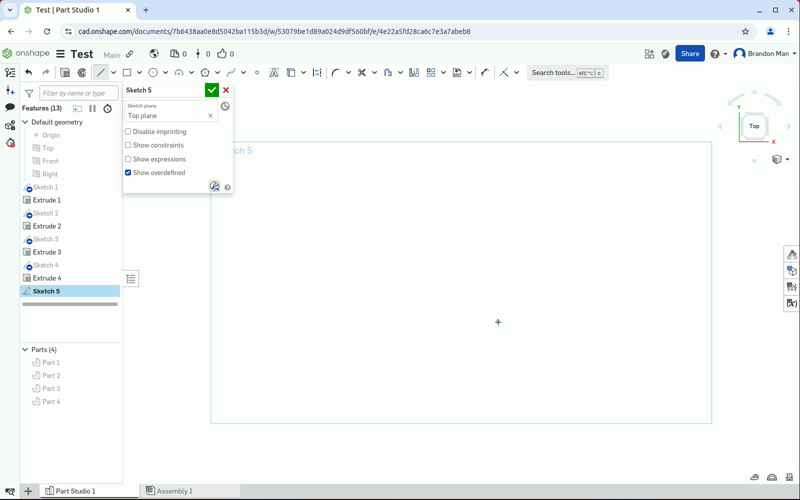
key_down(shift)
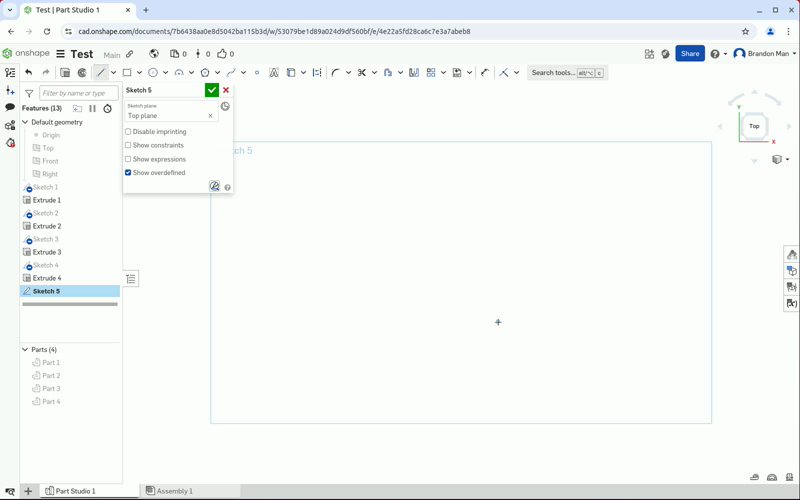
mouse_move(528, 321)
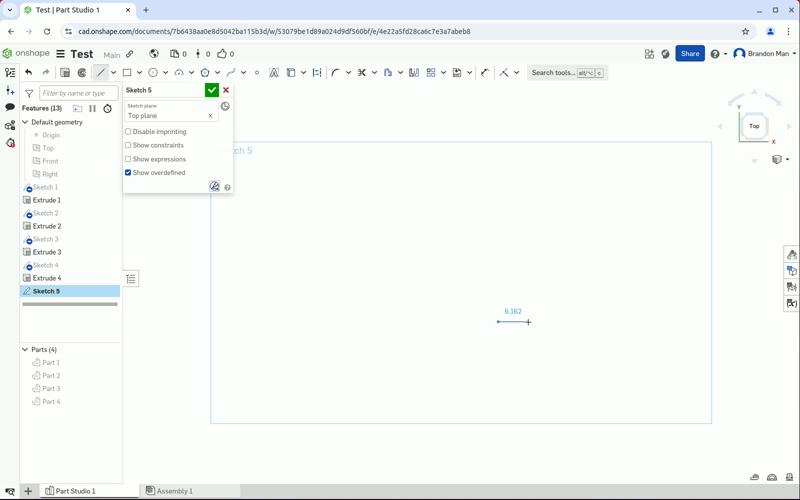
mouse_move(519, 321)
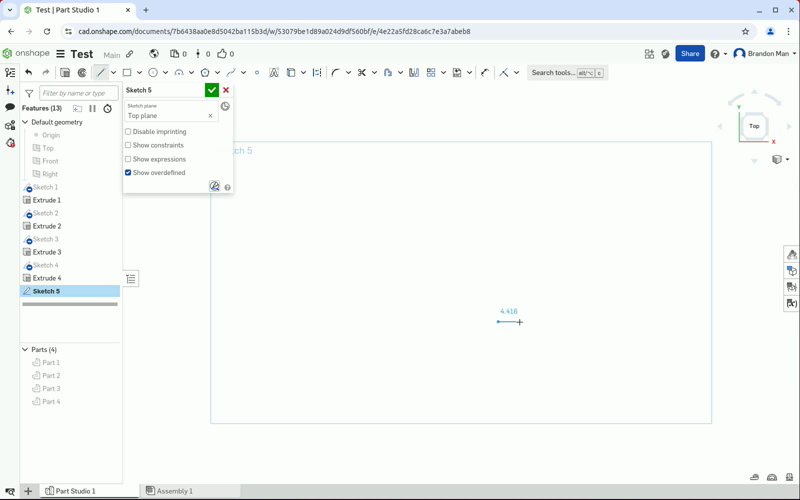
click(519, 321)
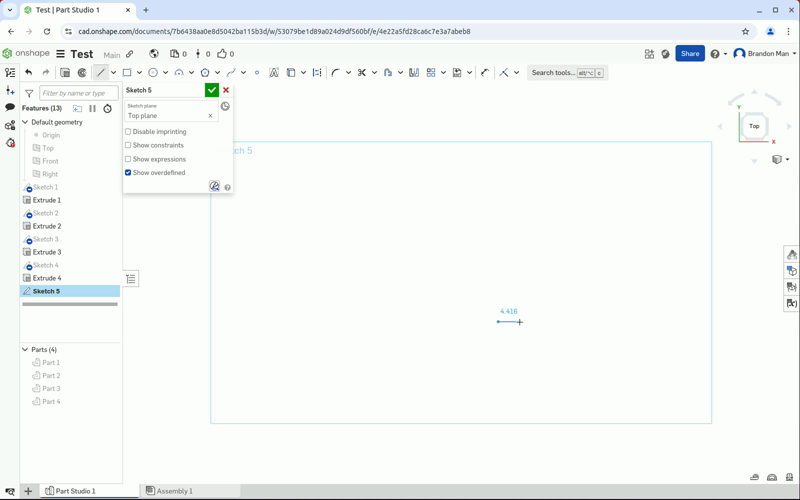
key_up(shift)
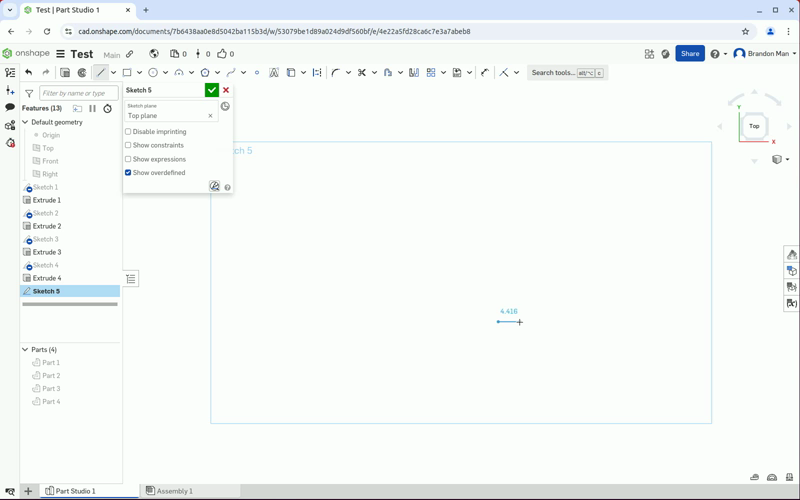
key_down(shift)
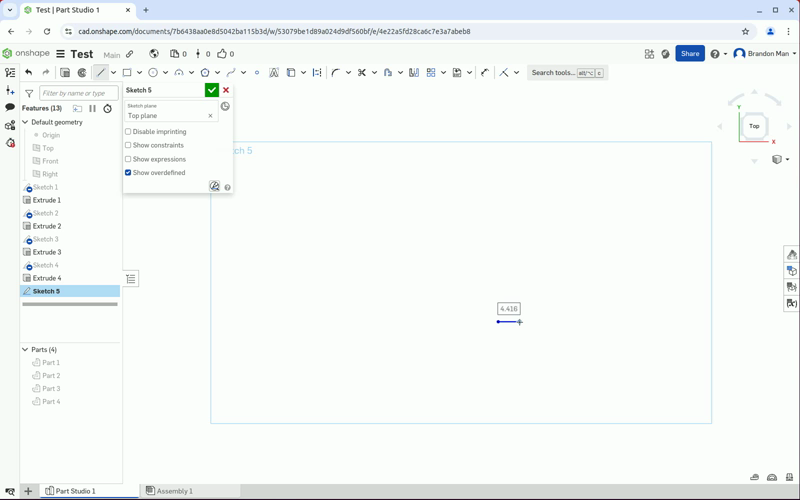
mouse_move(519, 192)
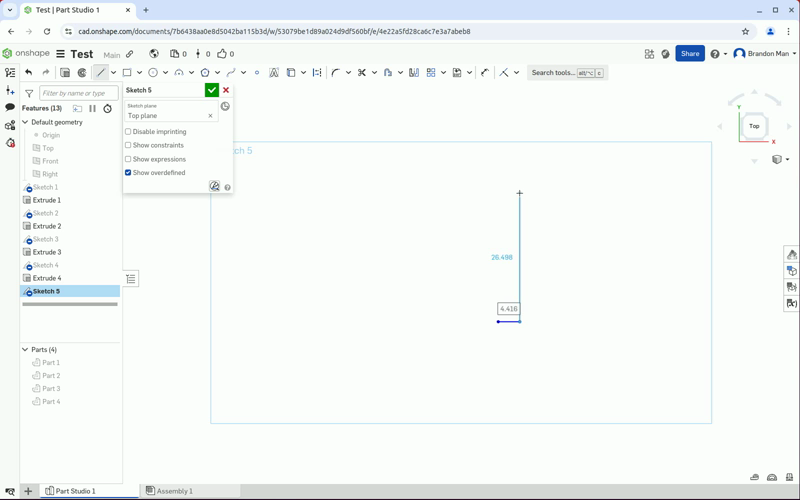
click(519, 192)
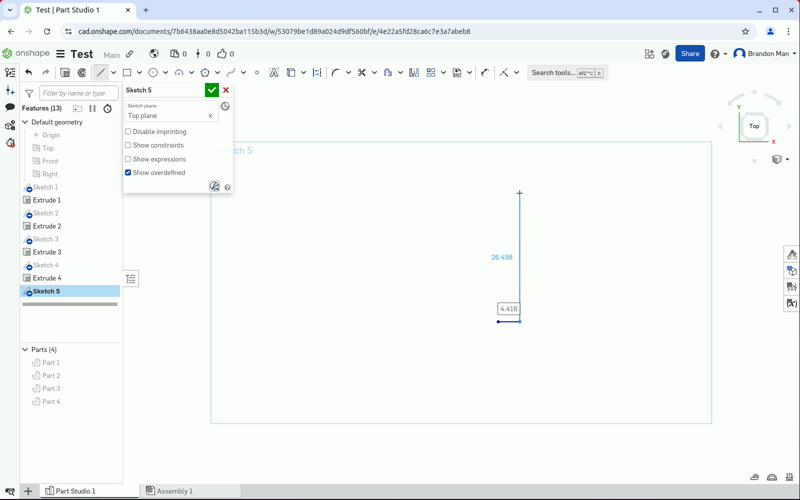
key_up(shift)
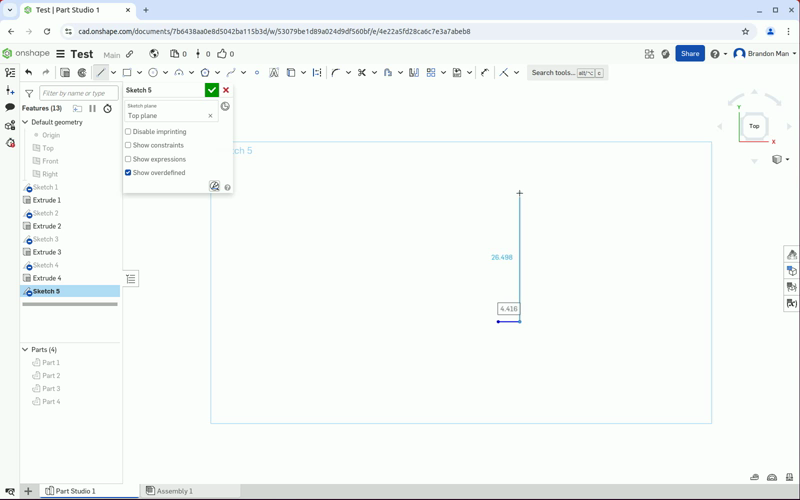
key_down(shift)
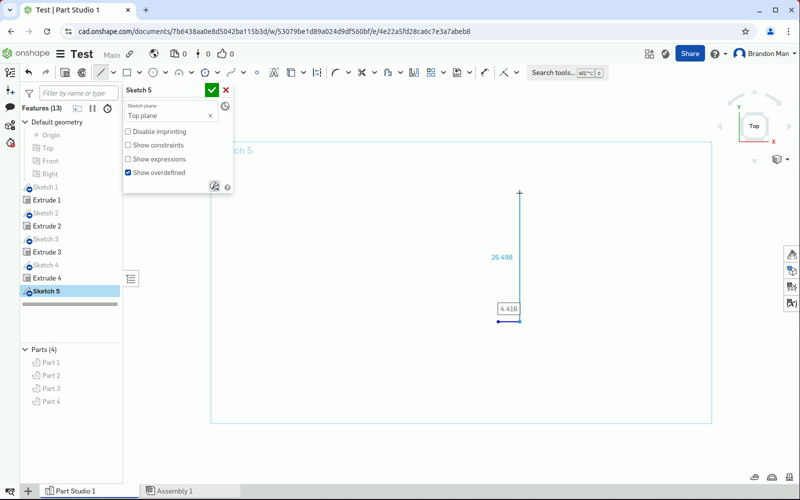
mouse_move(549, 192)
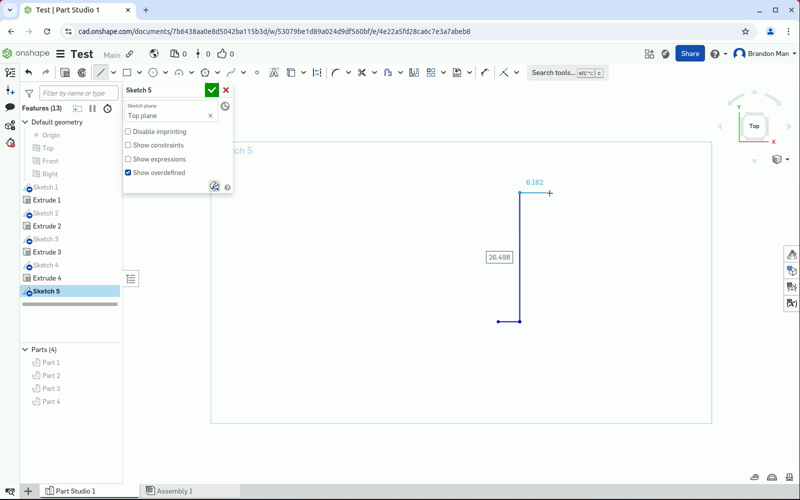
mouse_move(498, 192)
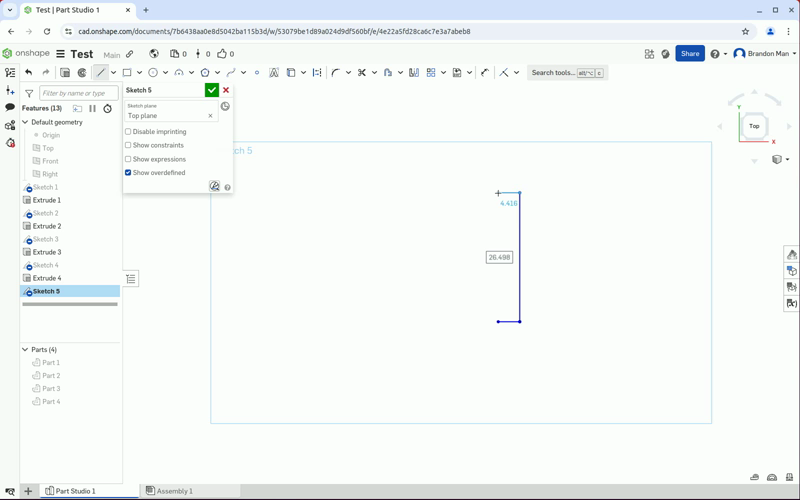
click(498, 192)
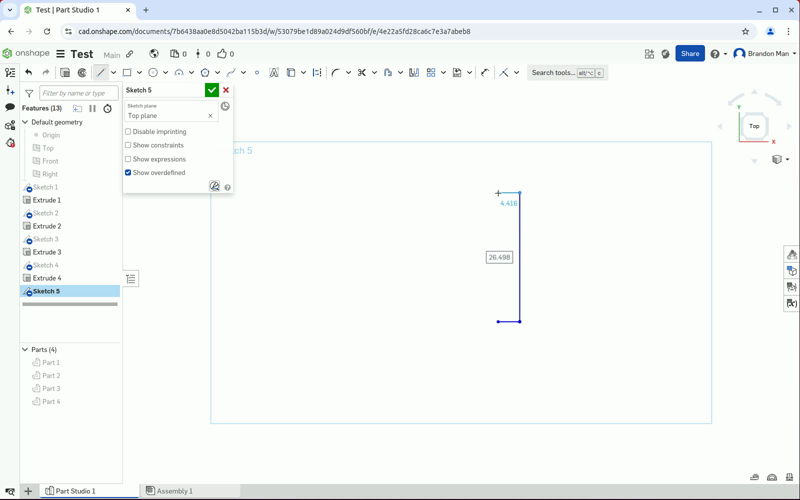
key_up(shift)
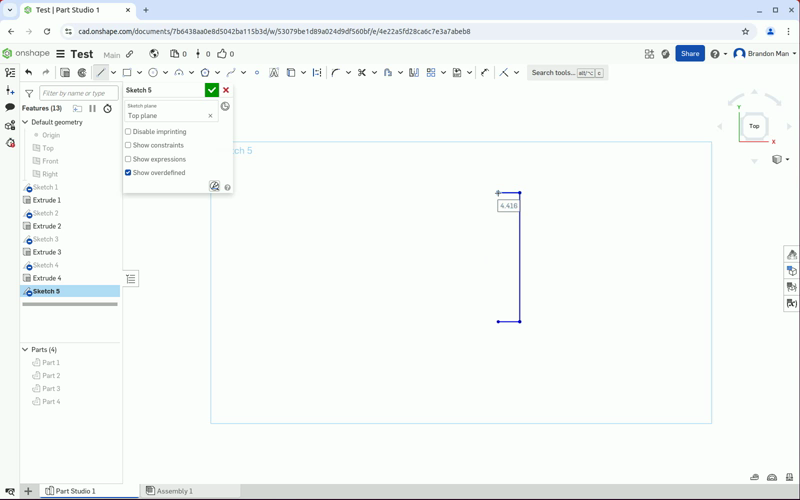
key_down(shift)
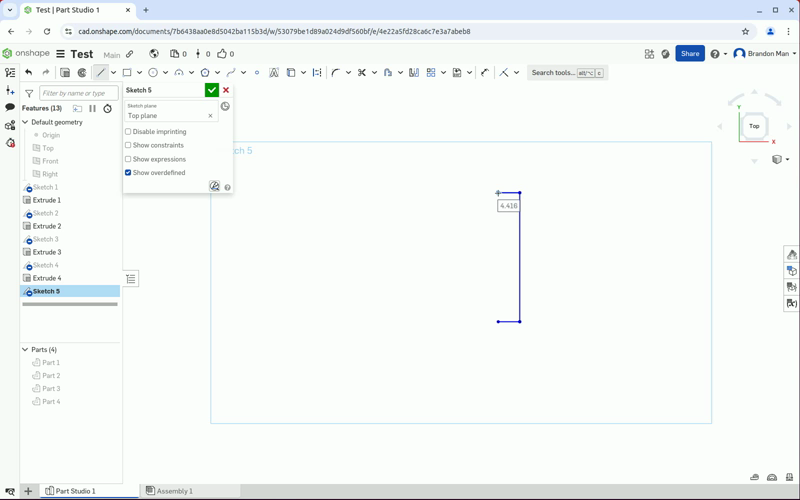
mouse_move(498, 321)
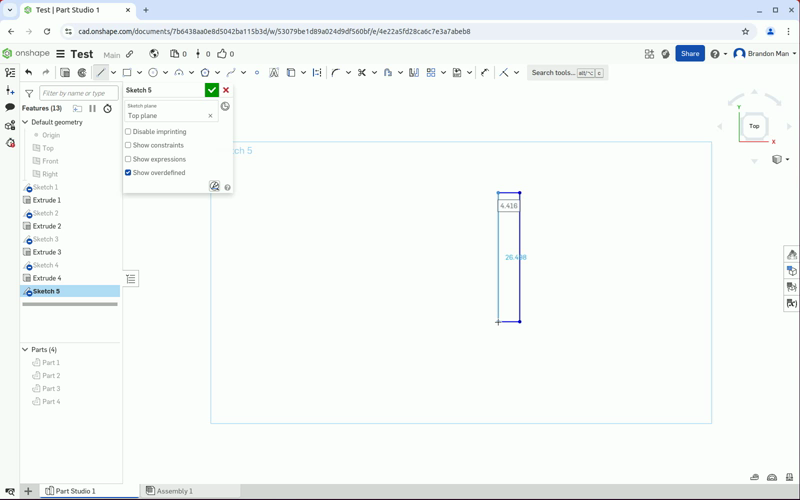
key_up(shift)
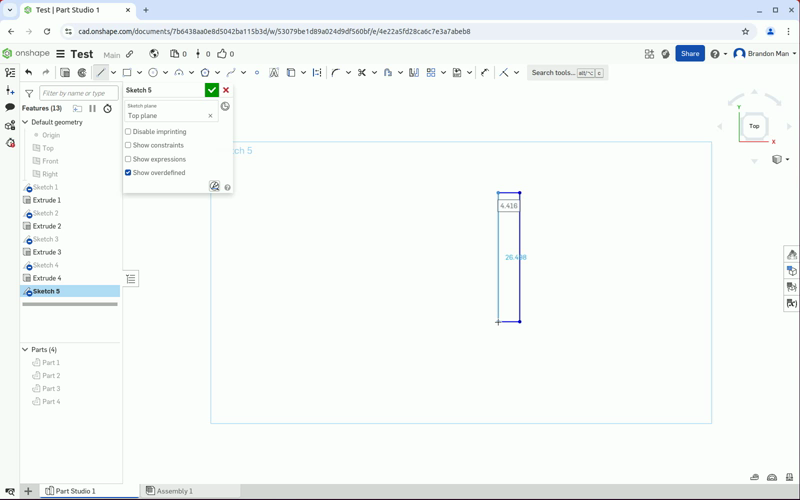
click(498, 321)
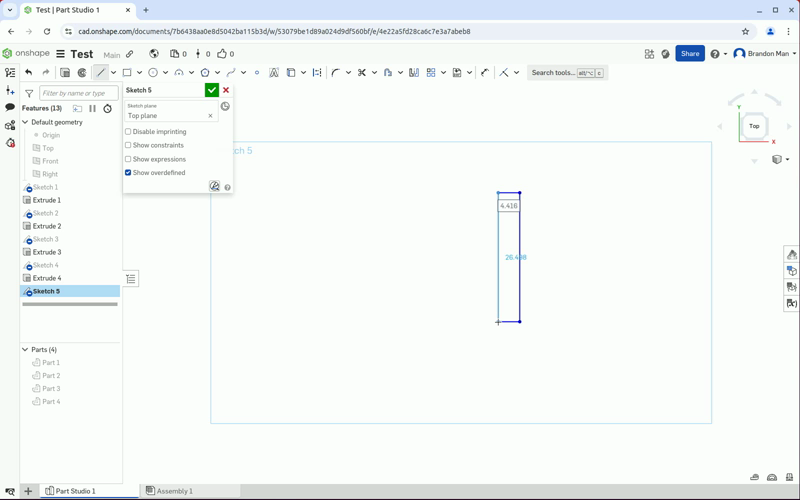
key(esc)
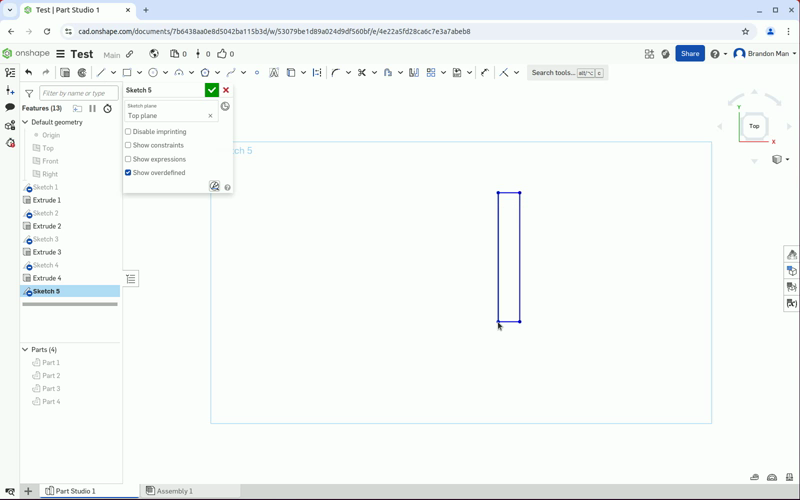
mouse_move(516, 246)
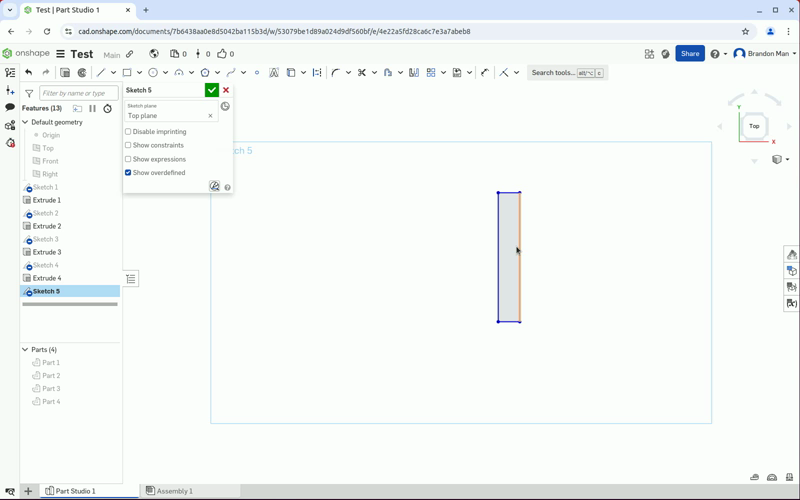
click(516, 246)
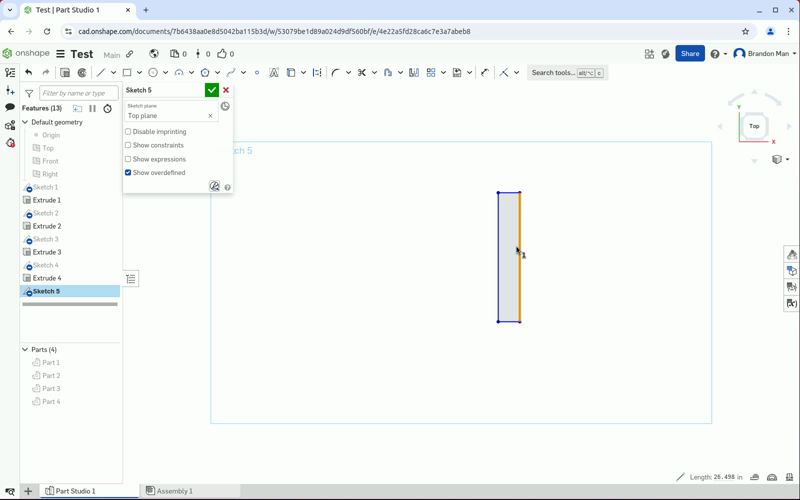
mouse_move(73, 352)
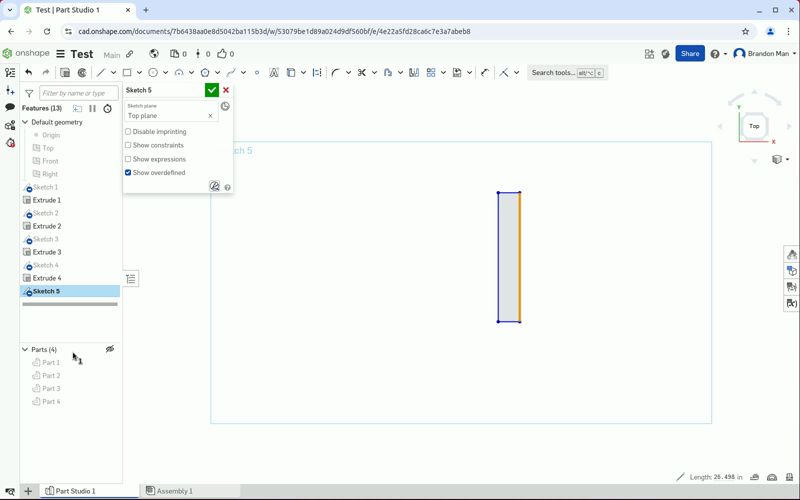
key(shift+y)
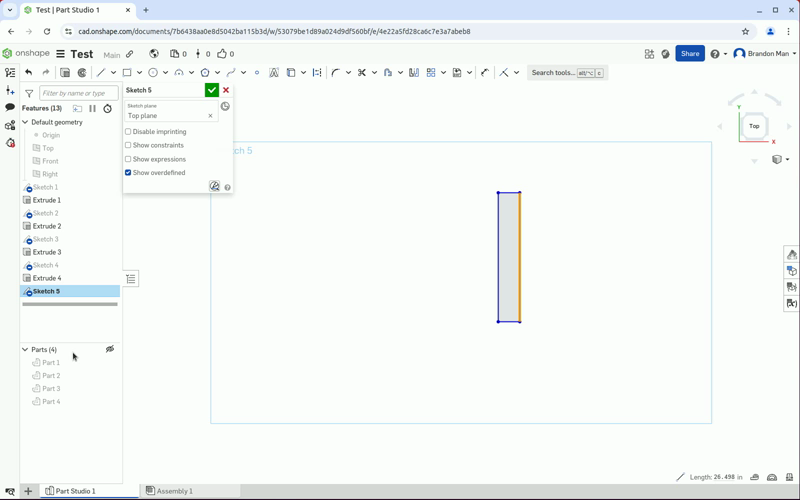
key(shift+e)
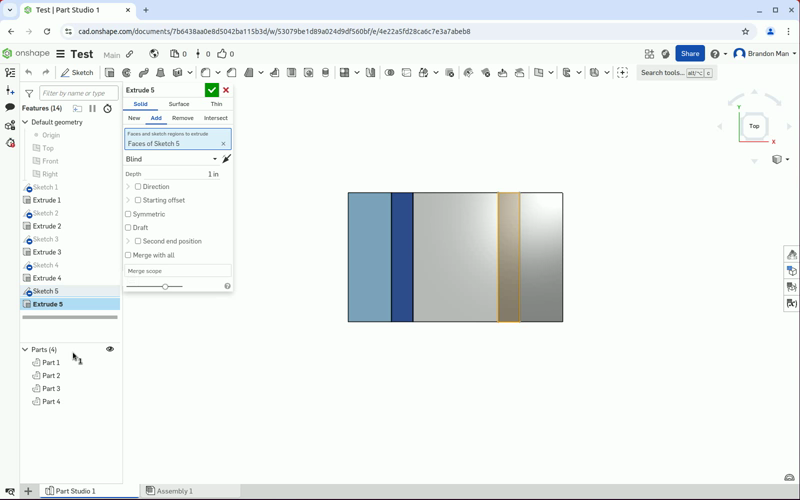
mouse_move(143, 106)
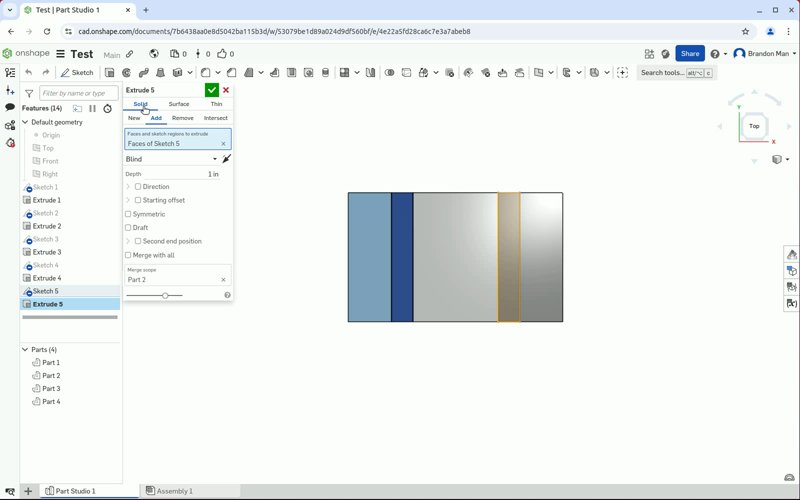
click(143, 106)
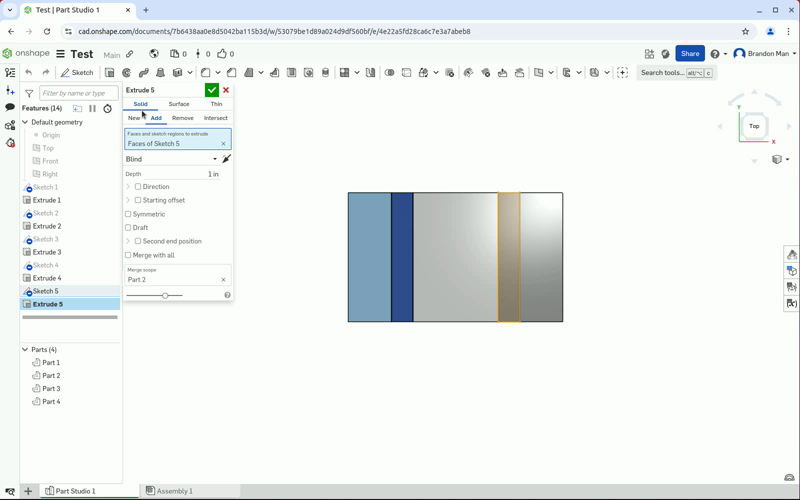
mouse_move(137, 120)
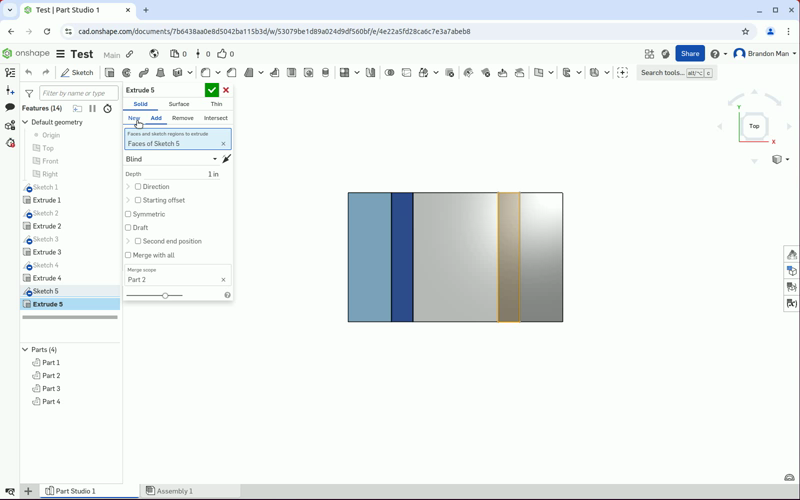
click(137, 120)
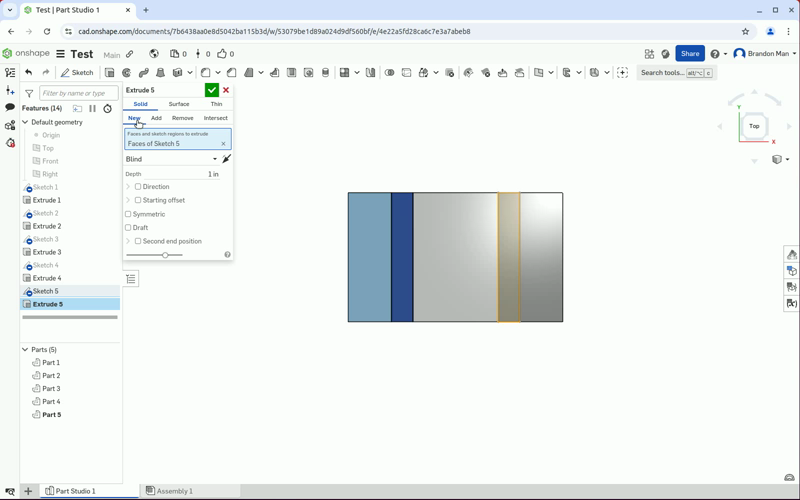
key(tab, 4)
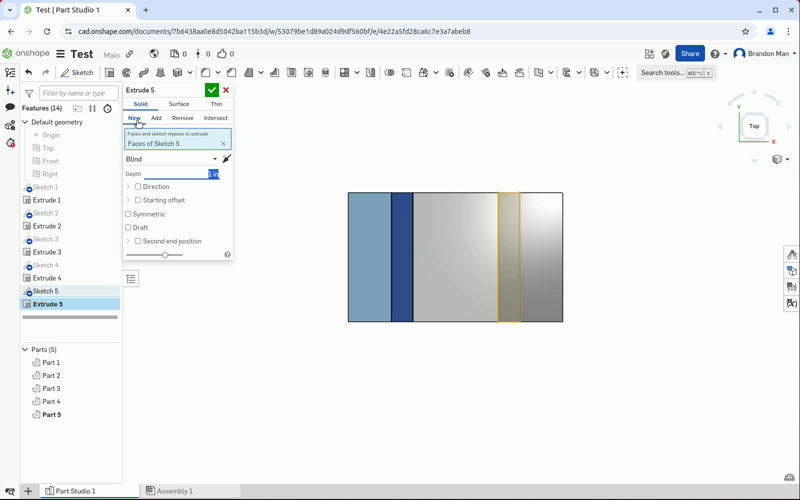
text(-10.832)
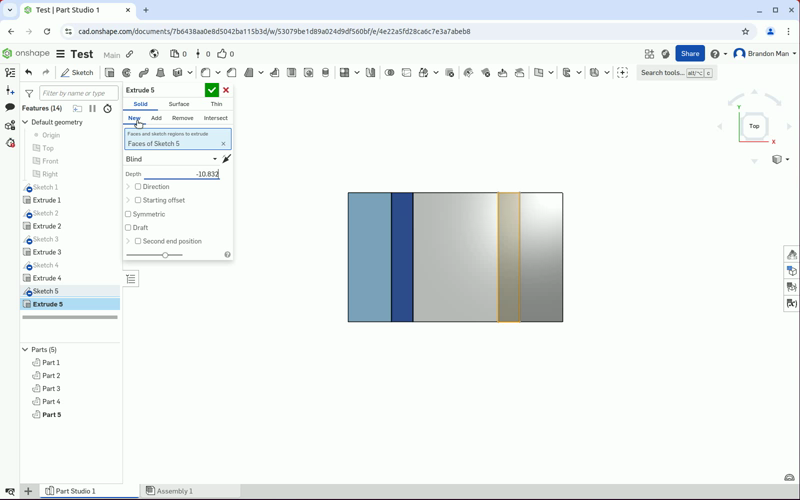
key(enter)
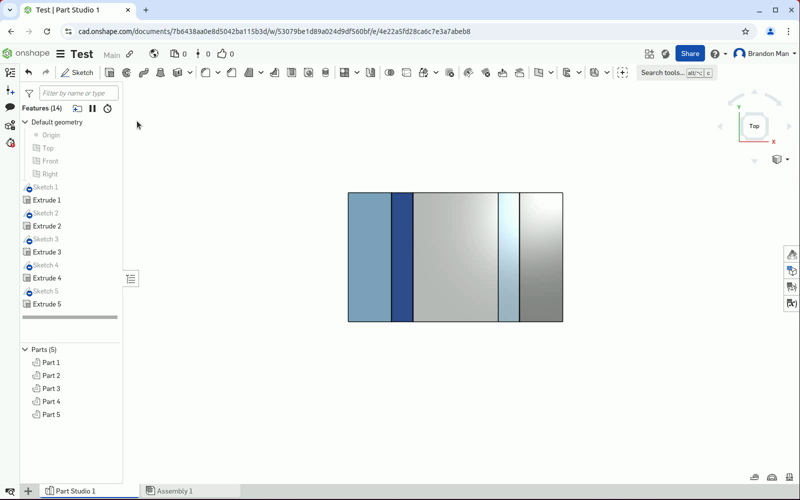
key(shift+h)
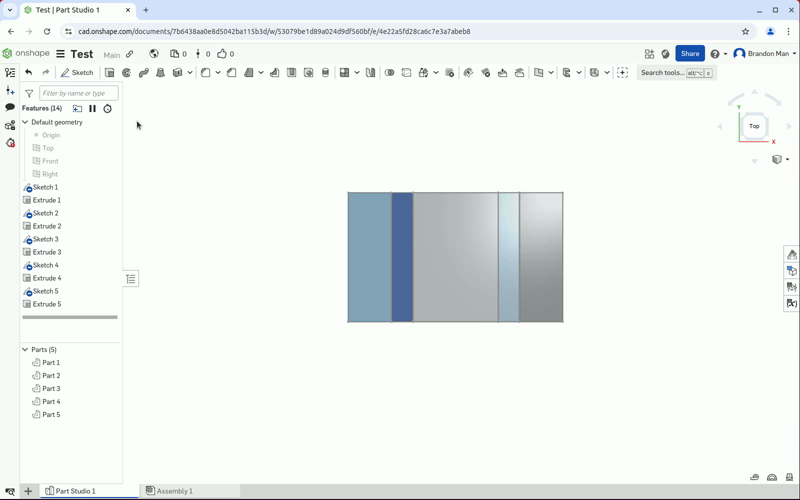
key(shift+h)
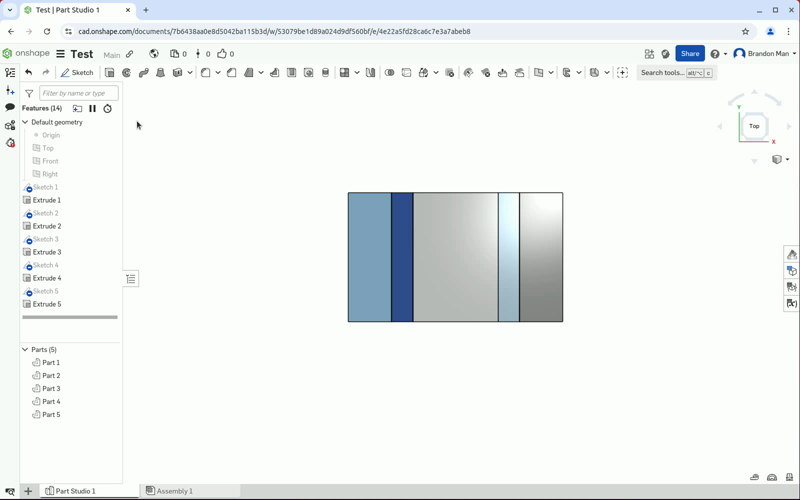
mouse_move(73, 189)
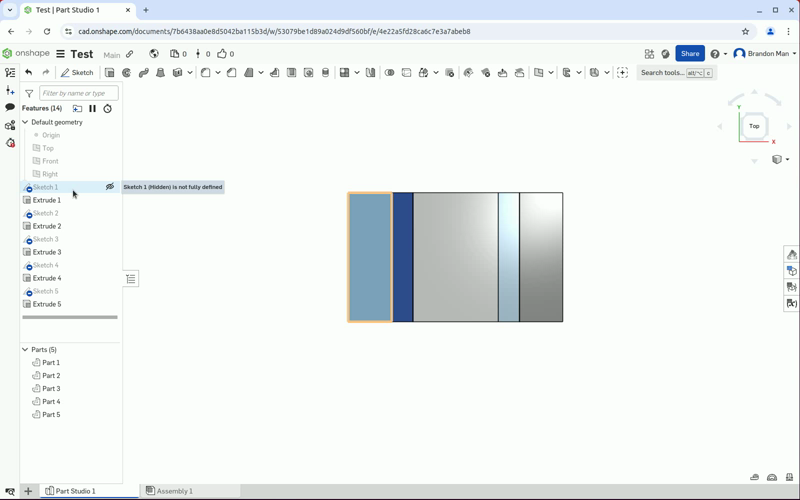
click(73, 189)
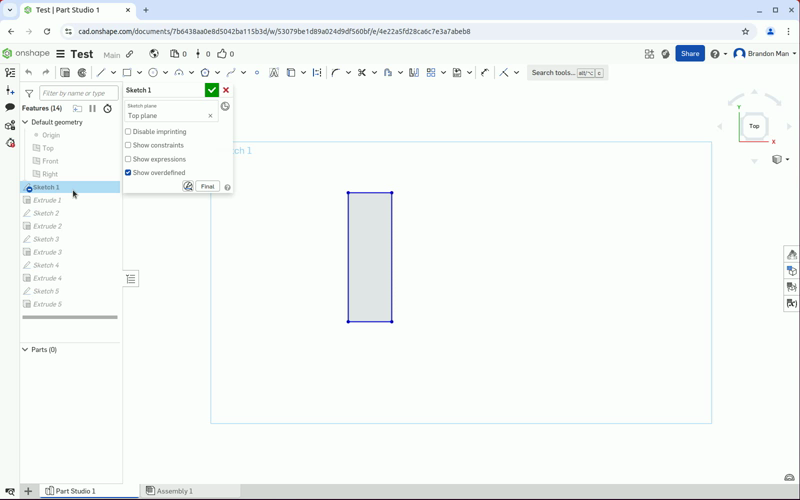
mouse_move(229, 92)
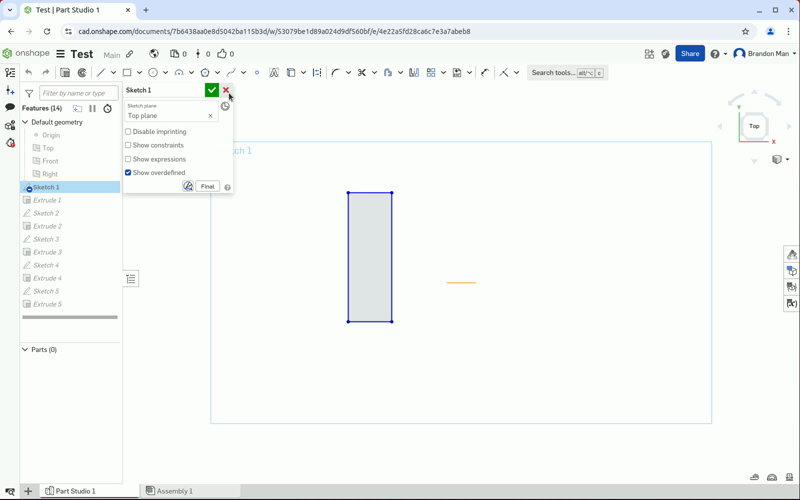
click(229, 92)
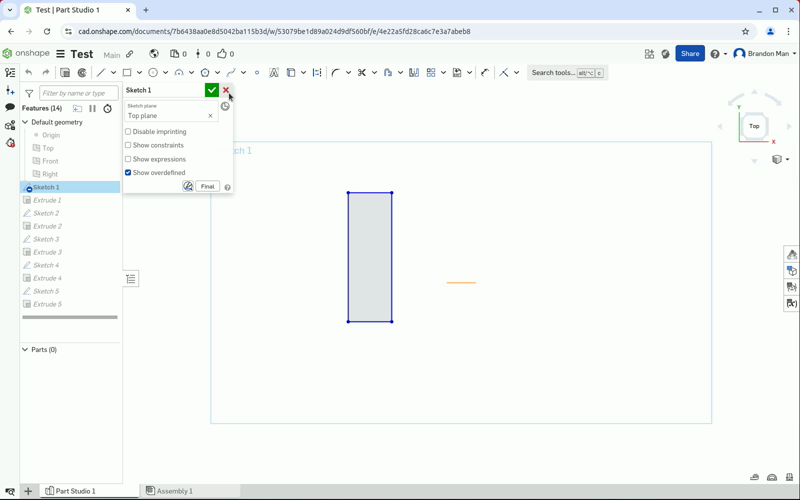
key(shift+s)
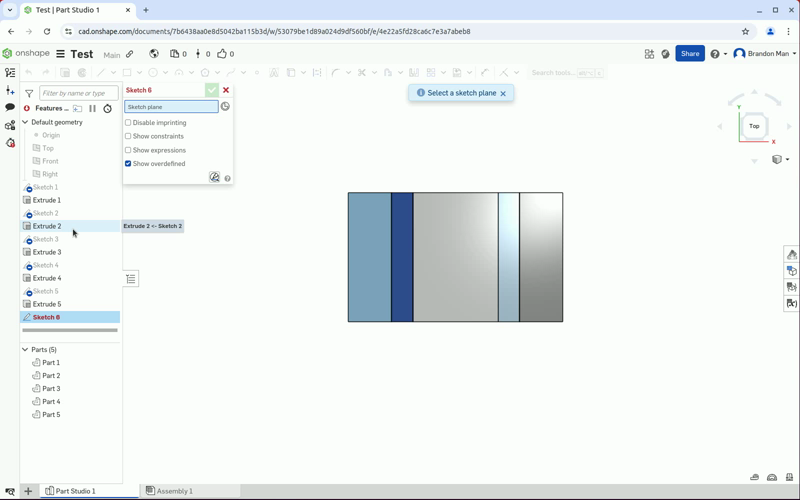
scroll(3)
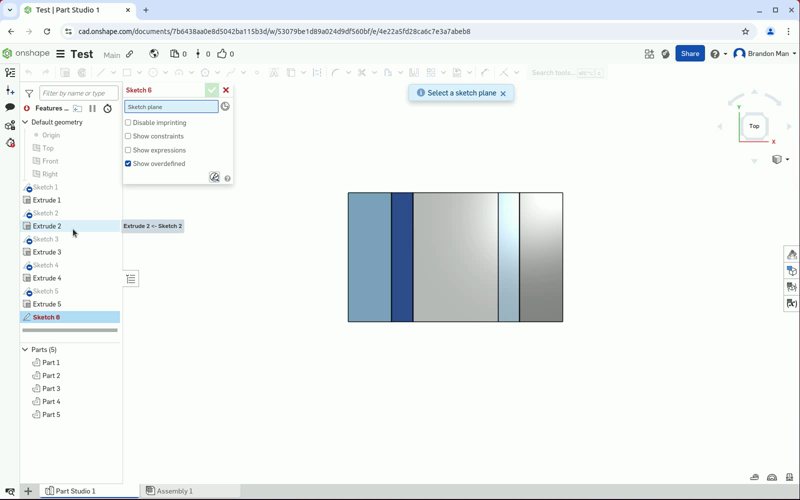
mouse_move(73, 150)
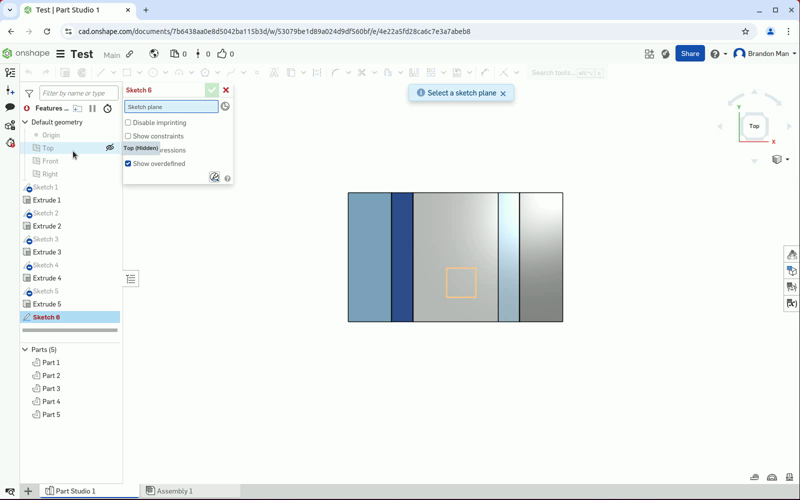
click(73, 150)
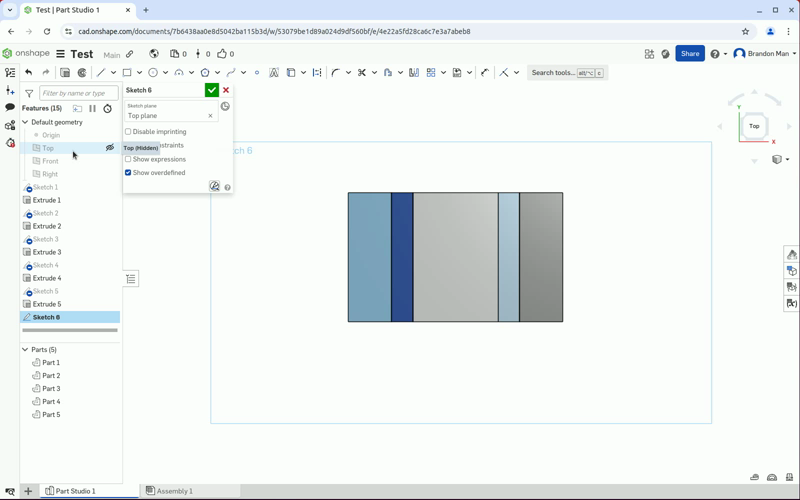
mouse_move(73, 352)
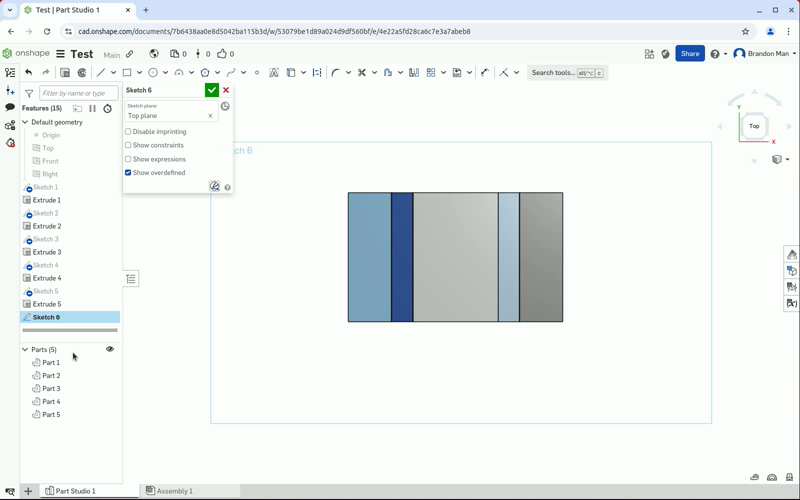
key(y)
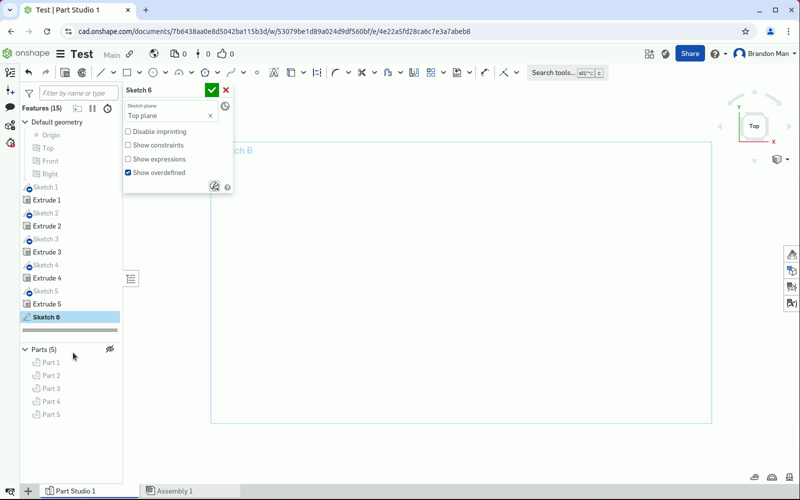
key(l)
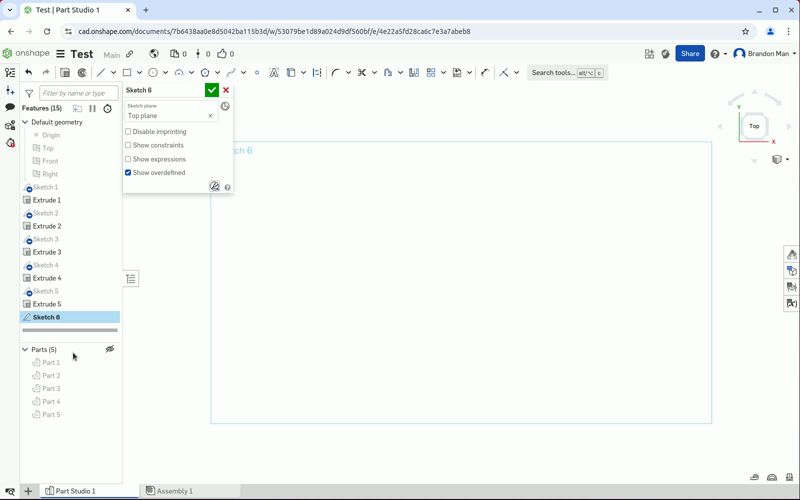
key_down(shift)
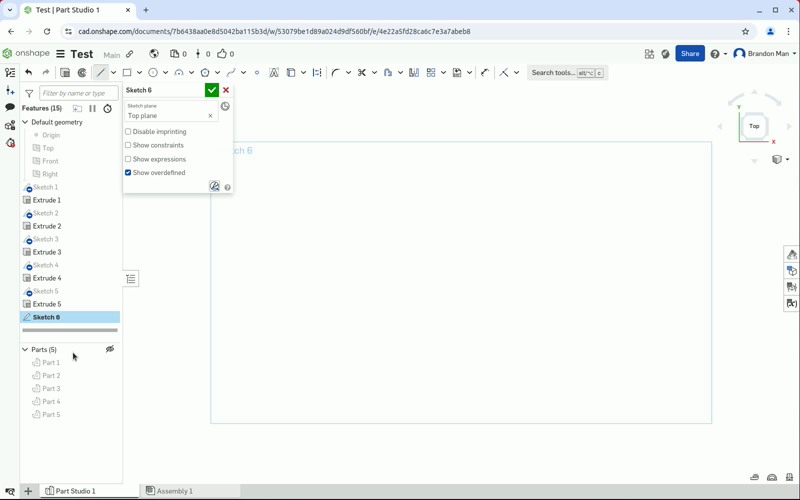
mouse_move(348, 363)
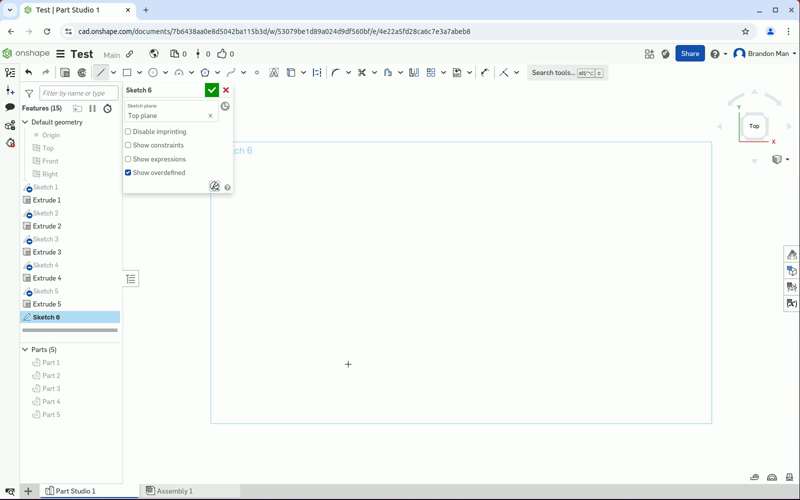
click(348, 363)
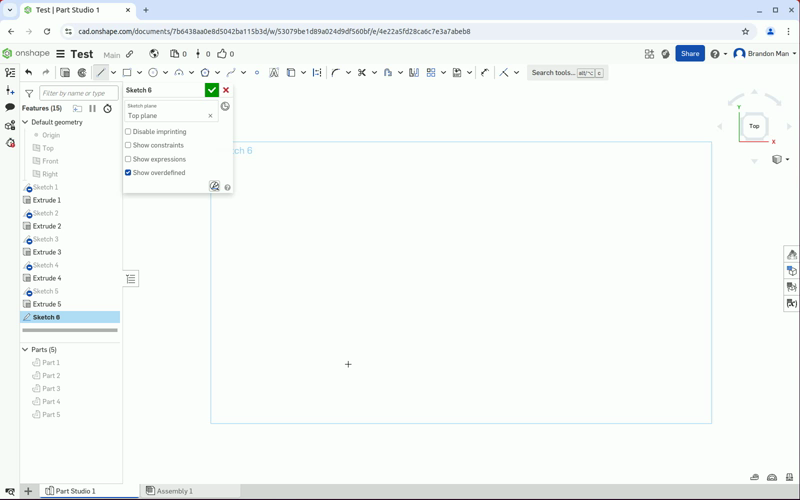
key_up(shift)
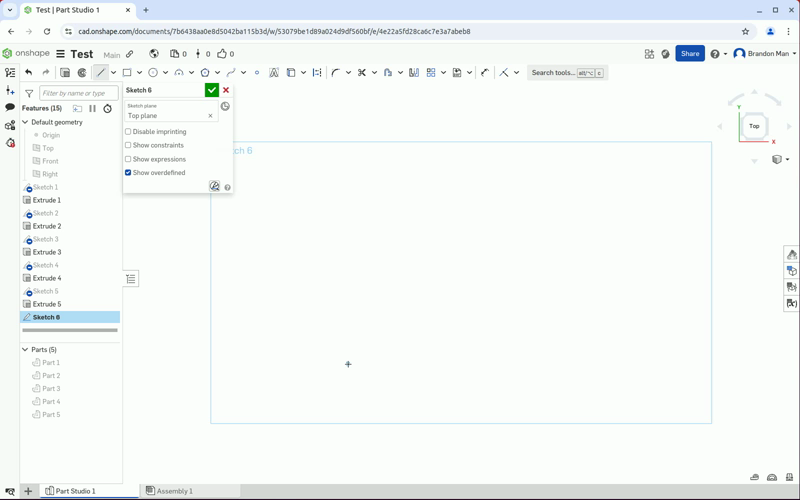
key_down(shift)
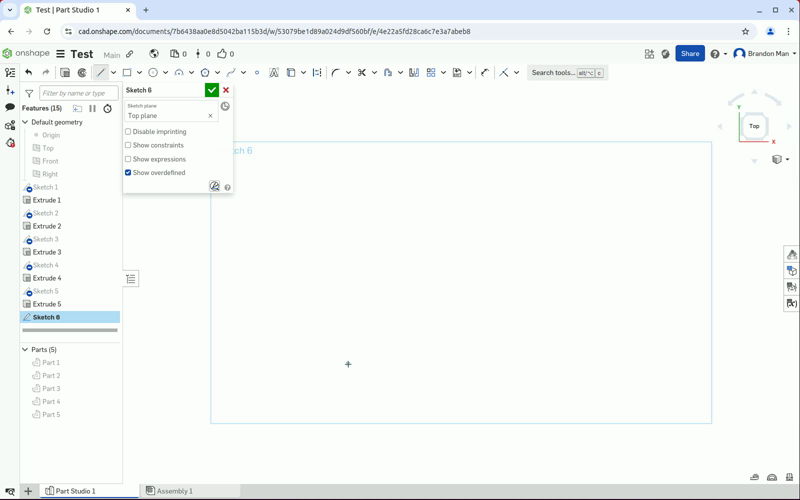
mouse_move(561, 363)
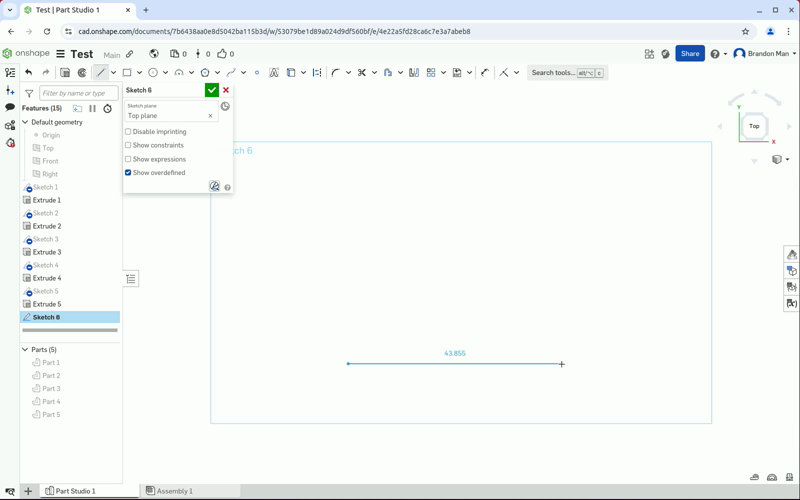
click(561, 363)
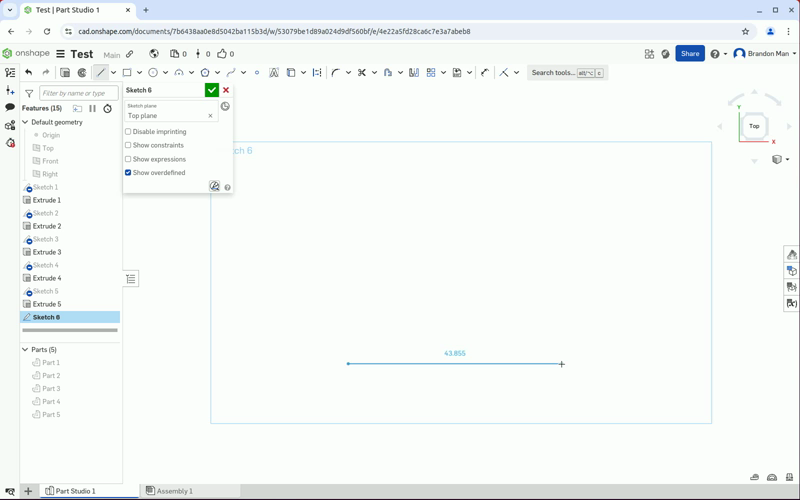
key_up(shift)
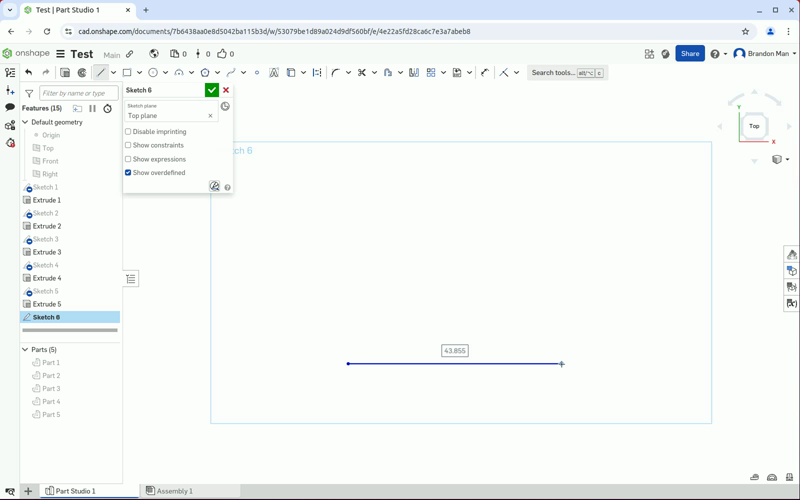
key_down(shift)
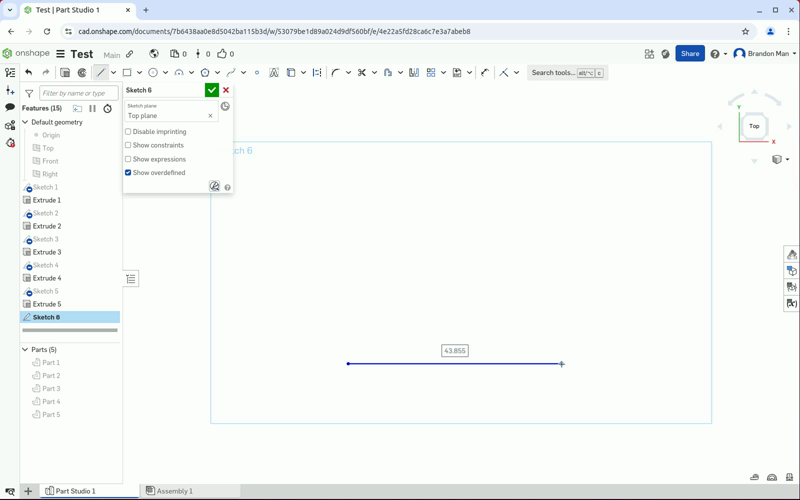
mouse_move(589, 363)
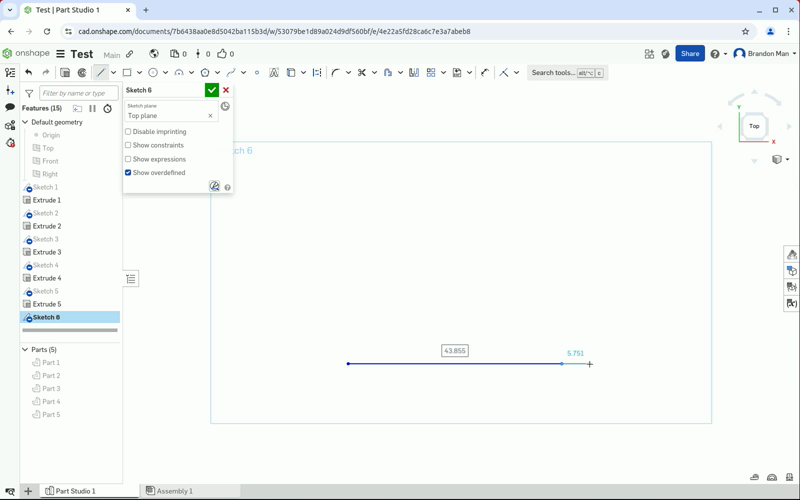
mouse_move(561, 321)
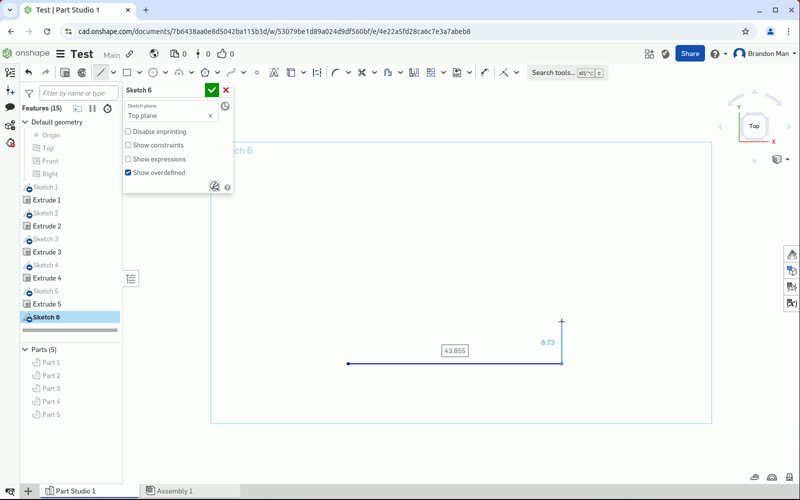
click(561, 321)
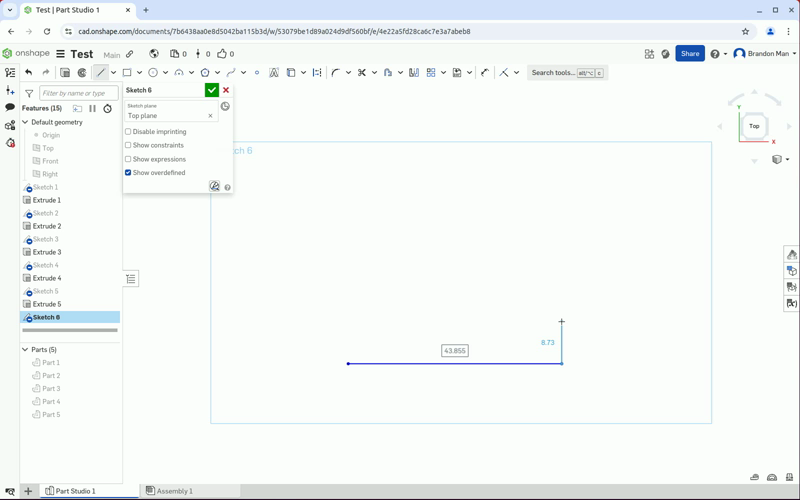
key_up(shift)
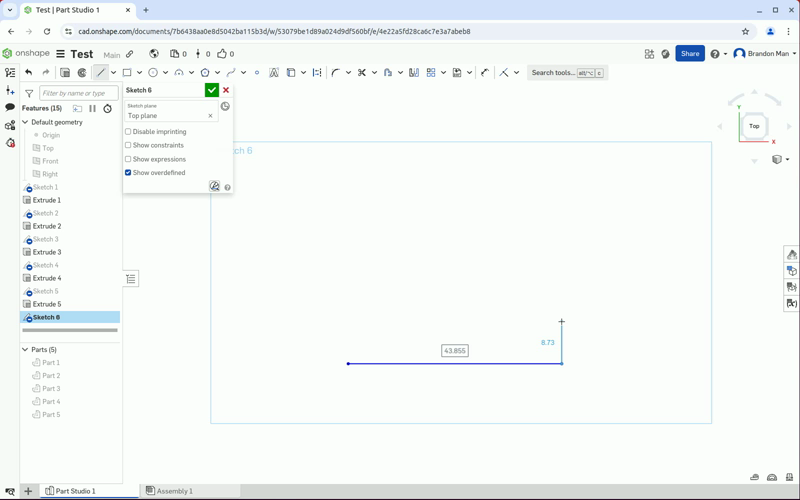
key_down(shift)
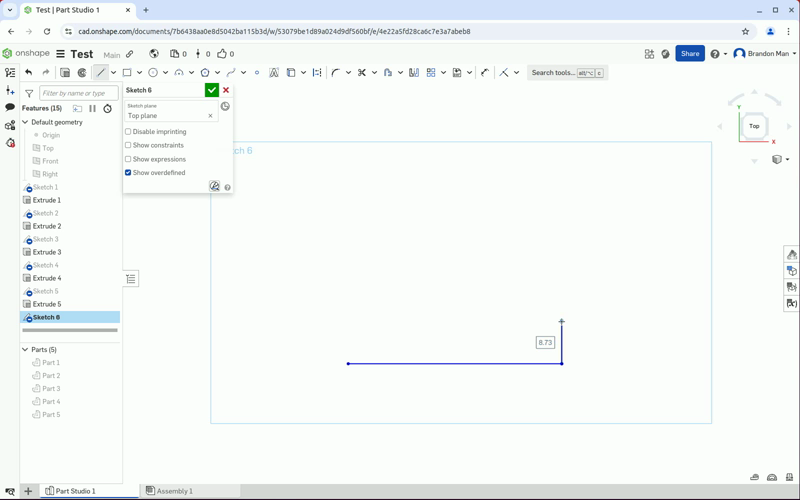
mouse_move(589, 321)
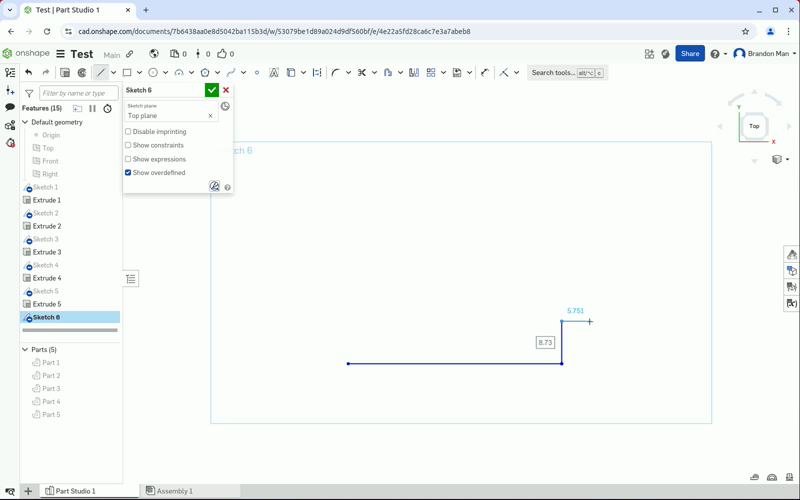
mouse_move(519, 321)
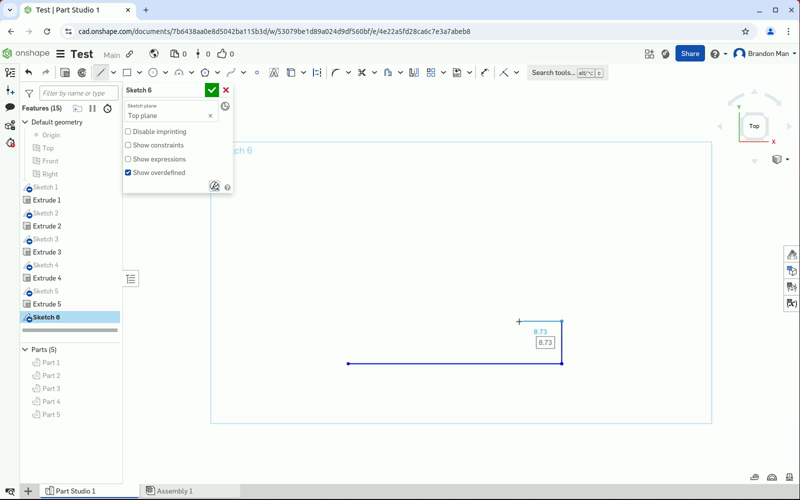
click(519, 321)
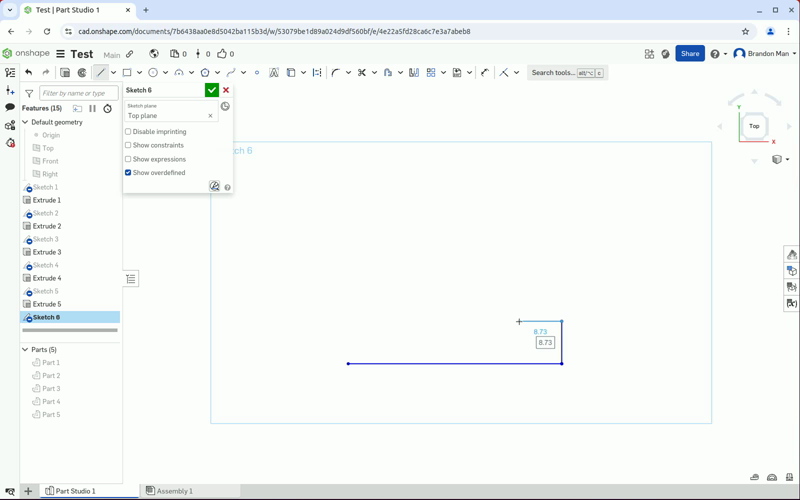
key_up(shift)
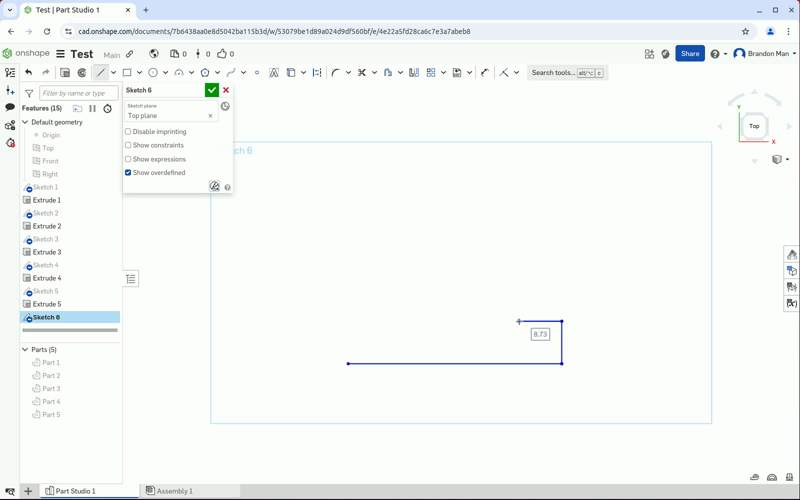
key_down(shift)
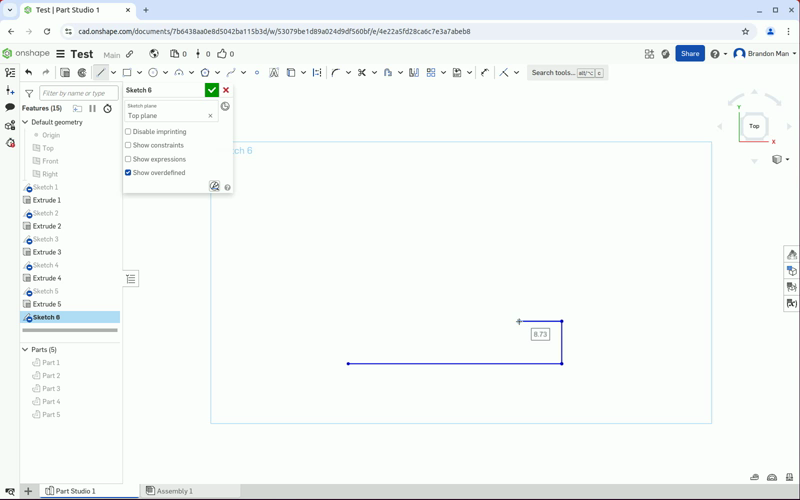
mouse_move(549, 321)
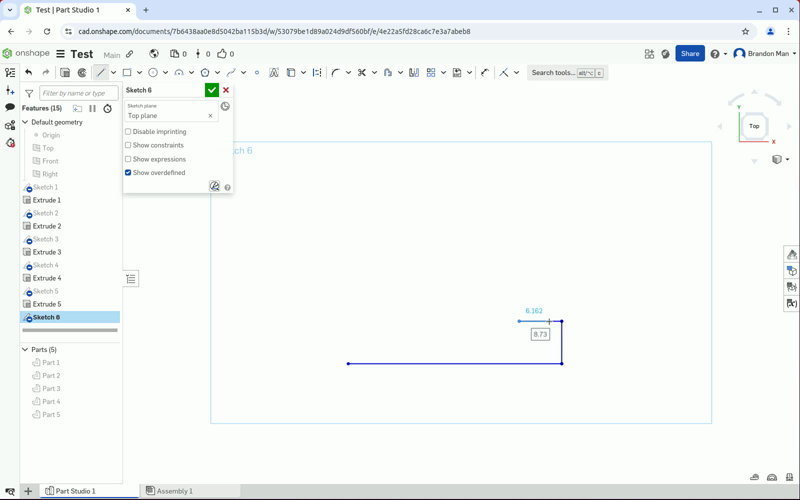
mouse_move(496, 321)
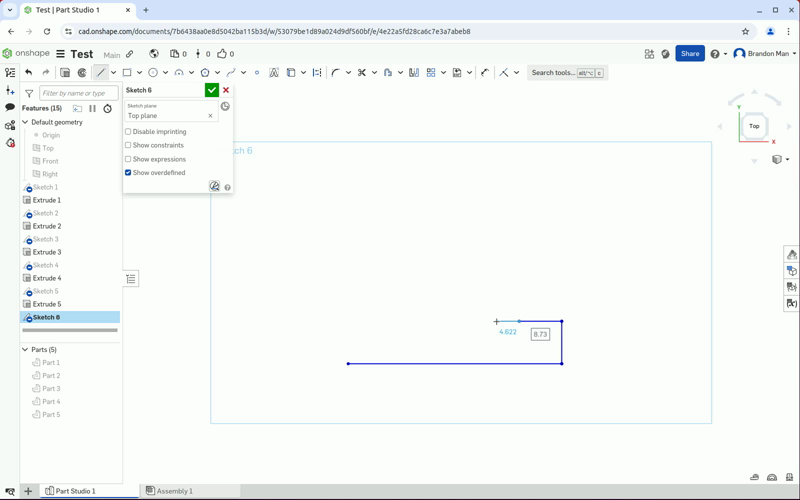
click(496, 321)
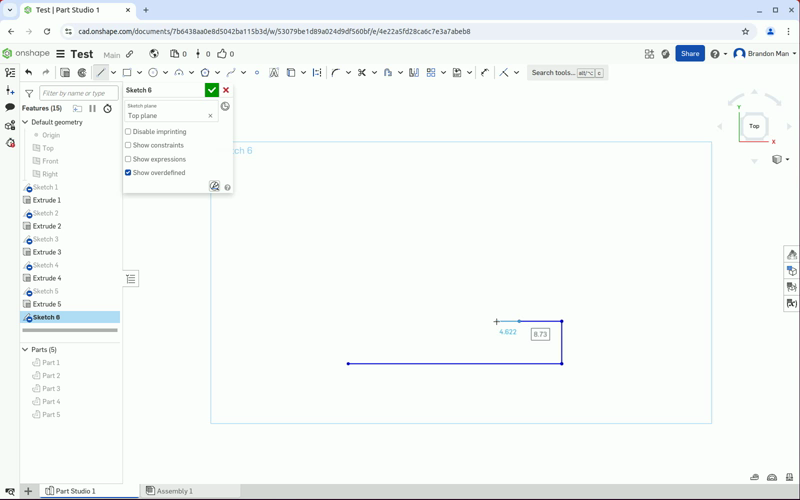
key_up(shift)
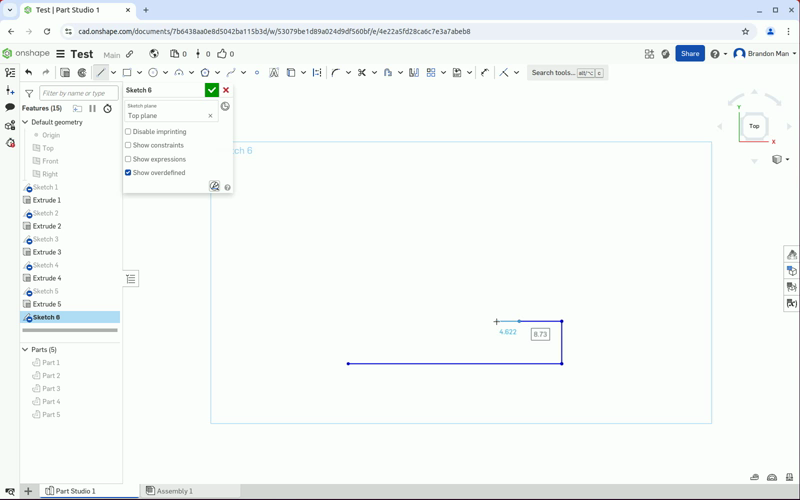
key_down(shift)
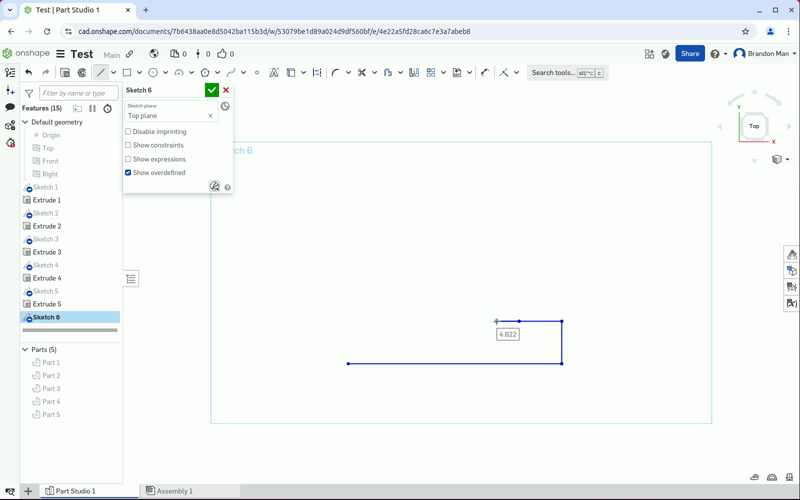
mouse_move(411, 321)
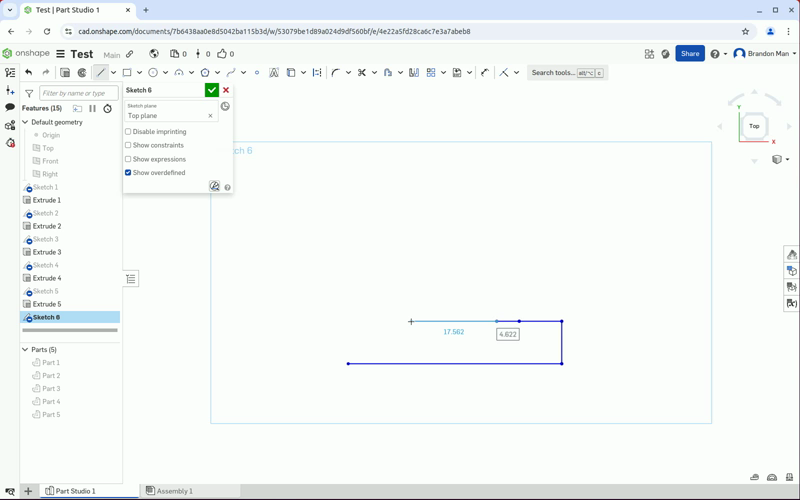
click(411, 321)
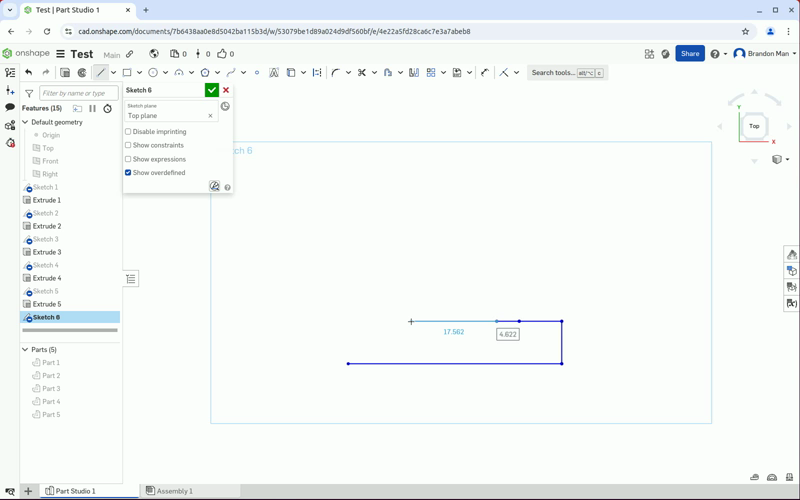
key_up(shift)
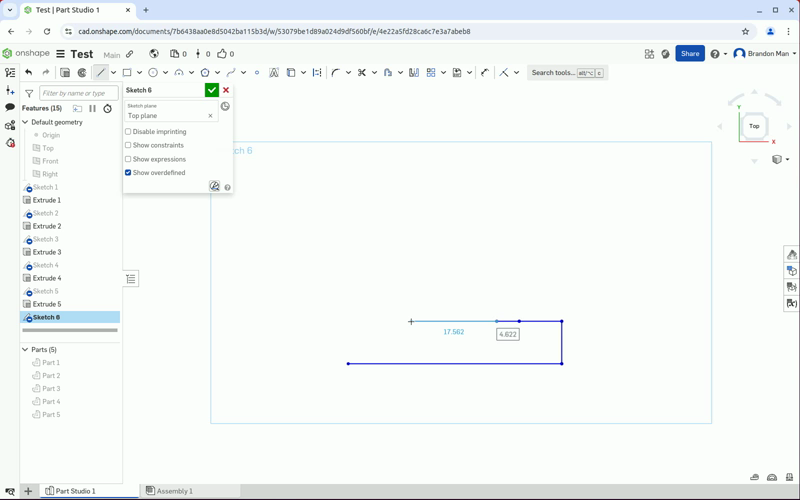
key_down(shift)
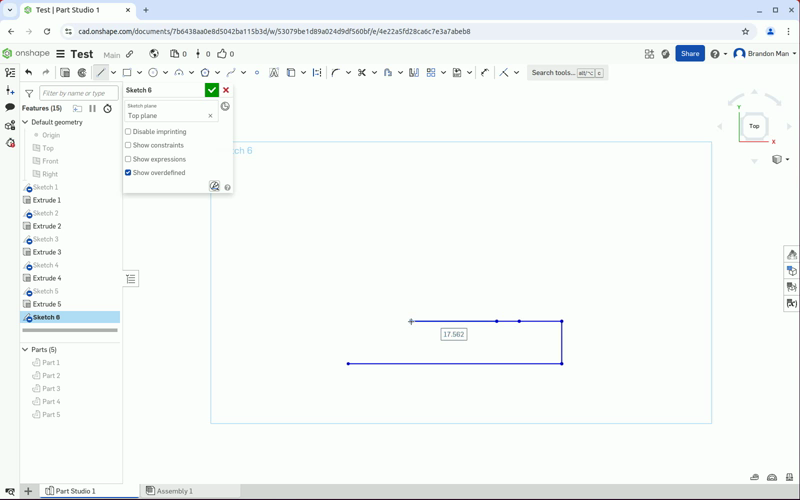
mouse_move(441, 321)
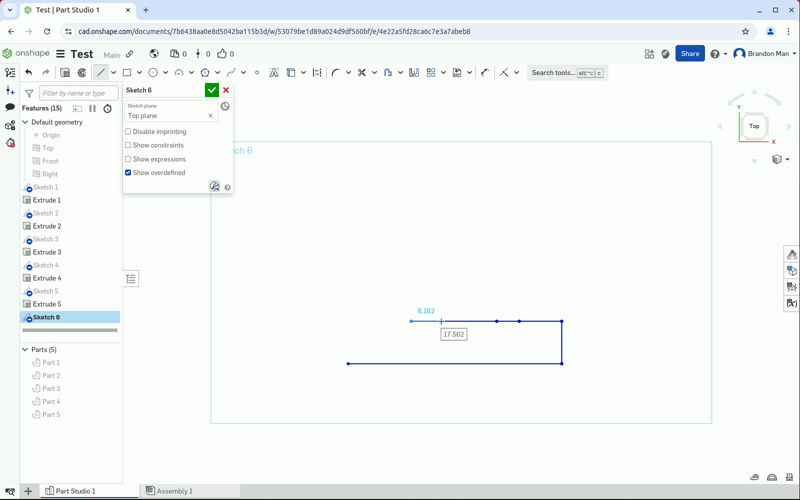
mouse_move(390, 321)
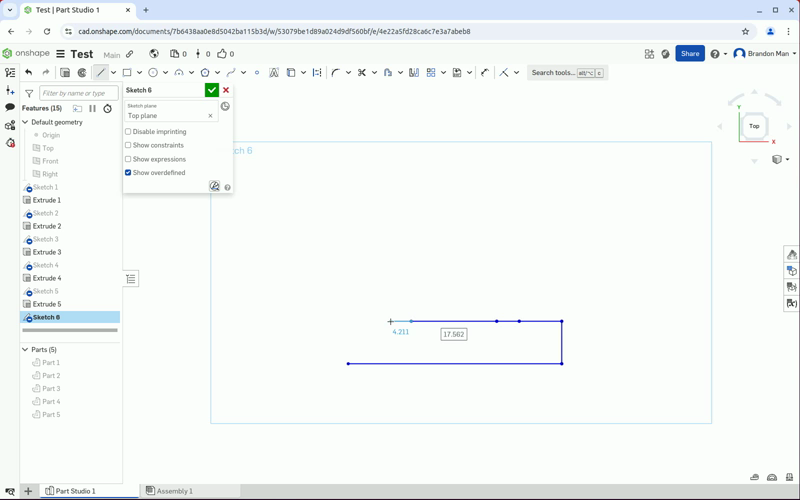
click(390, 321)
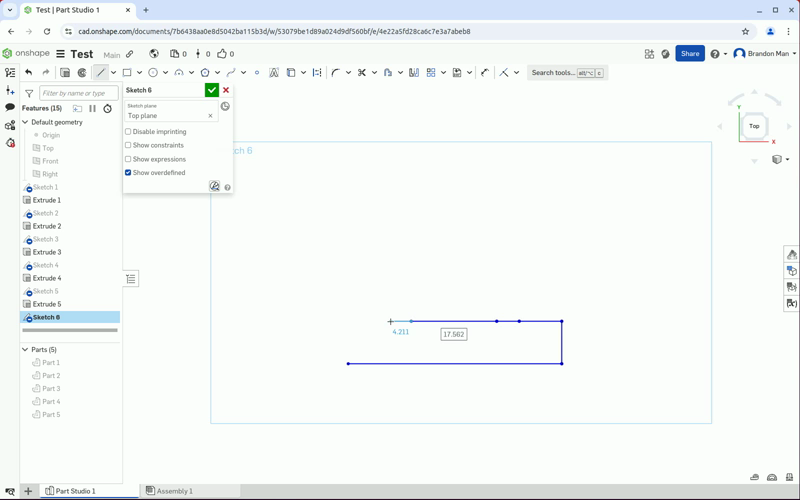
key_up(shift)
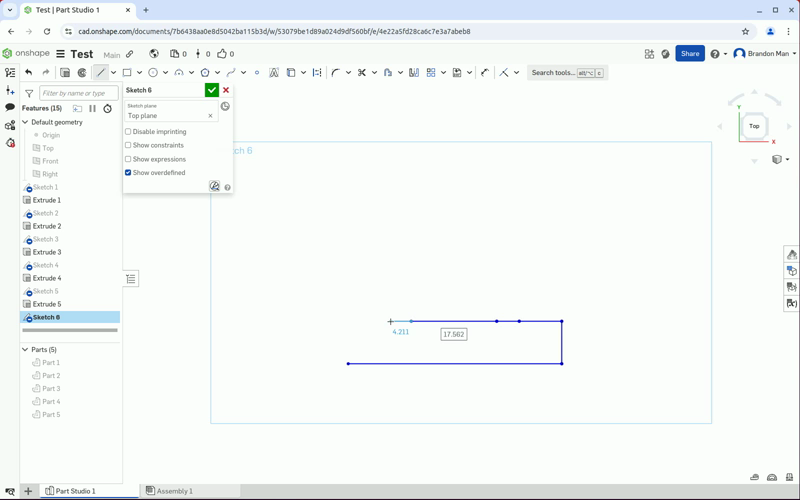
key_down(shift)
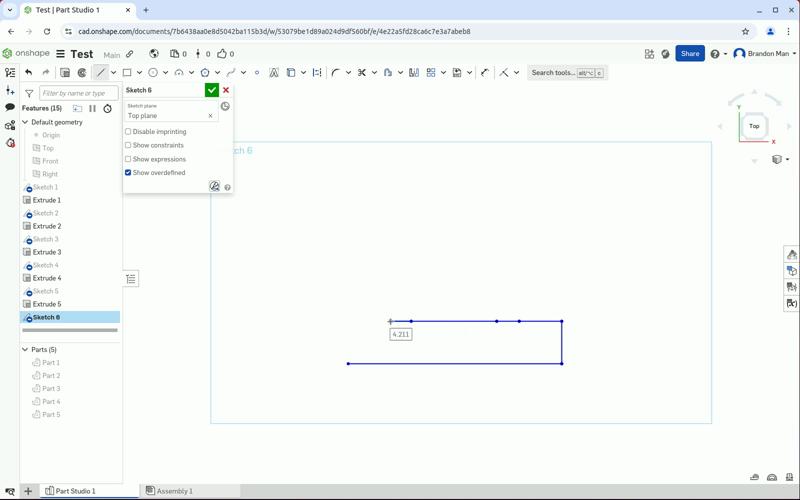
mouse_move(420, 321)
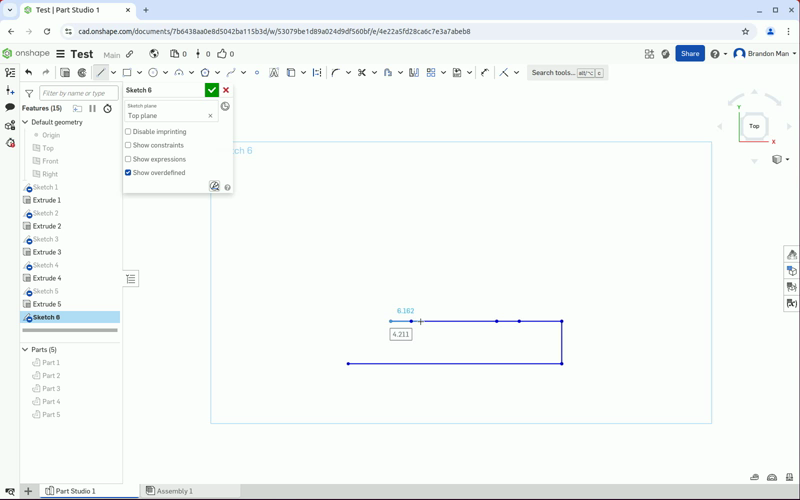
mouse_move(348, 321)
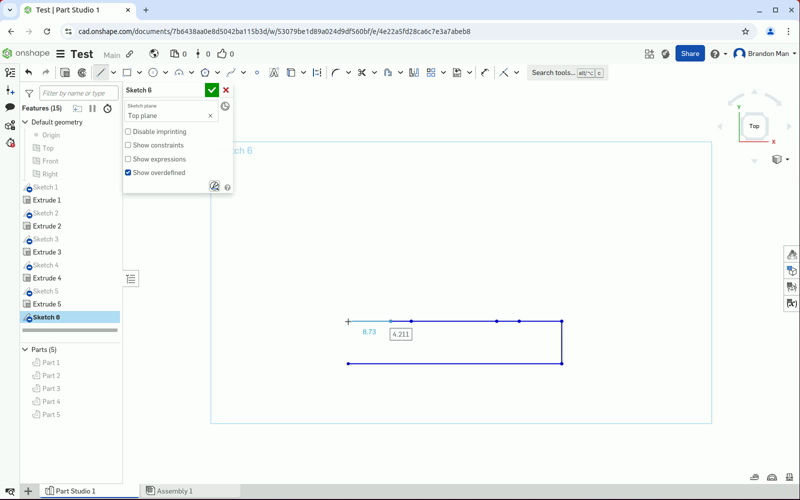
click(348, 321)
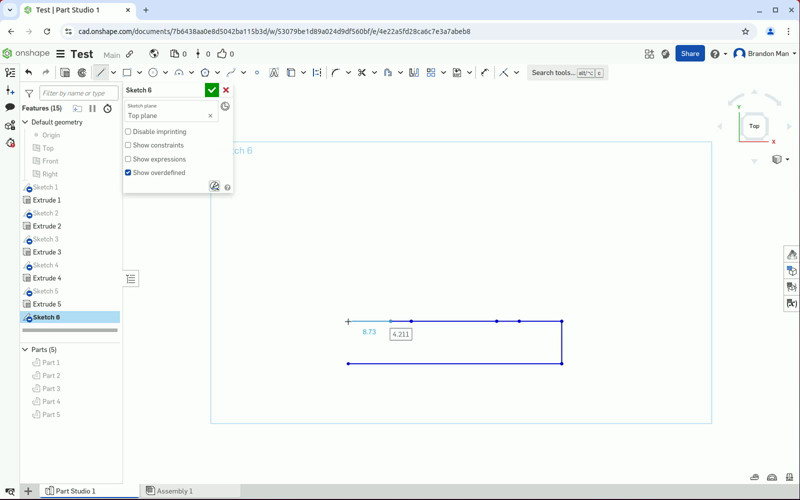
key_up(shift)
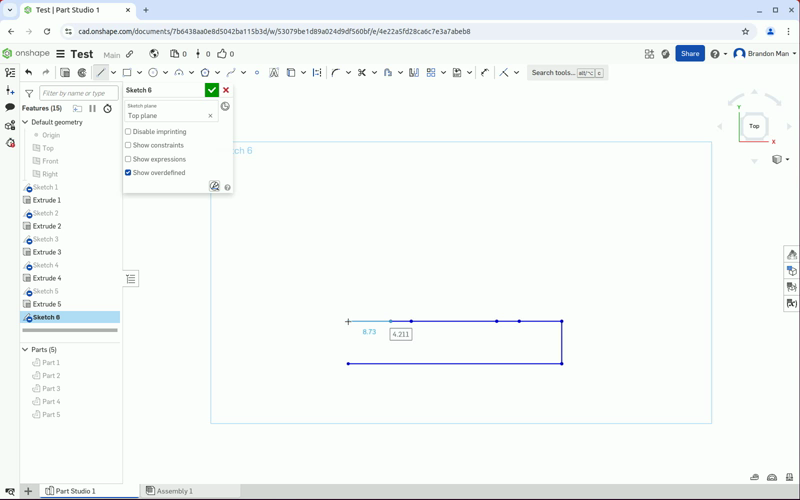
mouse_move(378, 321)
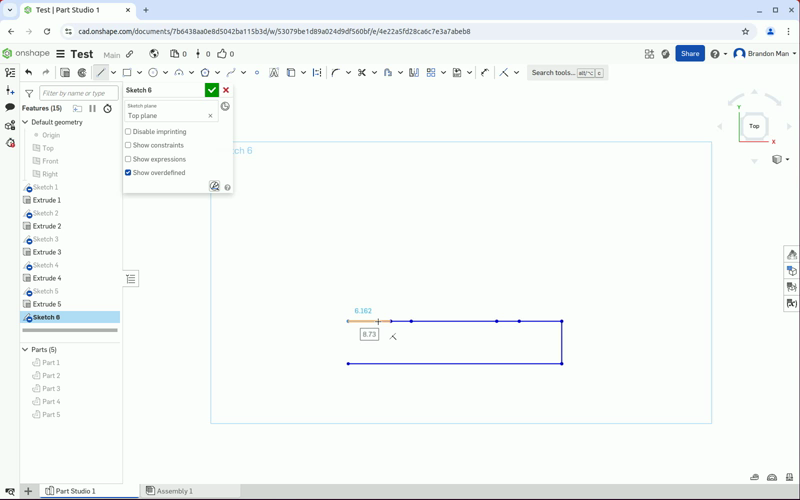
key_down(shift)
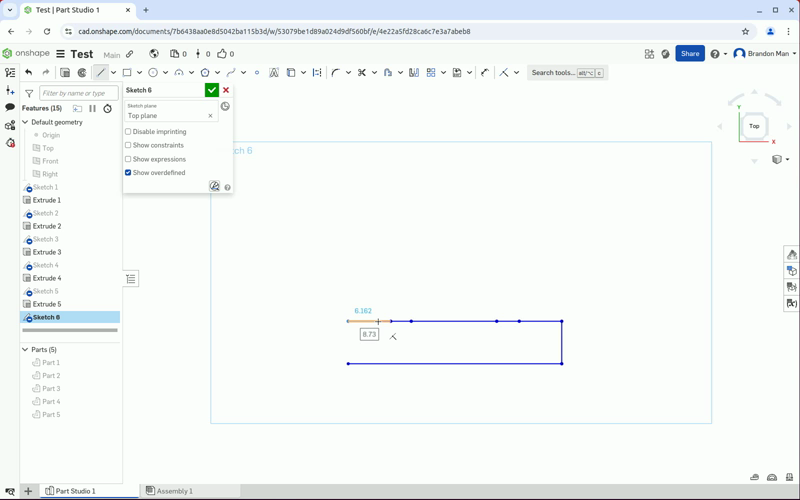
mouse_move(348, 363)
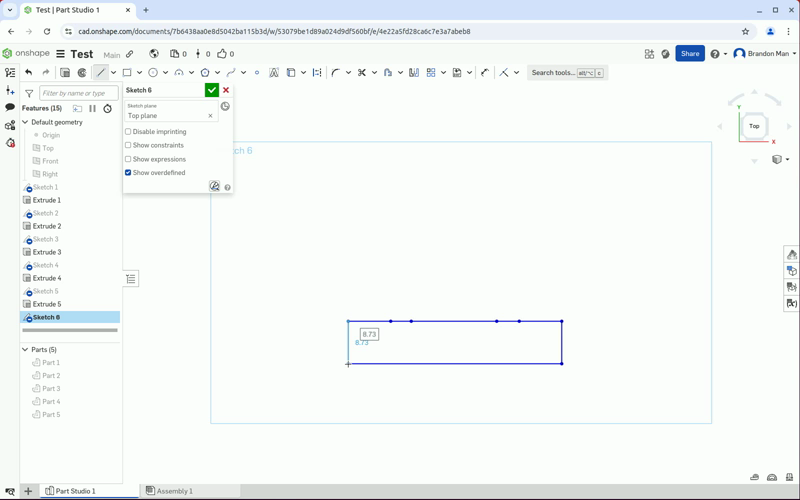
key_up(shift)
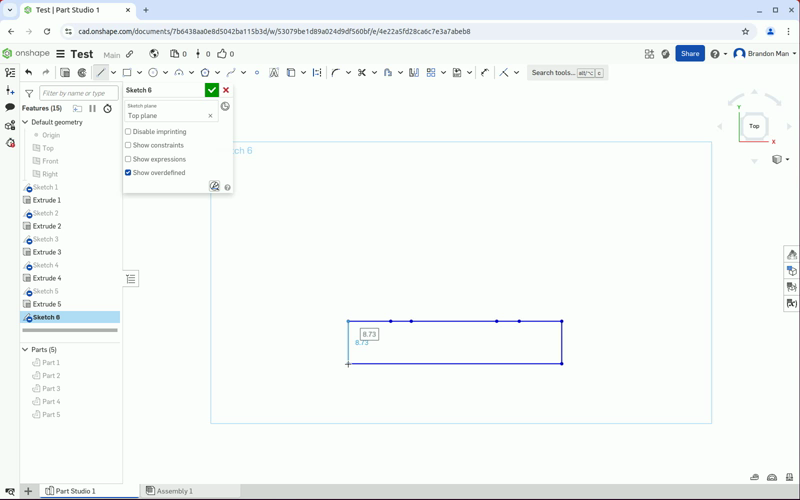
click(348, 363)
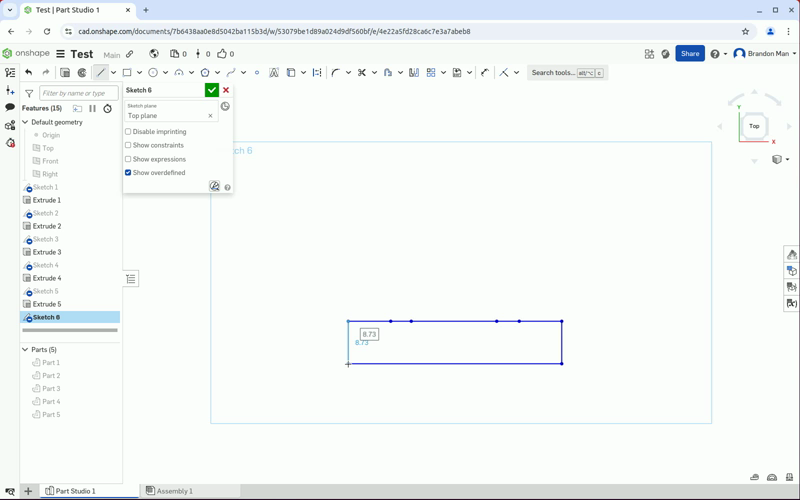
key(esc)
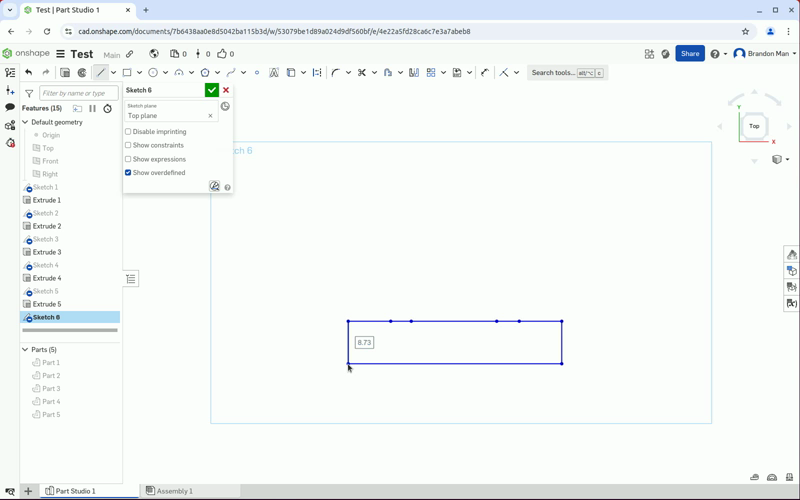
mouse_move(426, 345)
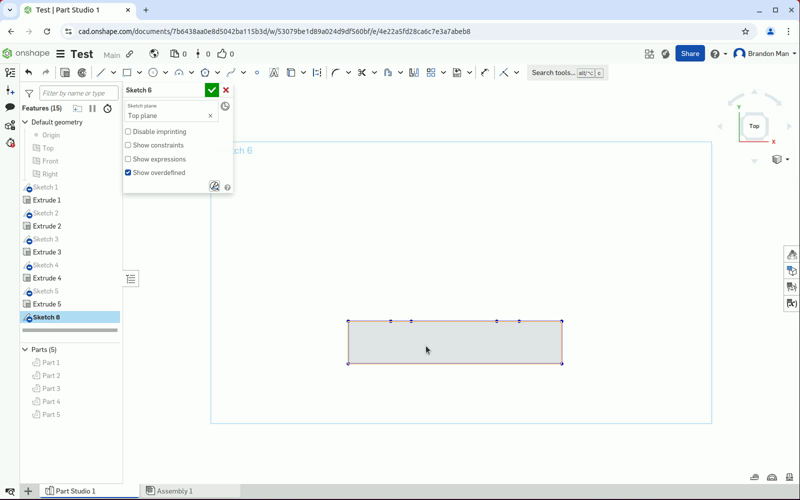
click(426, 345)
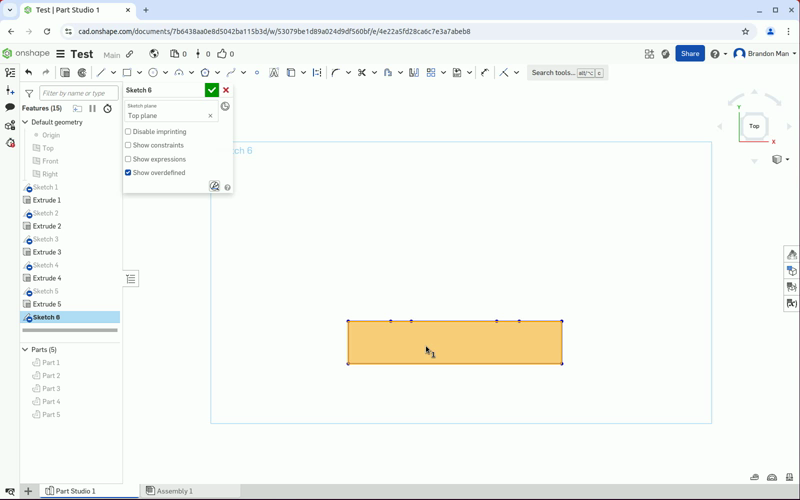
mouse_move(73, 352)
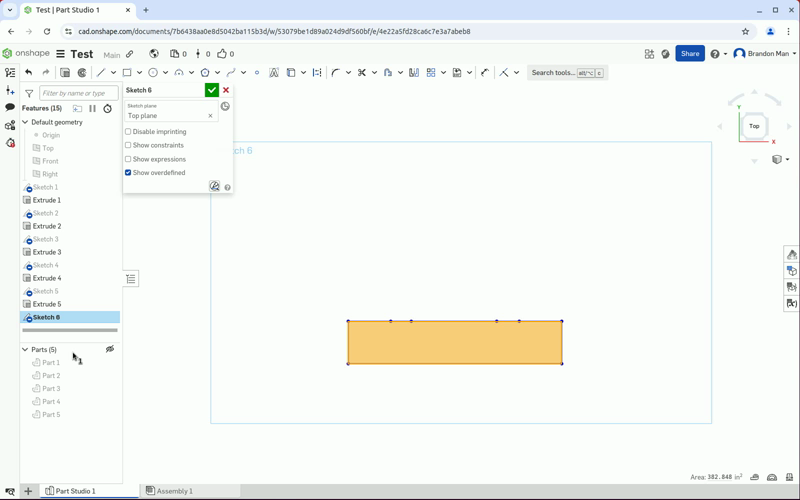
key(shift+y)
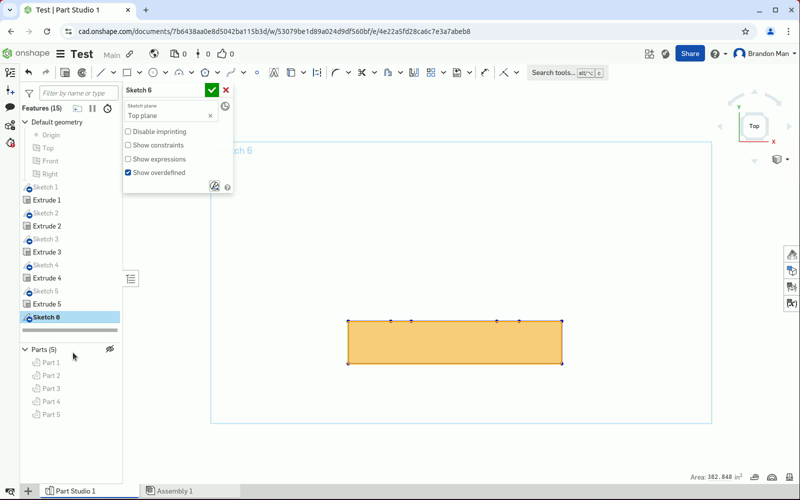
key(shift+e)
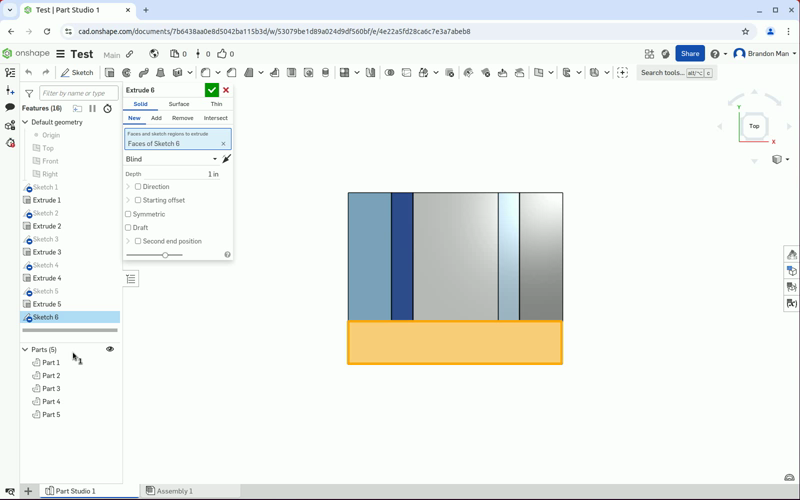
mouse_move(143, 106)
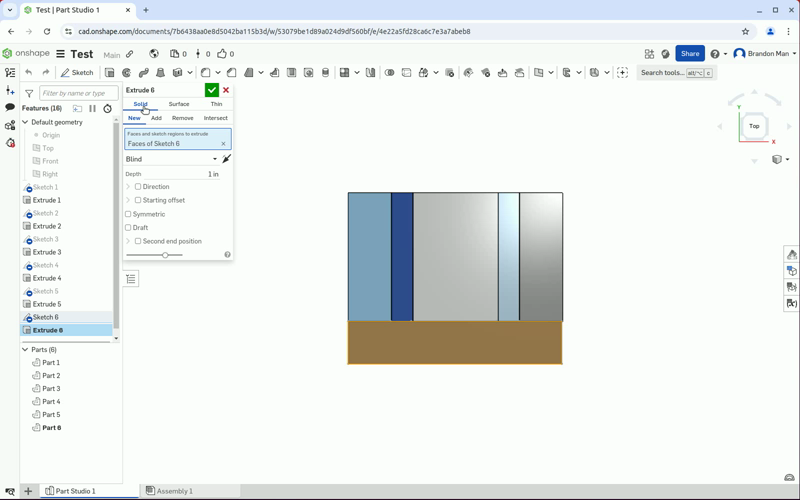
click(143, 106)
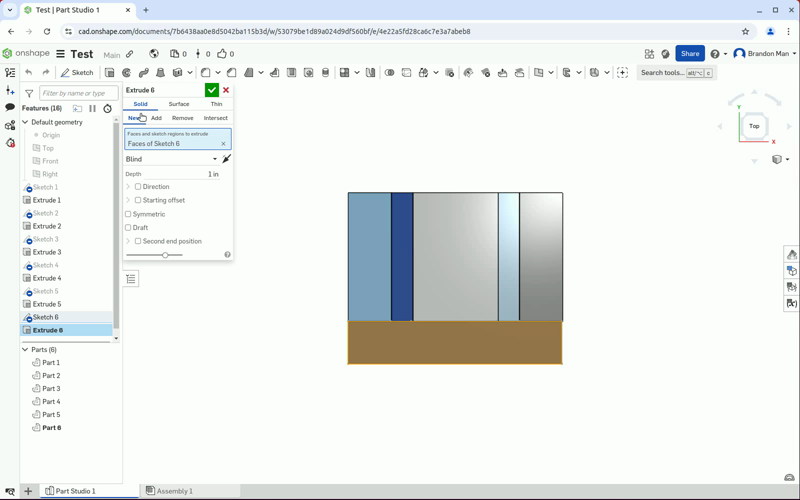
mouse_move(137, 120)
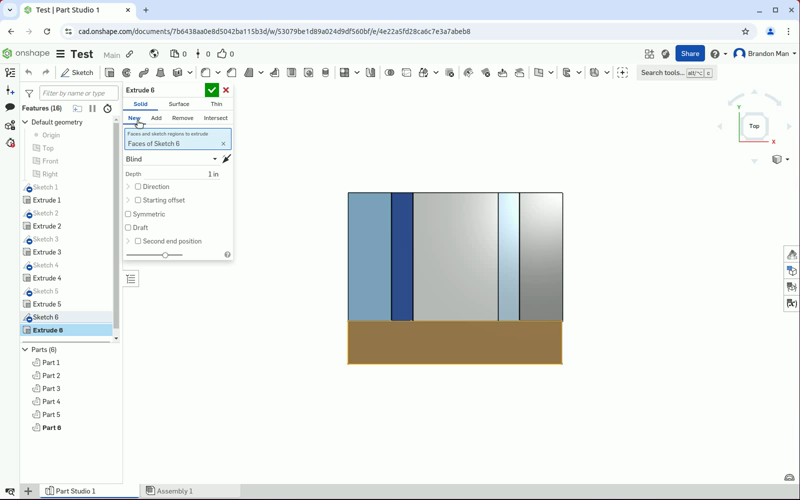
click(137, 120)
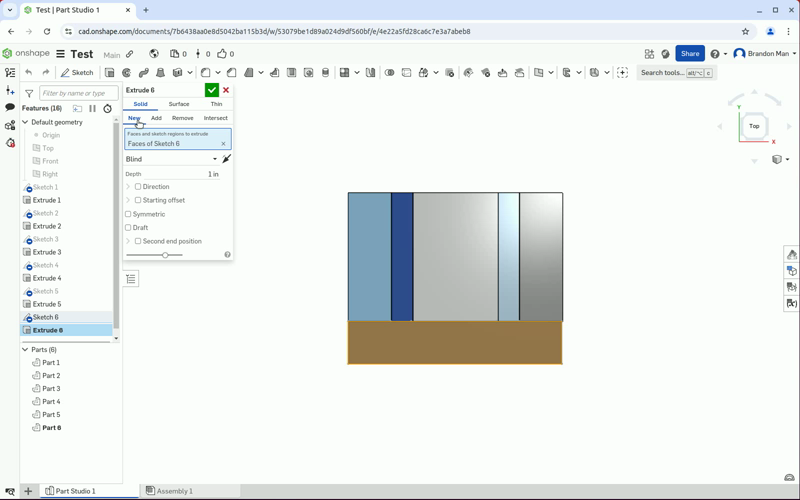
key(tab, 4)
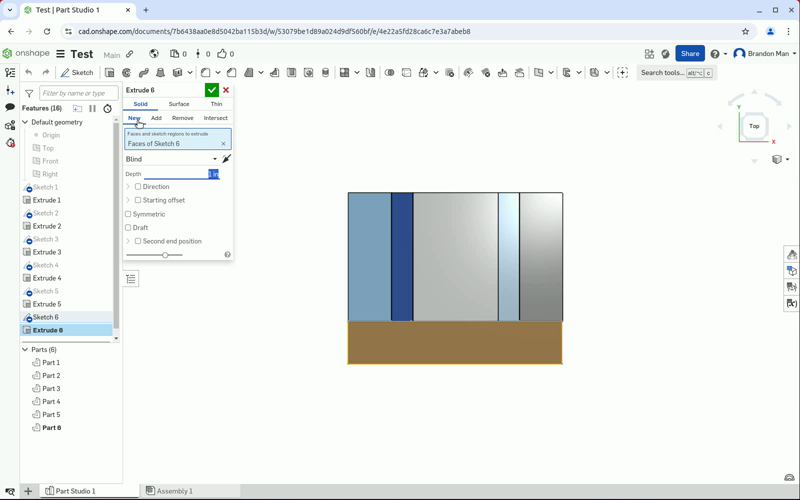
text(-10.832)
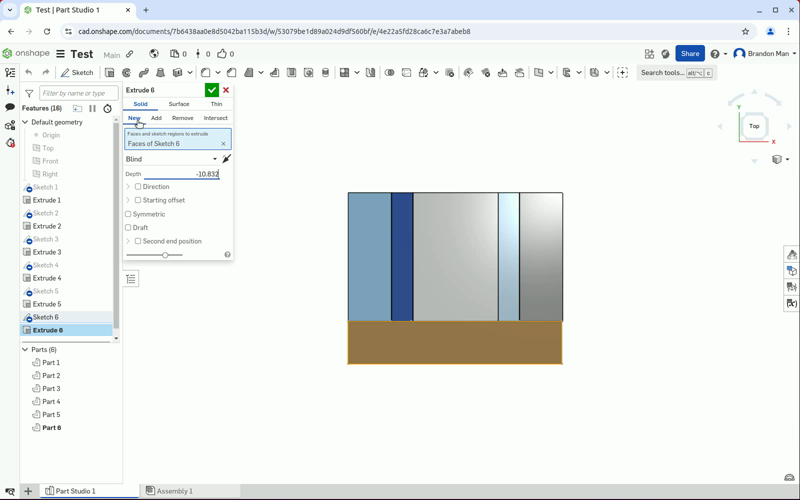
key(enter)
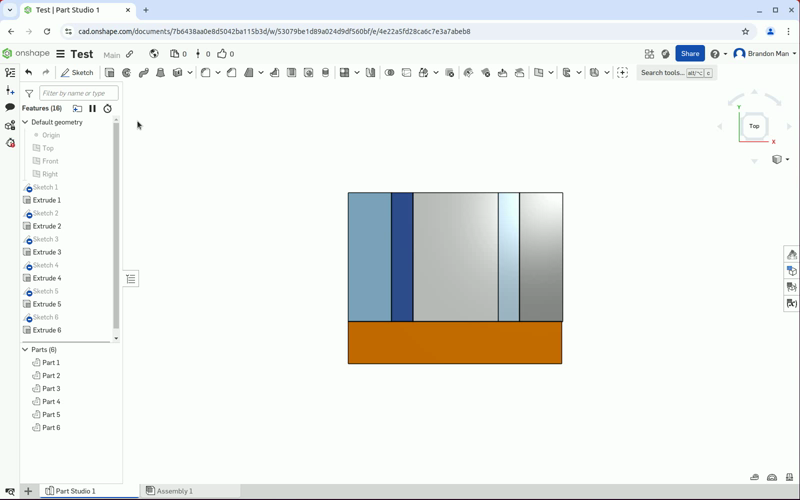
key(shift+h)
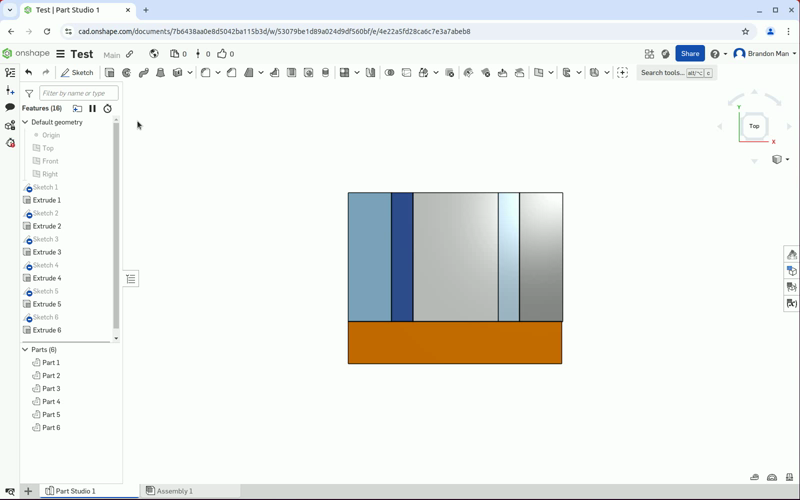
key(shift+h)
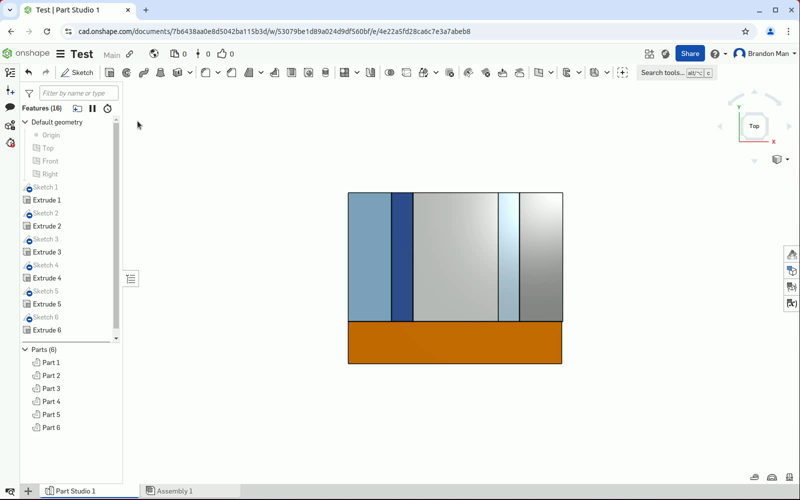
mouse_move(69, 189)
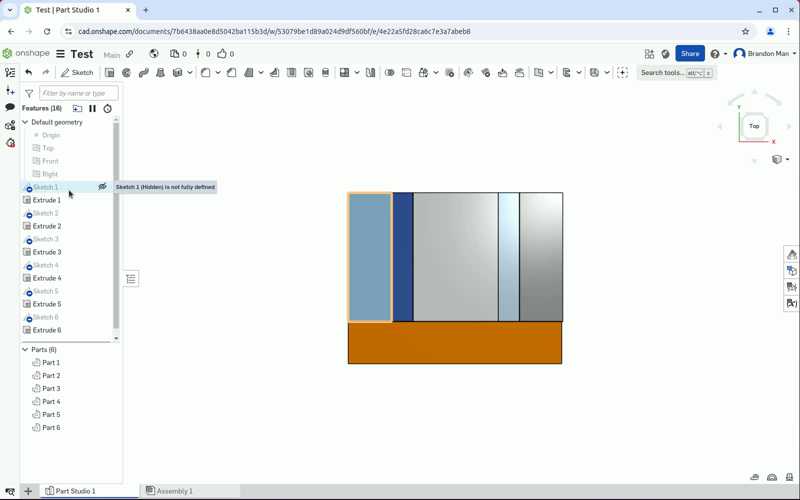
click(69, 189)
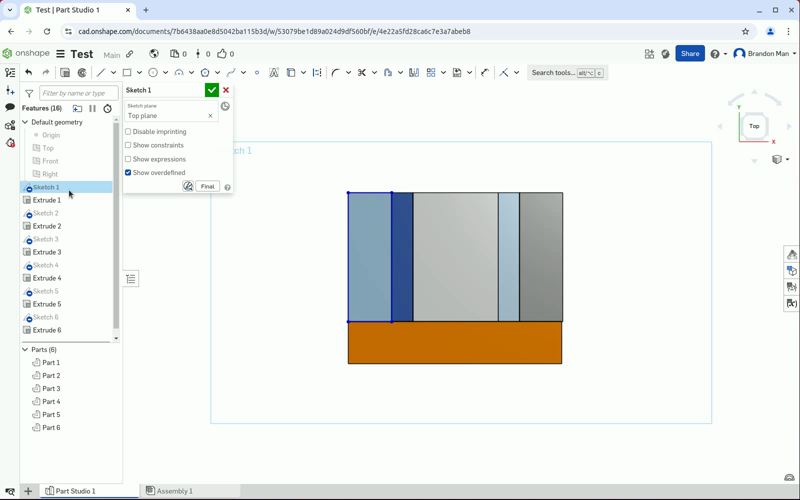
mouse_move(229, 92)
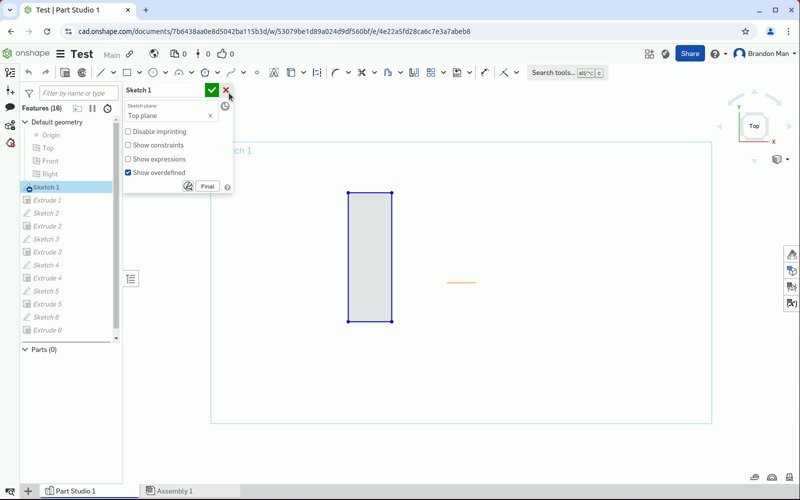
click(229, 92)
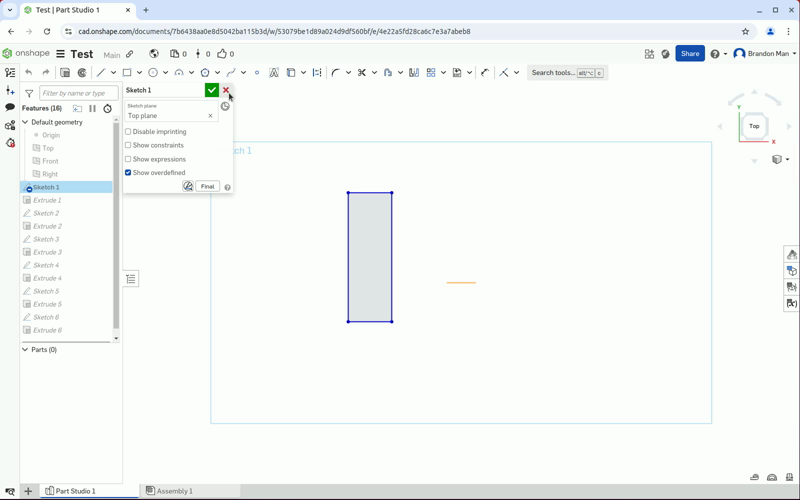
key(shift+s)
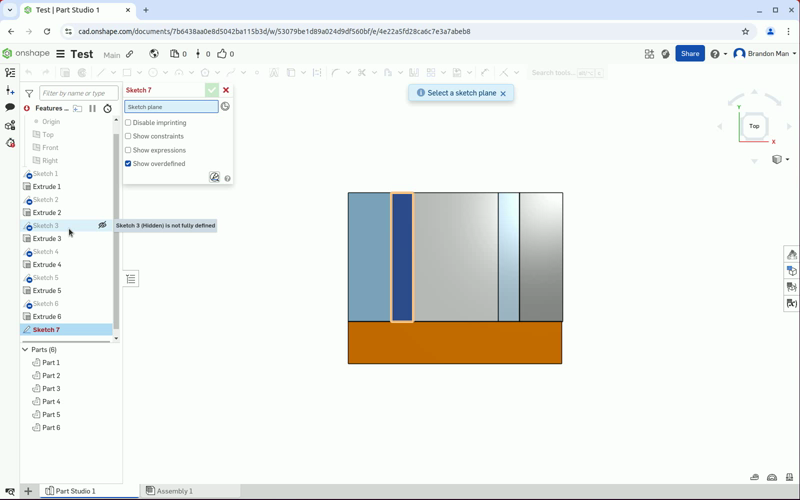
scroll(3)
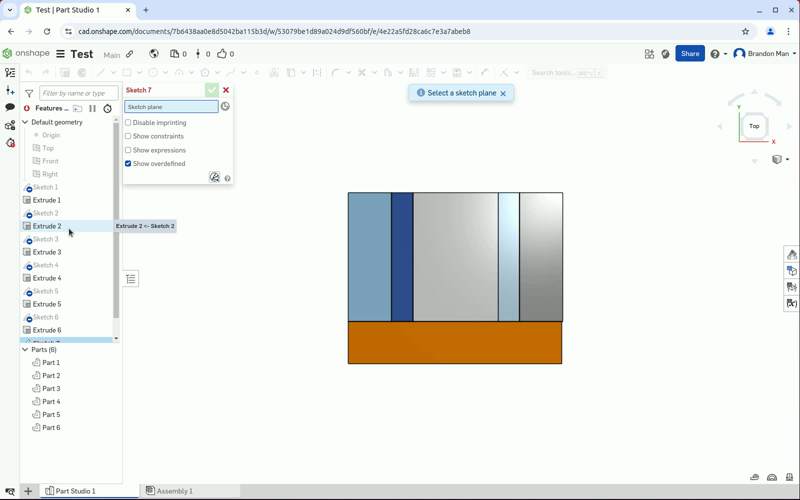
mouse_move(69, 150)
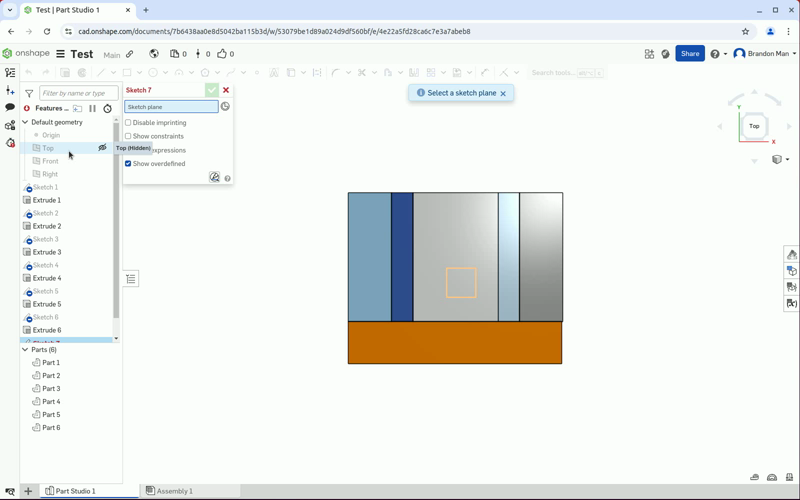
click(69, 150)
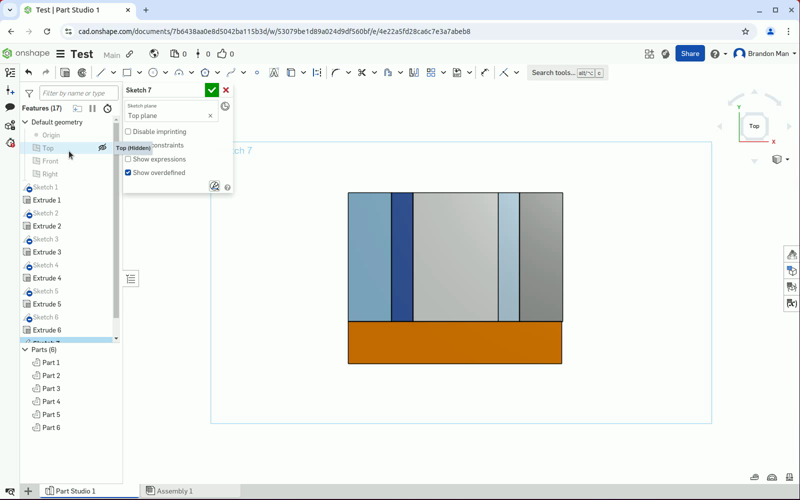
mouse_move(73, 352)
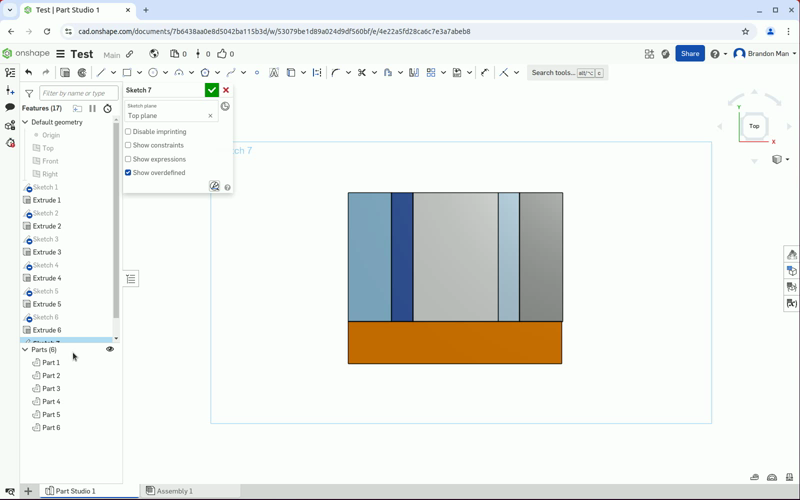
key(y)
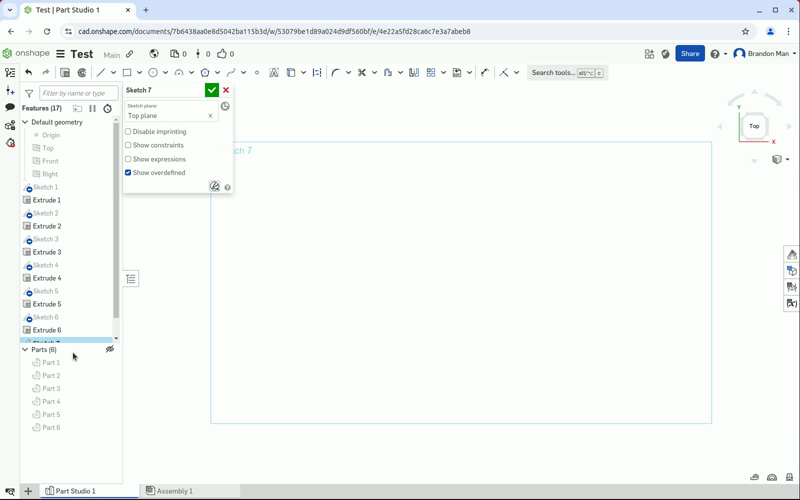
key(l)
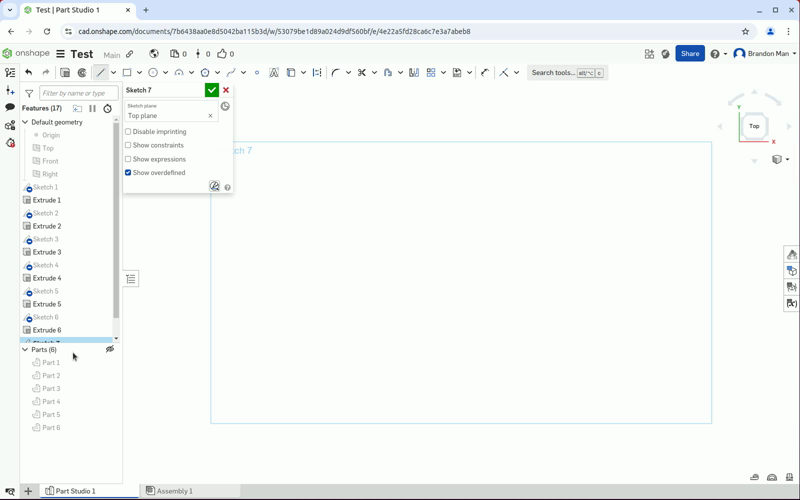
key_down(shift)
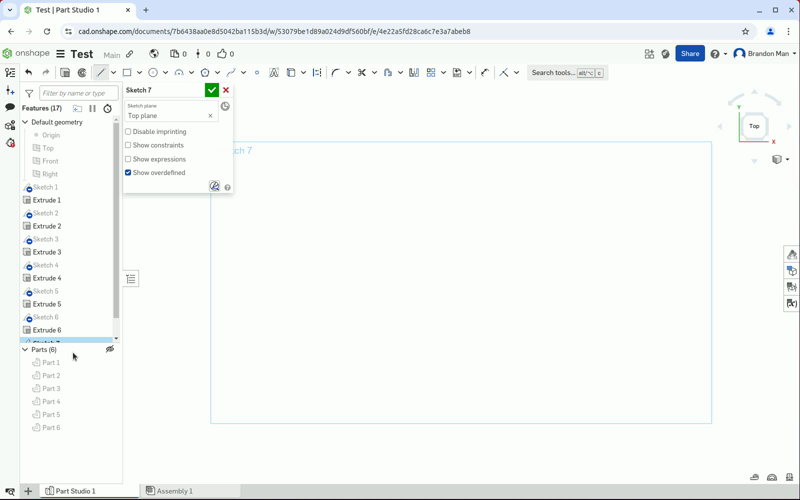
mouse_move(391, 321)
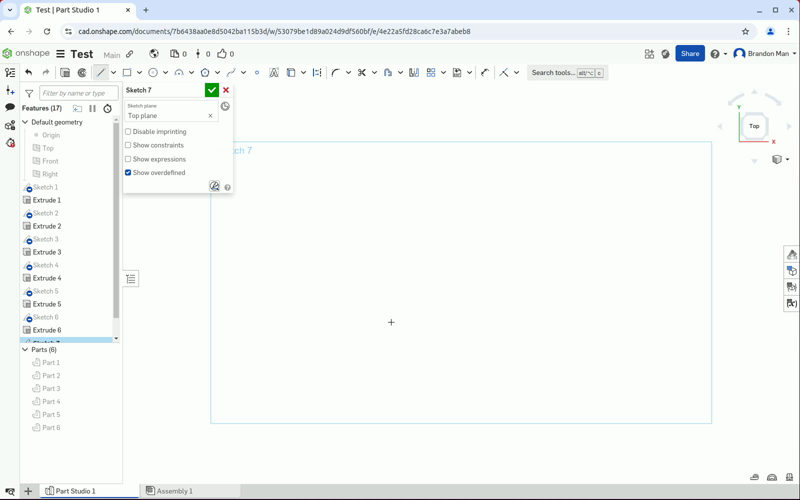
click(391, 321)
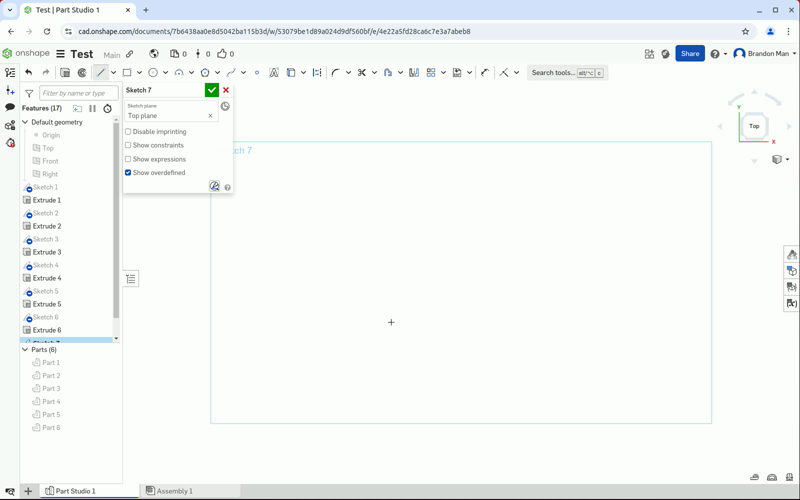
key_up(shift)
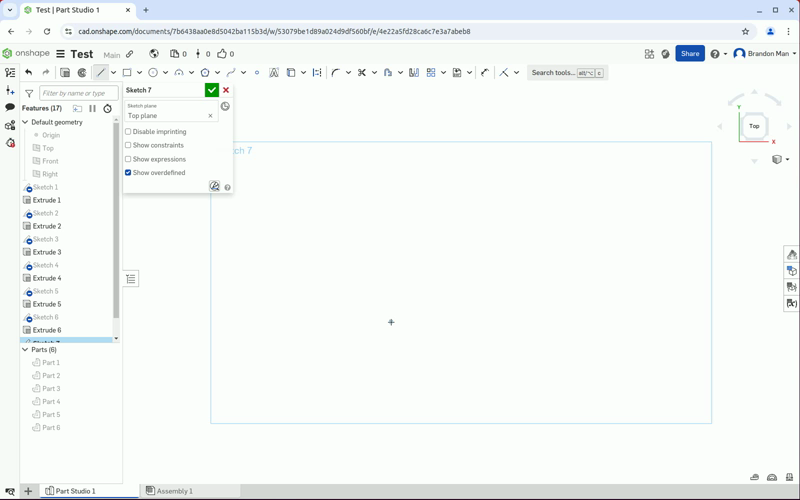
key_down(shift)
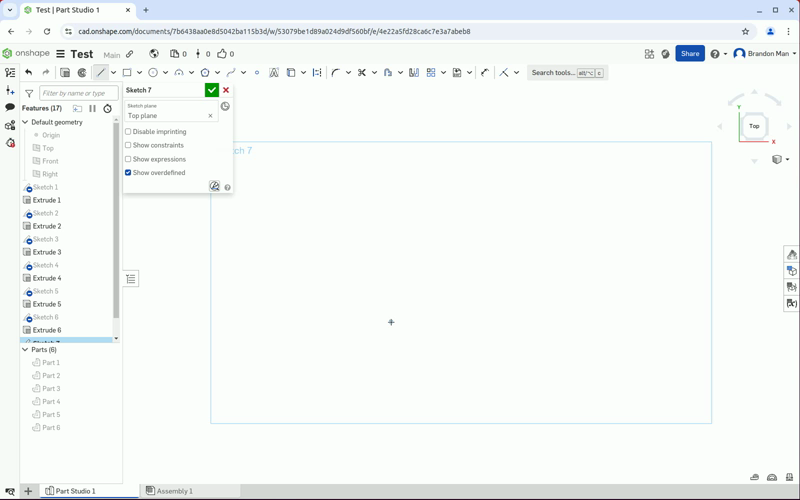
mouse_move(421, 321)
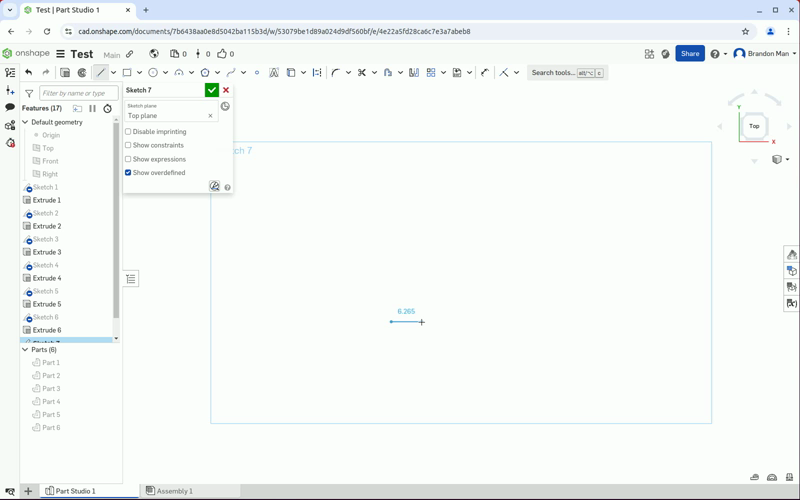
mouse_move(413, 321)
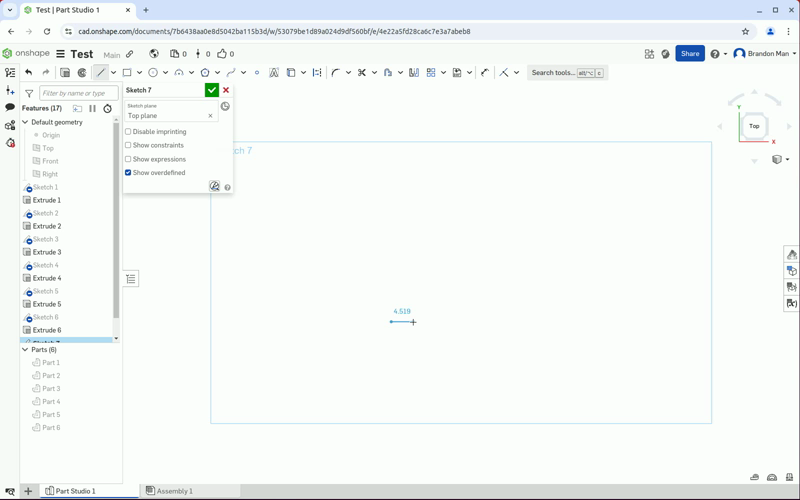
click(413, 321)
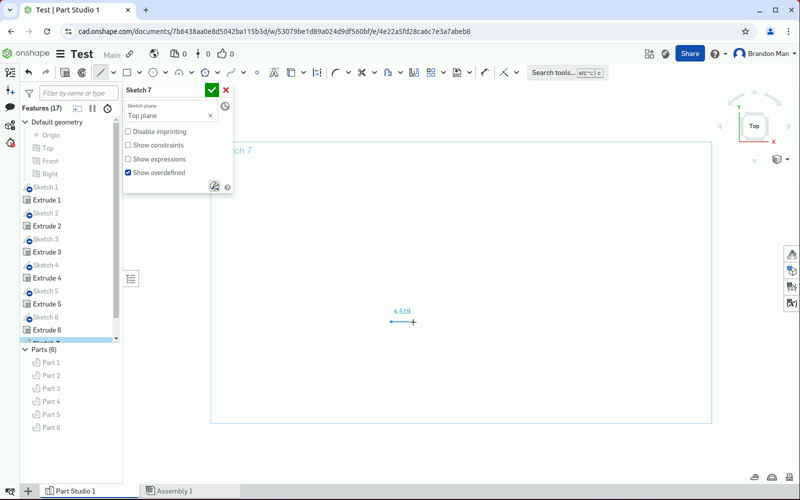
key_up(shift)
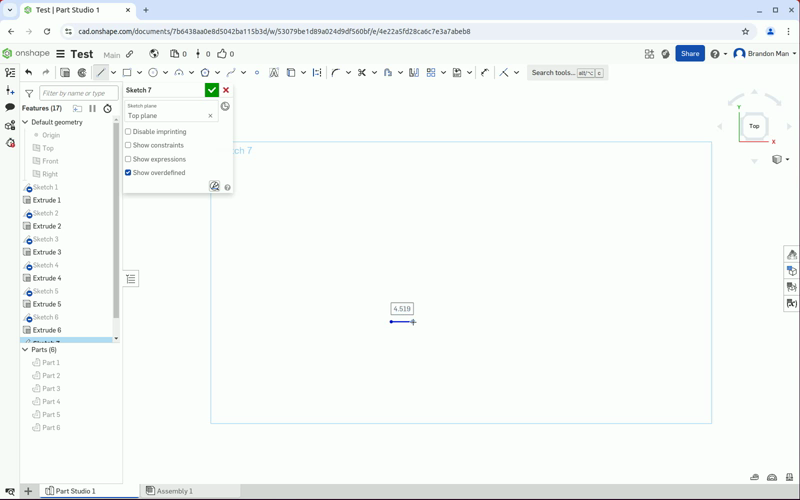
key_down(shift)
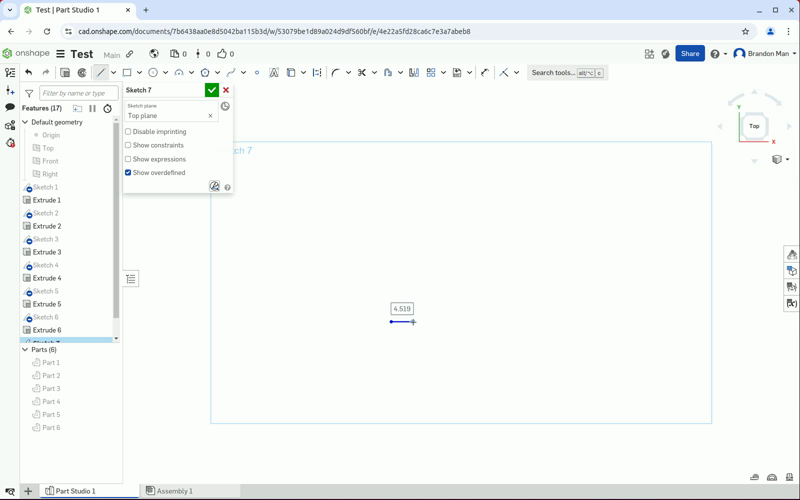
mouse_move(413, 192)
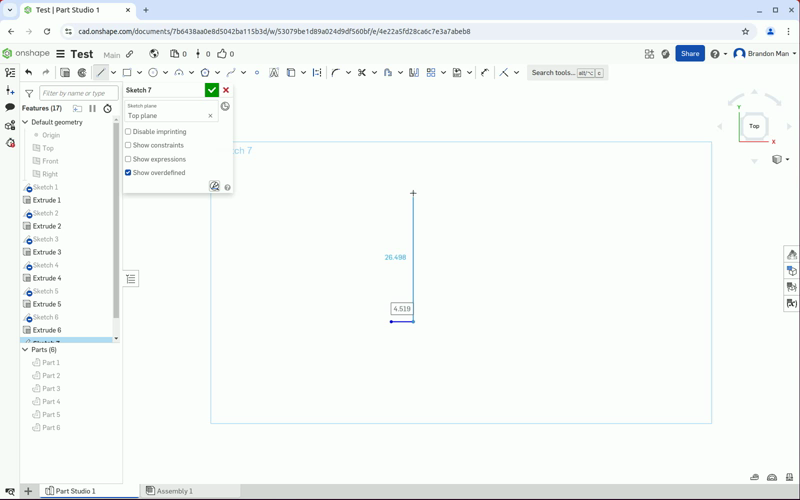
click(413, 192)
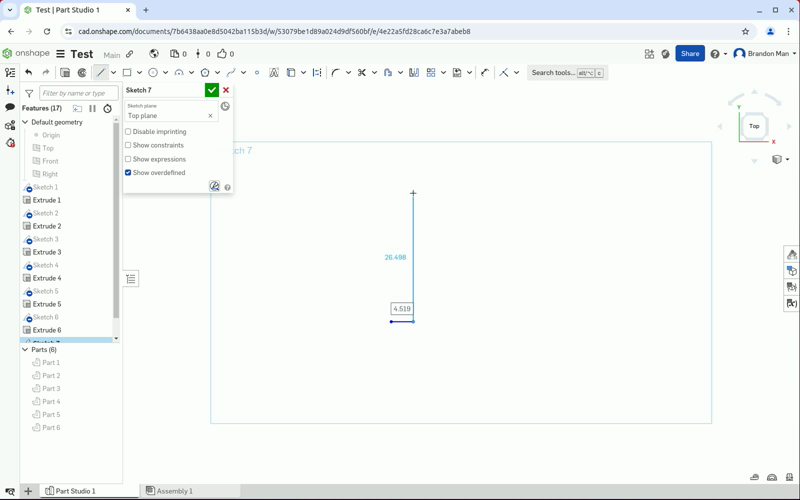
key_up(shift)
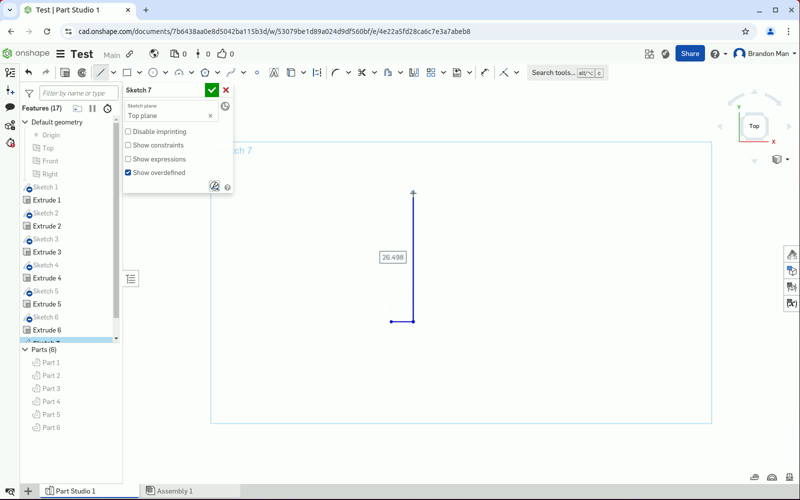
key_down(shift)
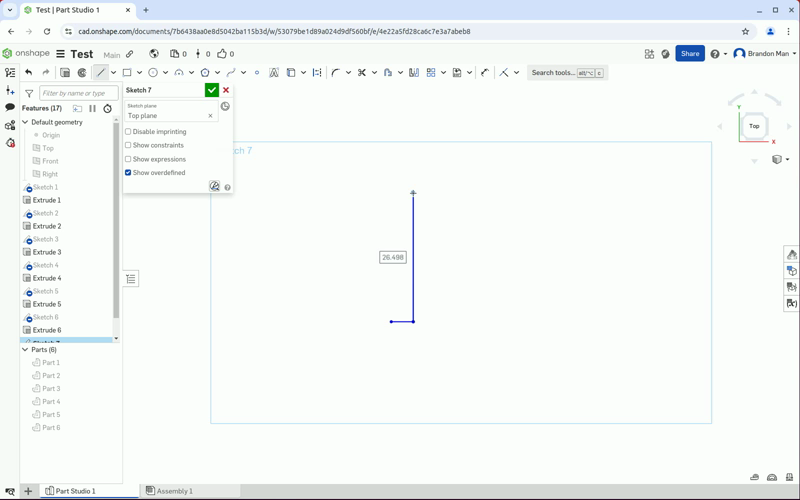
mouse_move(443, 192)
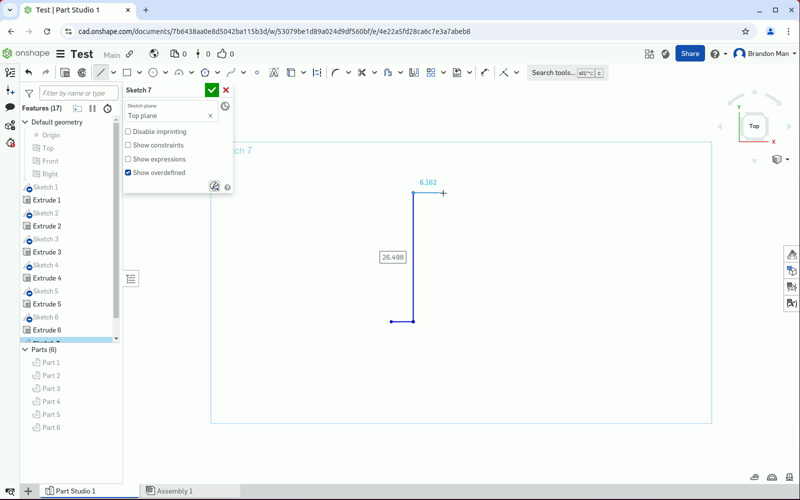
mouse_move(391, 192)
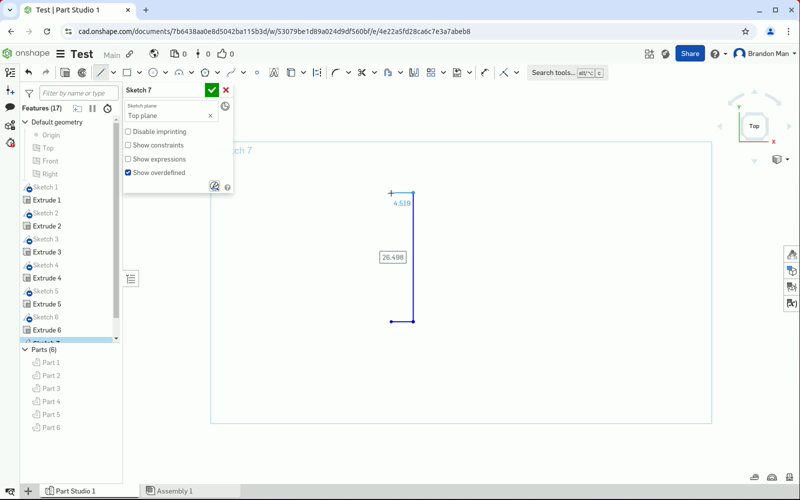
click(391, 192)
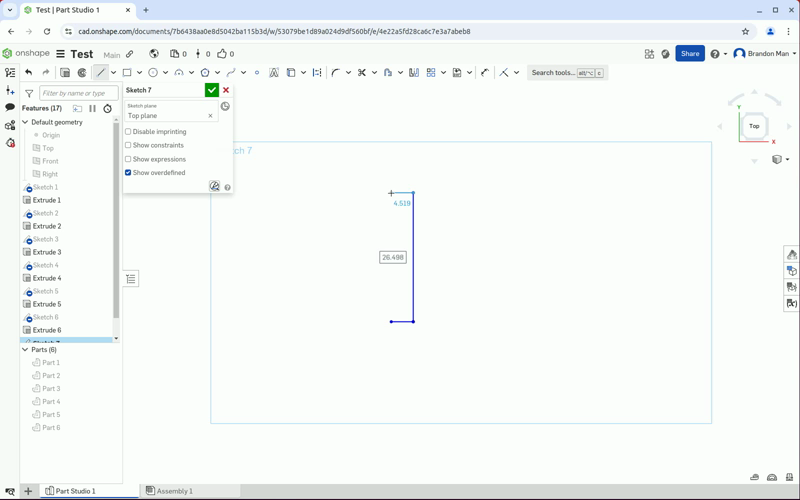
key_up(shift)
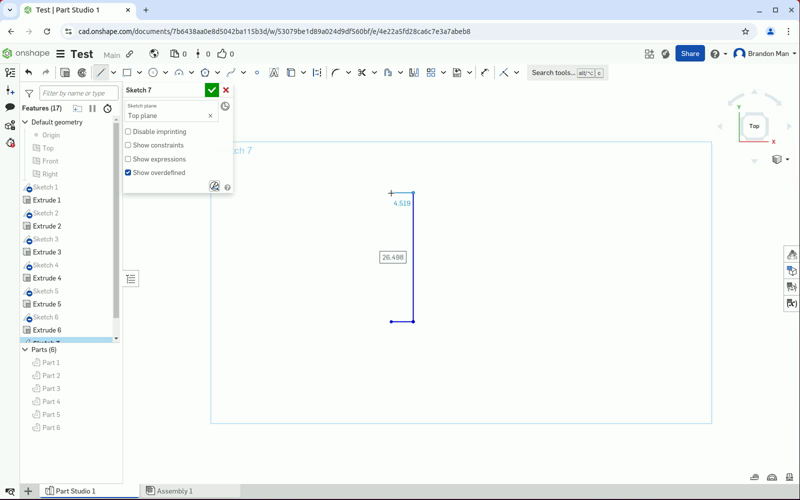
key_down(shift)
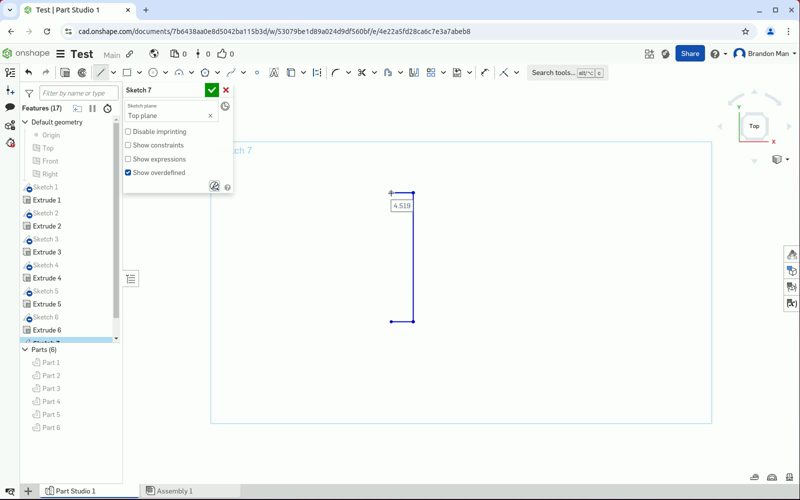
mouse_move(391, 321)
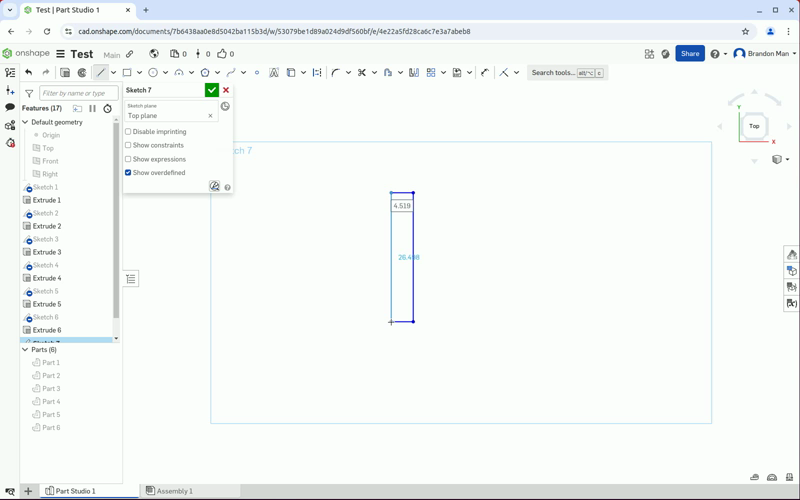
key_up(shift)
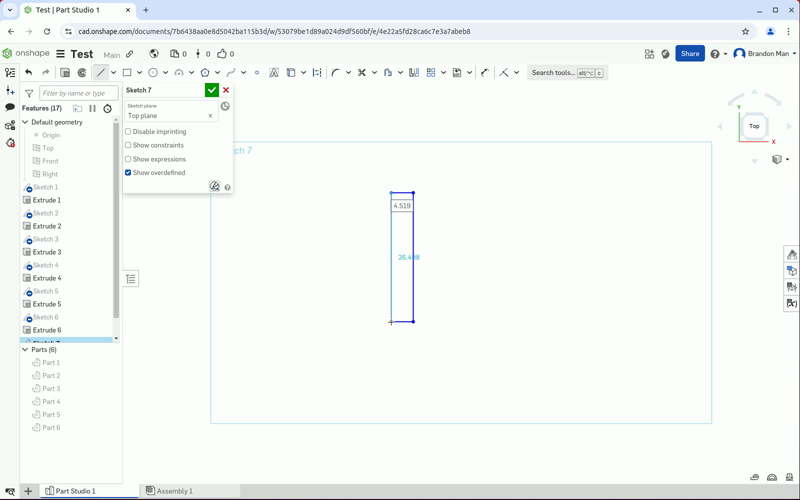
click(391, 321)
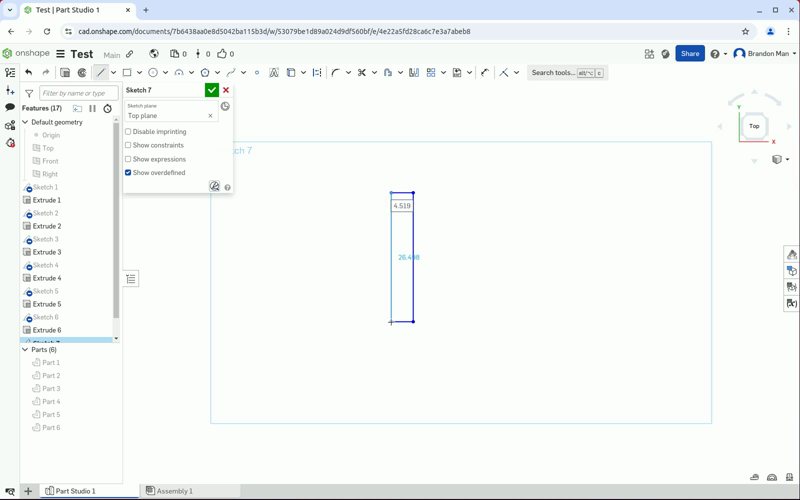
key(esc)
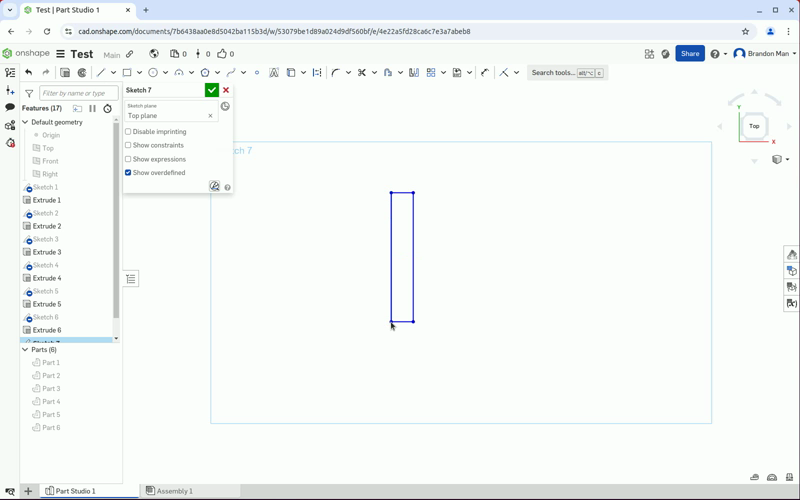
mouse_move(394, 274)
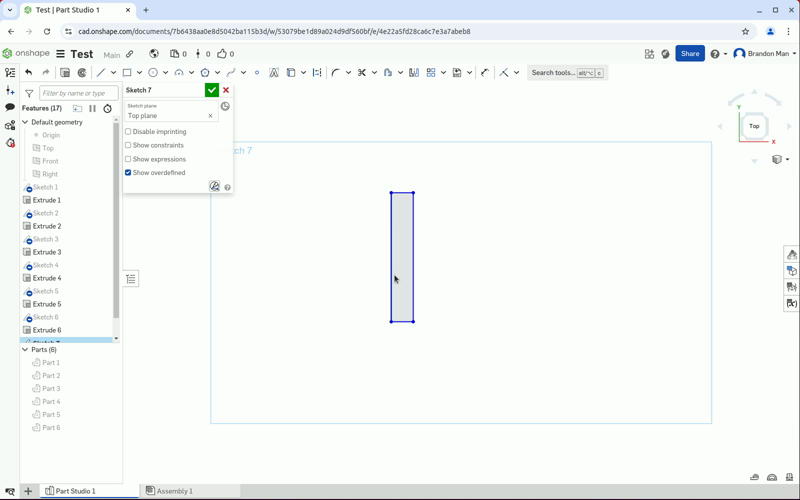
click(394, 274)
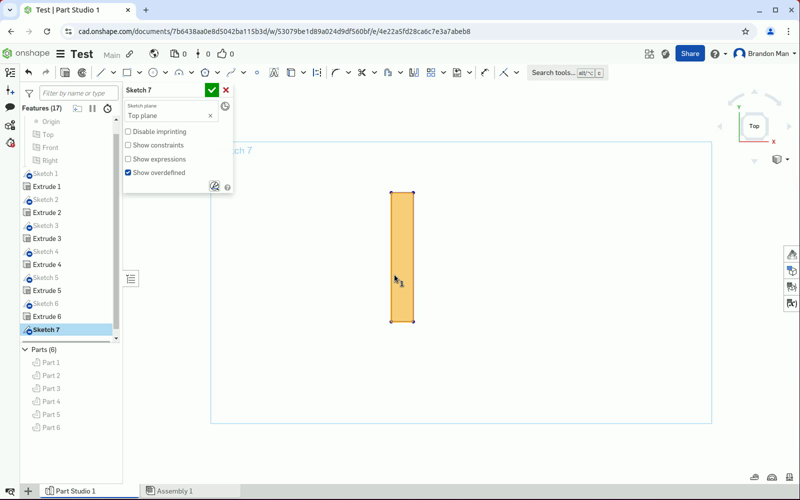
mouse_move(73, 352)
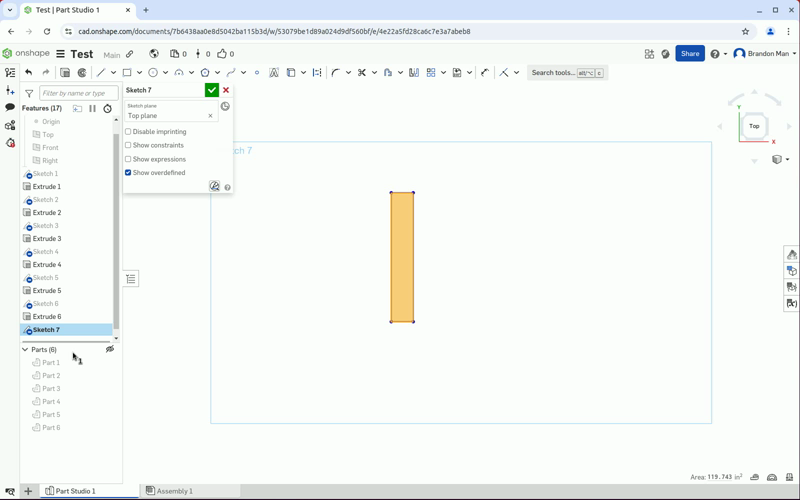
key(shift+y)
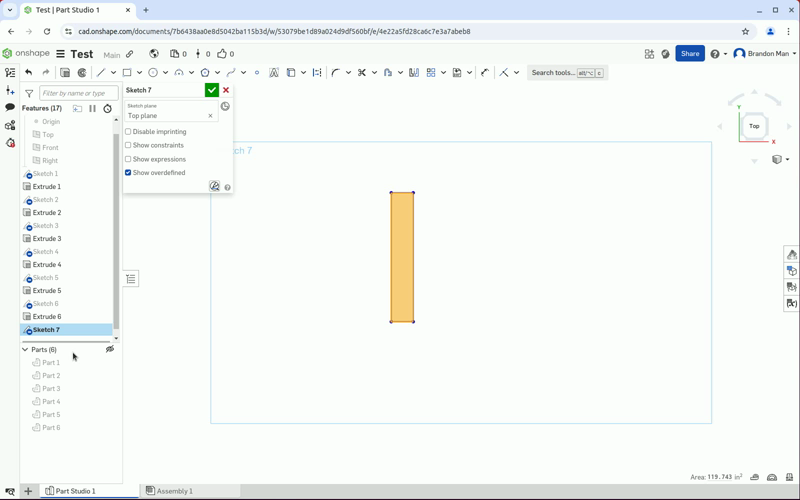
key(shift+e)
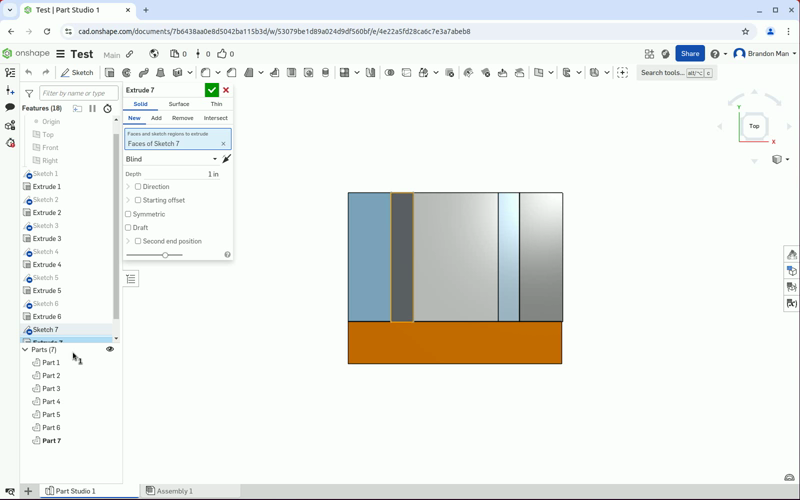
mouse_move(143, 106)
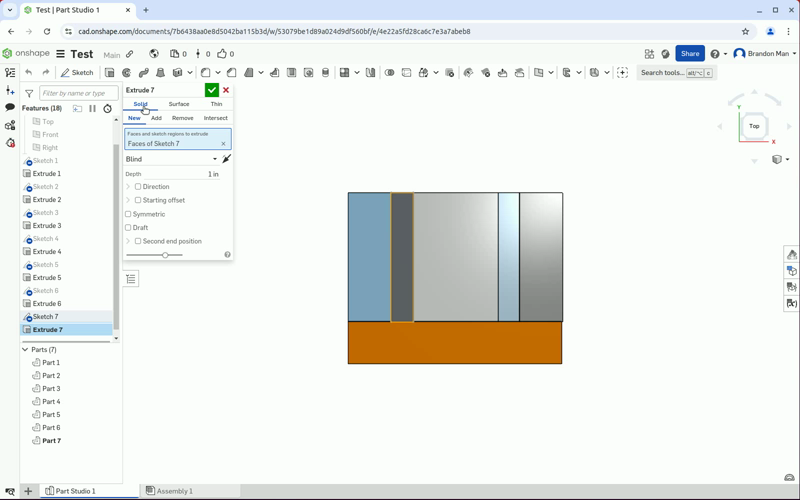
click(143, 106)
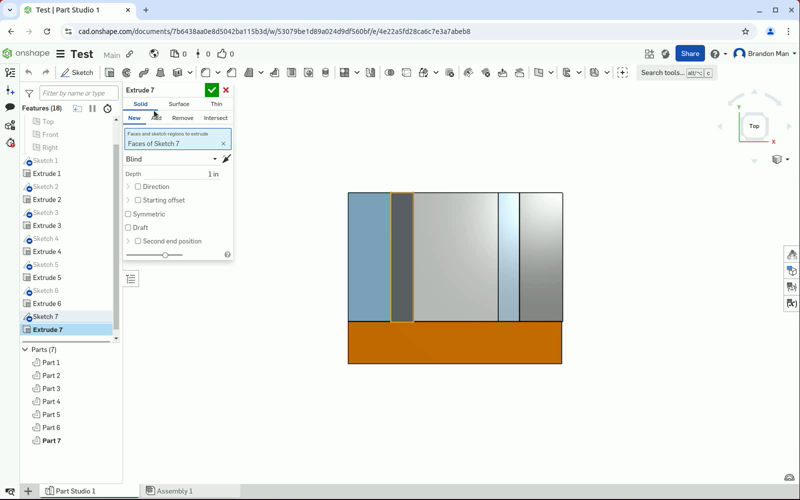
mouse_move(186, 120)
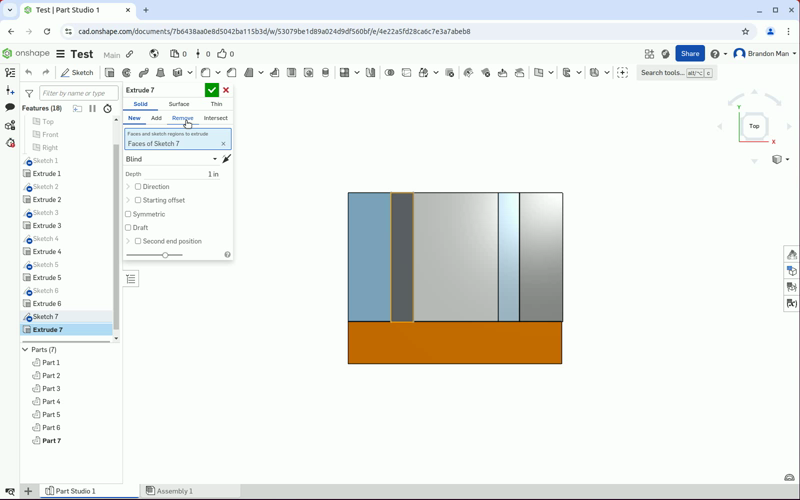
click(186, 120)
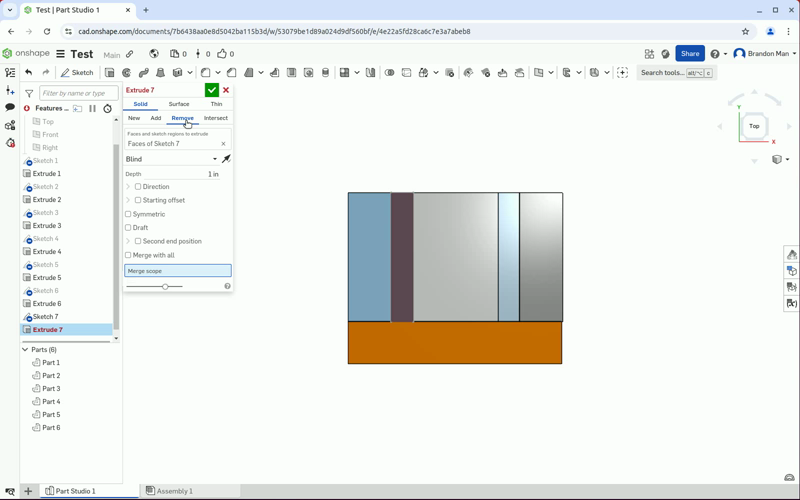
key(tab, 4)
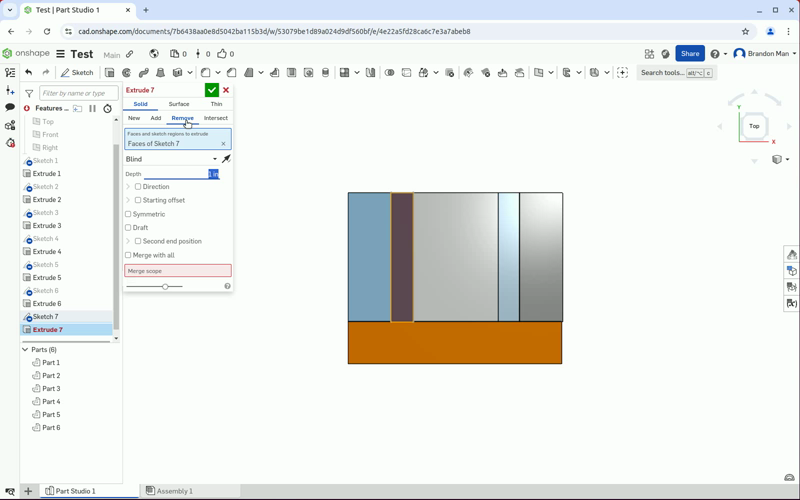
text(4.333)
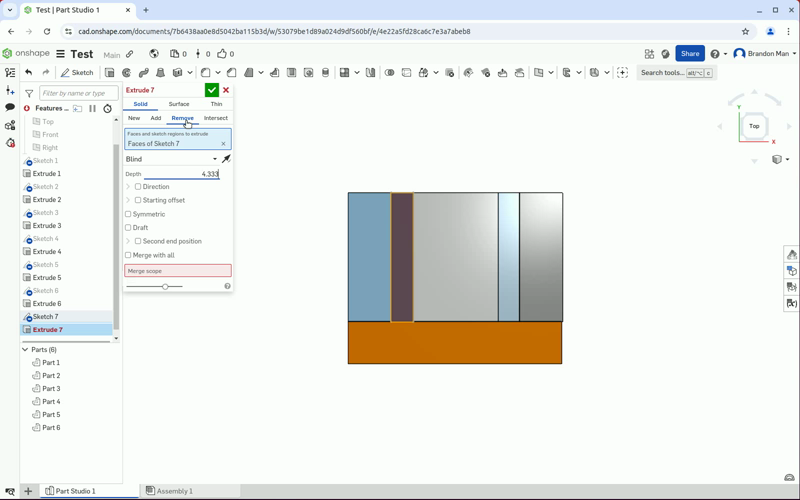
key(tab, 6)
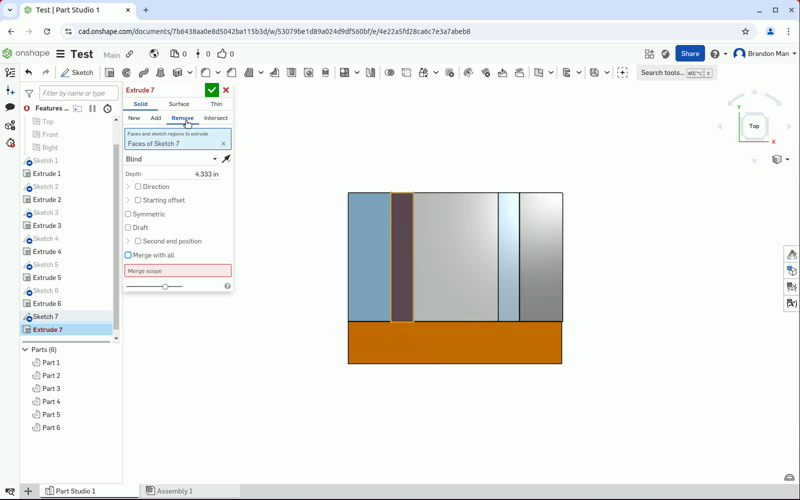
key(space)
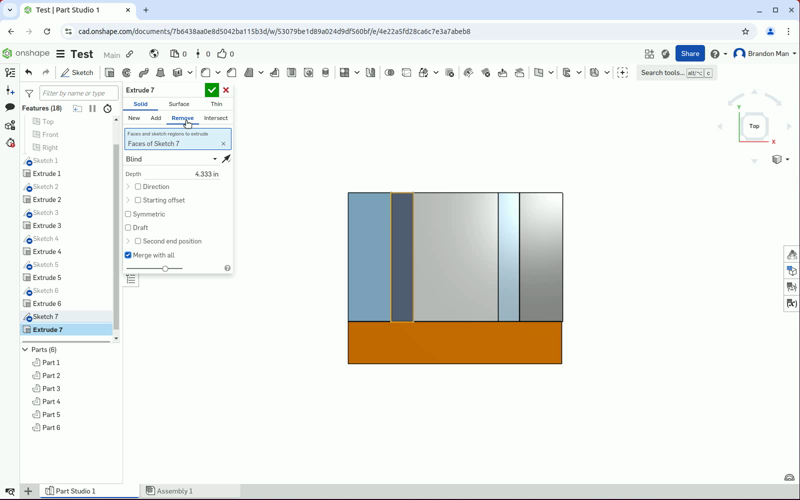
key(enter)
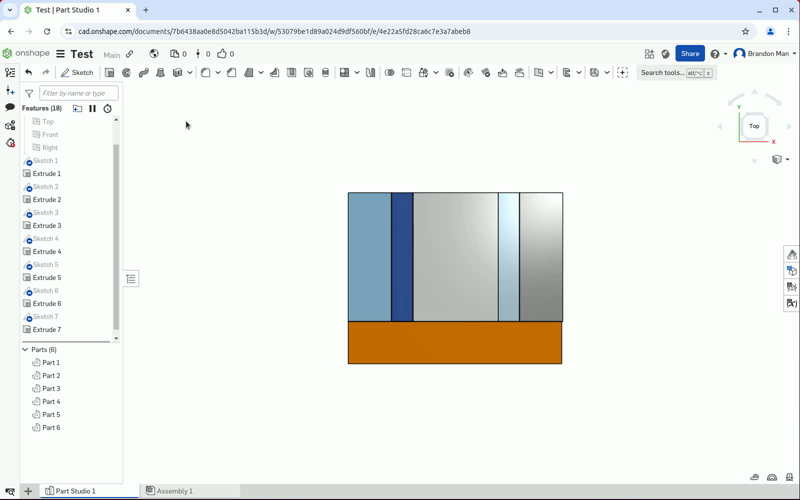
key(shift+h)
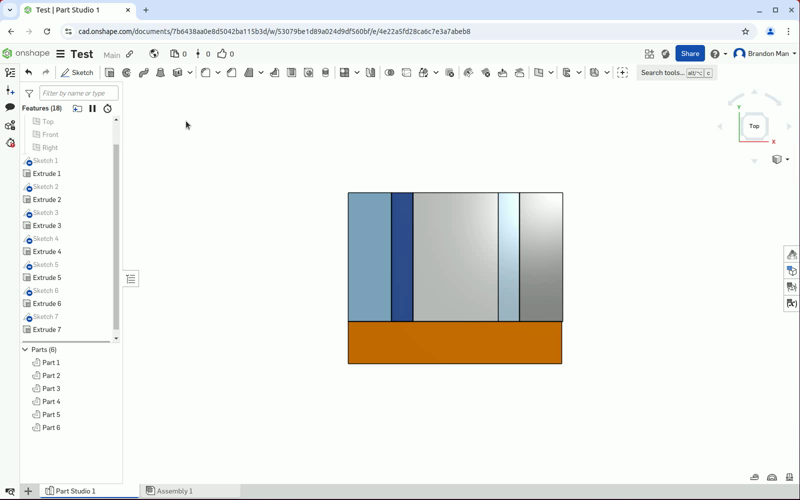
key(shift+h)
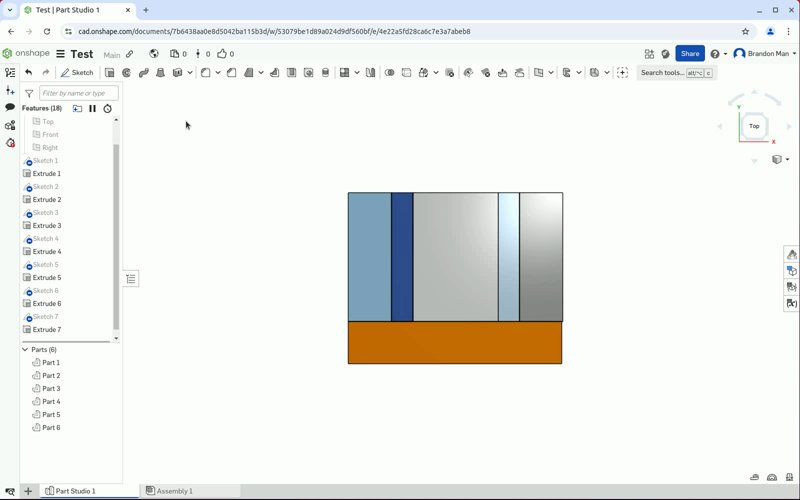
mouse_move(69, 163)
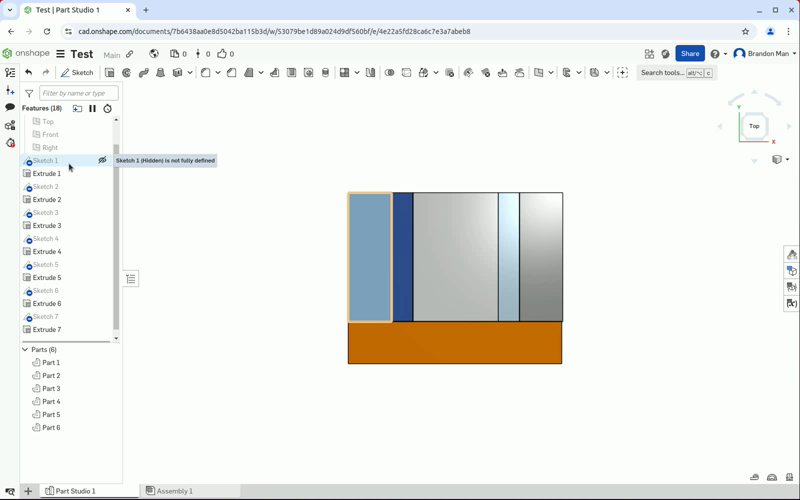
click(69, 163)
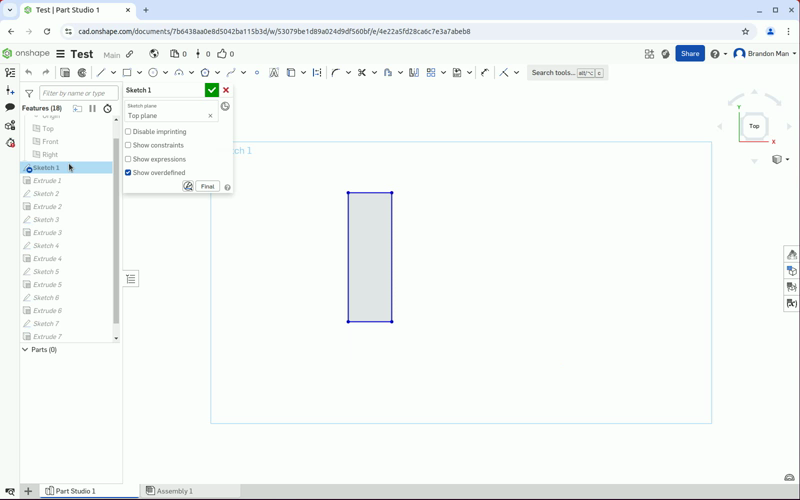
mouse_move(229, 92)
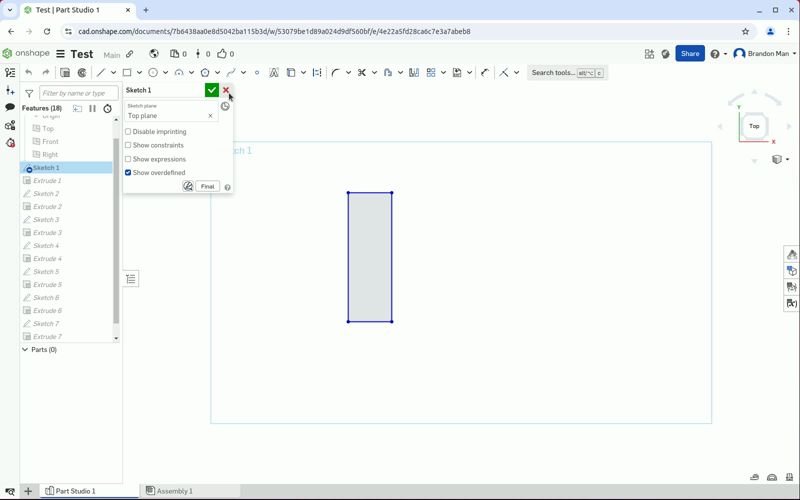
click(229, 92)
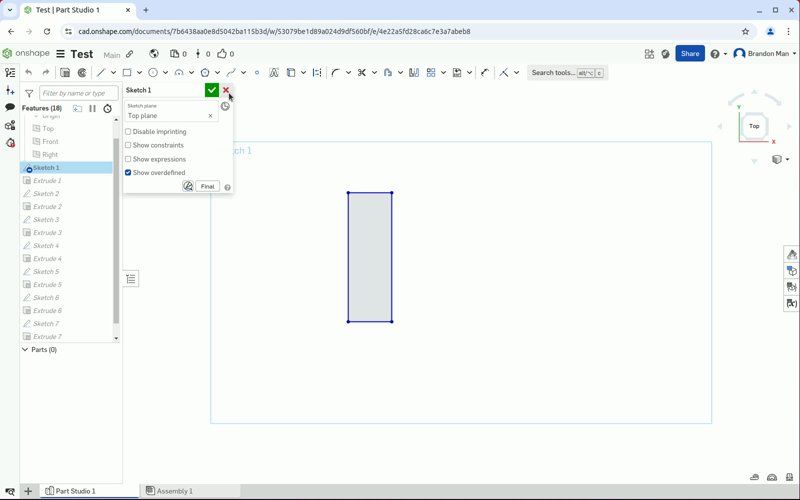
key(shift+s)
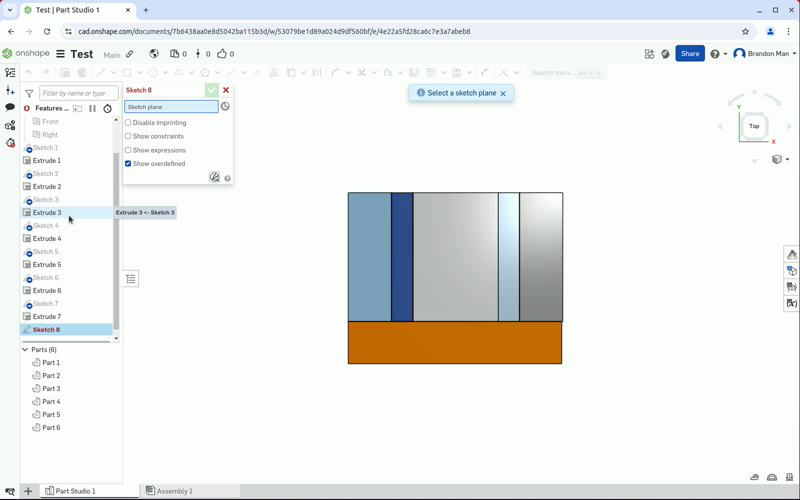
scroll(3)
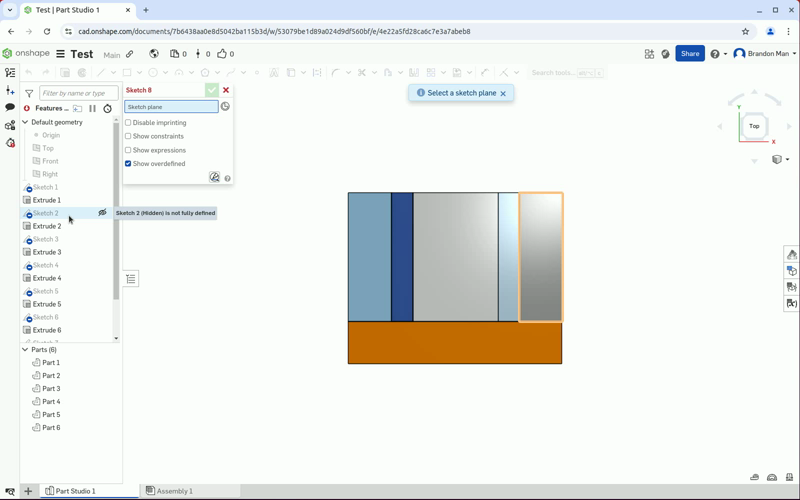
mouse_move(69, 150)
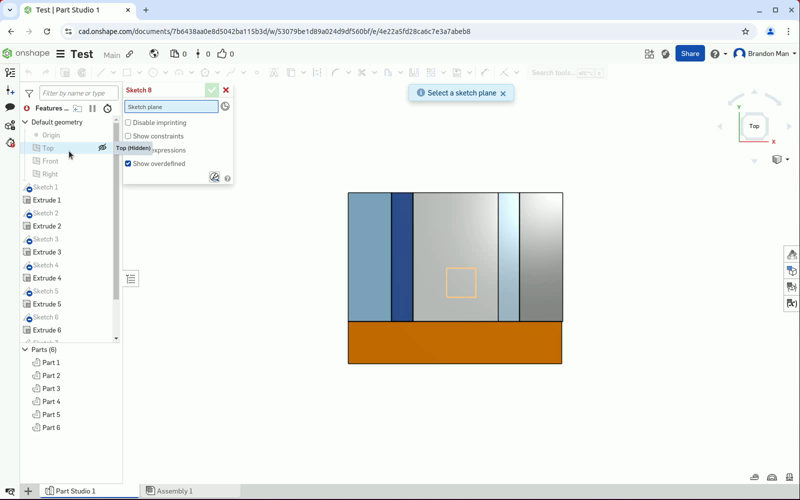
click(69, 150)
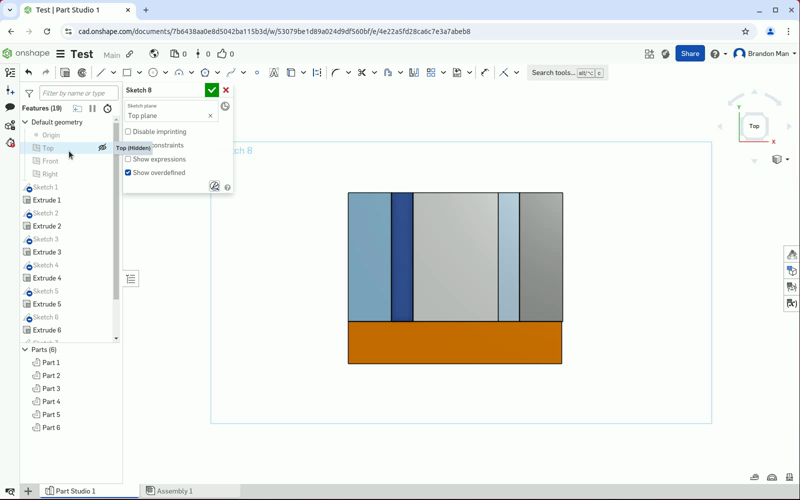
mouse_move(73, 352)
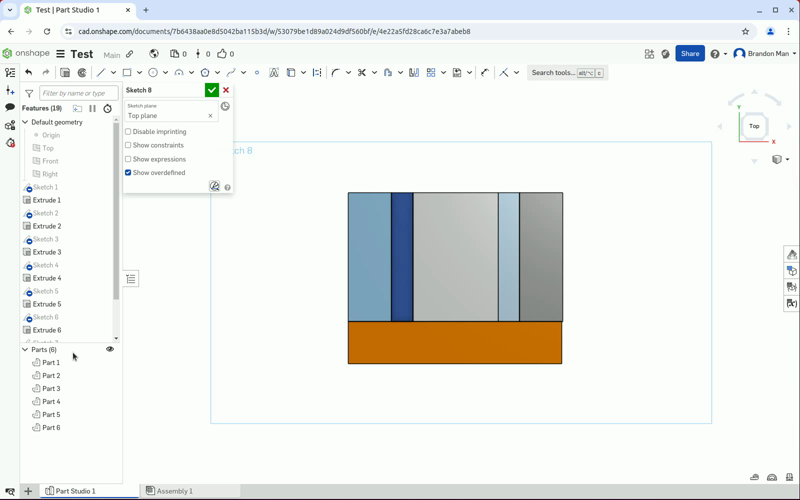
key(y)
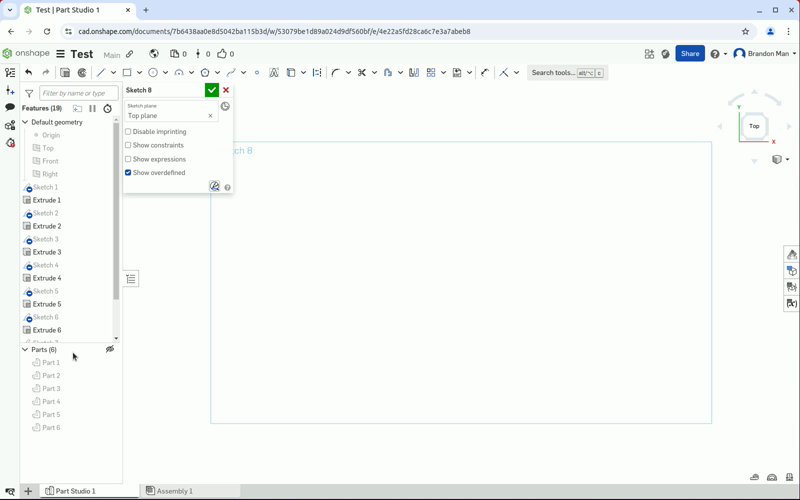
key(l)
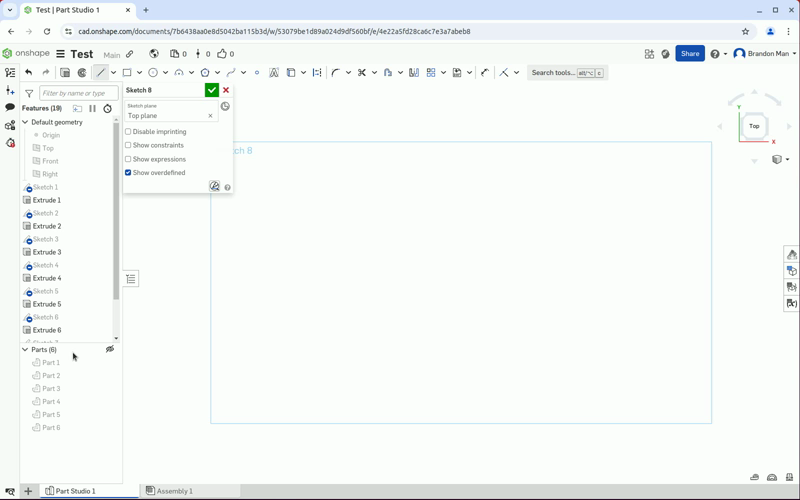
key_down(shift)
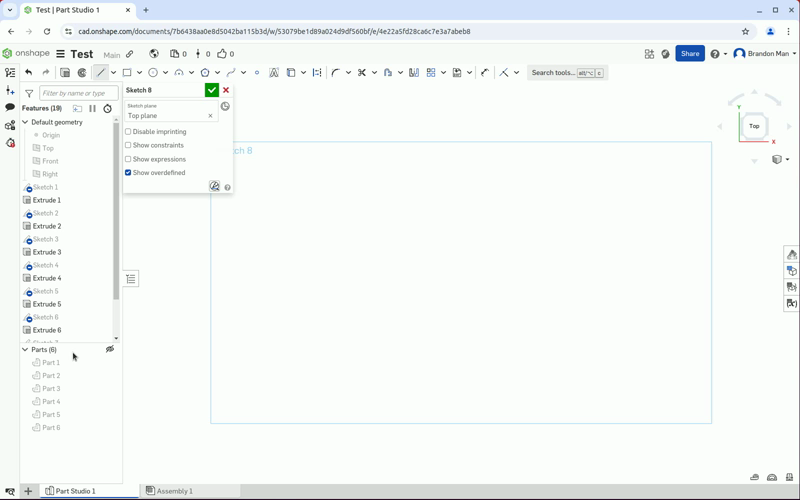
mouse_move(498, 321)
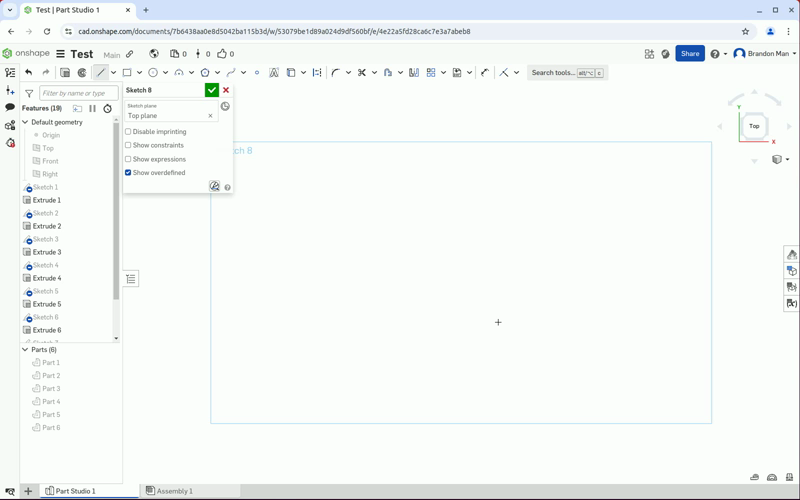
click(498, 321)
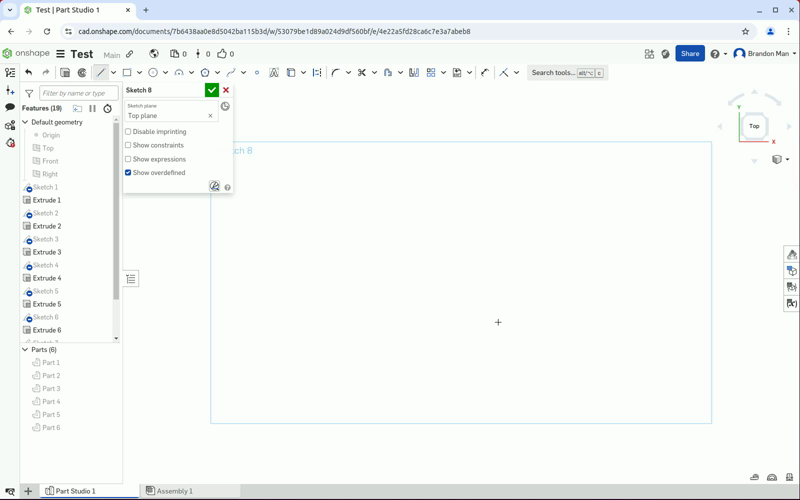
key_up(shift)
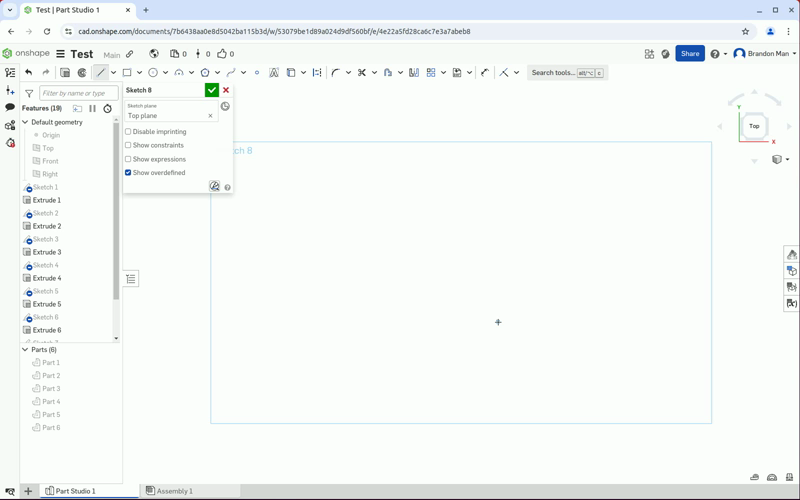
key_down(shift)
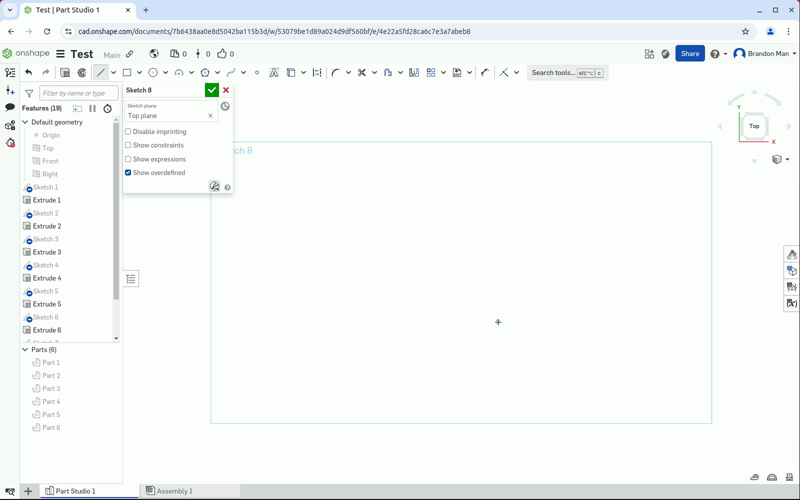
mouse_move(528, 321)
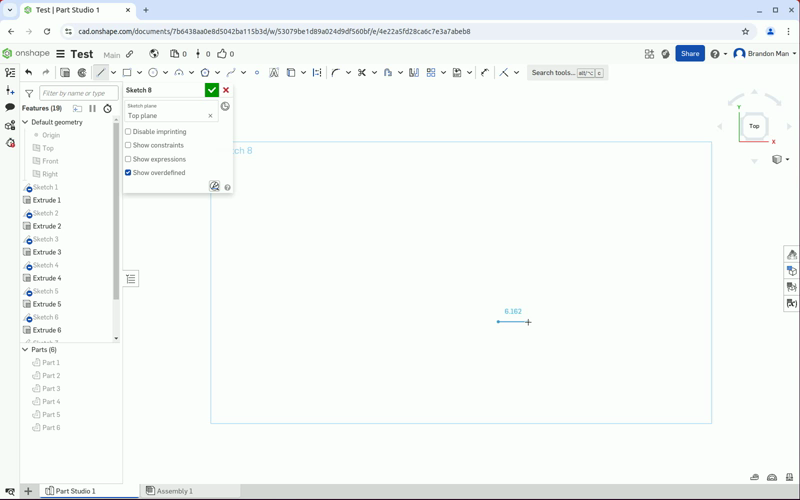
mouse_move(519, 321)
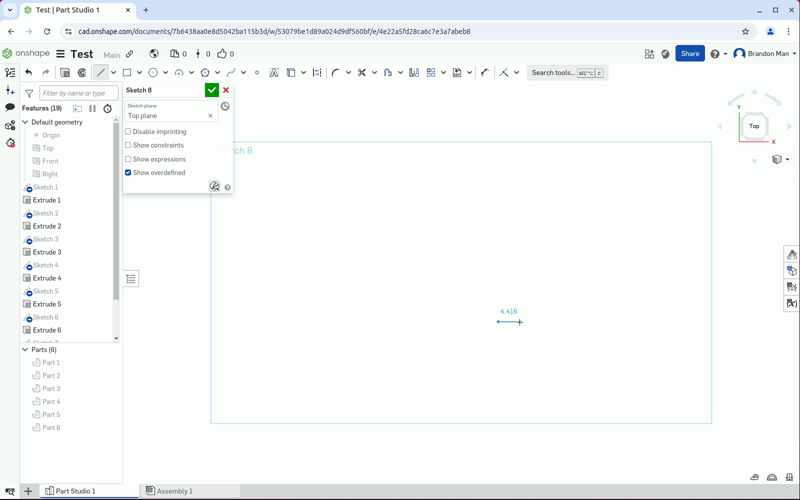
click(519, 321)
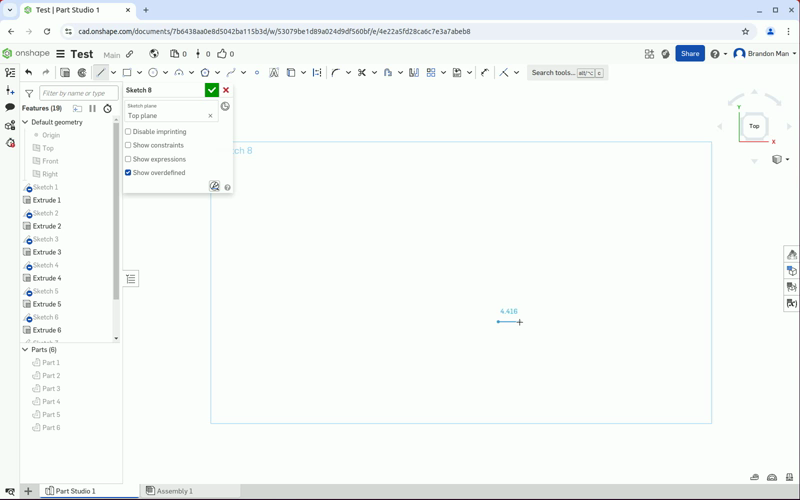
key_up(shift)
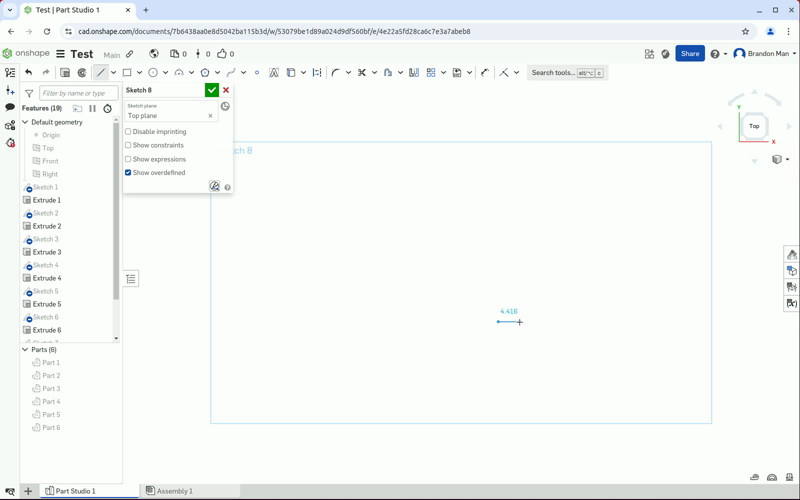
key_down(shift)
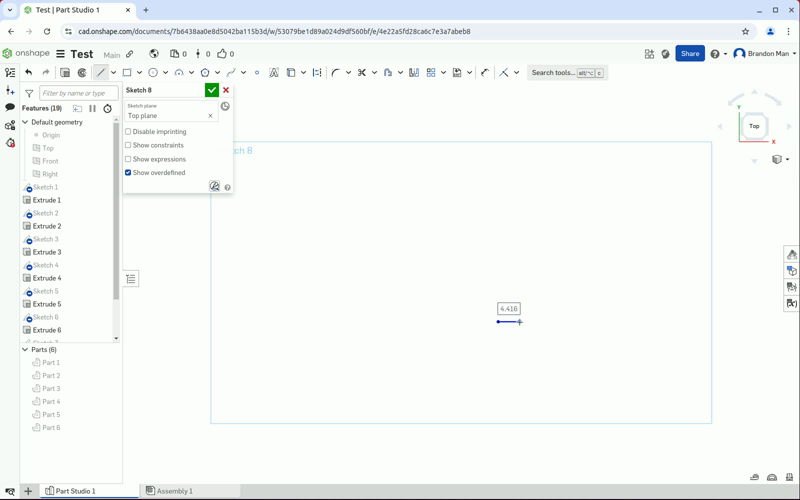
mouse_move(519, 192)
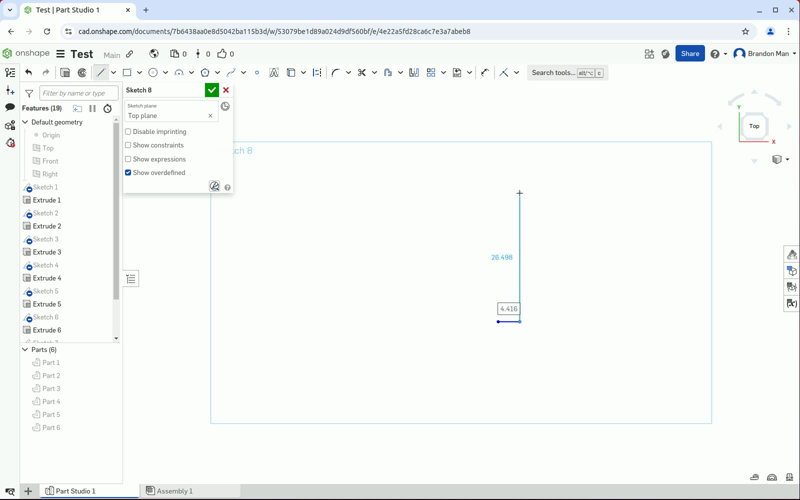
click(519, 192)
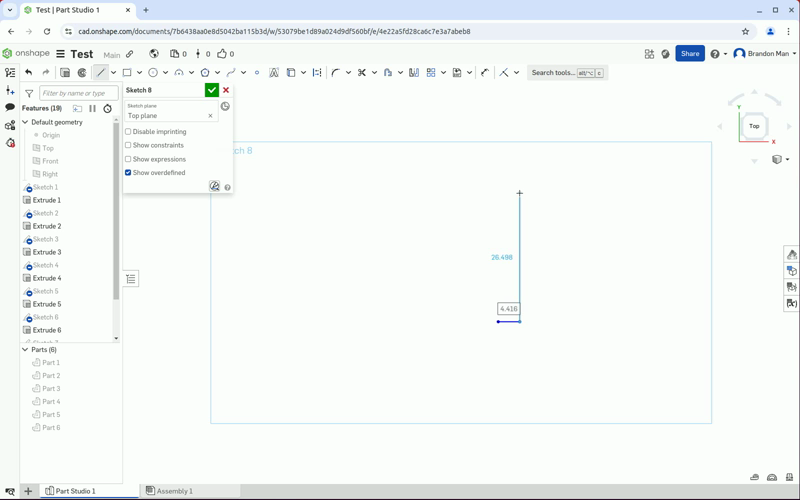
key_up(shift)
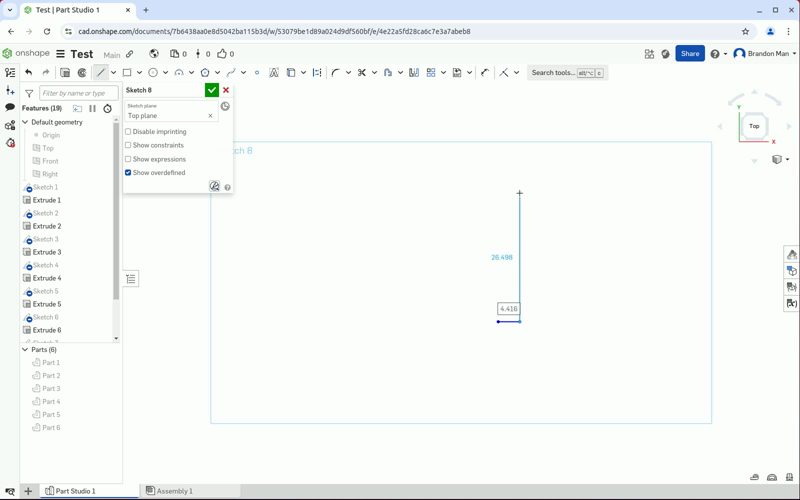
key_down(shift)
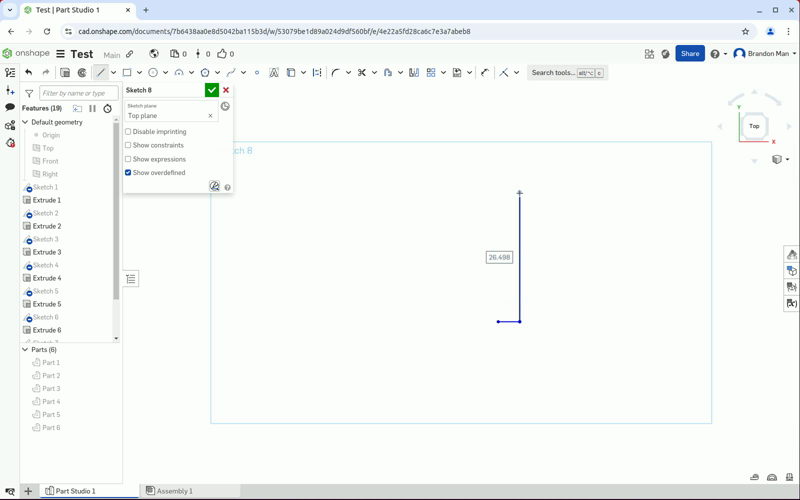
mouse_move(549, 192)
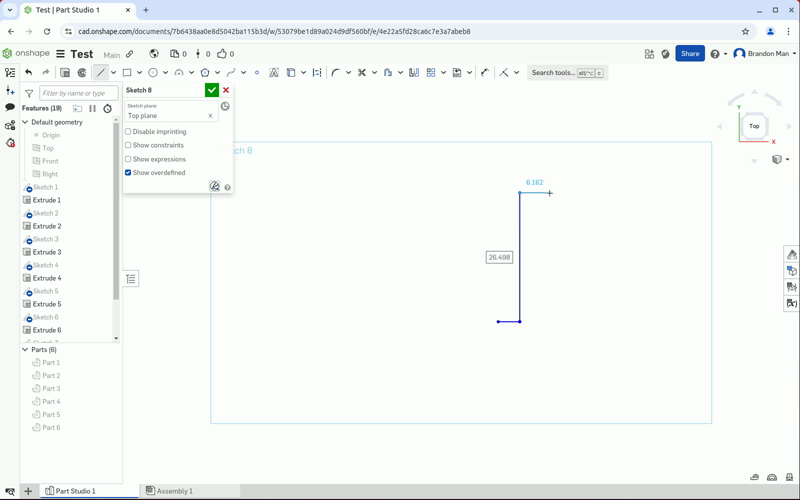
mouse_move(498, 192)
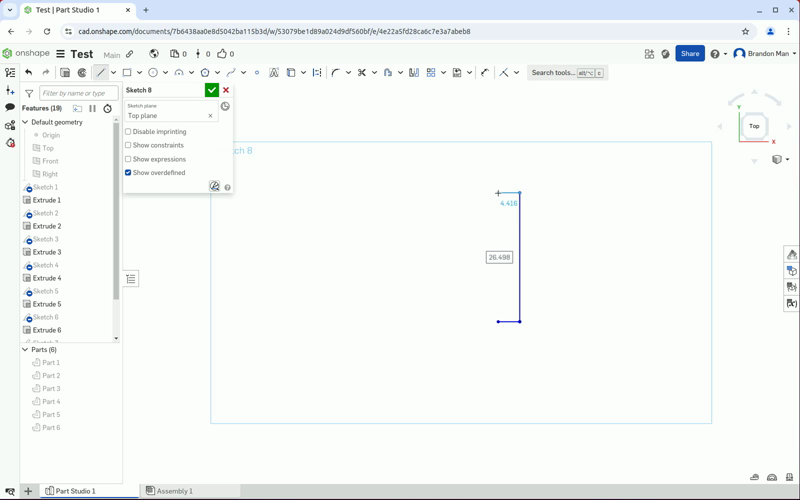
click(498, 192)
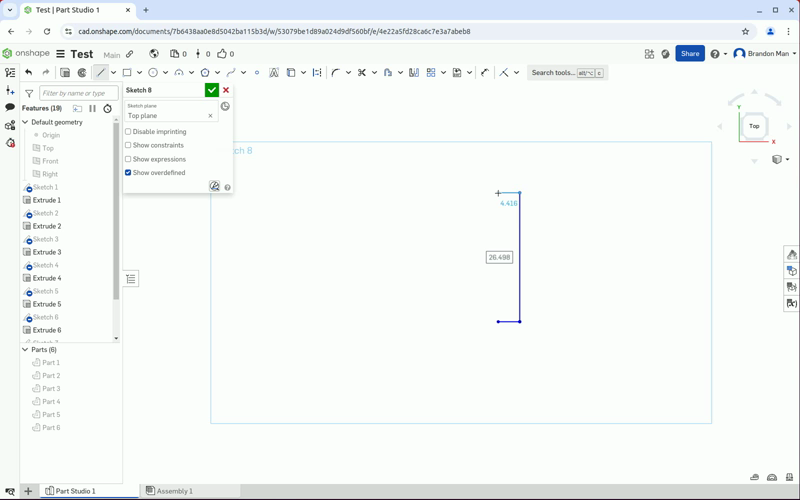
key_up(shift)
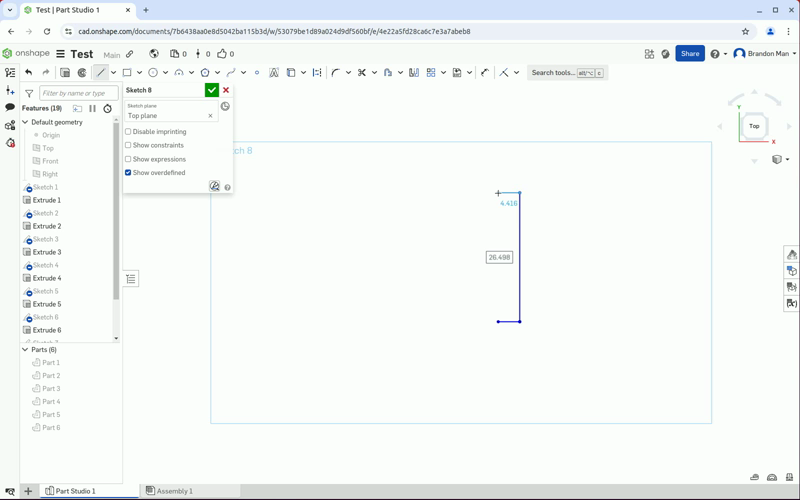
key_down(shift)
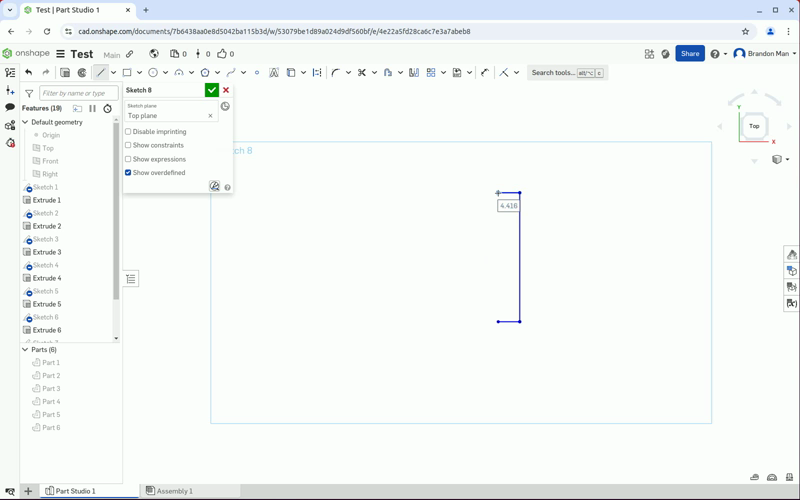
mouse_move(498, 321)
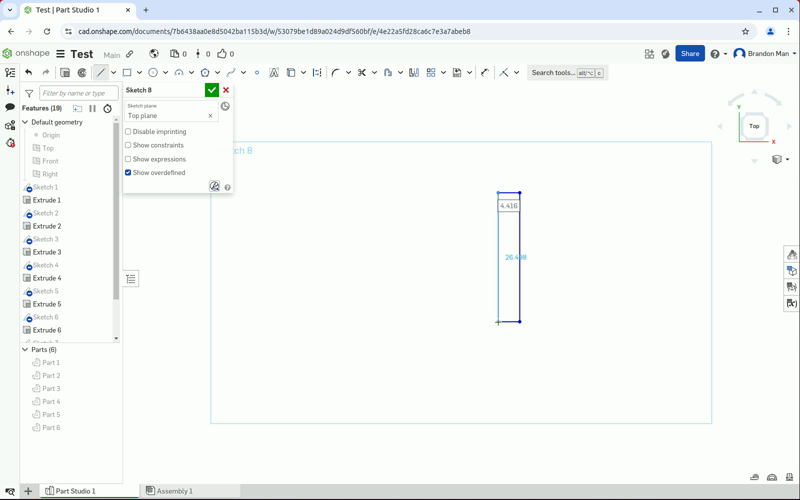
key_up(shift)
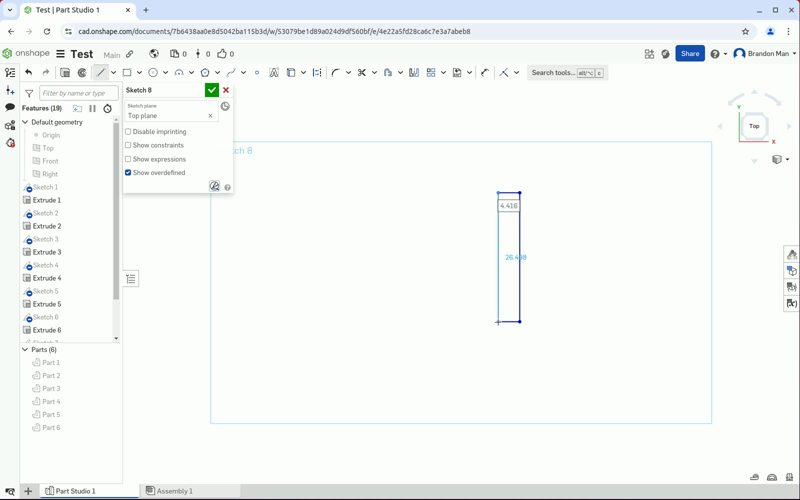
click(498, 321)
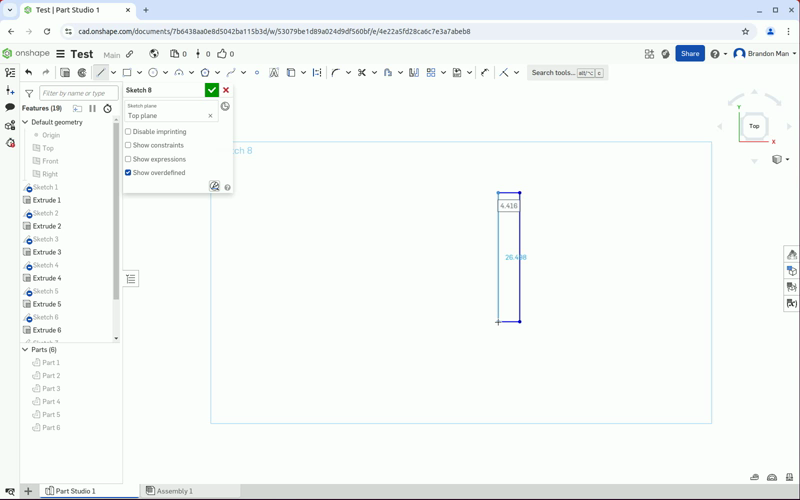
key(esc)
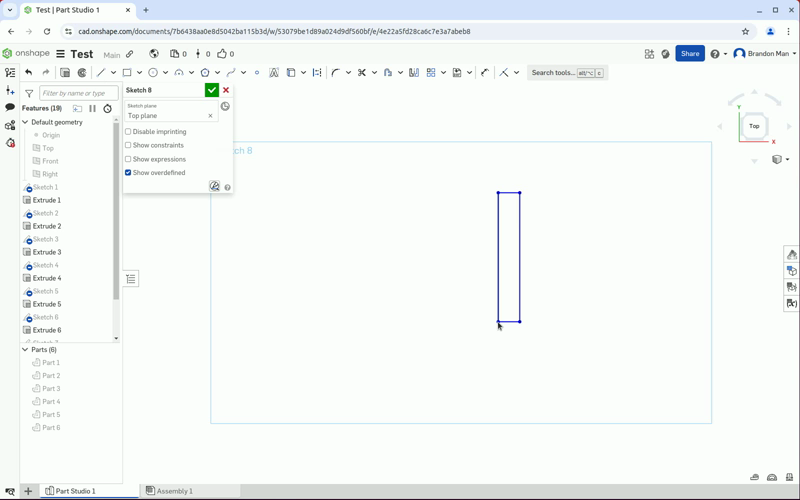
mouse_move(505, 248)
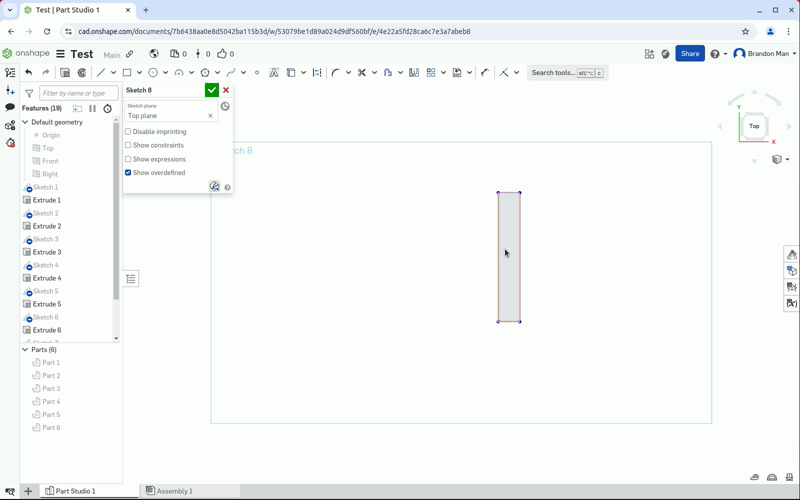
click(505, 248)
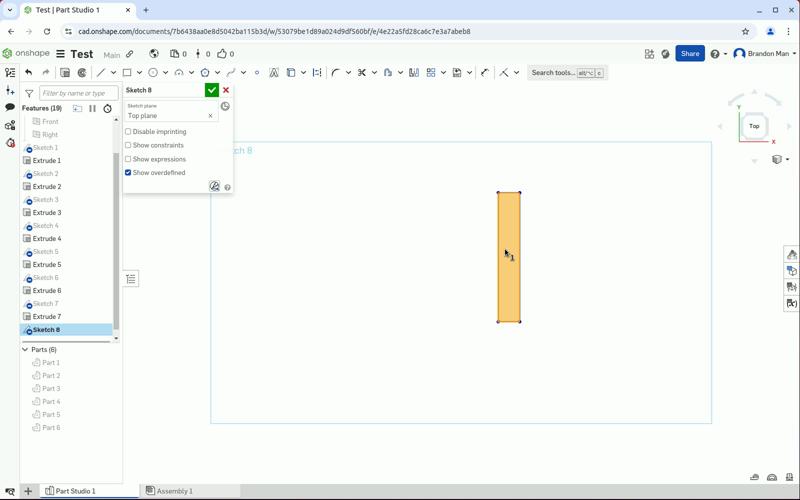
mouse_move(73, 352)
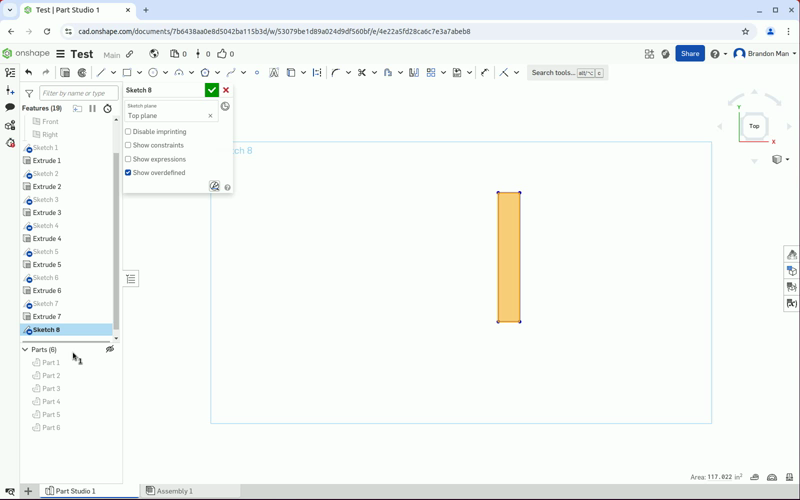
key(shift+y)
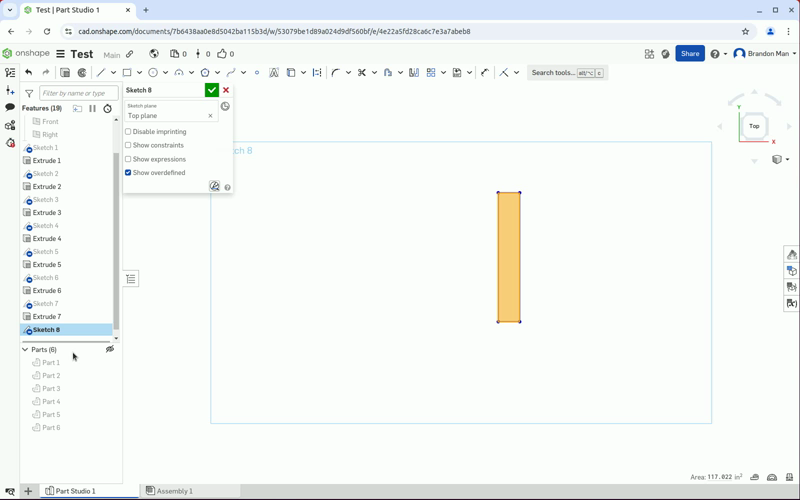
key(shift+e)
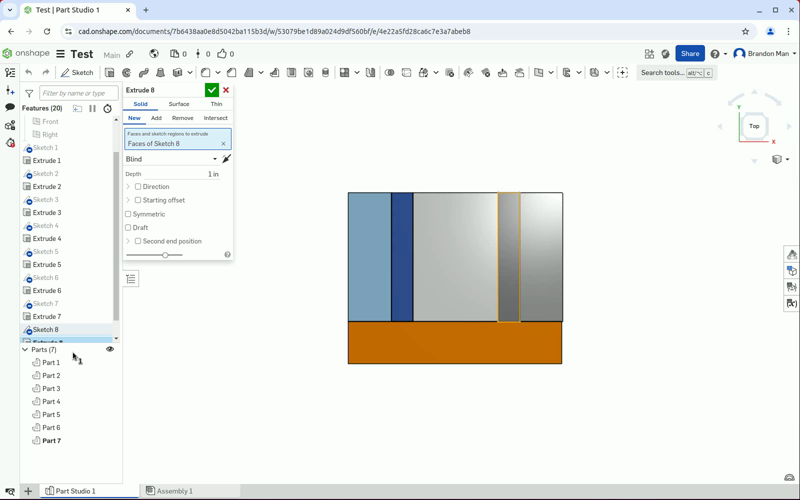
mouse_move(143, 106)
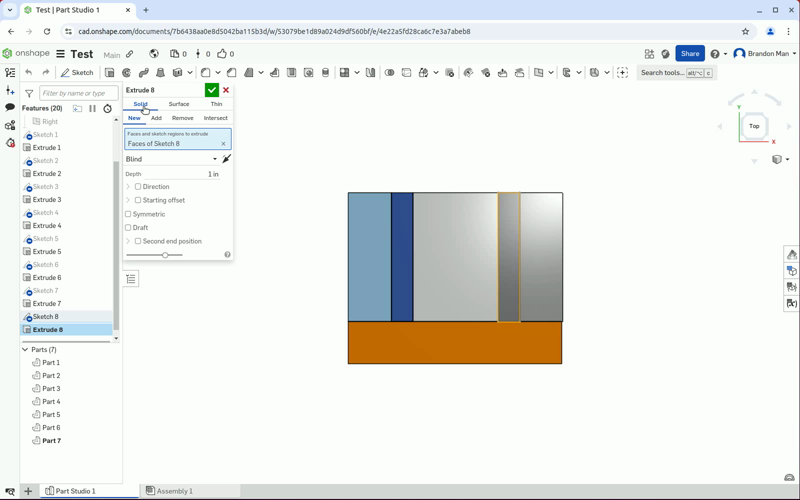
click(143, 106)
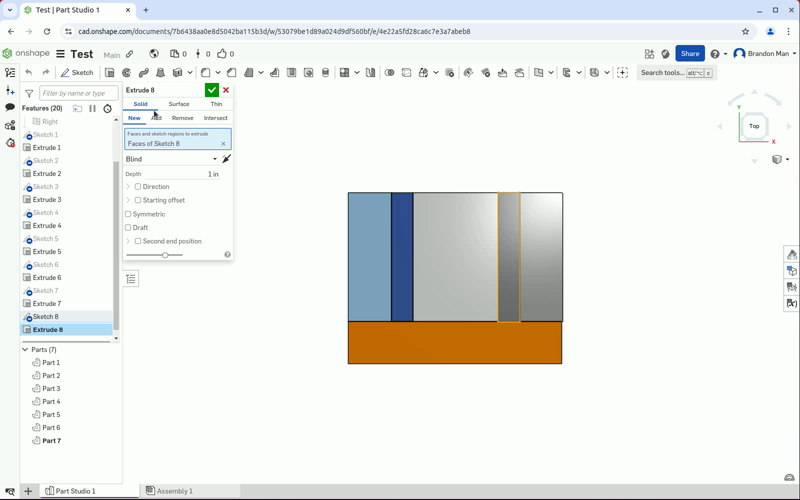
mouse_move(186, 120)
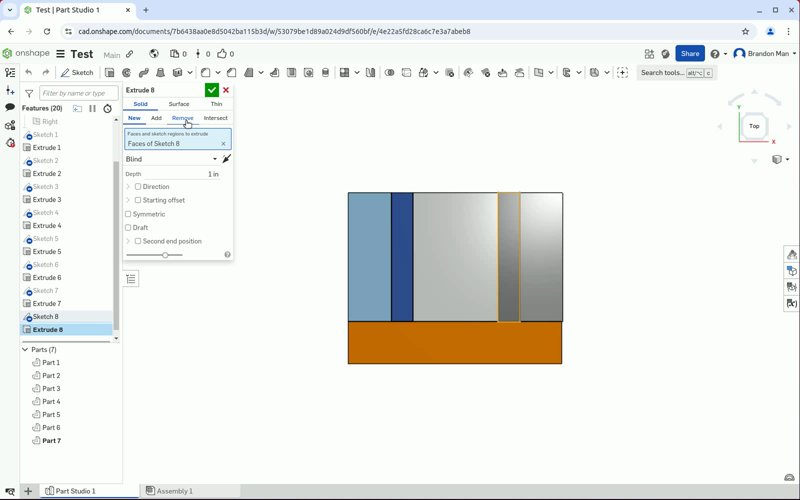
click(186, 120)
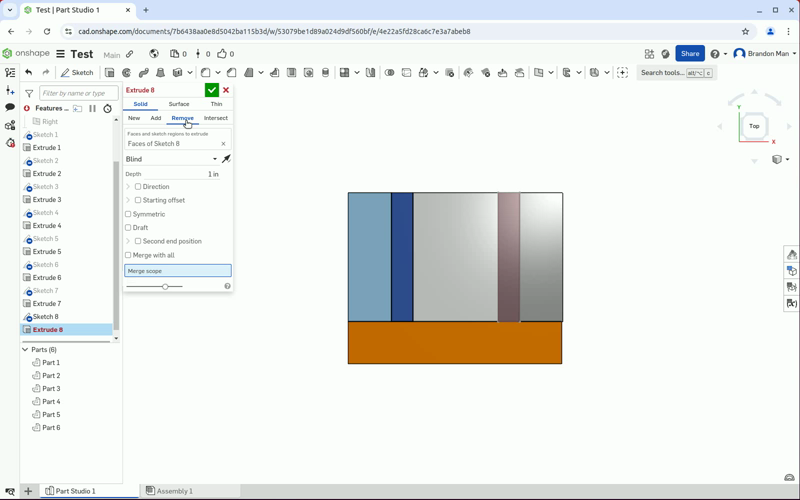
key(tab, 4)
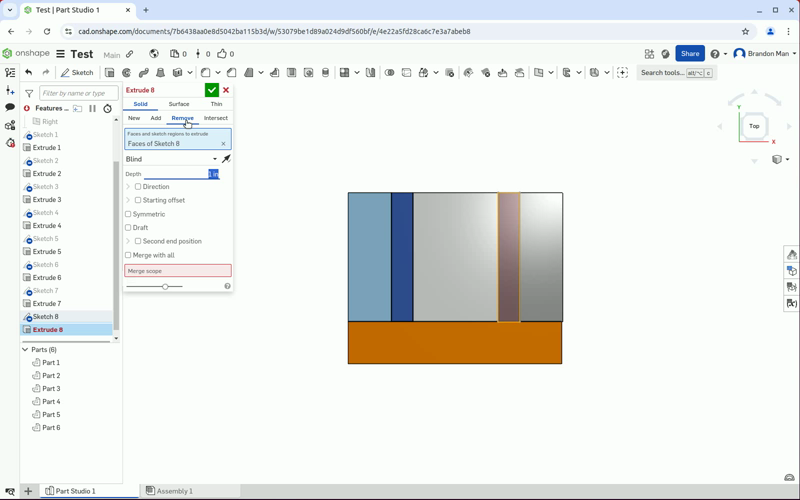
text(4.333)
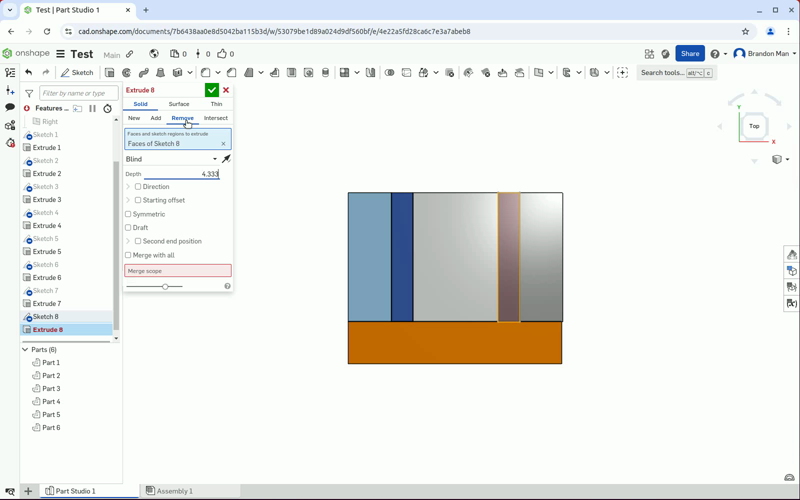
key(tab, 6)
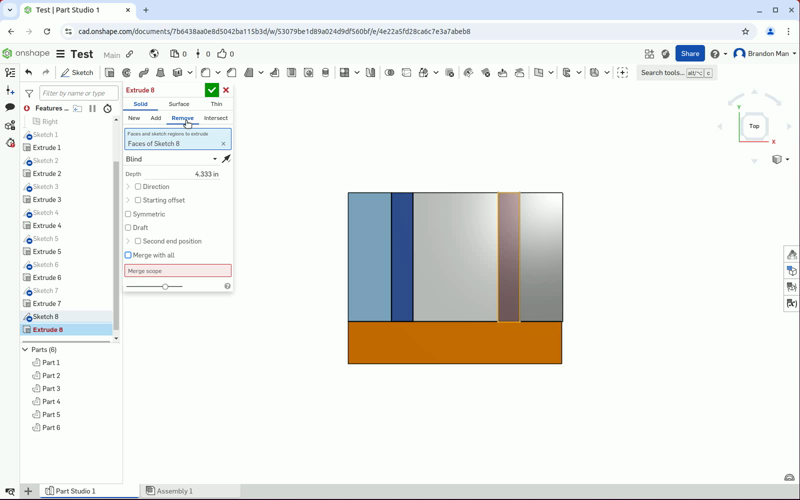
key(space)
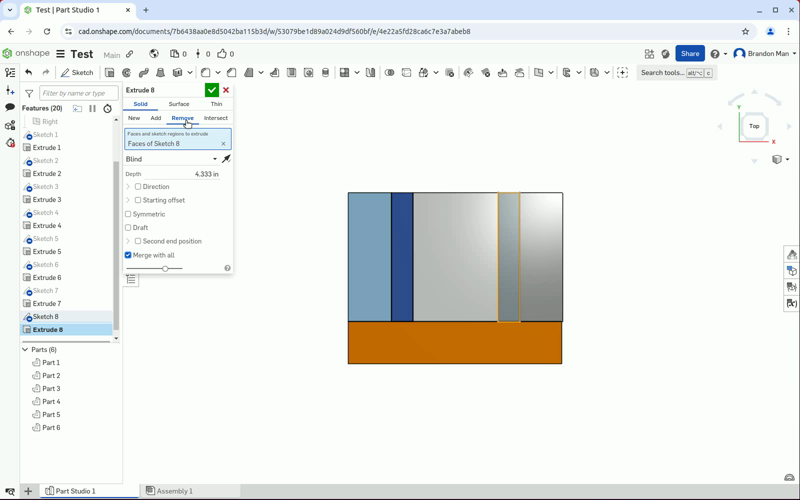
key(enter)
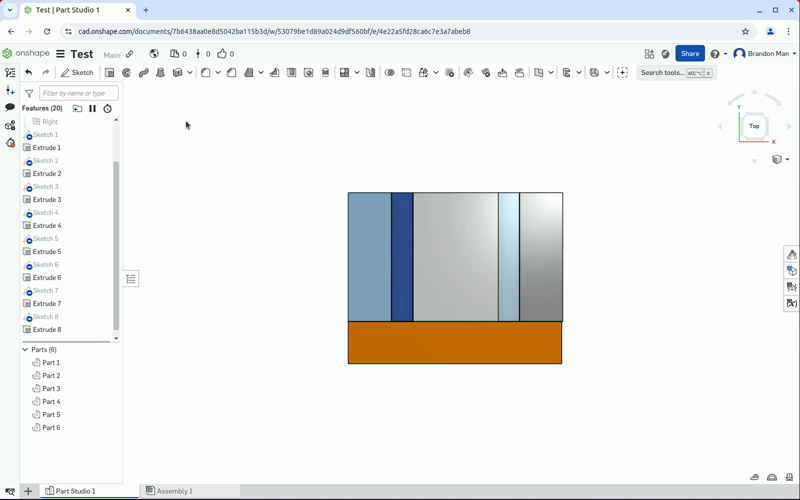
key(shift+h)
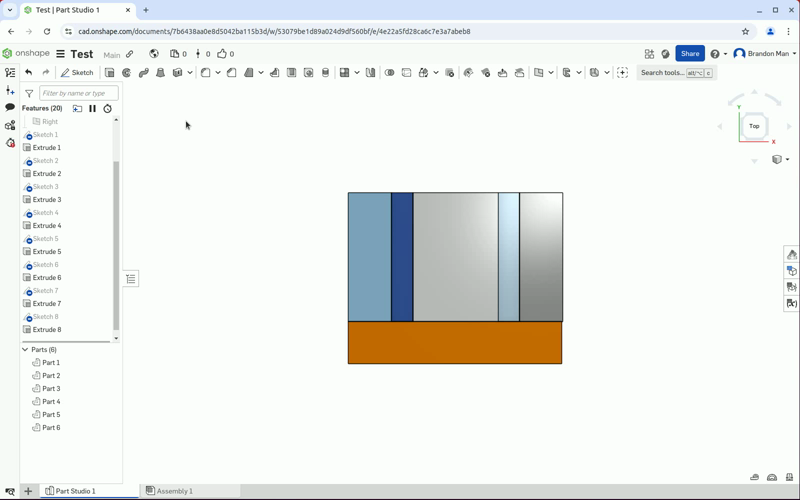
key(shift+h)
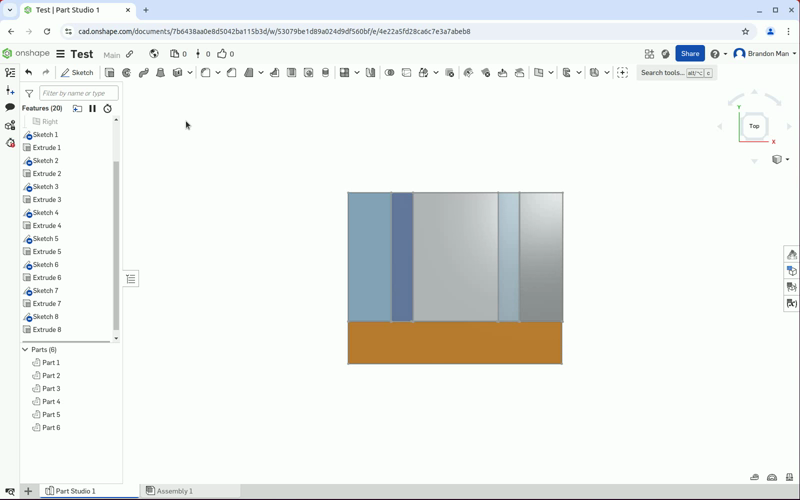
key(shift+7)
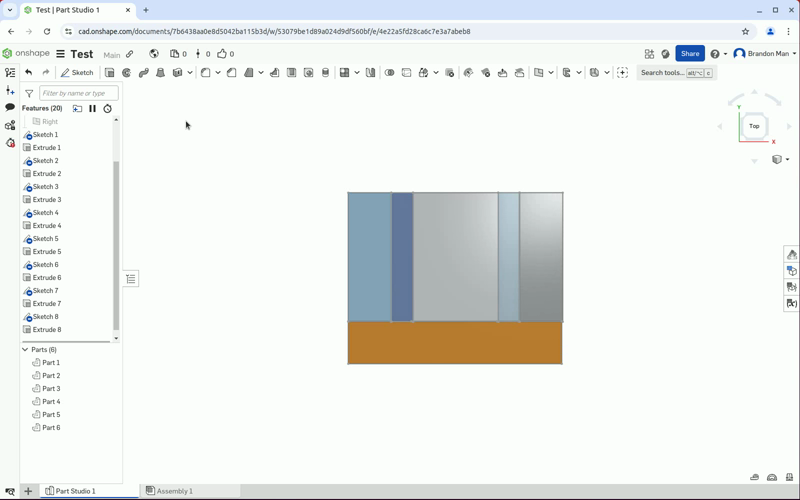
key(up, 3)
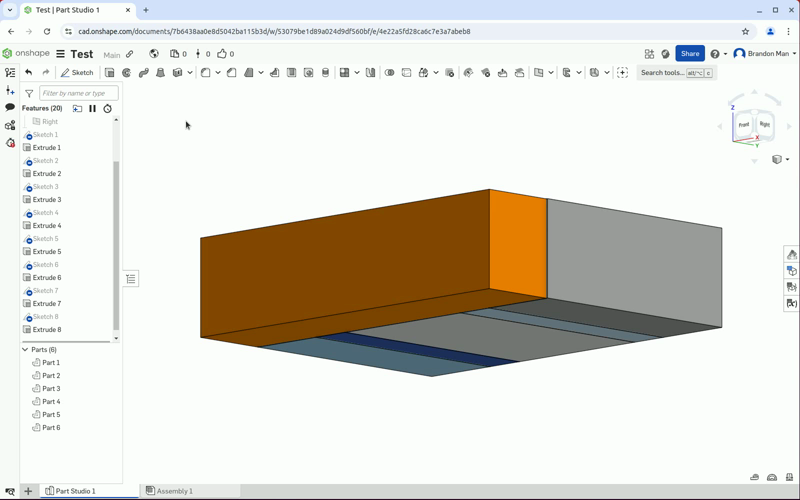
key(left, 3)
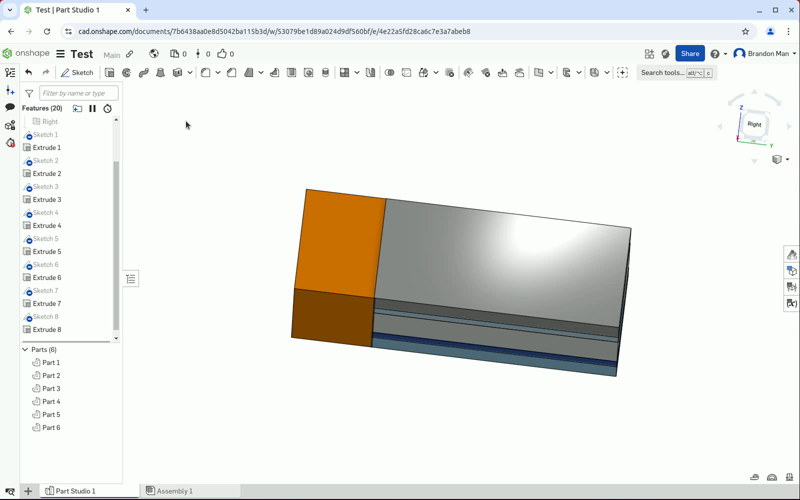
key(right, 3)
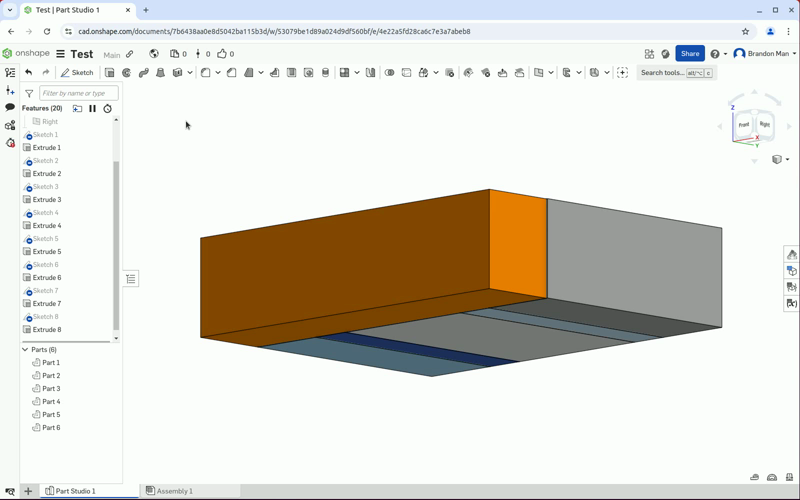
key(down, 3)
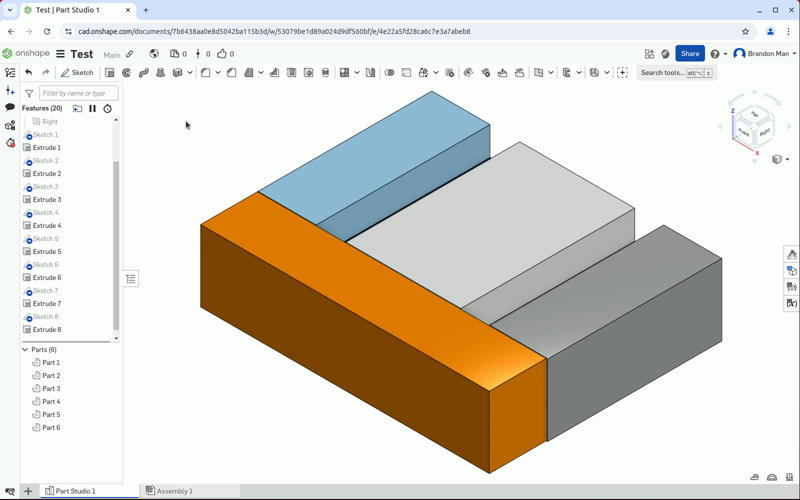
mouse_move(69, 137)
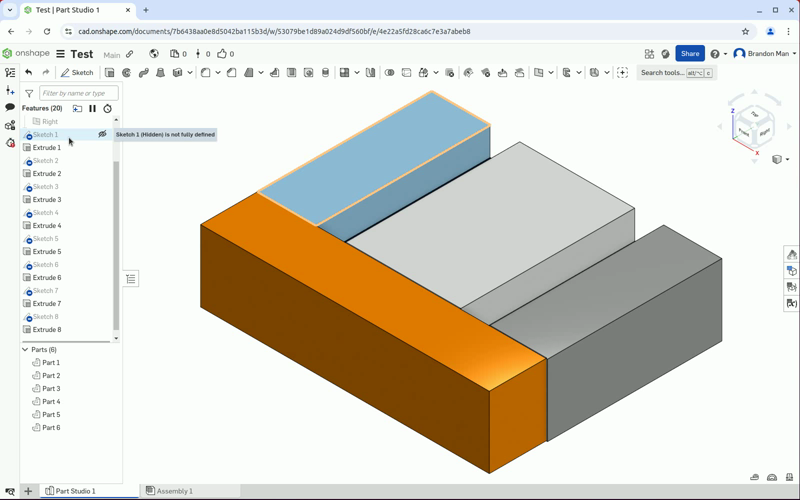
click(69, 137)